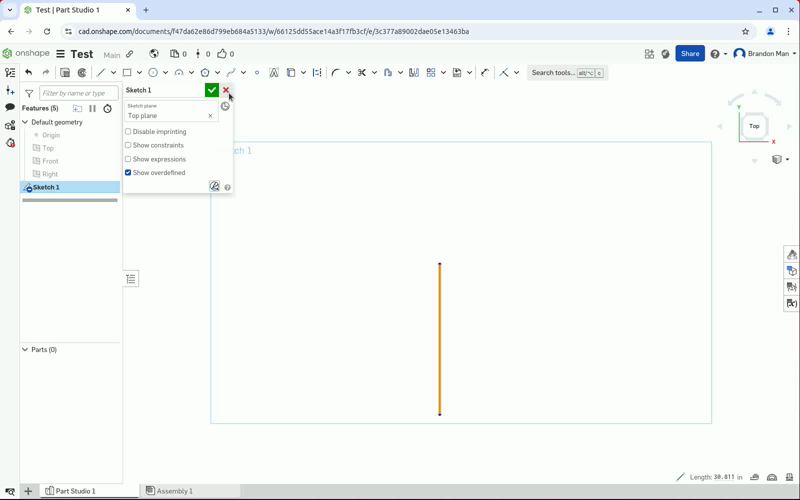
key(shift+h)
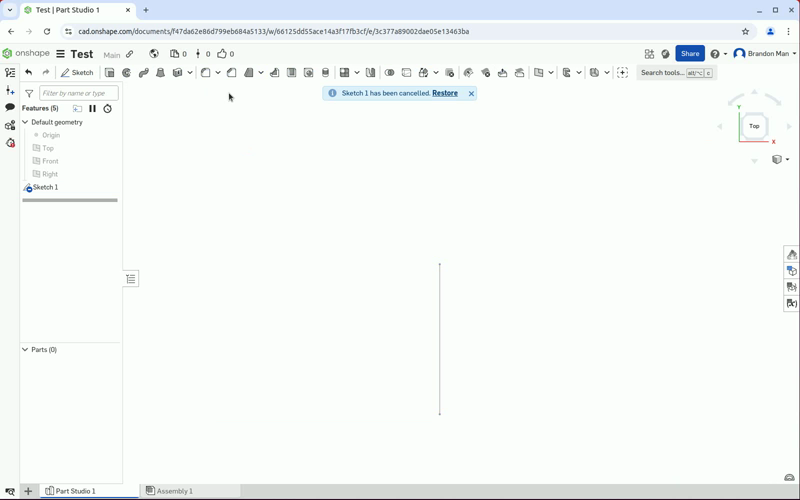
key(shift+s)
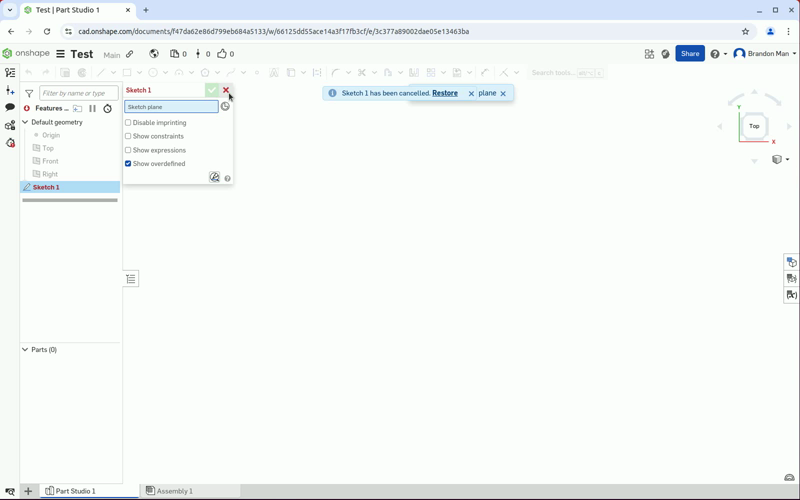
mouse_move(73, 150)
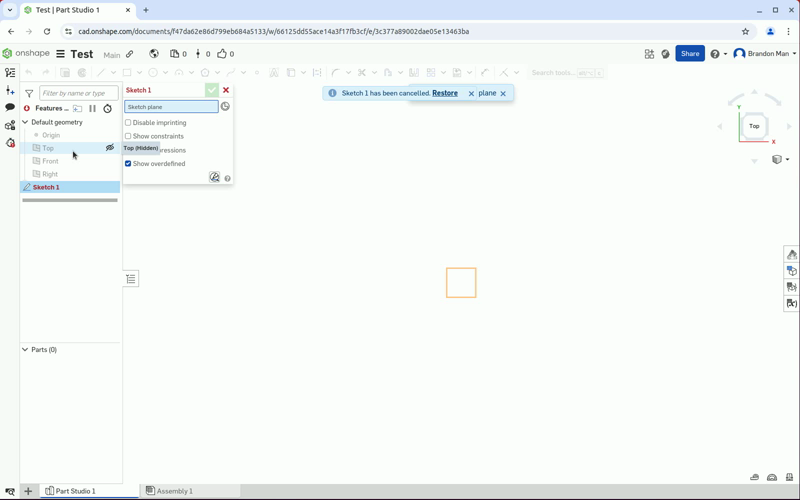
click(73, 150)
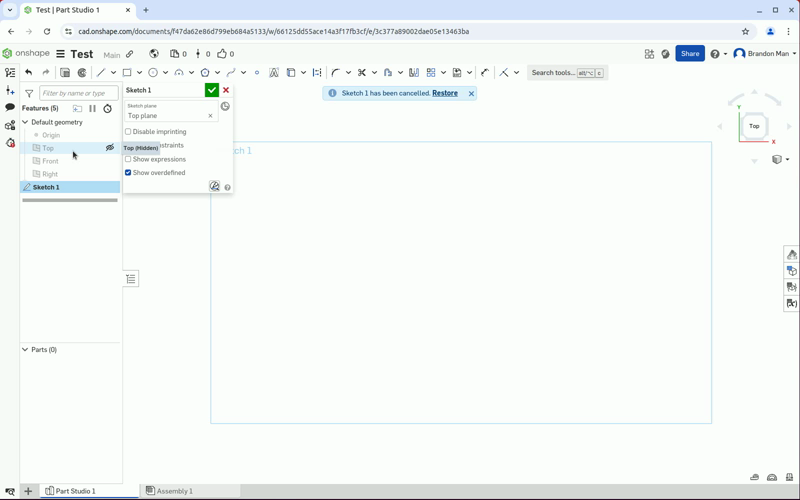
mouse_move(73, 352)
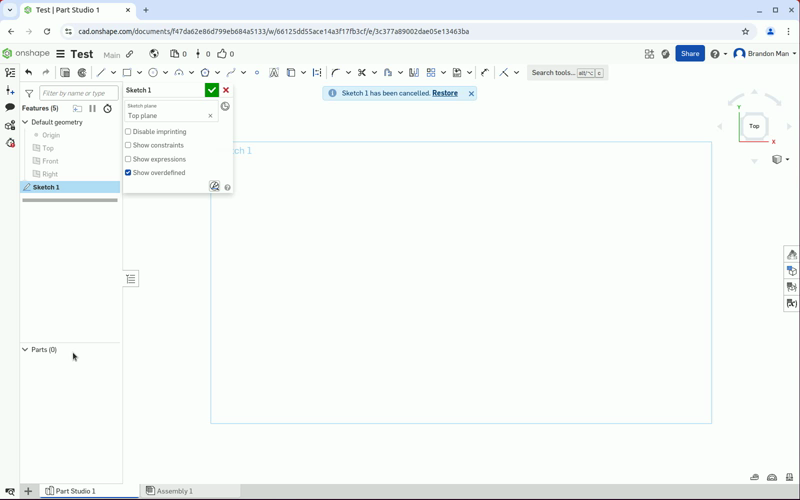
key(y)
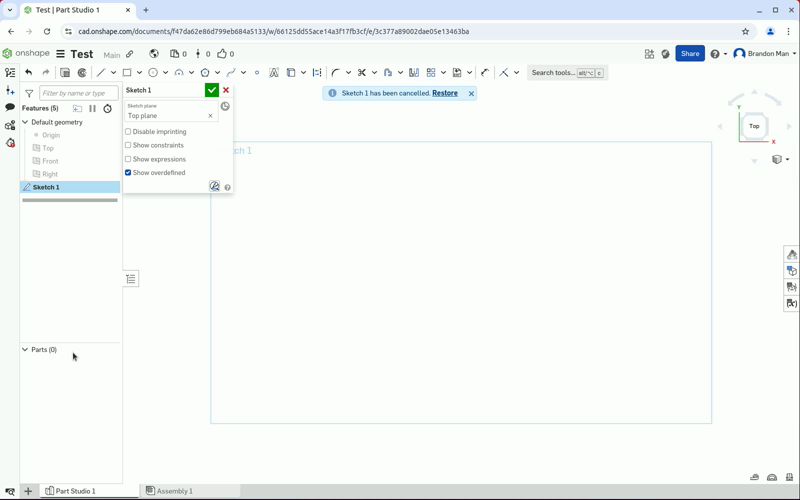
key(l)
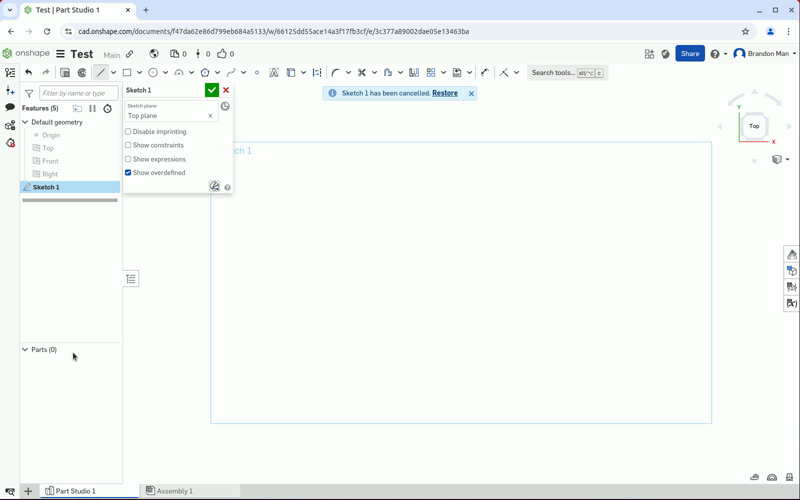
key_down(shift)
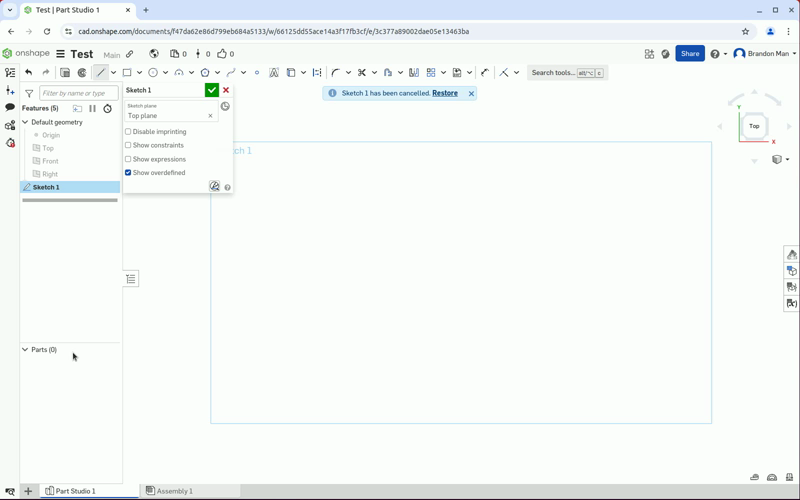
mouse_move(423, 395)
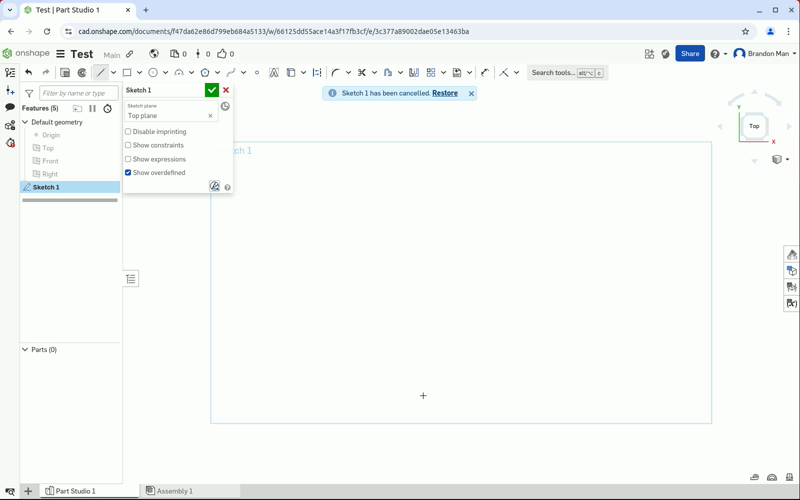
click(423, 395)
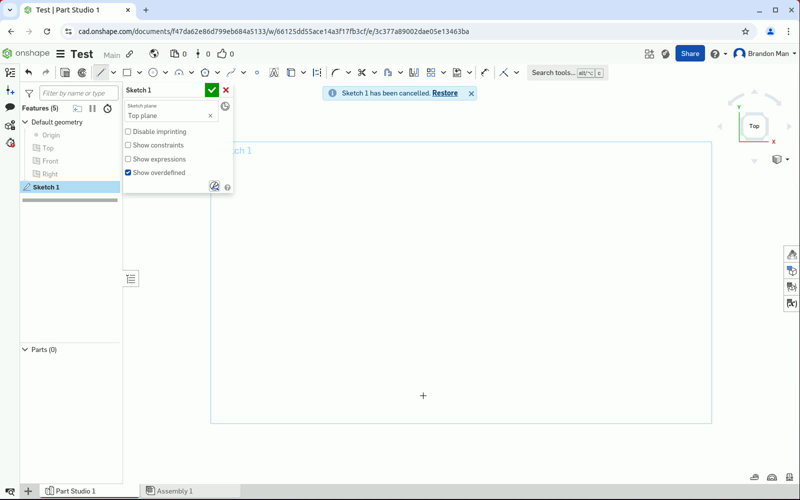
key_up(shift)
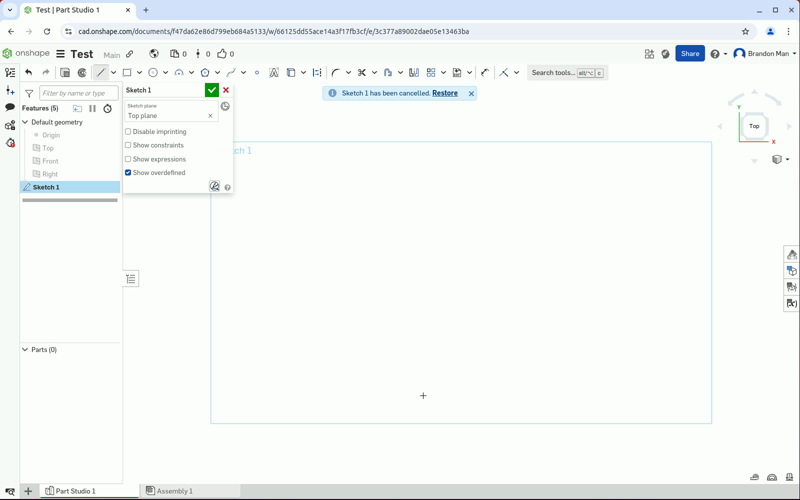
key_down(shift)
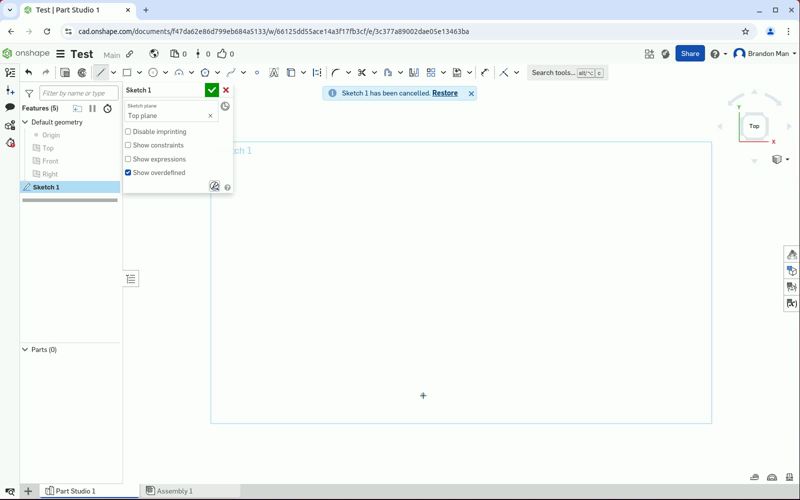
mouse_move(498, 395)
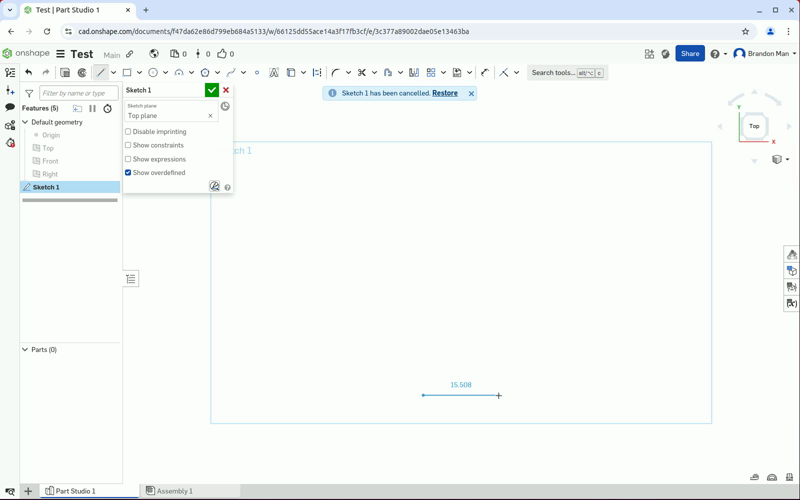
click(498, 395)
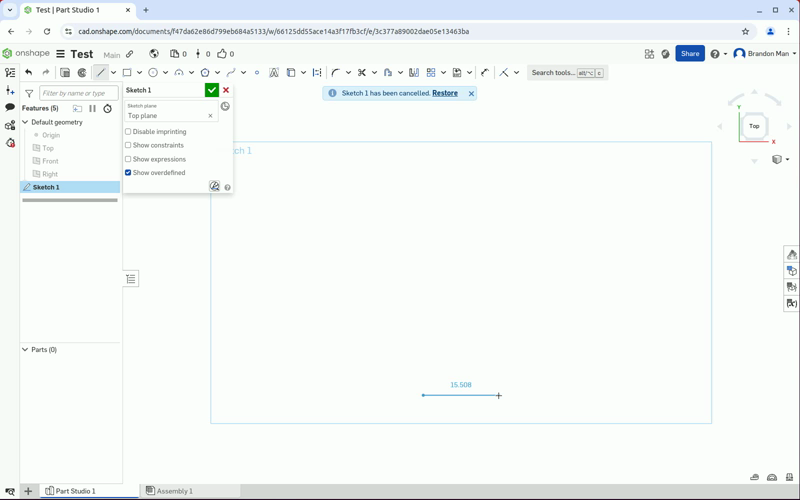
key_up(shift)
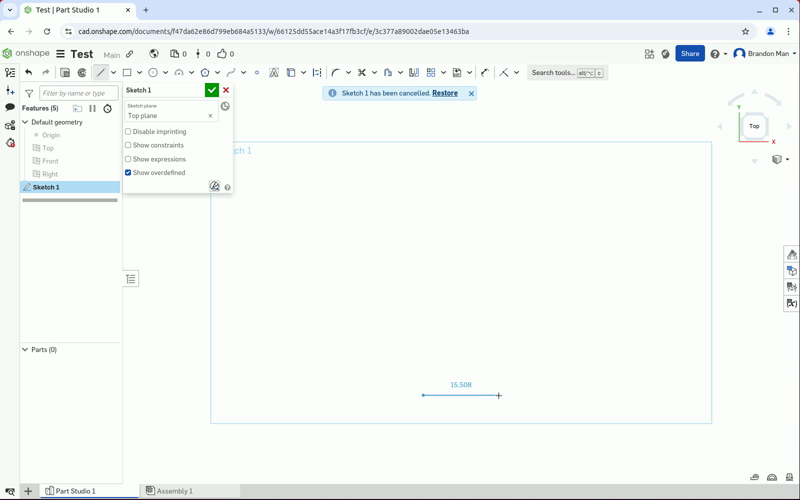
key_down(shift)
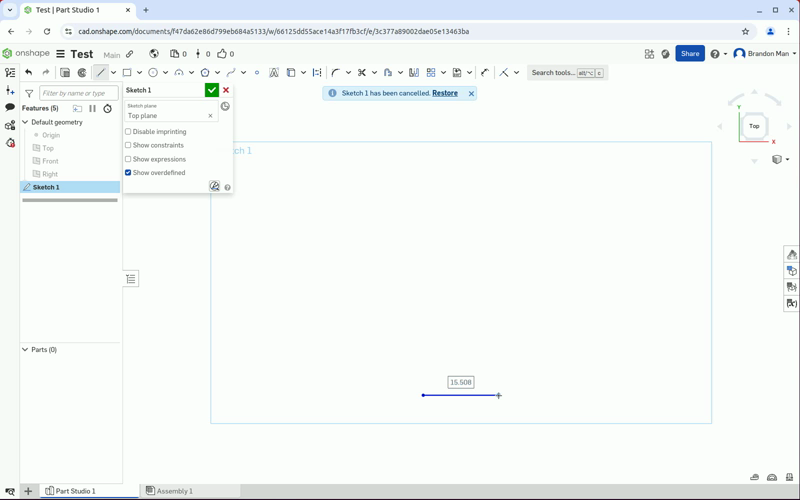
mouse_move(498, 330)
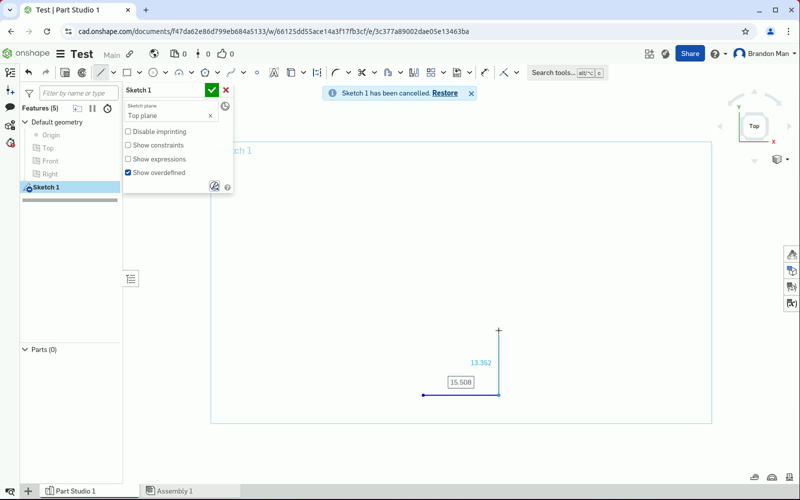
click(498, 330)
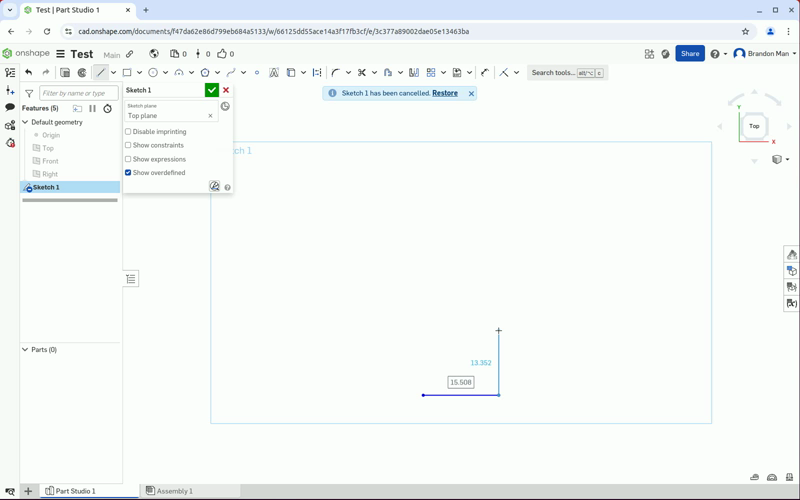
key_up(shift)
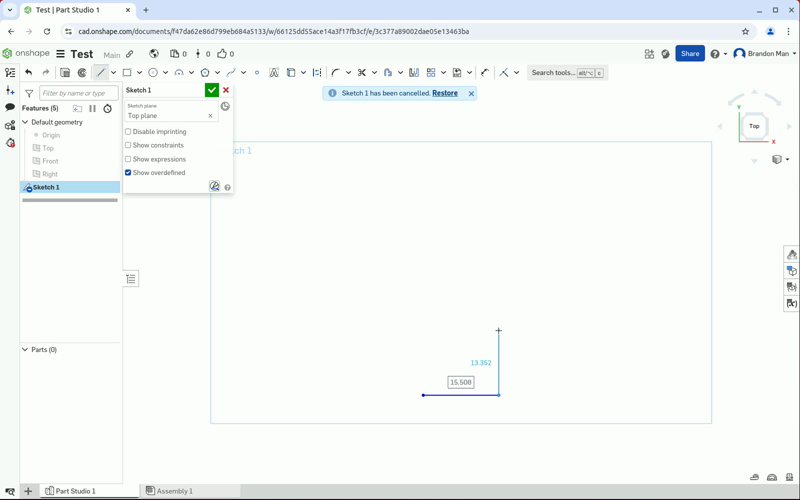
key(esc)
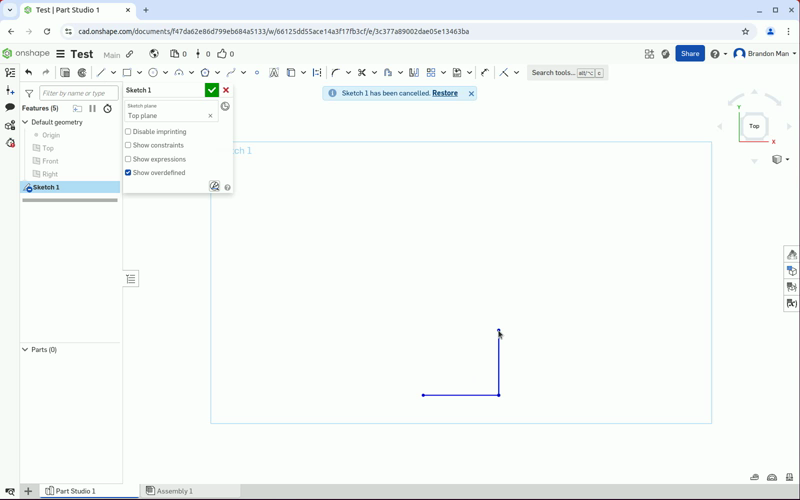
key(a)
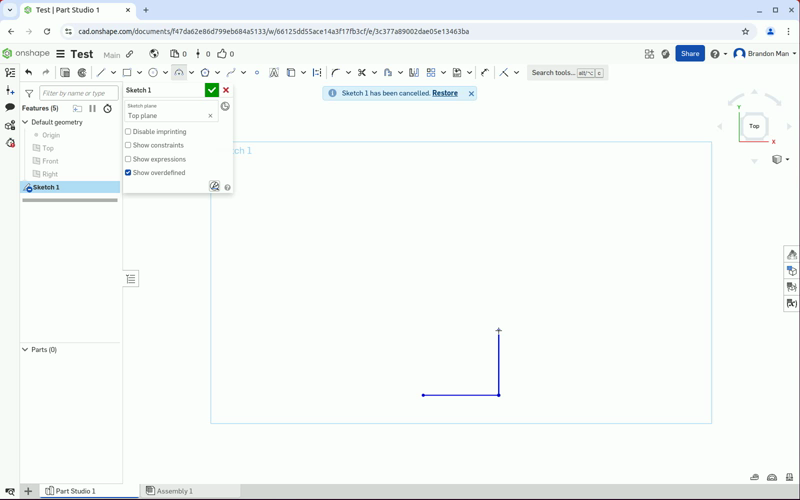
mouse_move(498, 330)
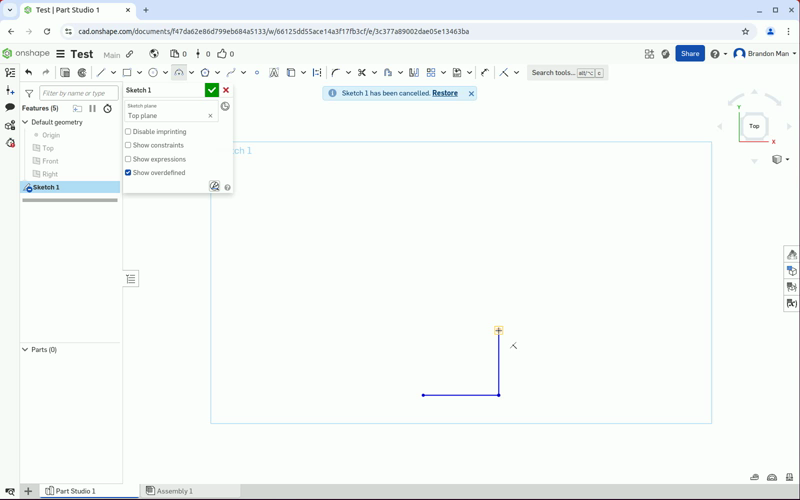
click(498, 330)
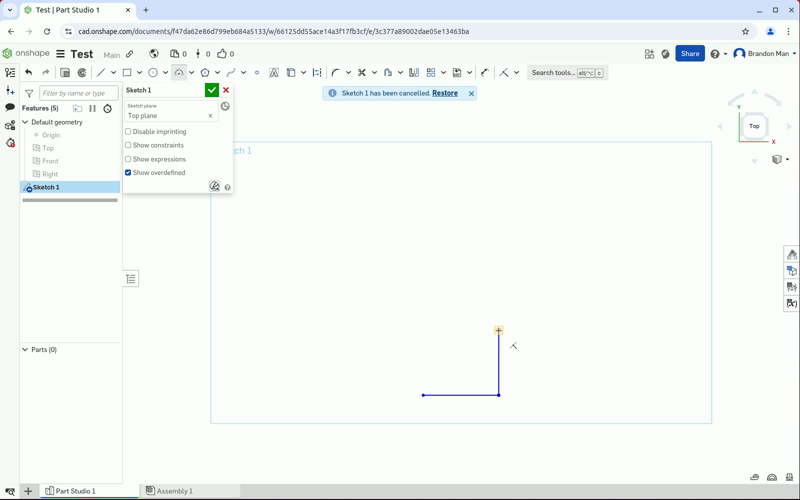
key_down(shift)
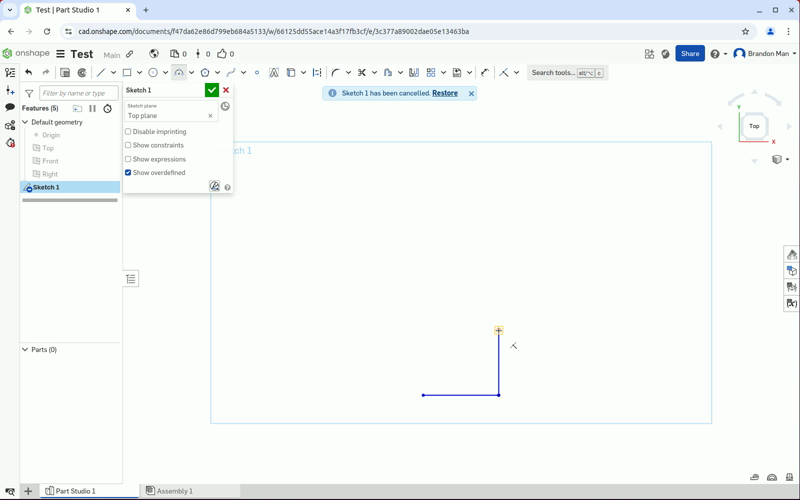
mouse_move(423, 330)
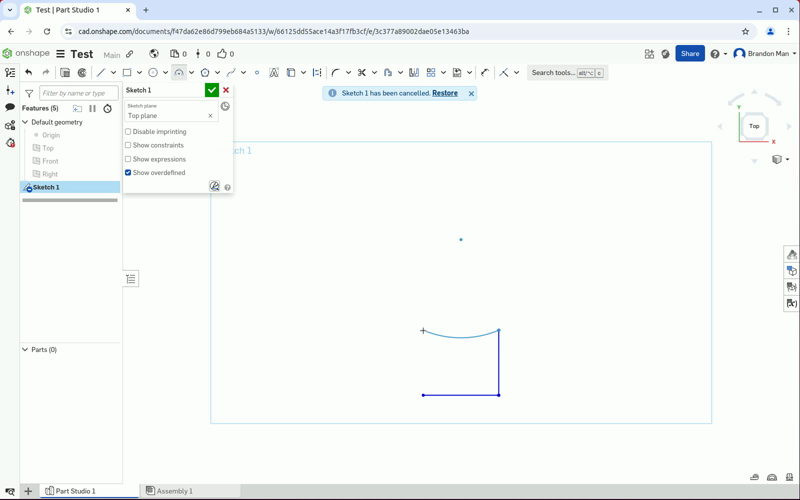
click(423, 330)
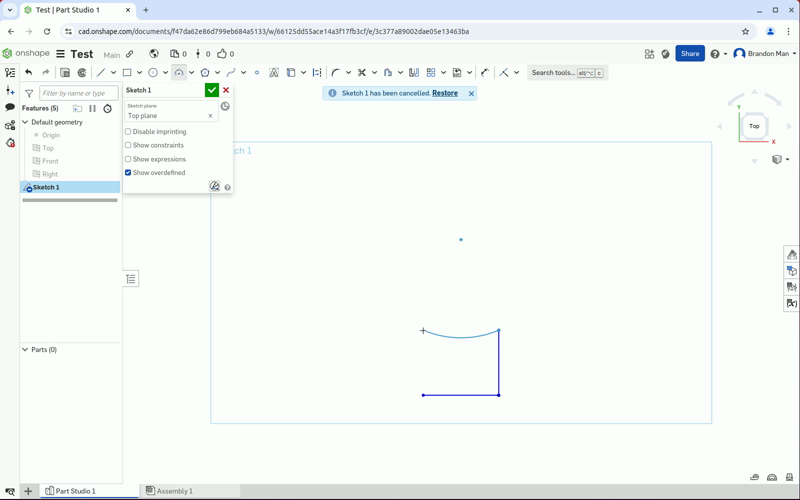
mouse_move(461, 343)
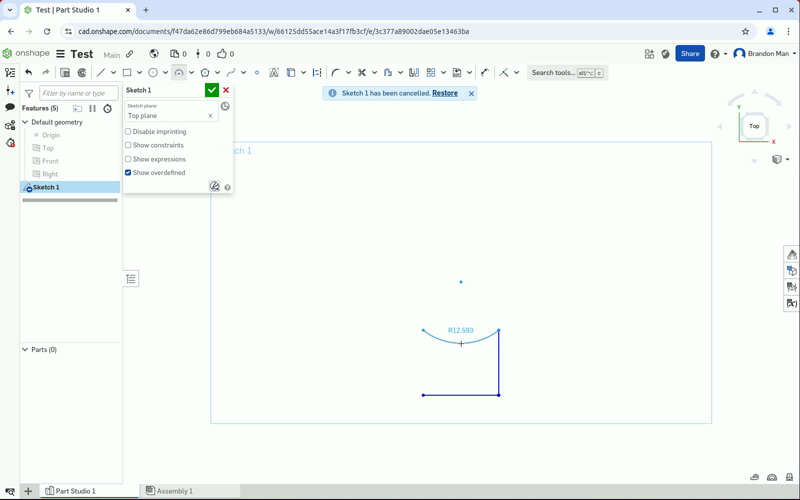
click(461, 343)
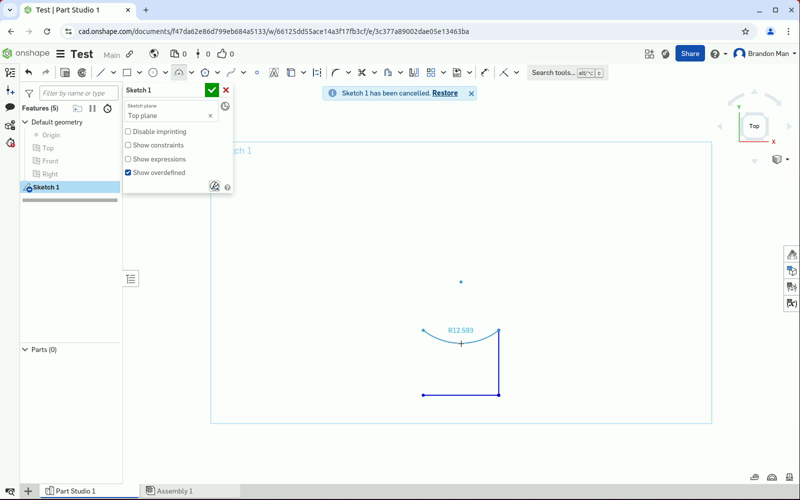
key_up(shift)
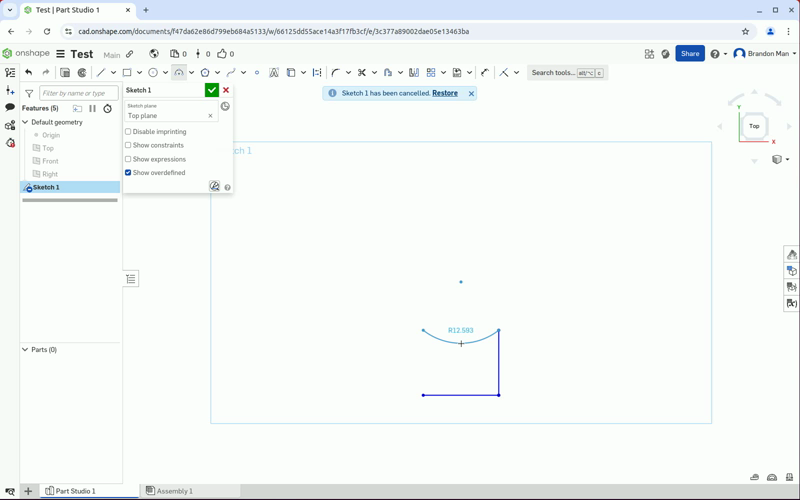
key(esc)
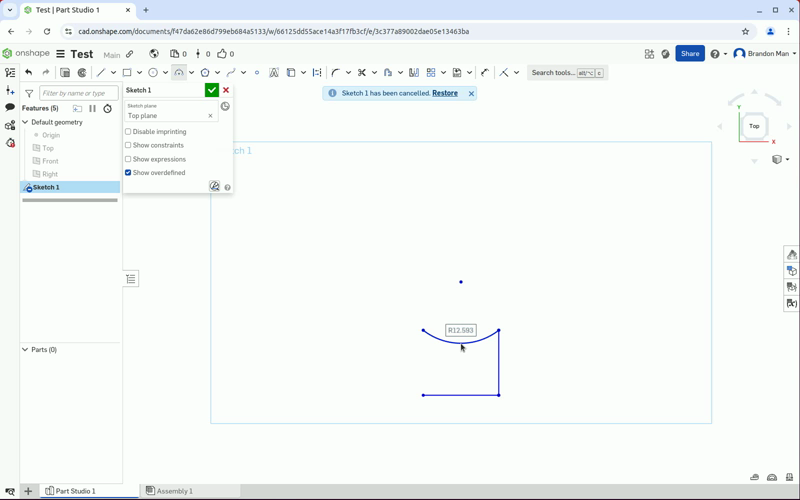
key(l)
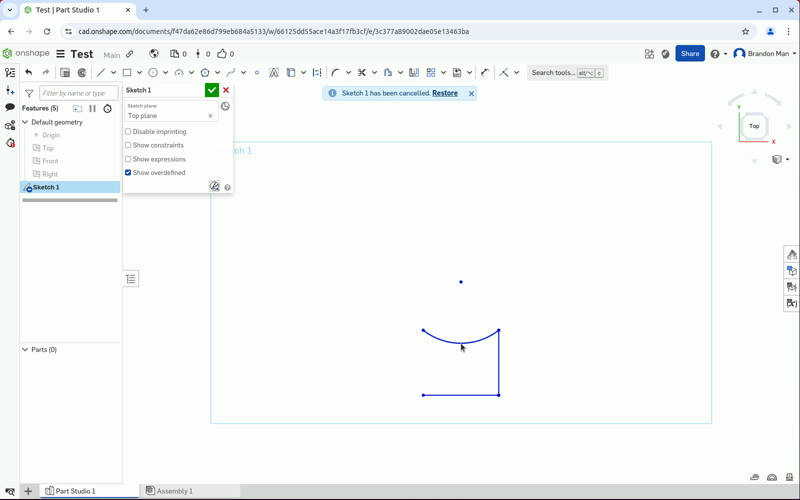
mouse_move(423, 330)
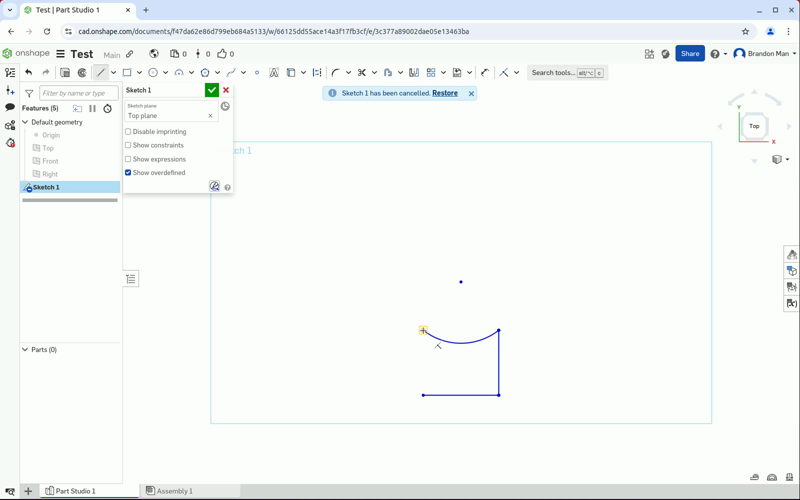
click(423, 330)
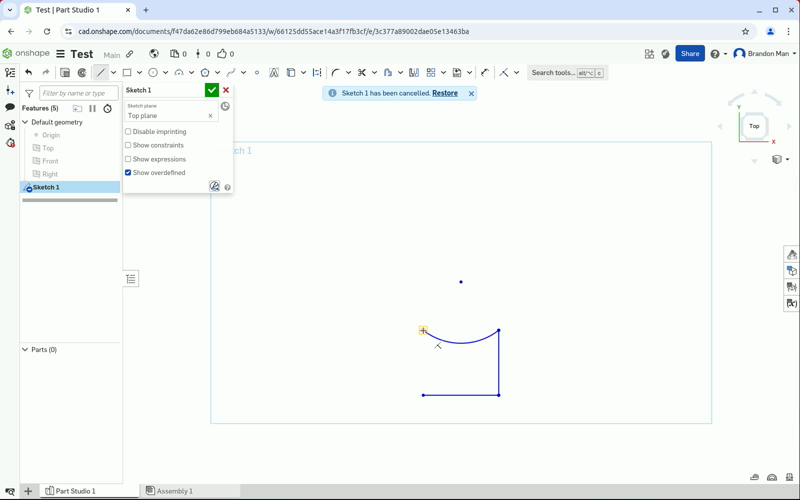
key_down(shift)
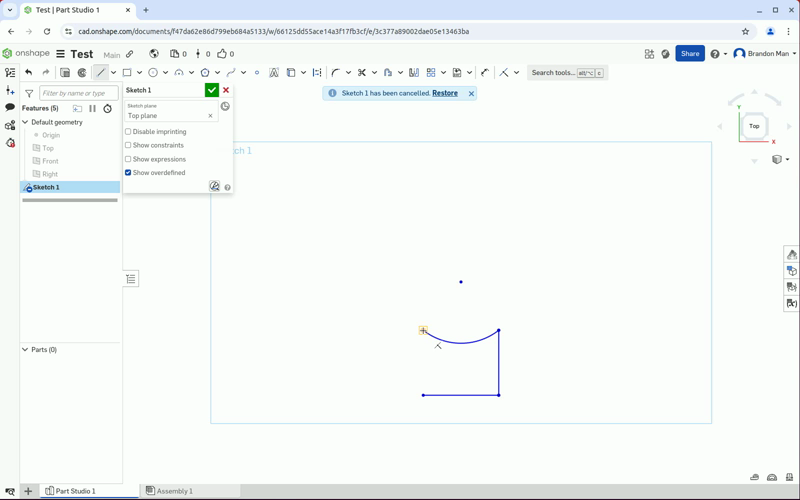
mouse_move(423, 395)
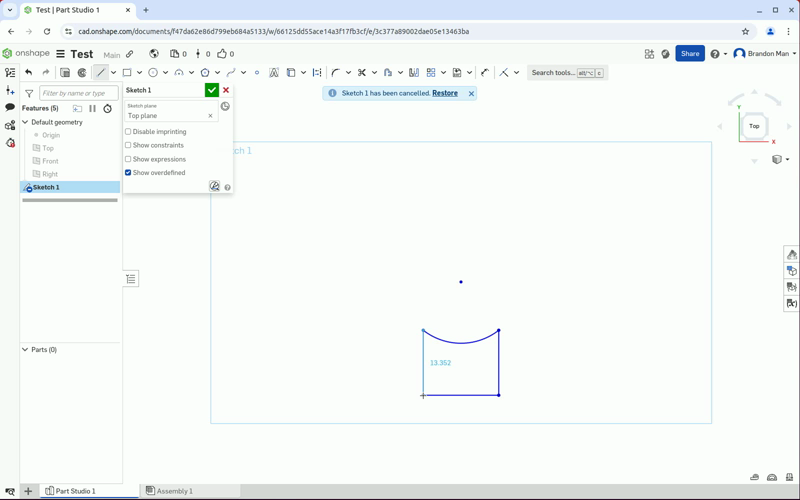
key_up(shift)
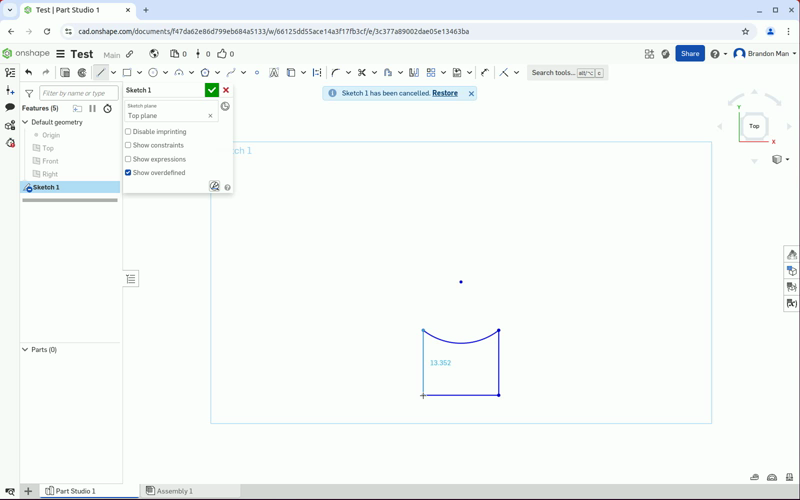
click(423, 395)
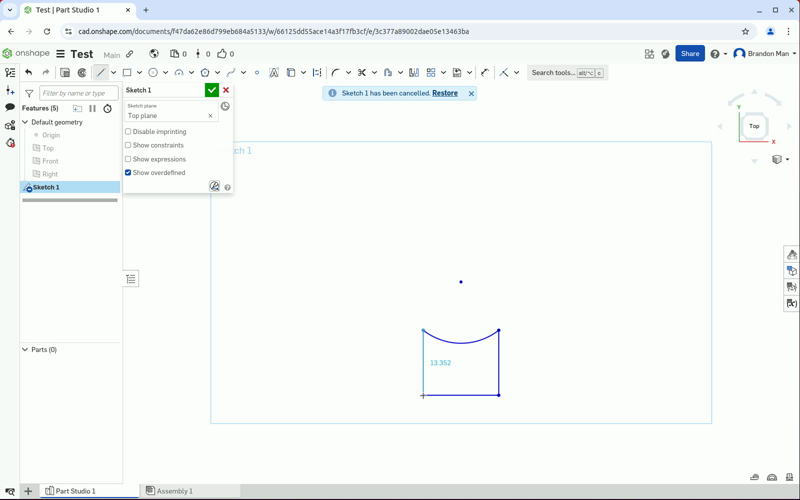
key(esc)
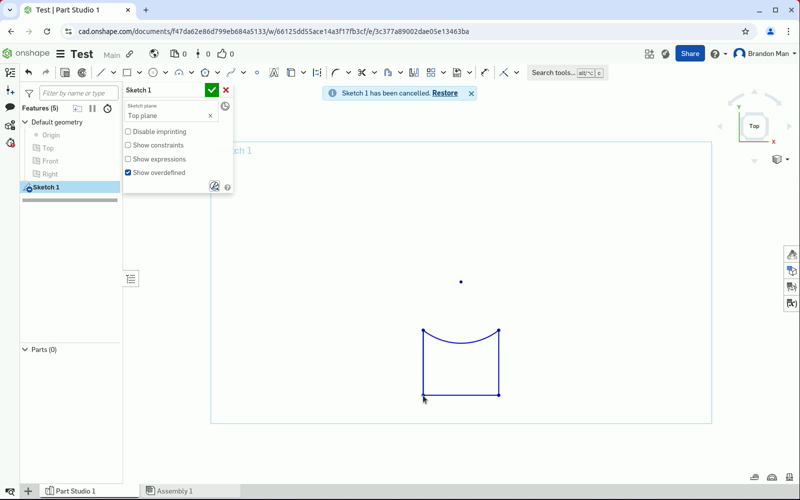
key(c)
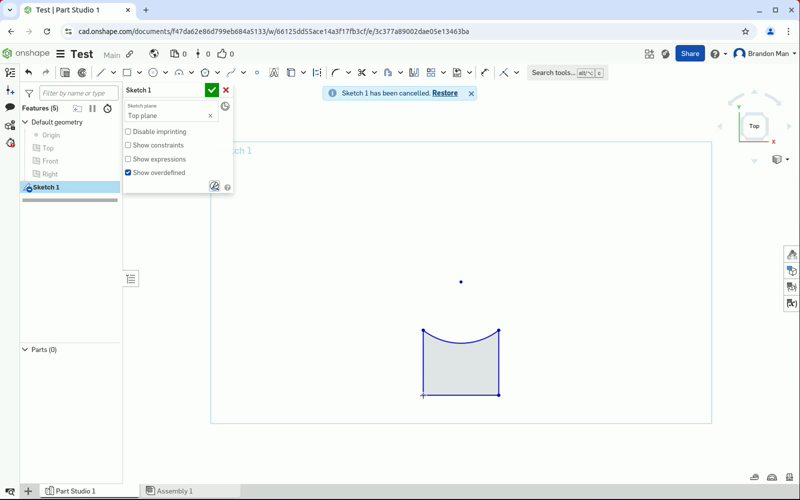
key_down(shift)
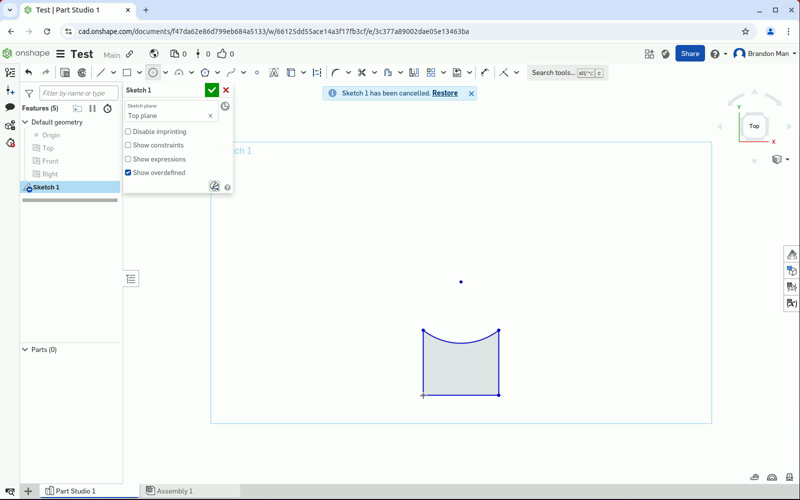
mouse_move(461, 376)
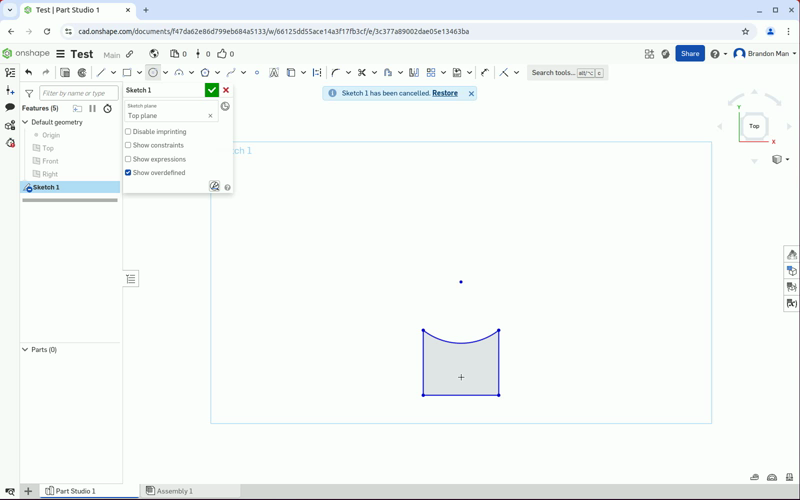
click(461, 376)
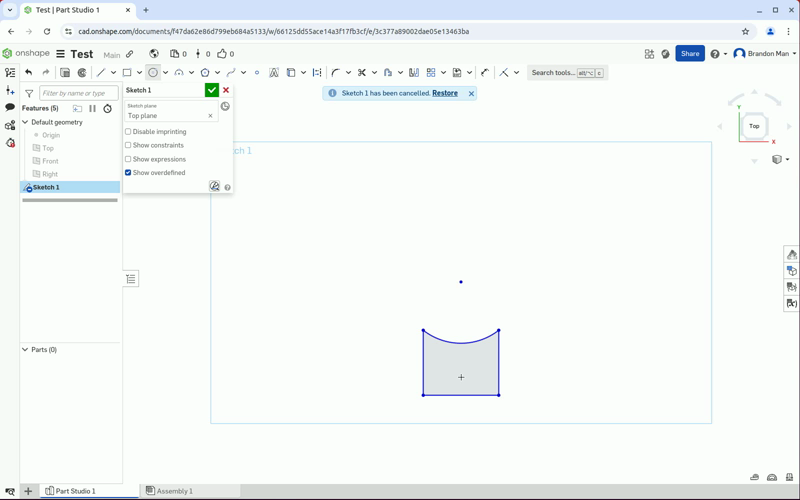
key_up(shift)
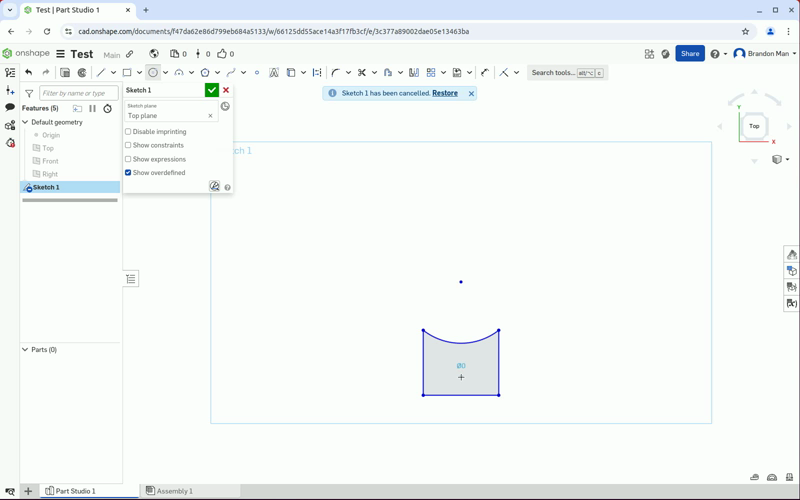
mouse_move(469, 376)
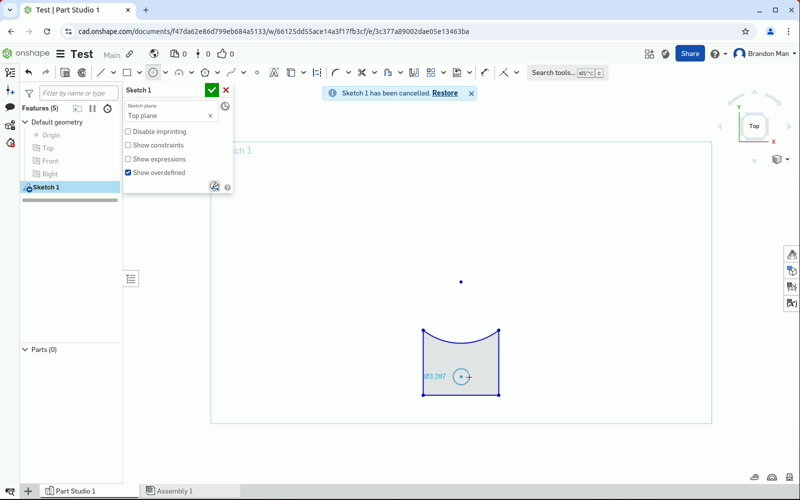
click(469, 376)
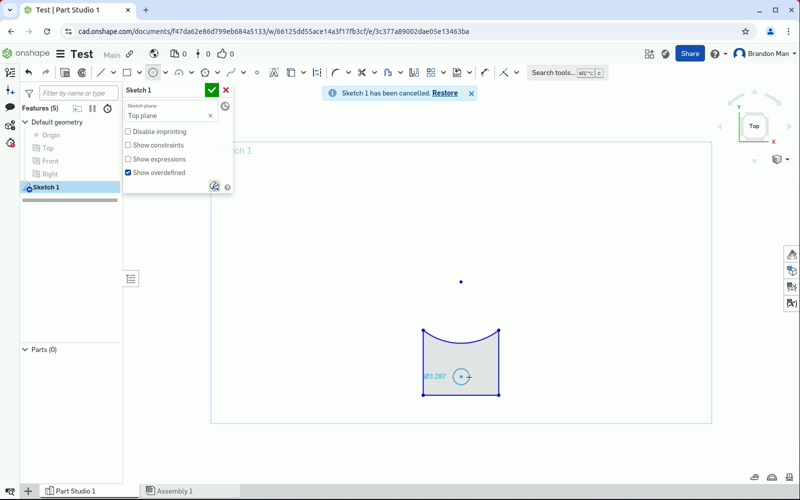
key(esc)
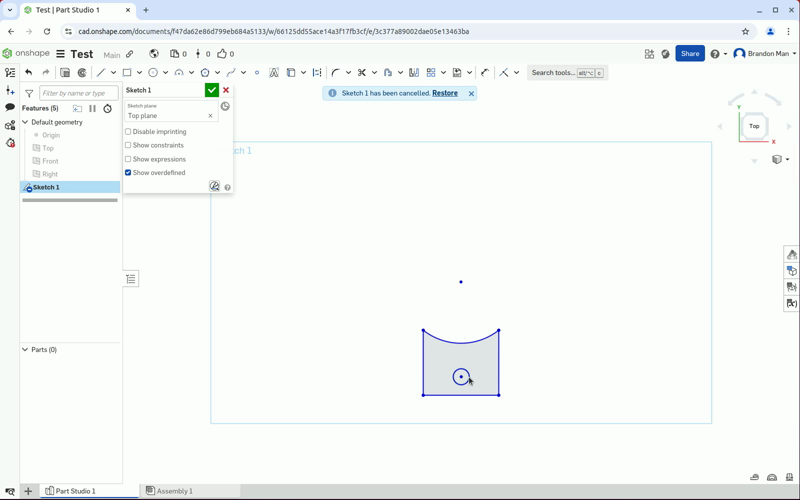
mouse_move(439, 360)
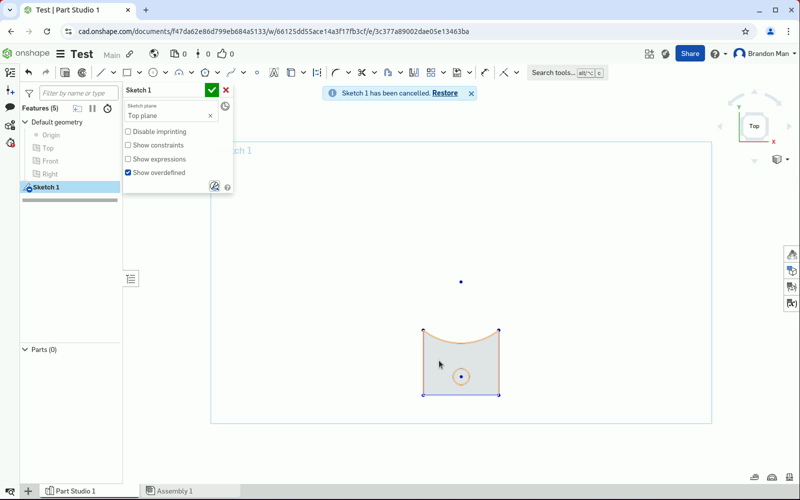
click(439, 360)
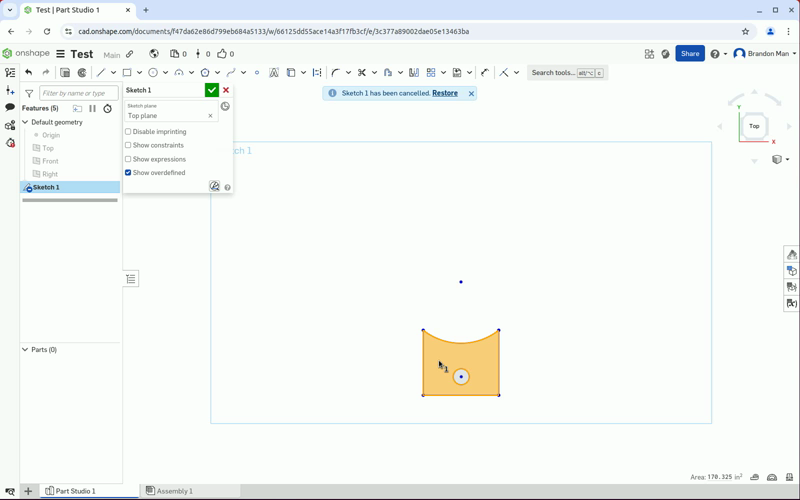
mouse_move(73, 352)
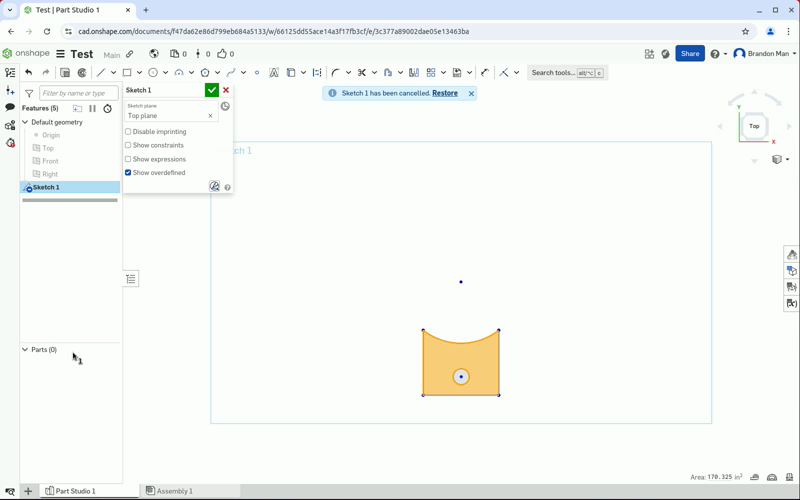
key(shift+y)
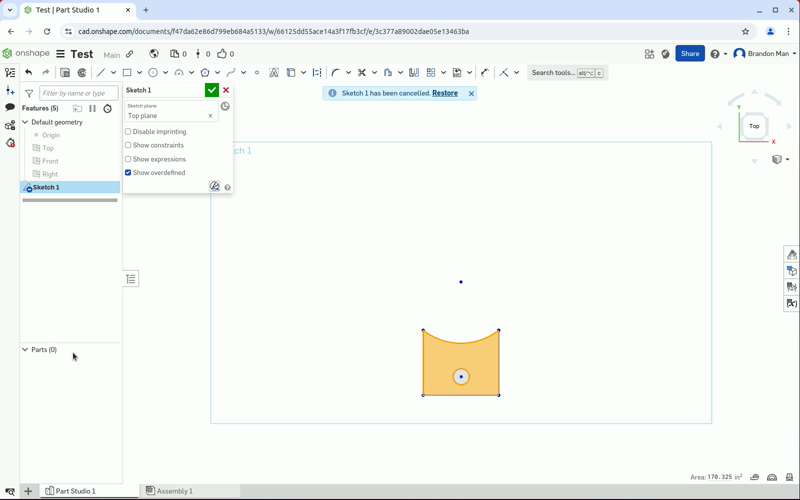
key(shift+e)
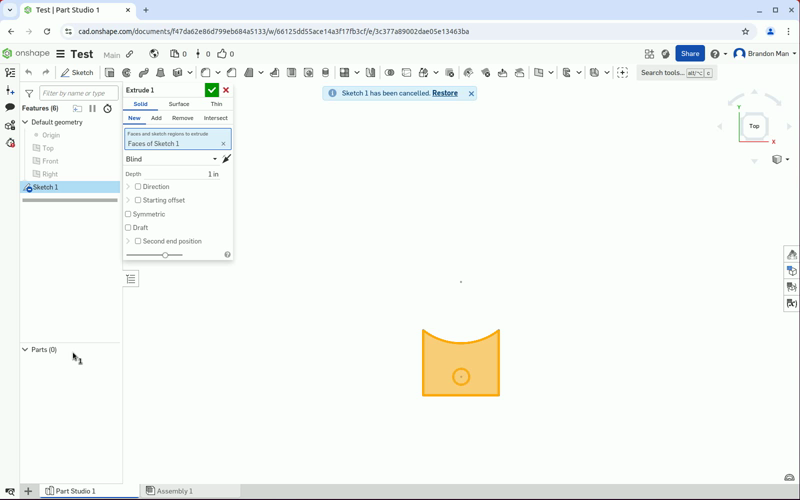
mouse_move(143, 106)
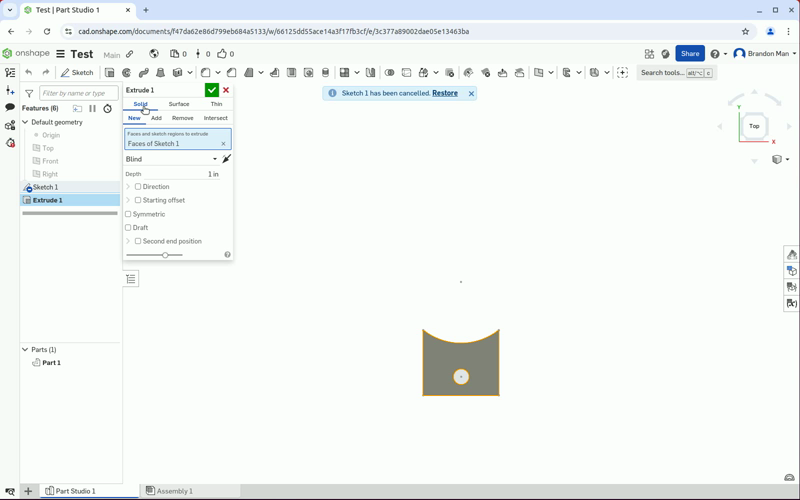
click(143, 106)
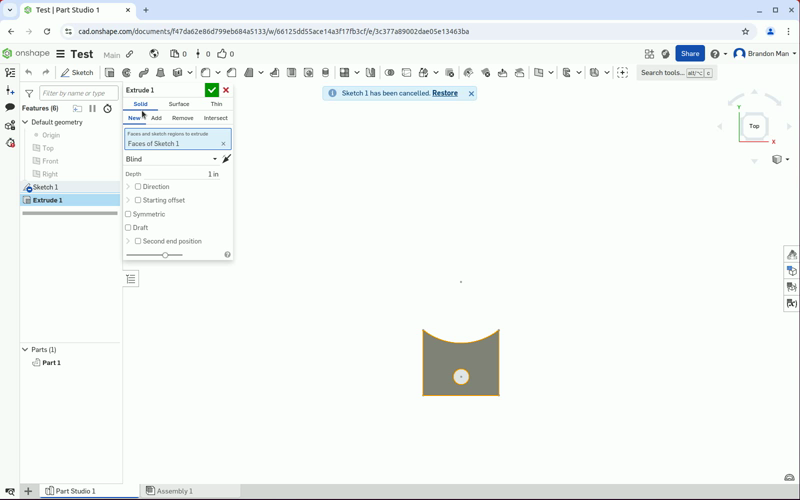
mouse_move(137, 120)
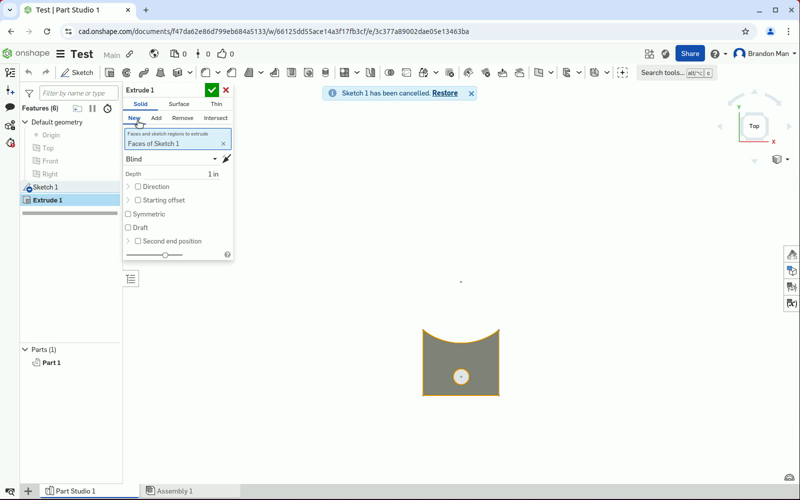
click(137, 120)
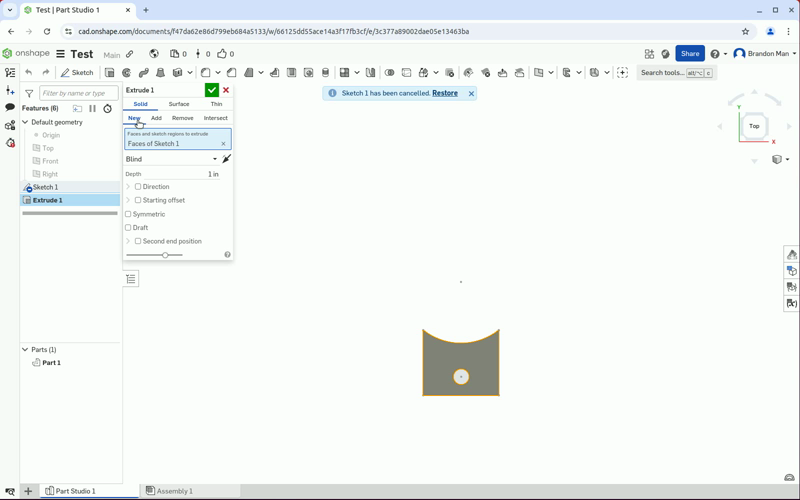
key(tab, 4)
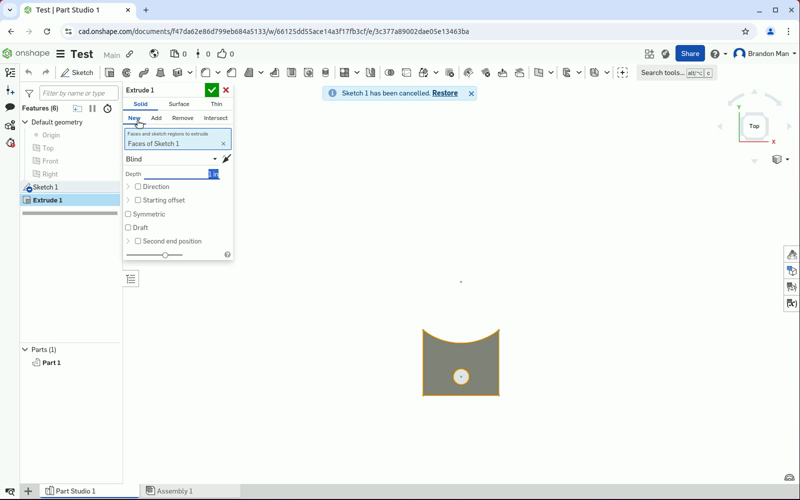
text(3.851)
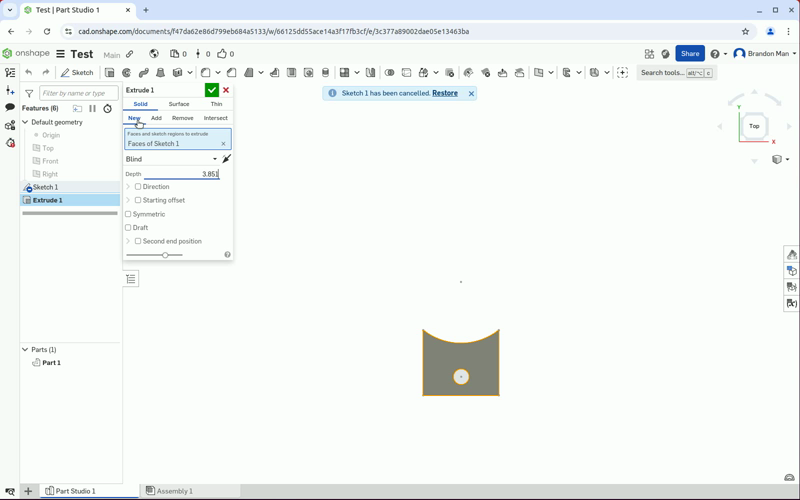
key(enter)
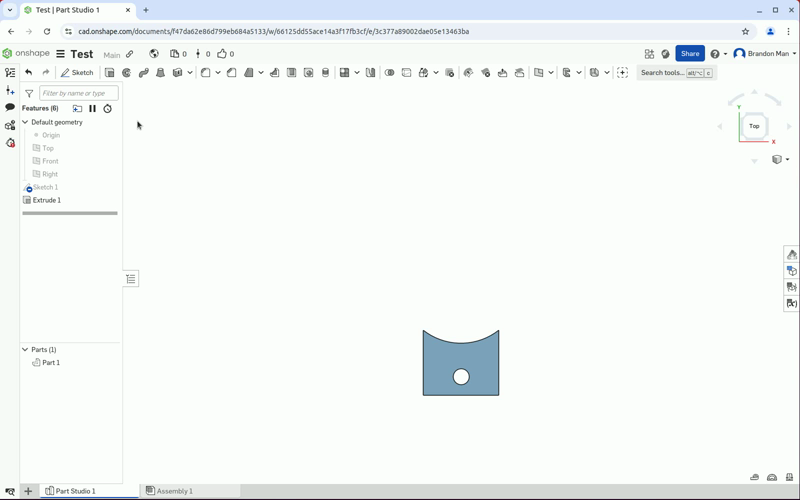
key(shift+h)
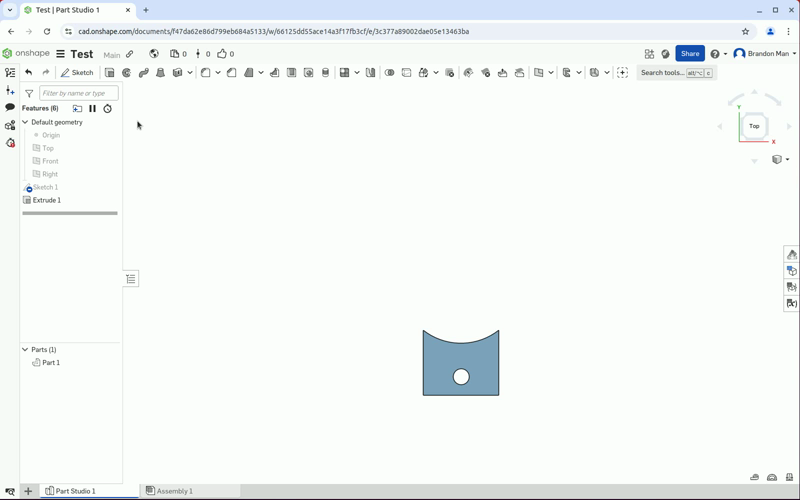
key(shift+h)
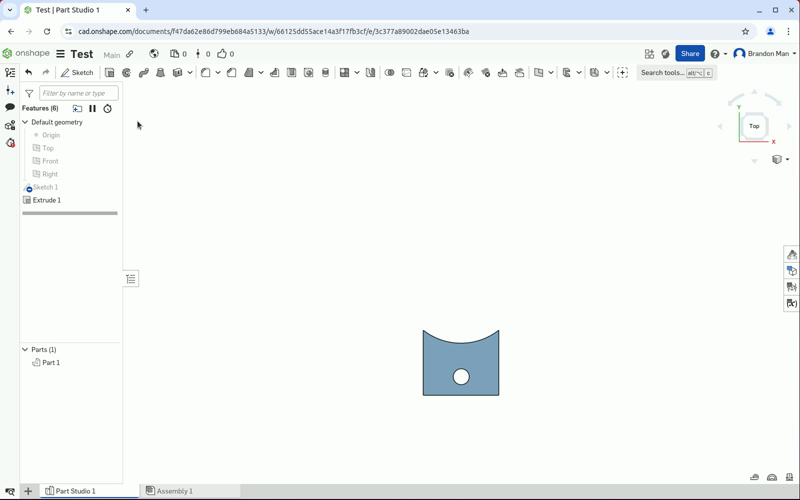
mouse_move(73, 189)
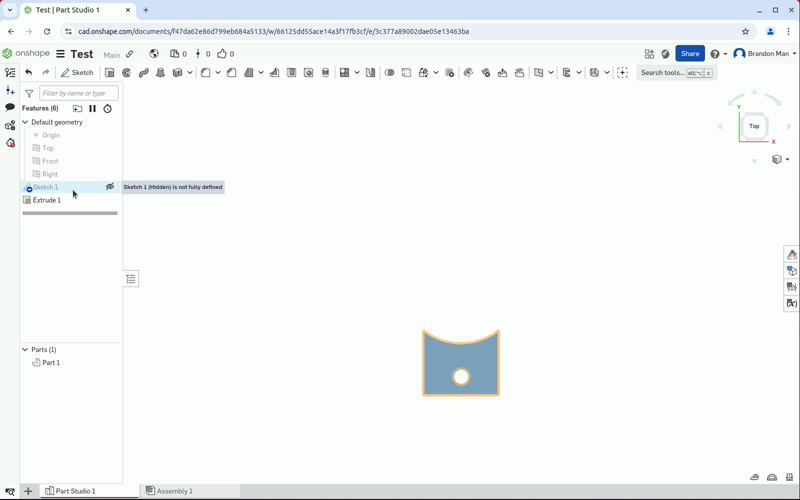
click(73, 189)
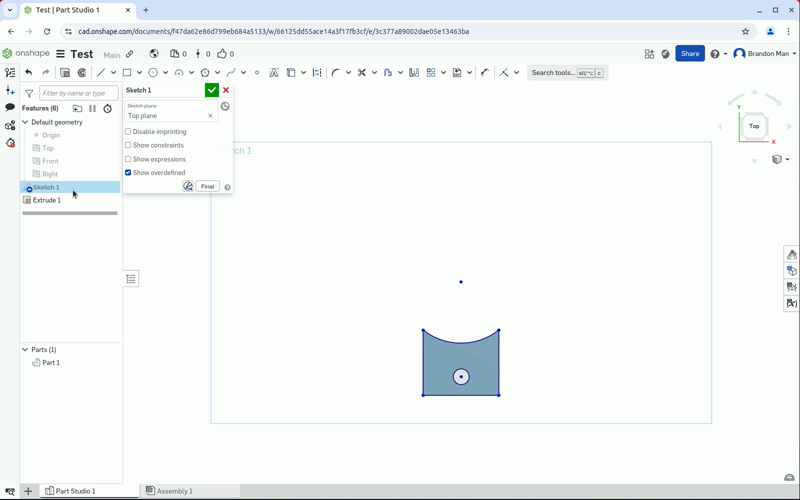
mouse_move(229, 92)
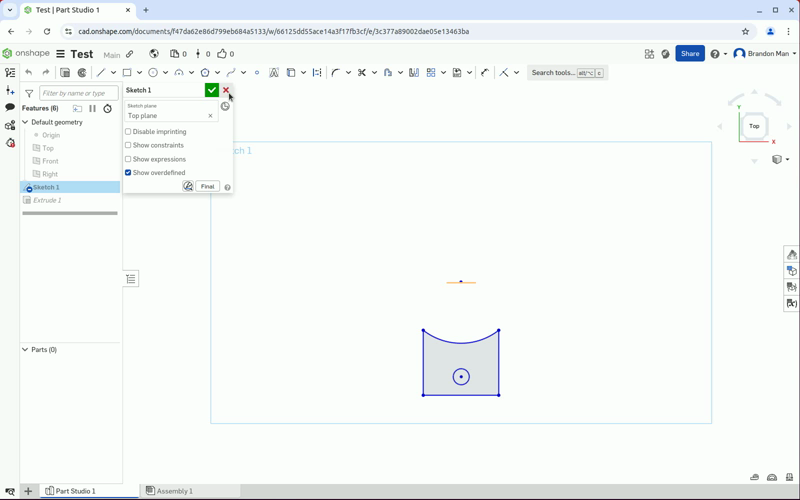
click(229, 92)
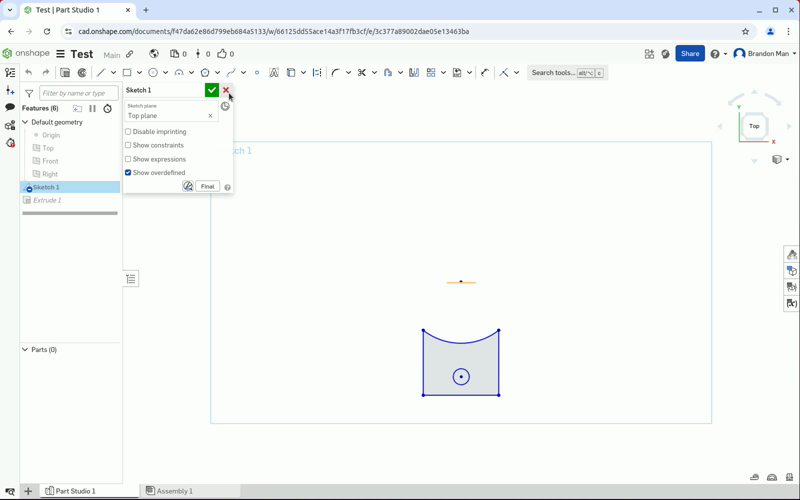
key(shift+s)
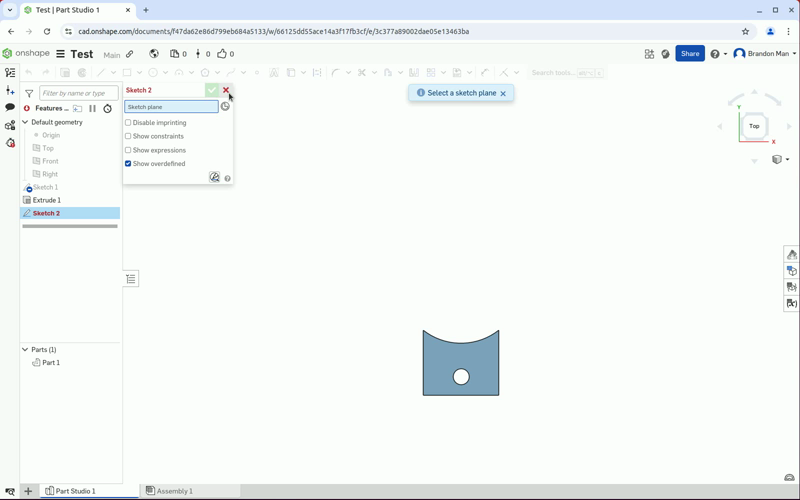
mouse_move(73, 150)
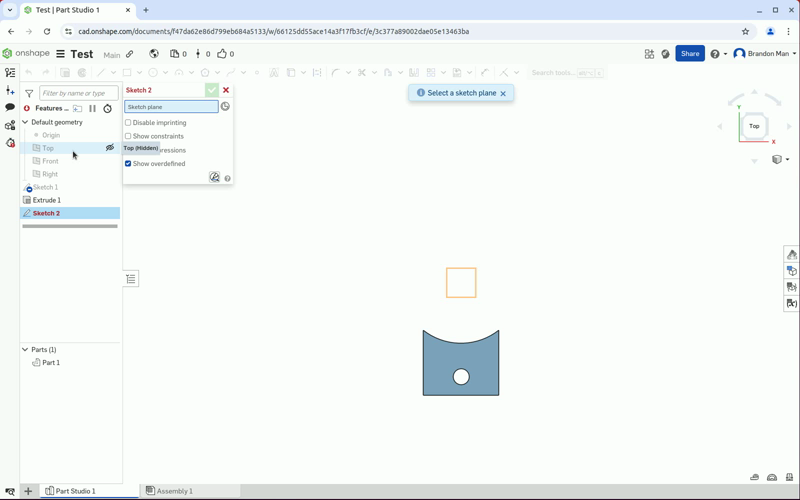
click(73, 150)
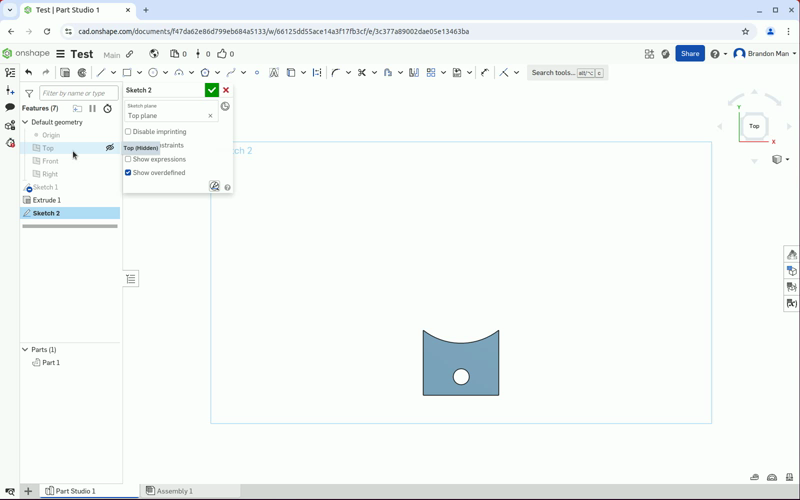
mouse_move(73, 352)
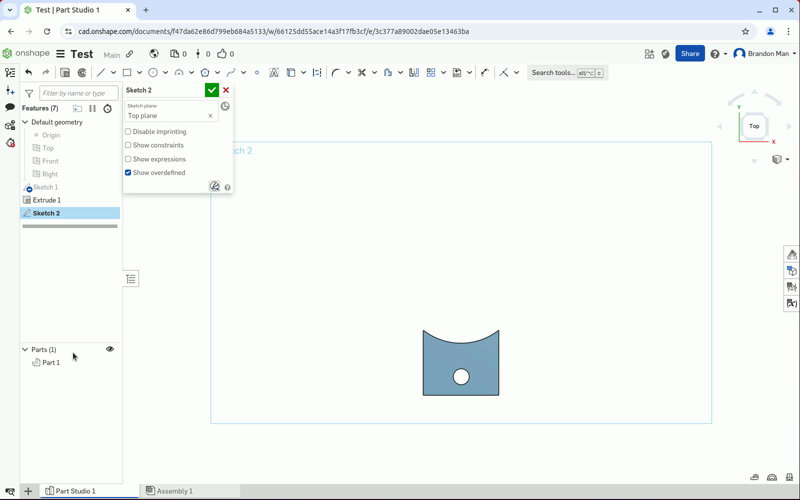
key(y)
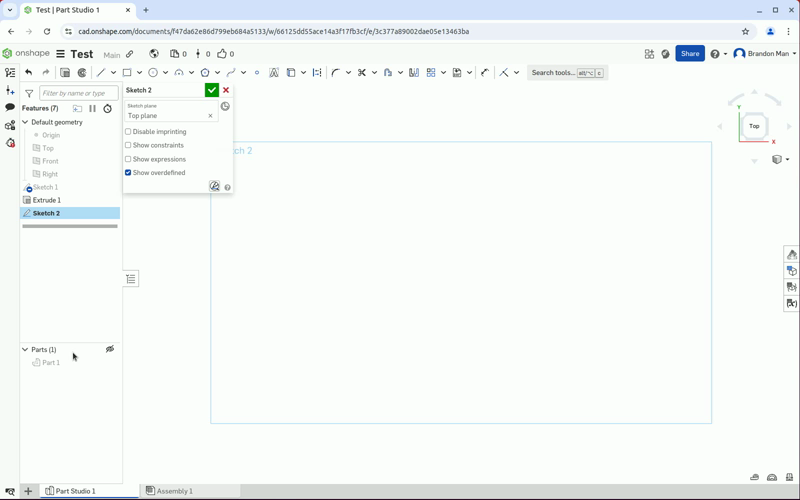
key(a)
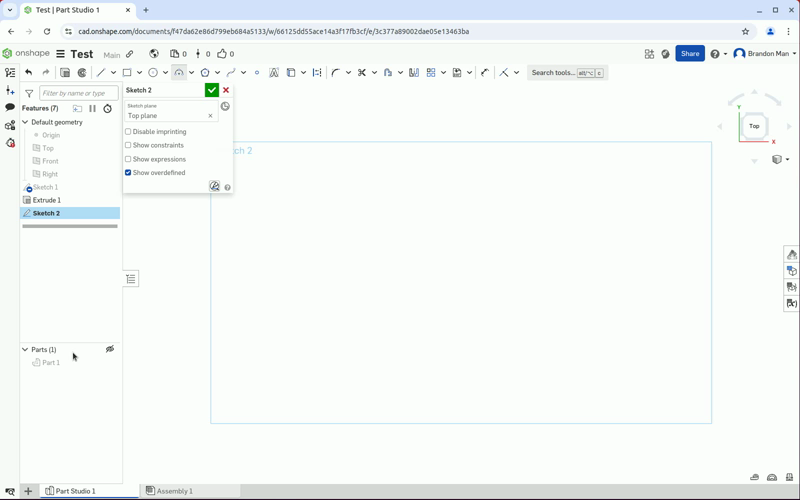
key_down(shift)
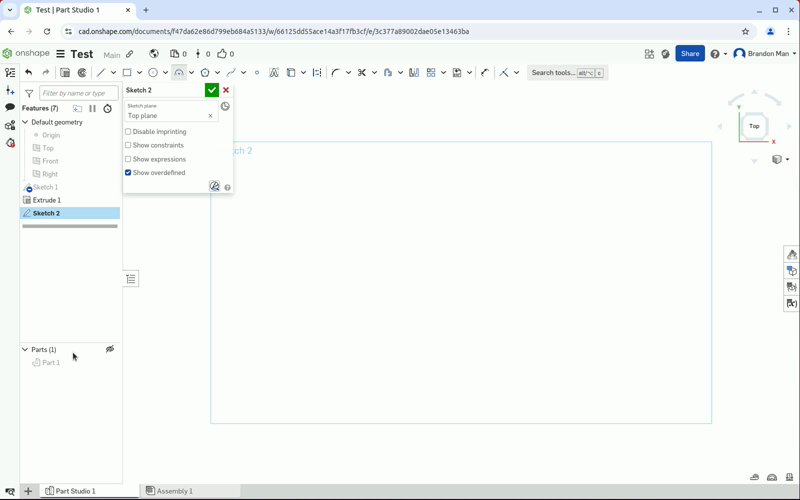
mouse_move(423, 234)
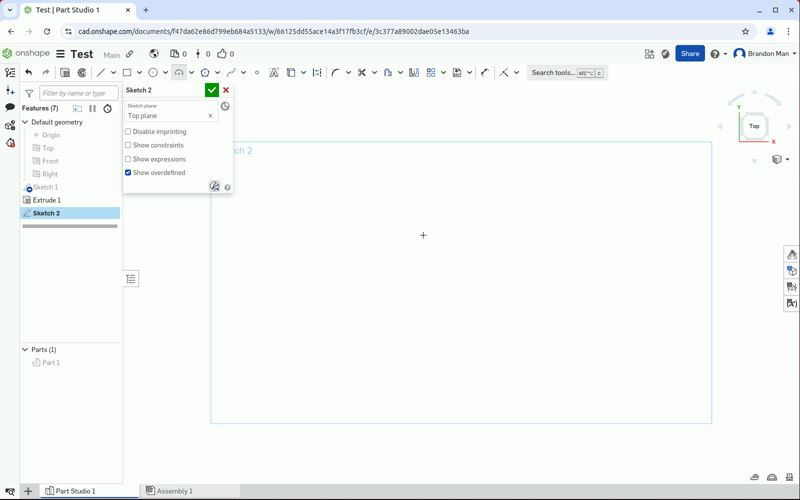
click(423, 234)
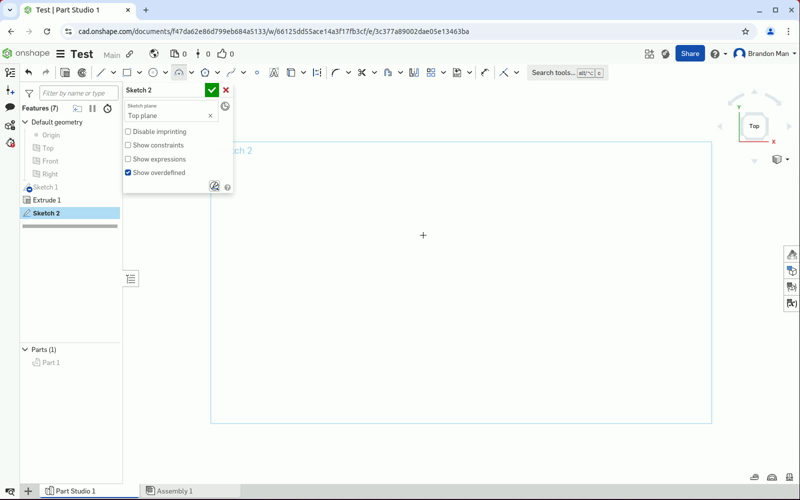
key_up(shift)
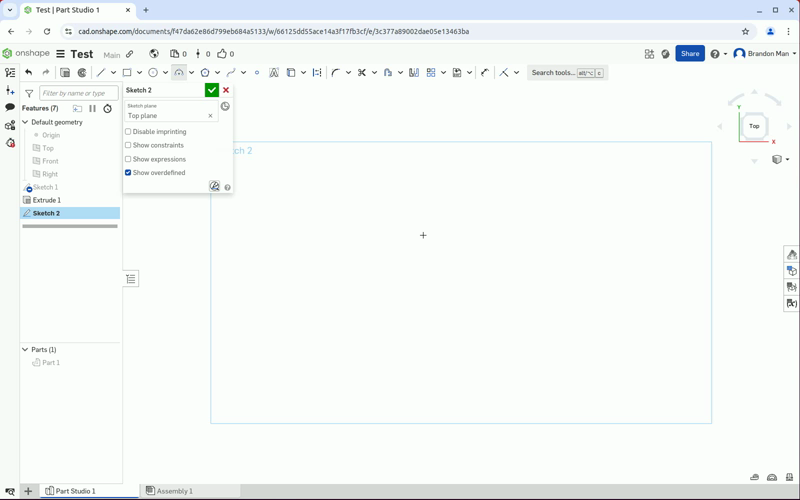
key_down(shift)
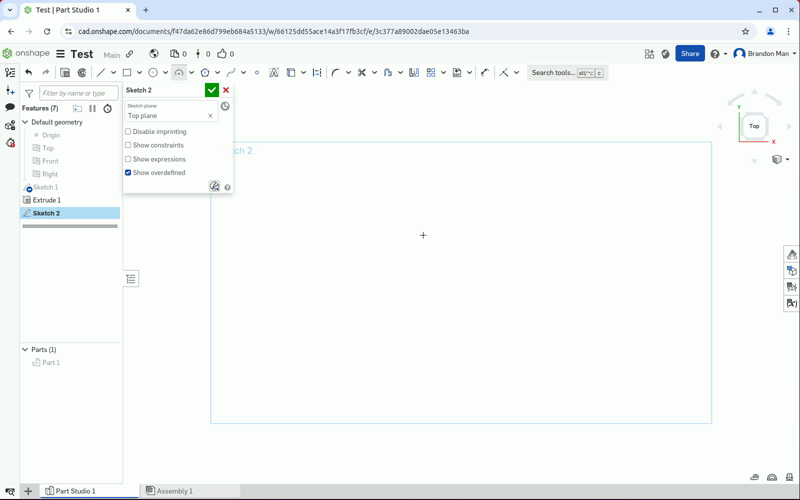
mouse_move(498, 234)
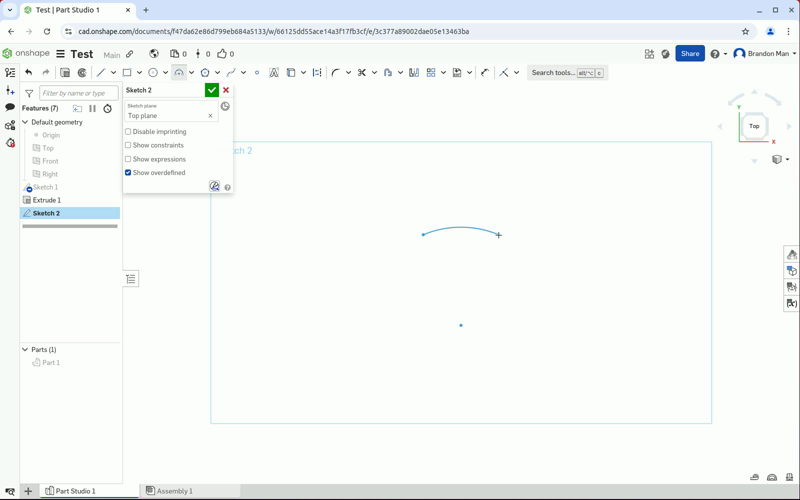
click(498, 234)
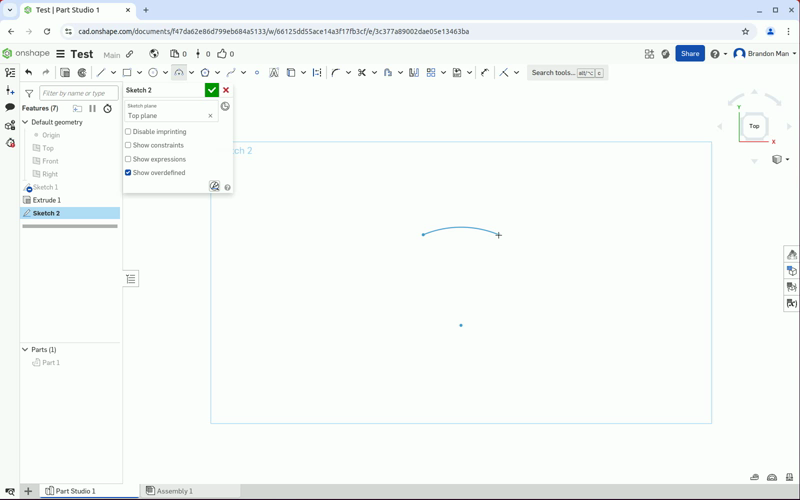
mouse_move(461, 222)
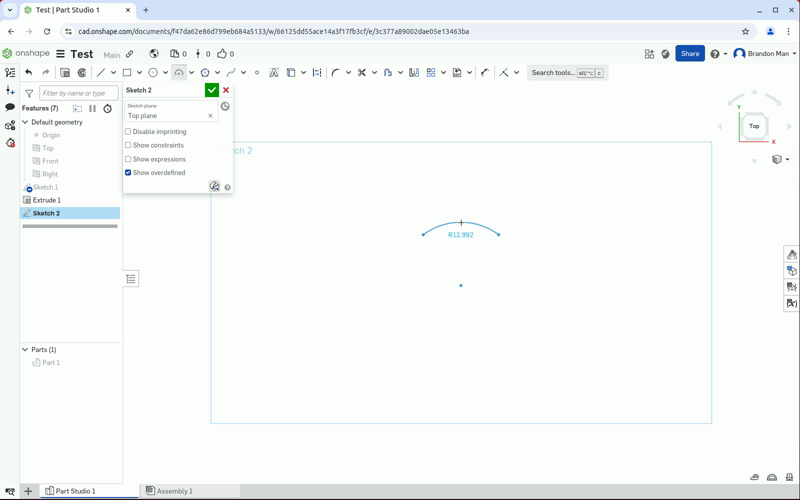
click(461, 222)
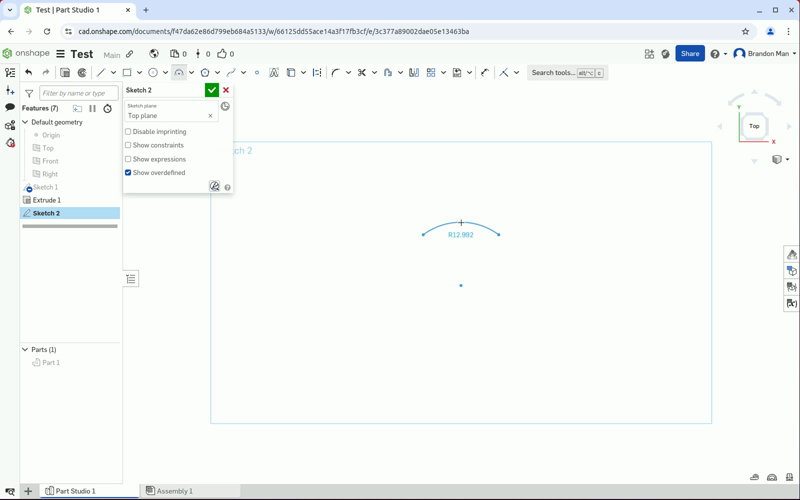
key_up(shift)
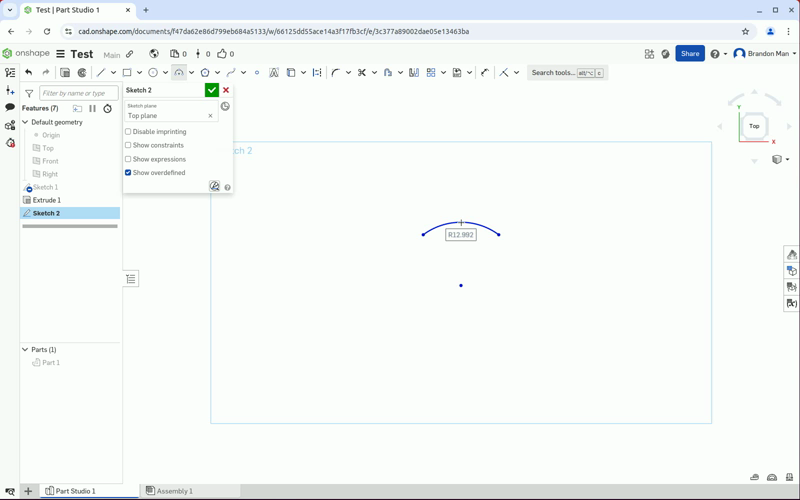
key(esc)
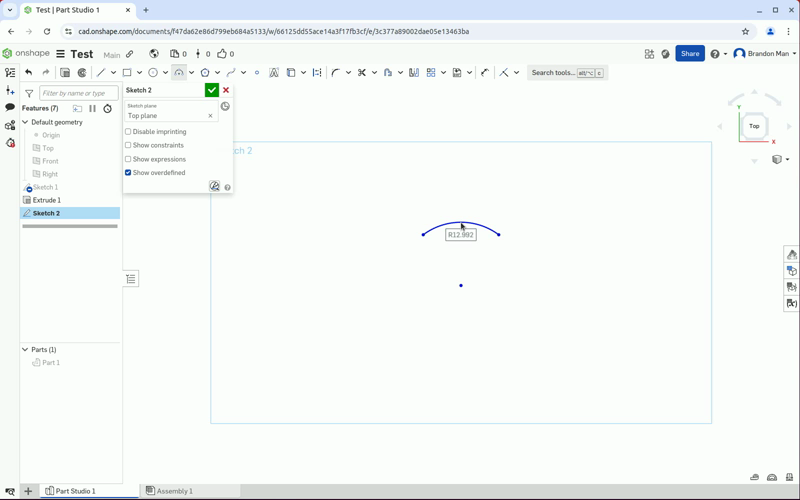
key(l)
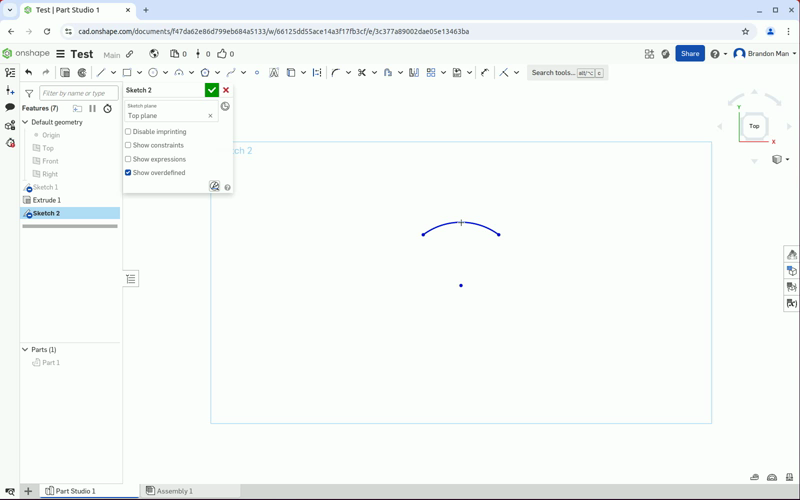
mouse_move(498, 234)
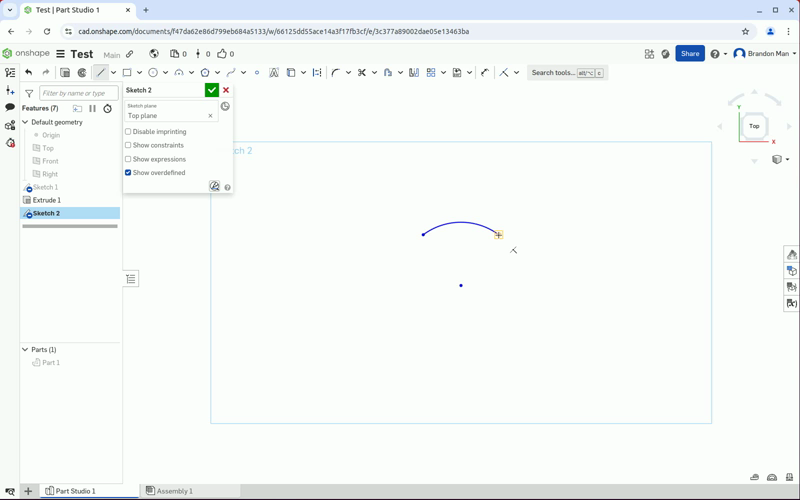
click(498, 234)
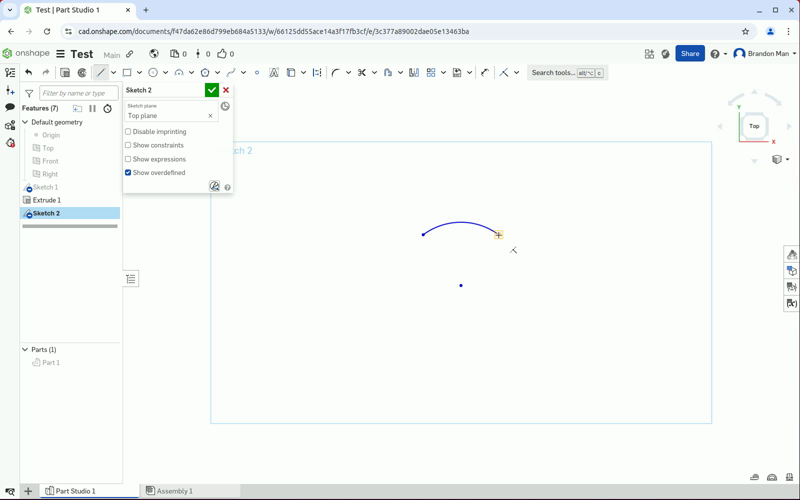
key_down(shift)
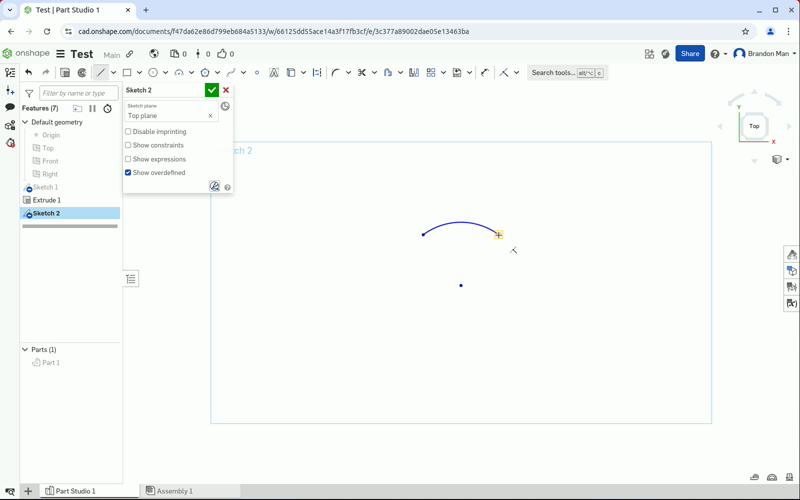
mouse_move(498, 169)
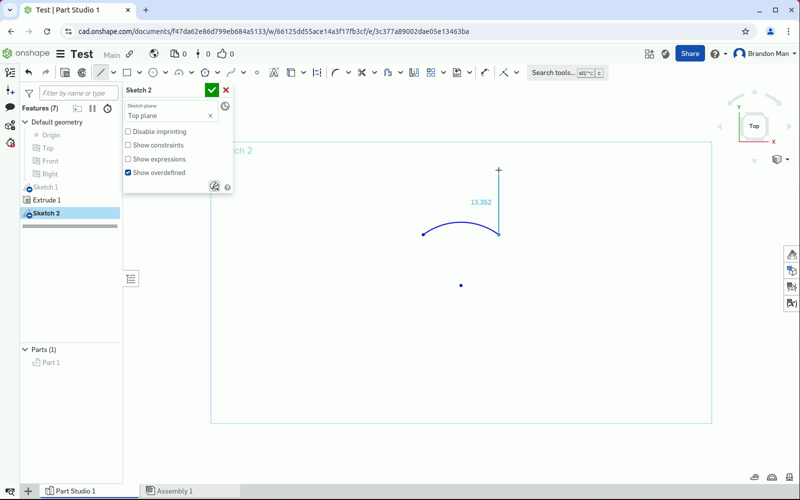
click(498, 169)
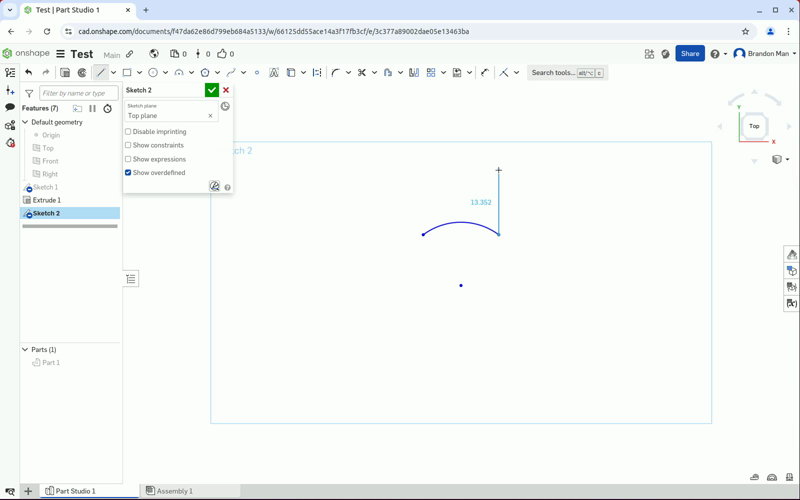
key_up(shift)
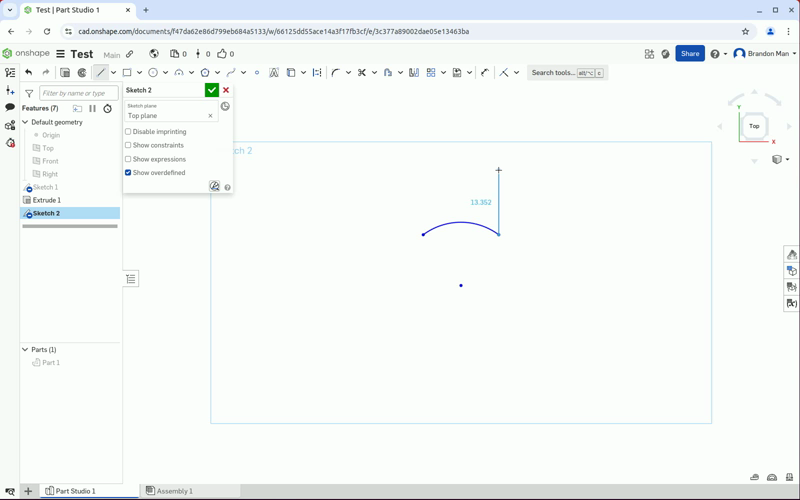
key_down(shift)
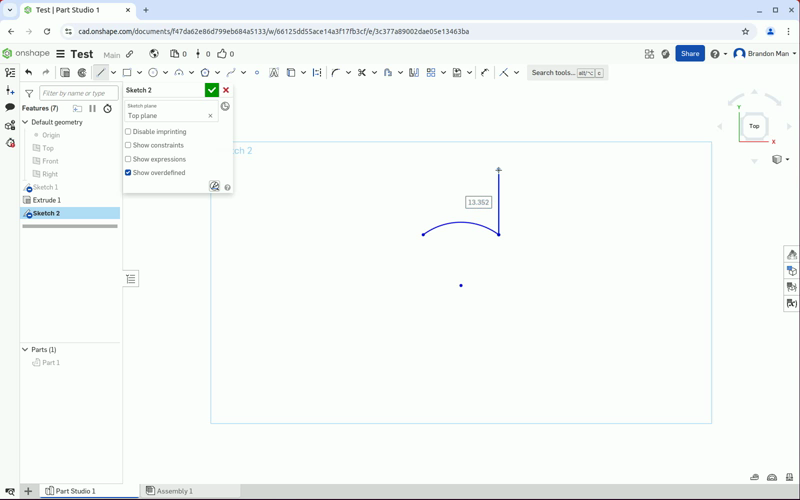
mouse_move(423, 169)
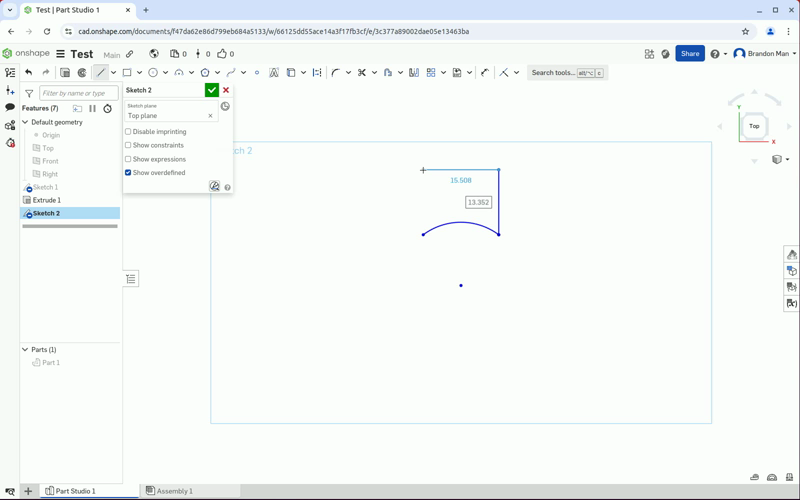
click(423, 169)
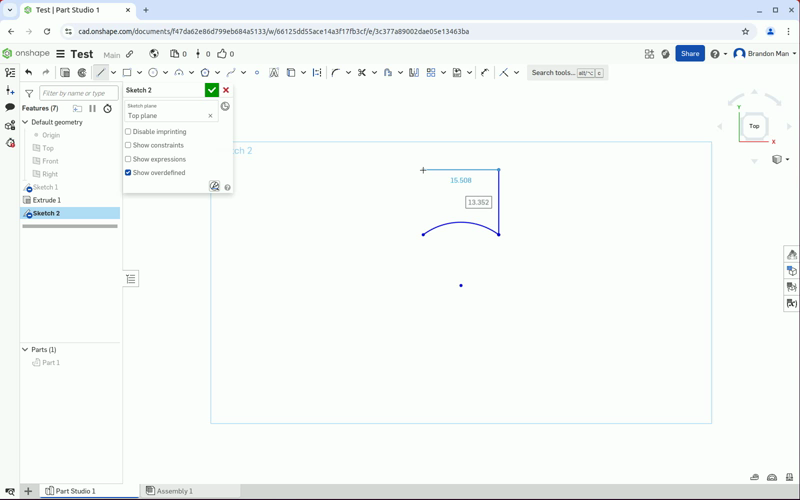
key_up(shift)
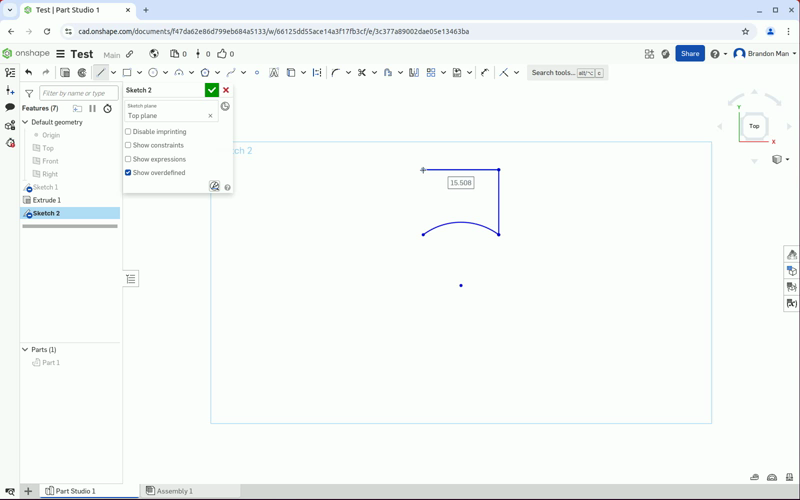
key_down(shift)
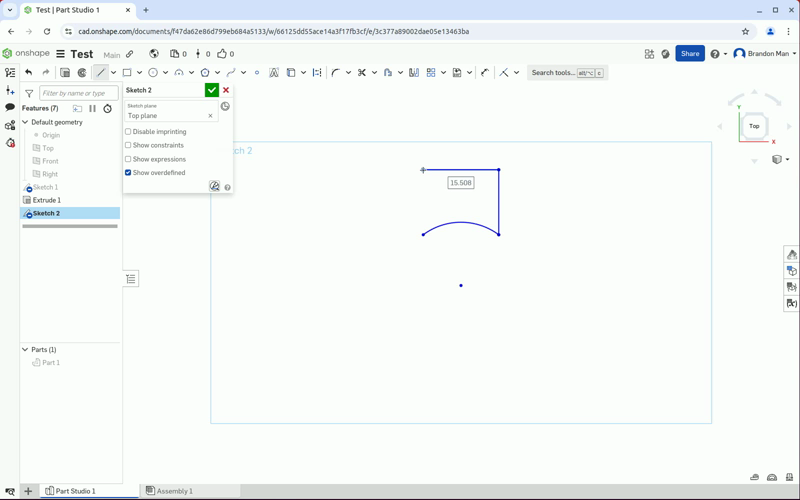
mouse_move(423, 234)
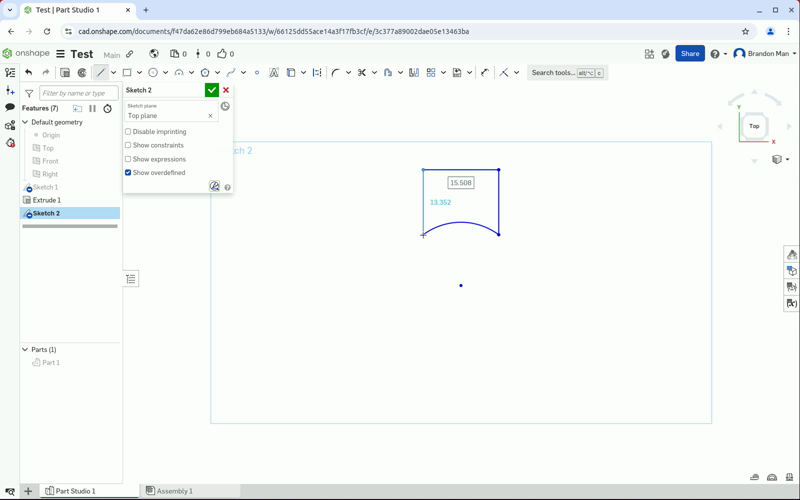
key_up(shift)
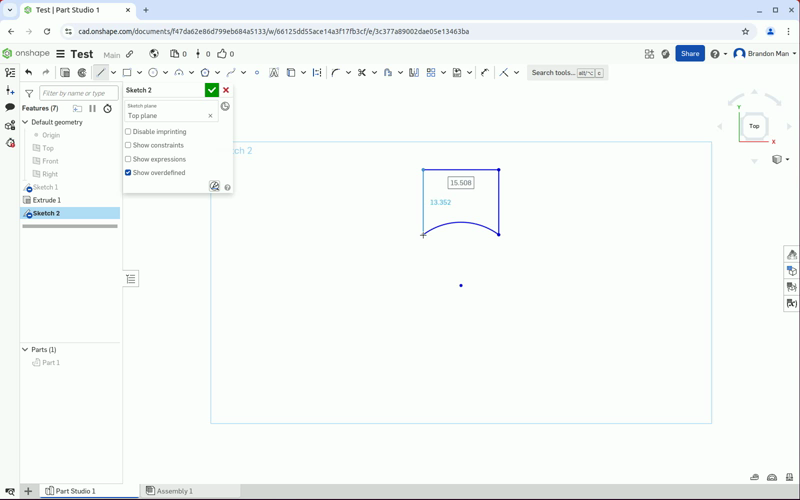
click(423, 234)
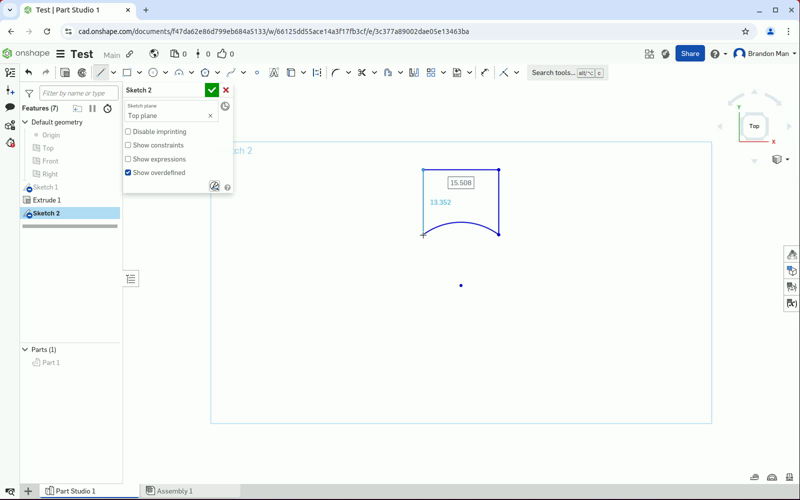
key(esc)
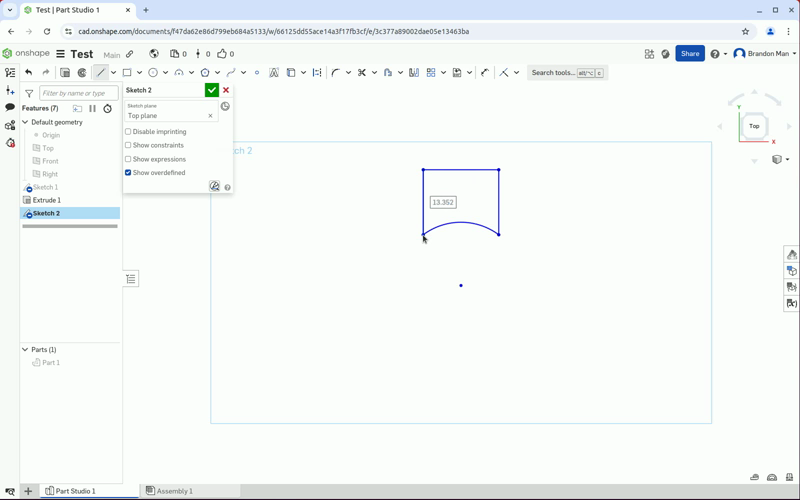
key(c)
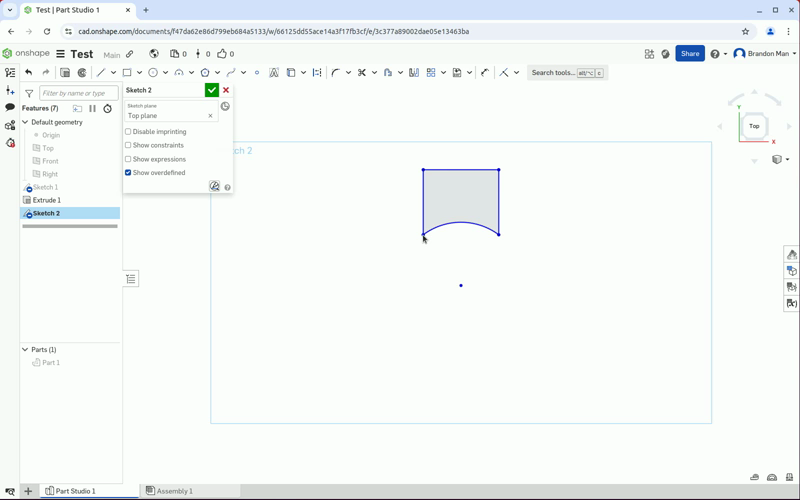
key_down(shift)
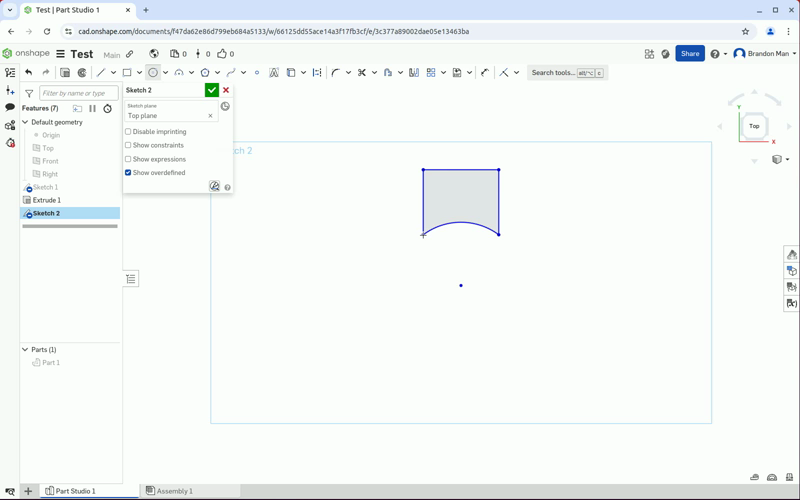
mouse_move(461, 189)
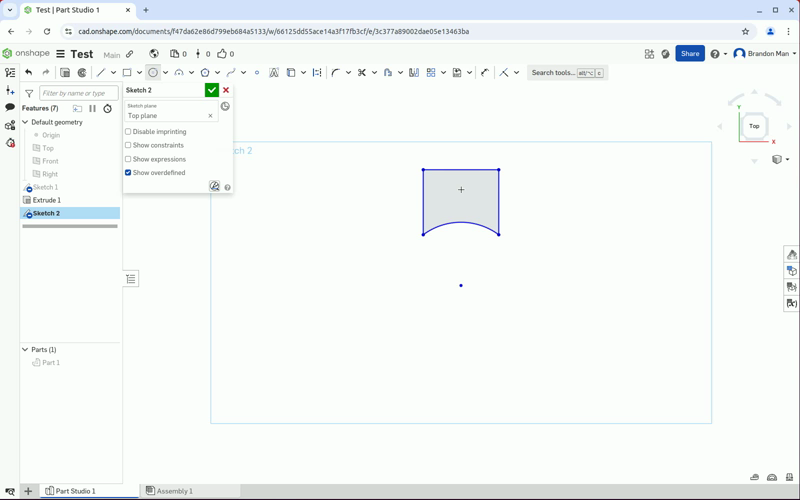
click(461, 189)
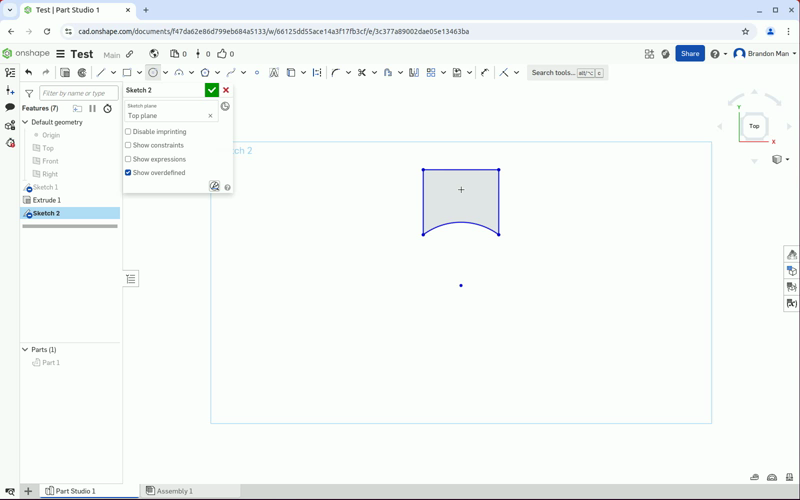
key_up(shift)
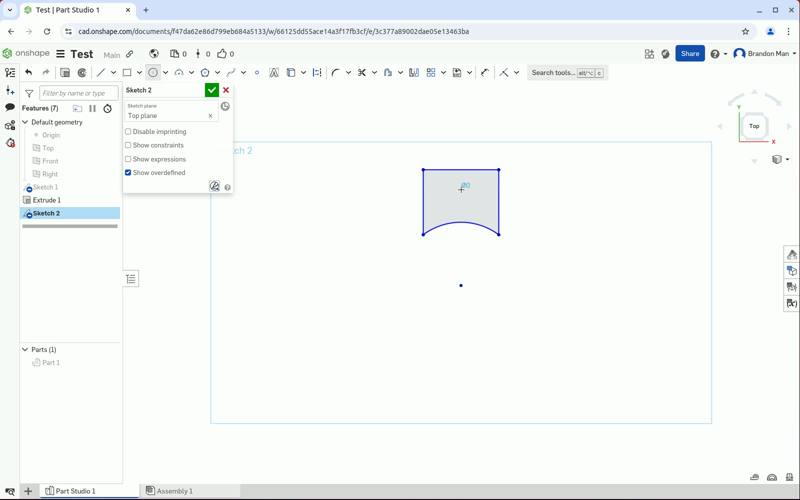
mouse_move(469, 189)
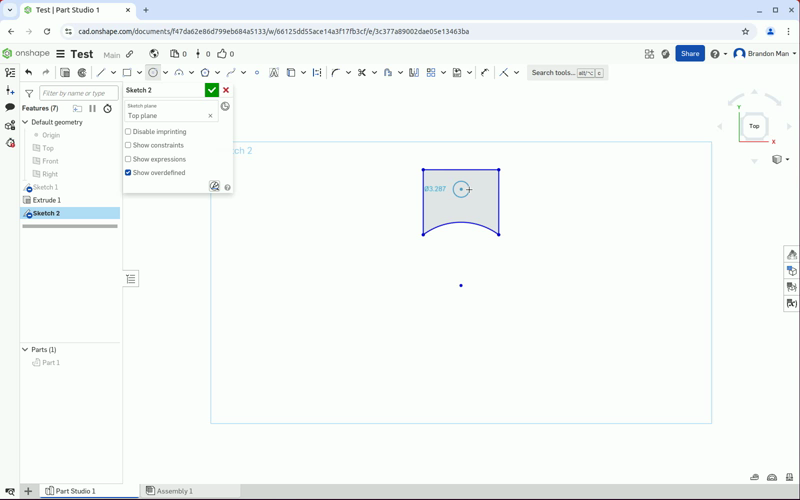
click(469, 189)
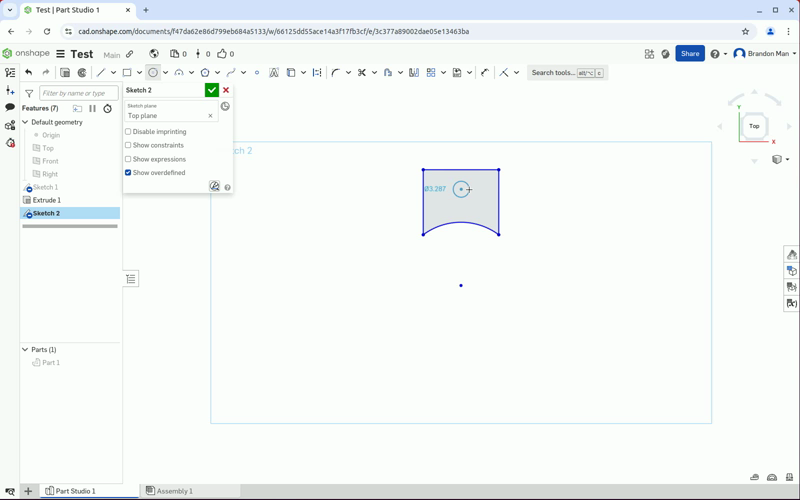
key(esc)
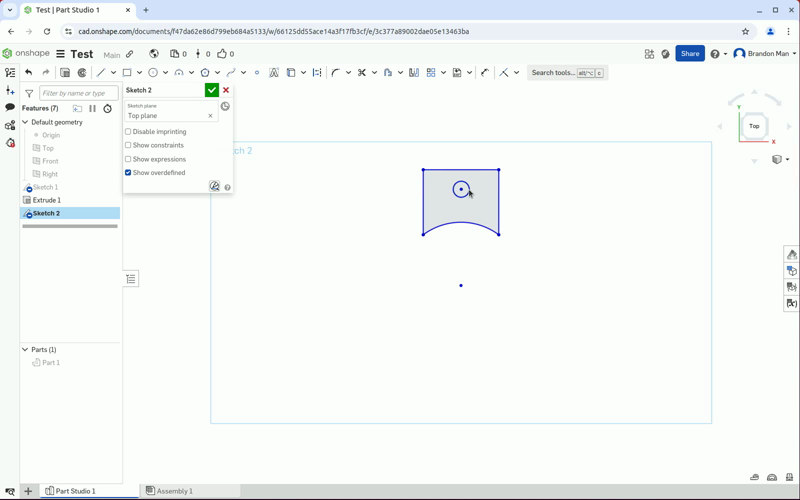
mouse_move(495, 211)
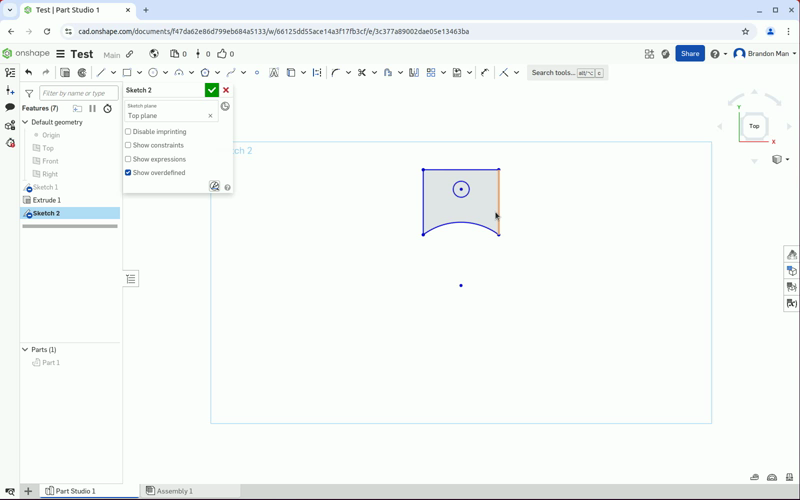
click(495, 211)
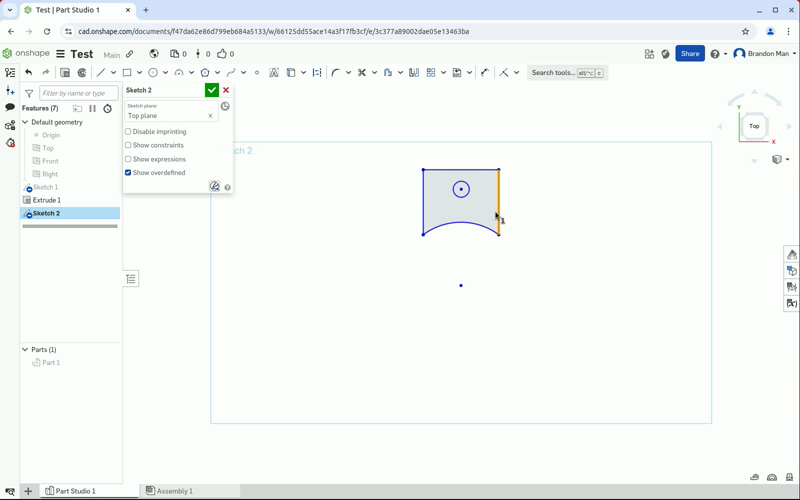
mouse_move(73, 352)
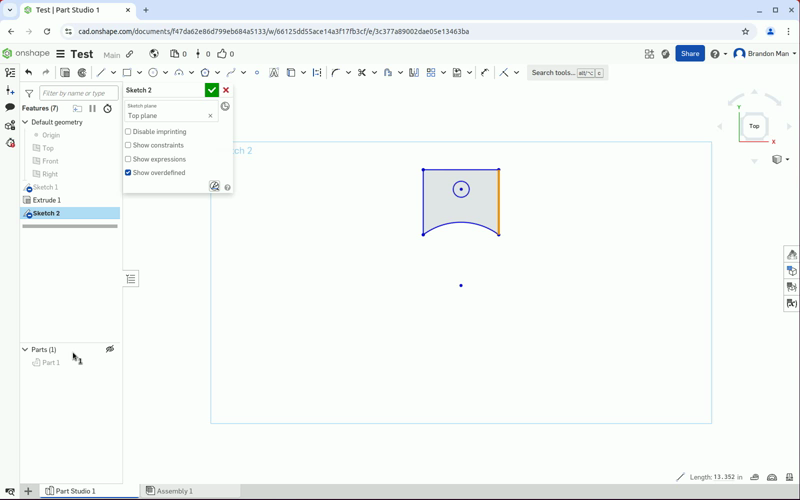
key(shift+y)
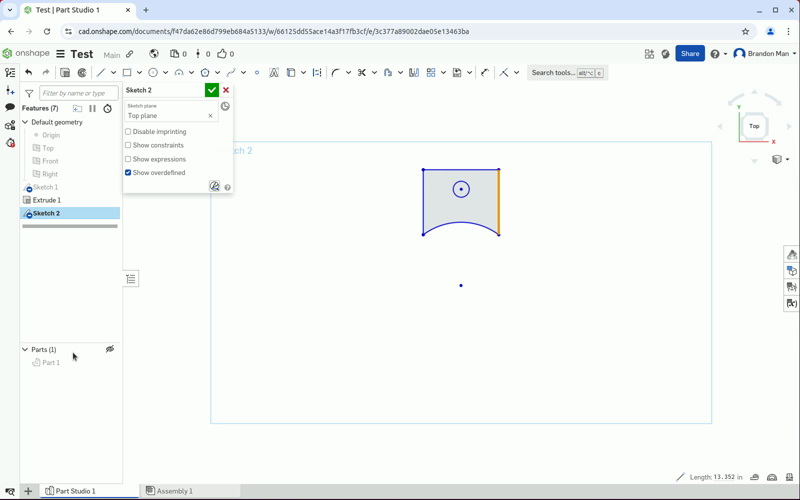
key(shift+e)
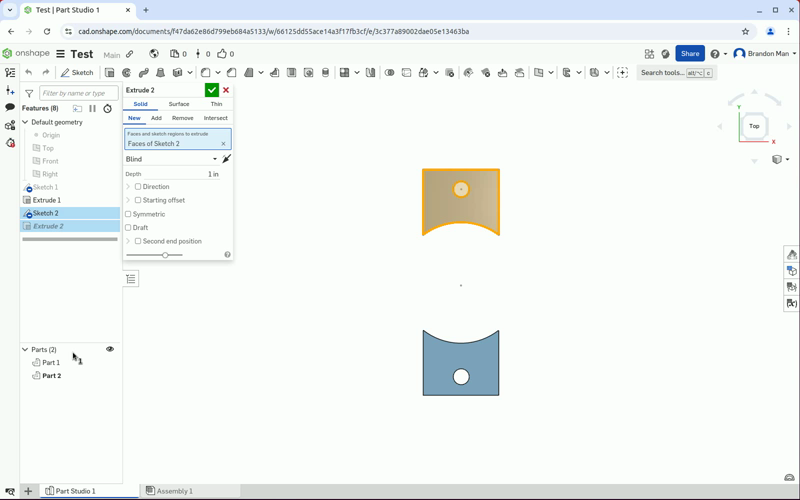
mouse_move(143, 106)
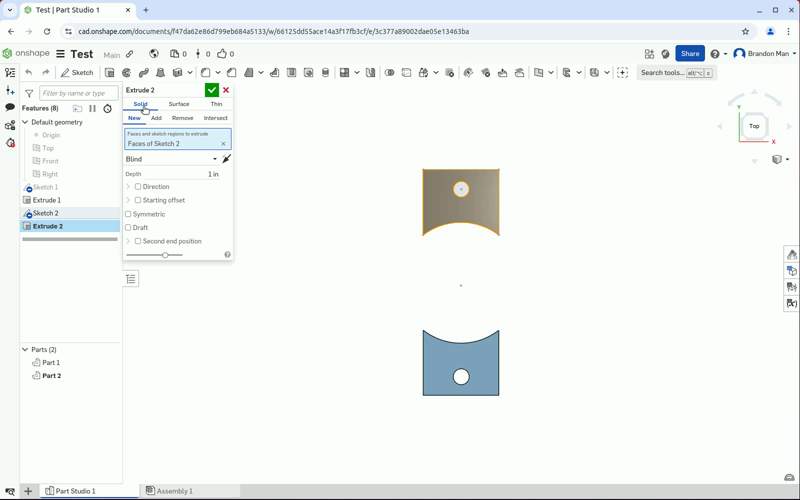
click(143, 106)
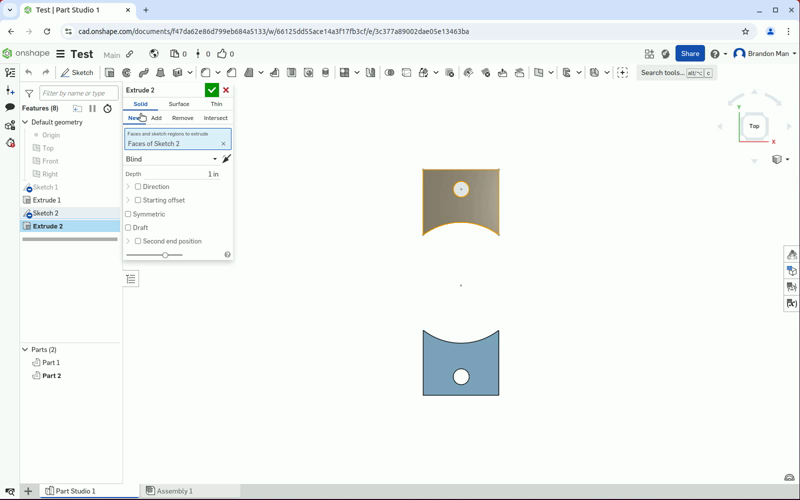
mouse_move(137, 120)
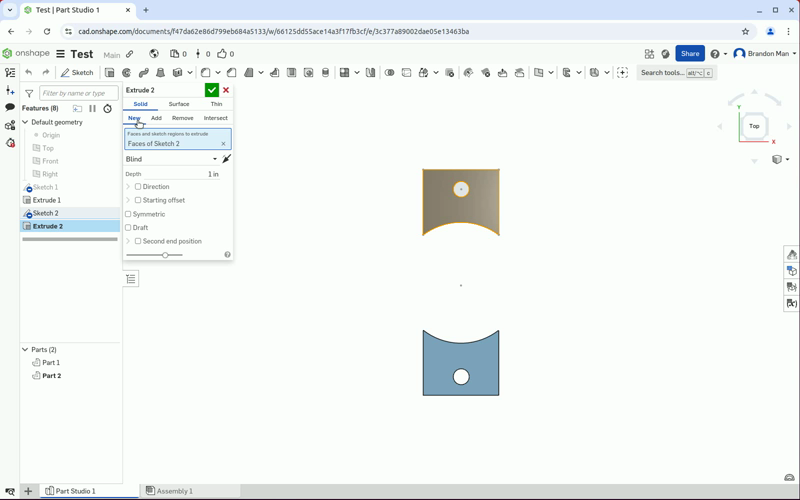
click(137, 120)
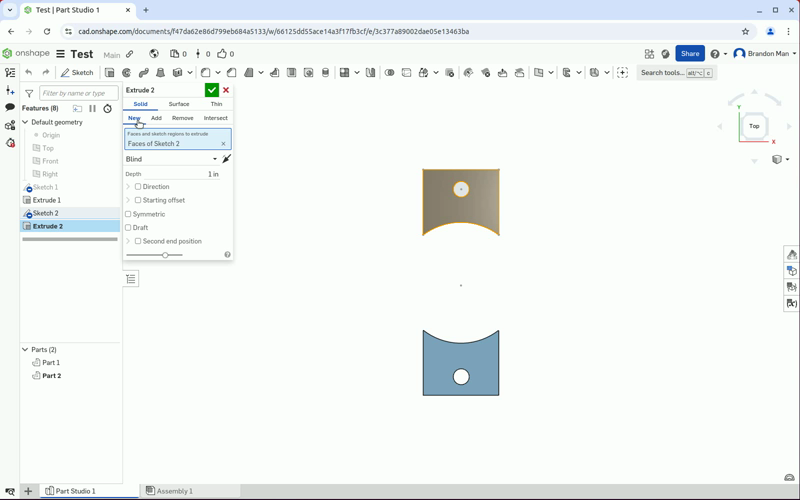
key(tab, 4)
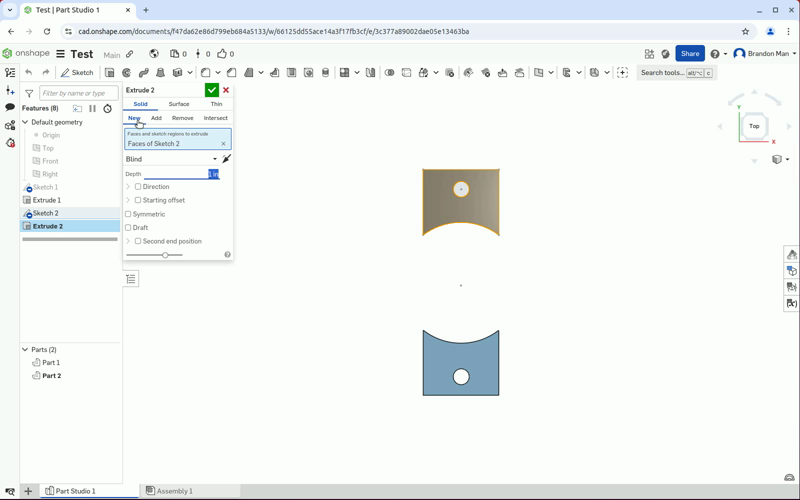
text(3.851)
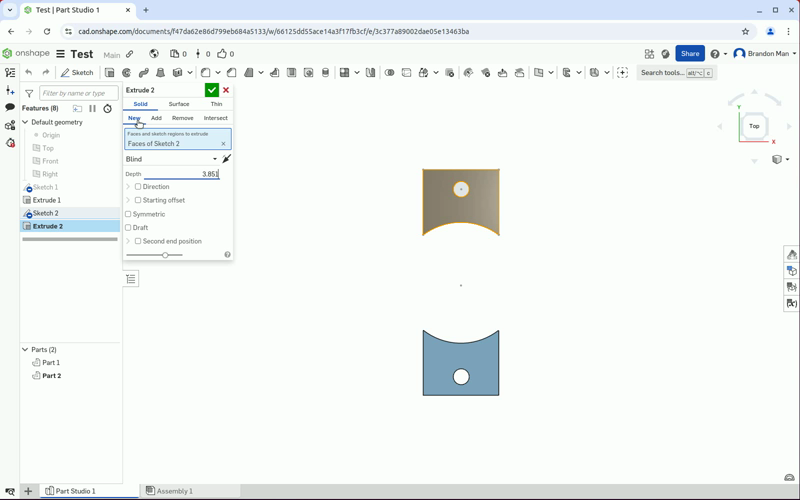
key(enter)
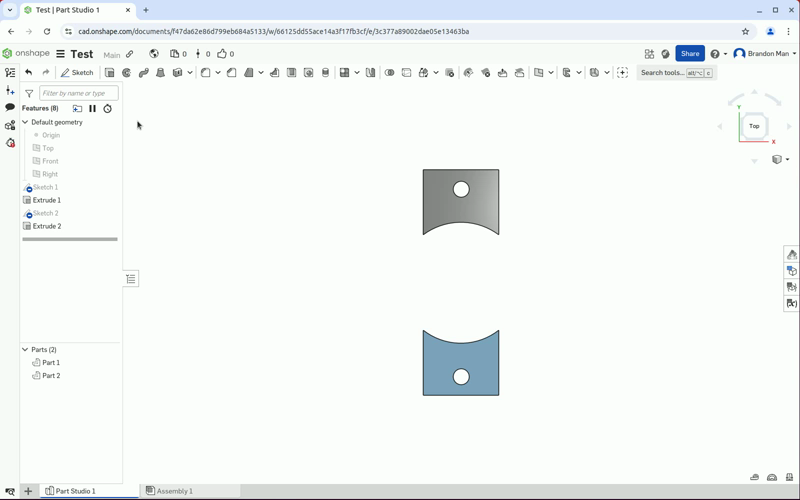
key(shift+h)
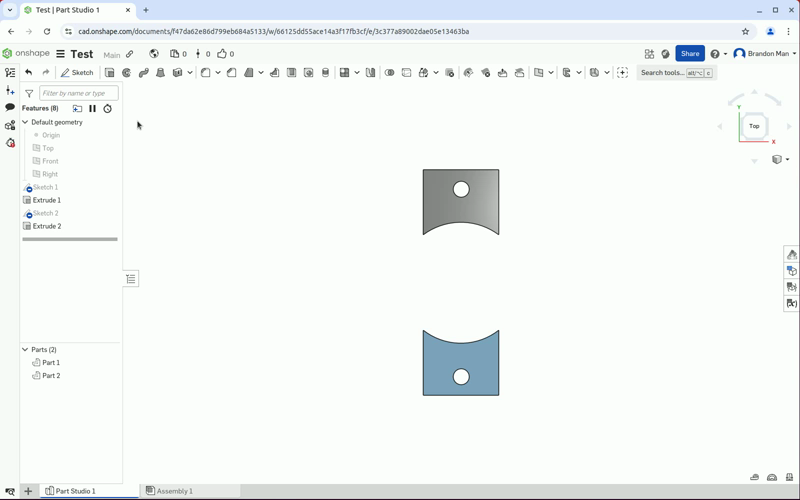
key(shift+h)
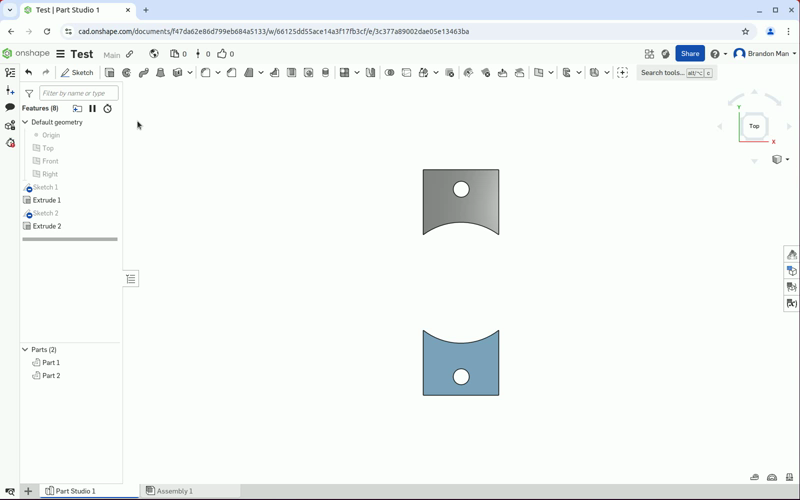
mouse_move(73, 189)
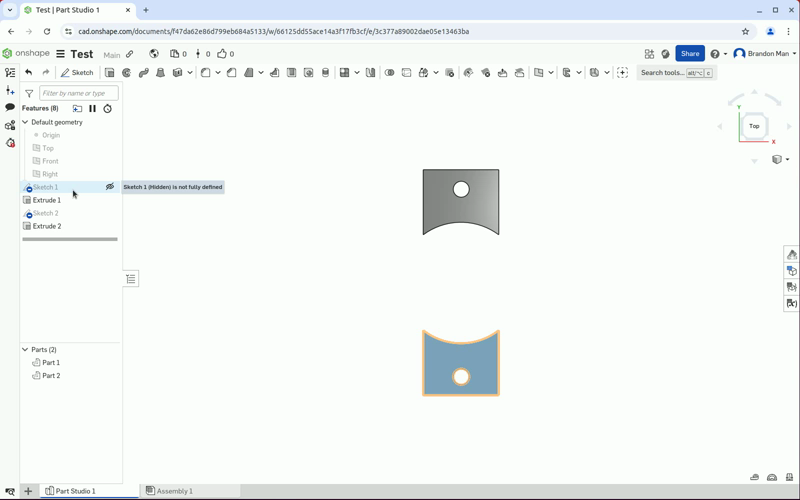
click(73, 189)
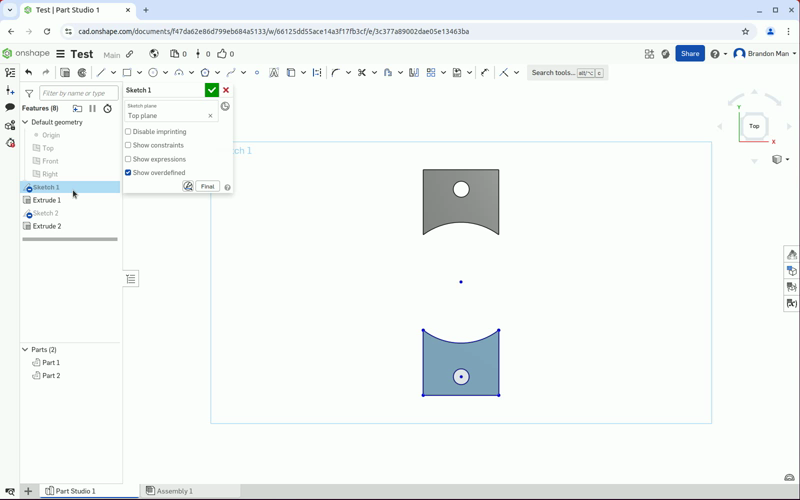
mouse_move(229, 92)
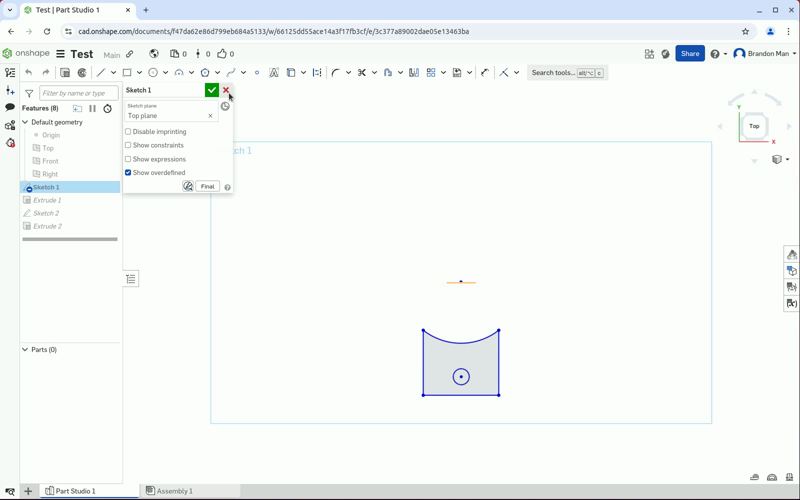
click(229, 92)
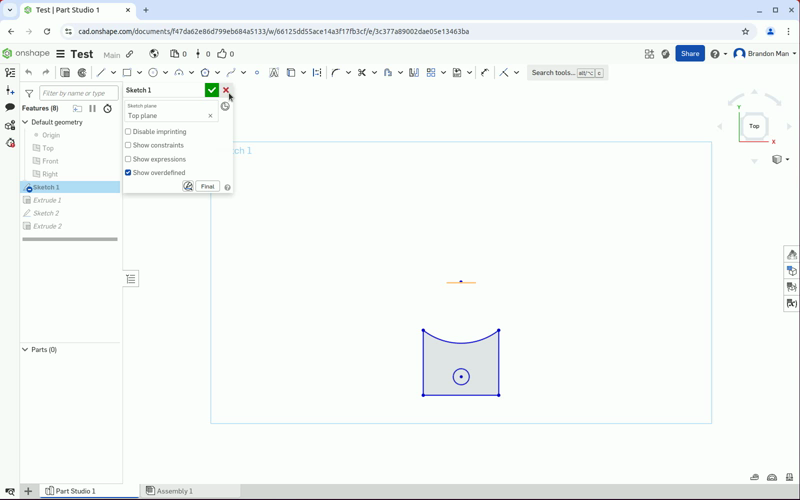
key(shift+s)
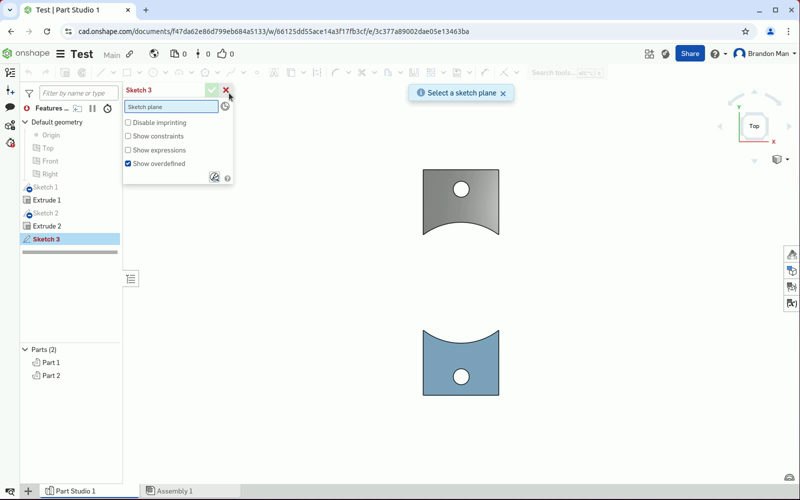
mouse_move(73, 150)
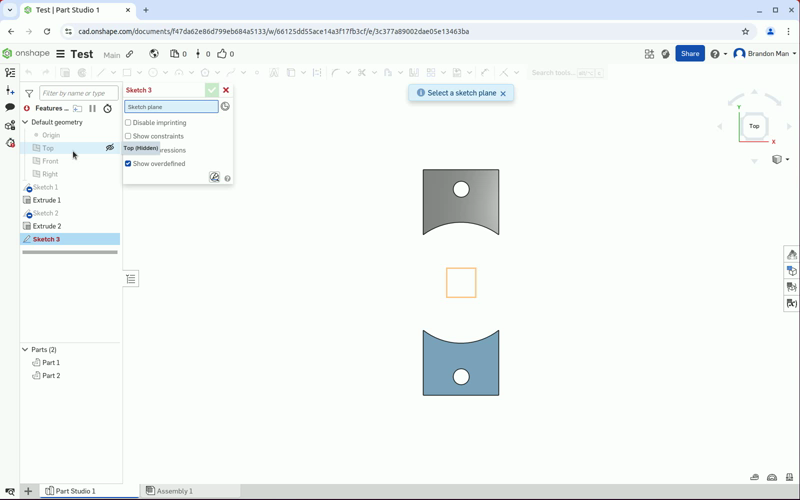
click(73, 150)
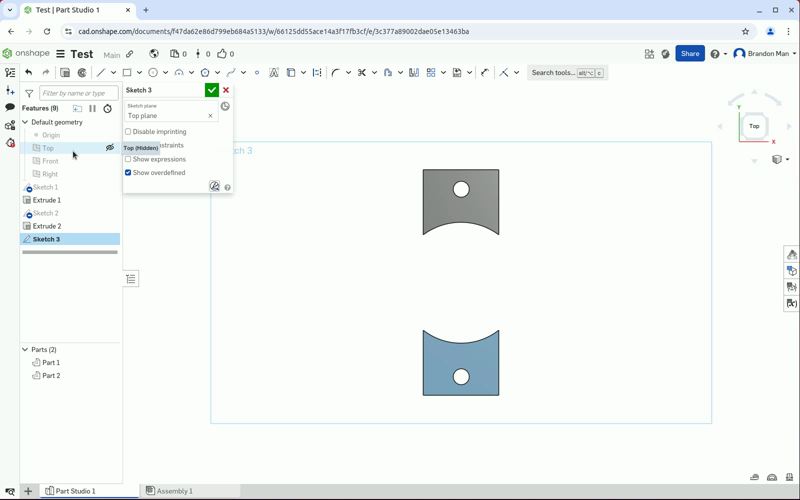
mouse_move(73, 352)
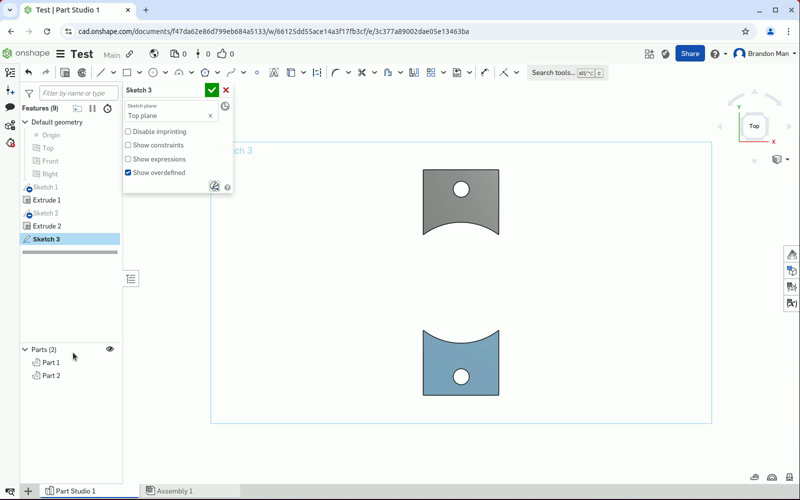
key(y)
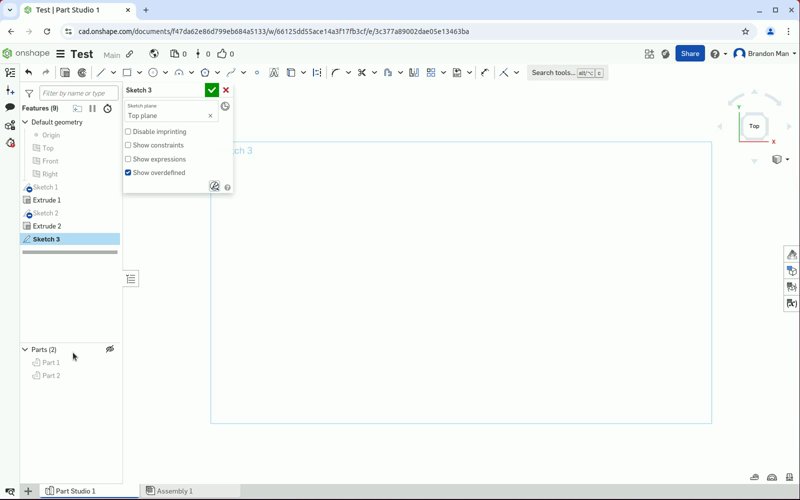
key(a)
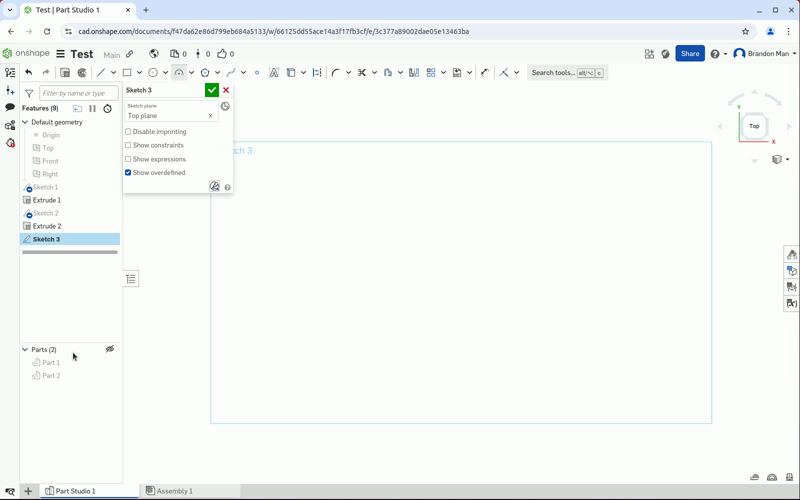
key_down(shift)
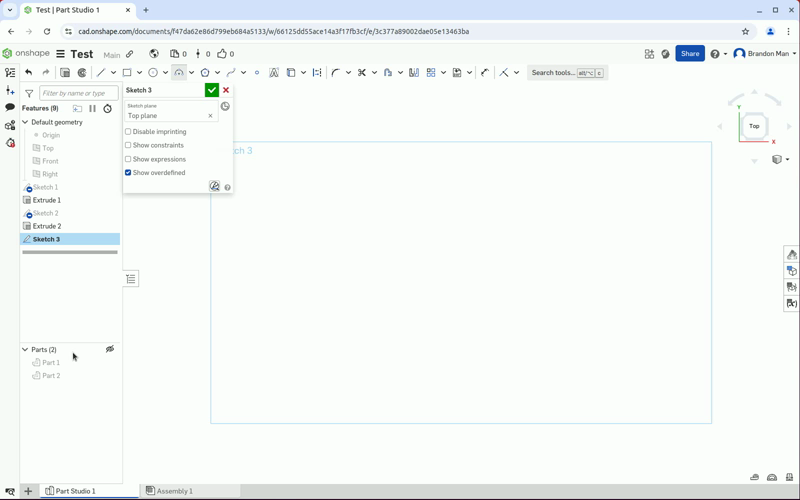
mouse_move(498, 330)
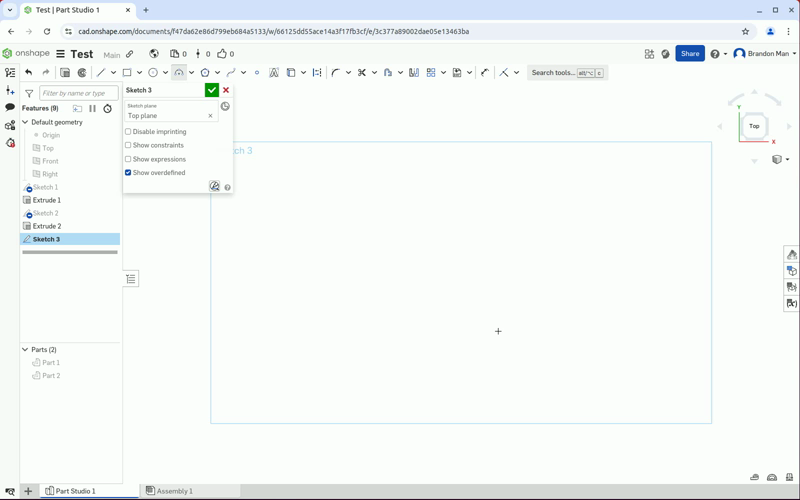
click(498, 330)
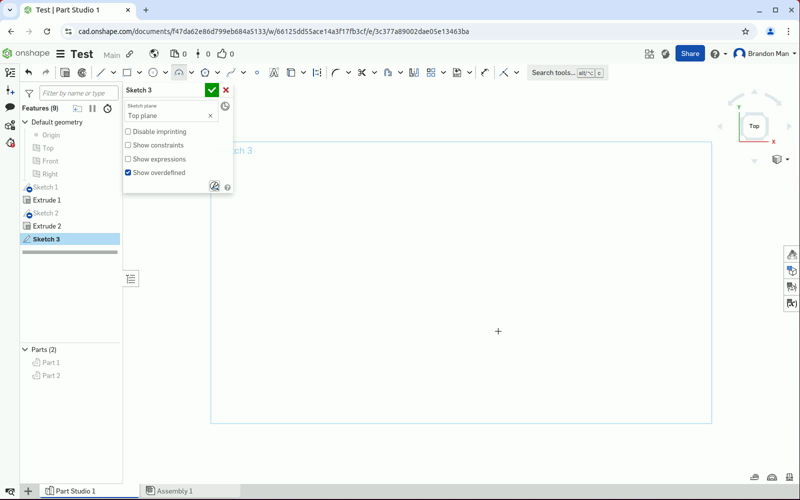
key_up(shift)
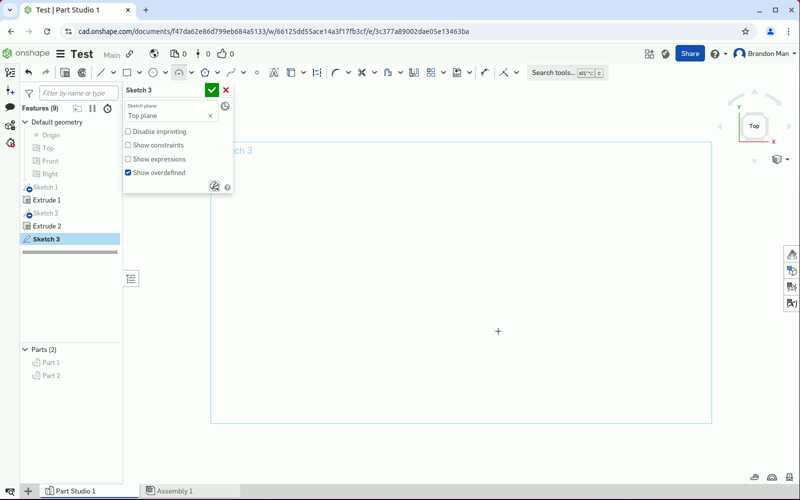
key_down(shift)
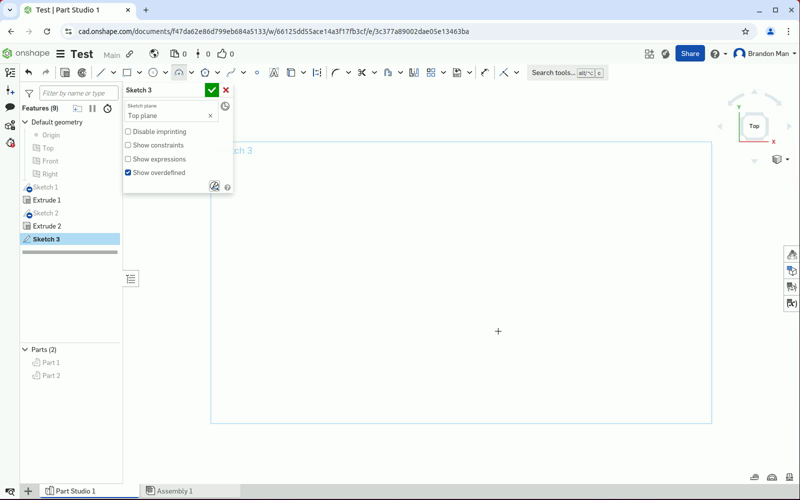
mouse_move(498, 234)
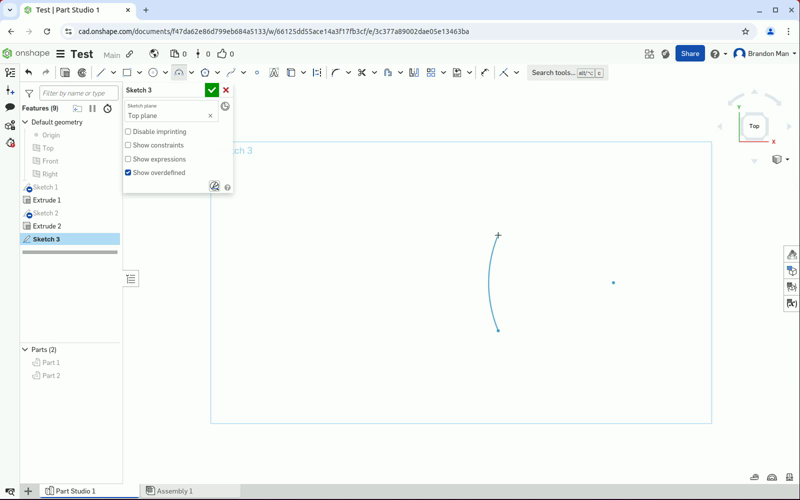
click(498, 234)
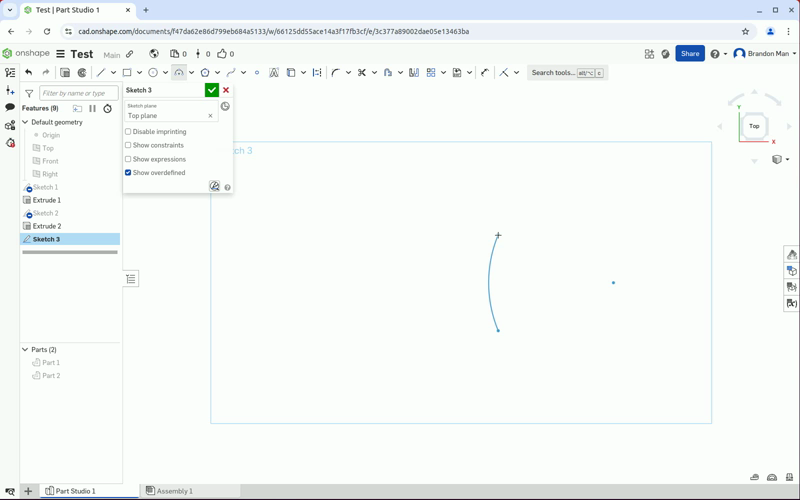
mouse_move(521, 282)
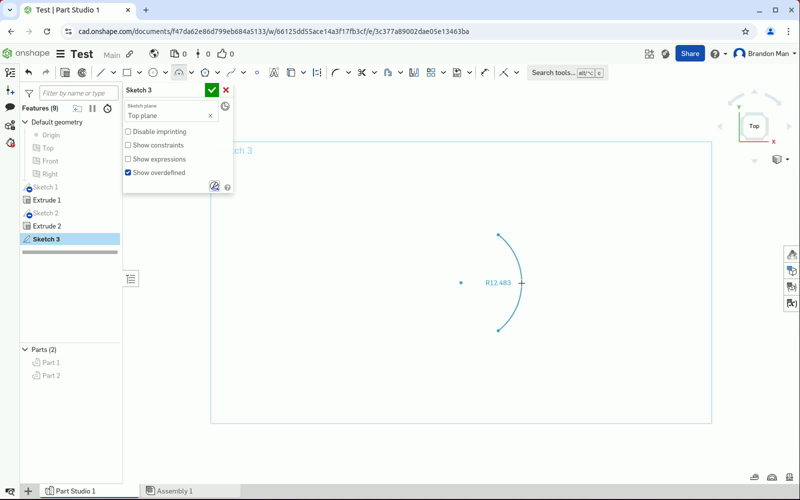
click(521, 282)
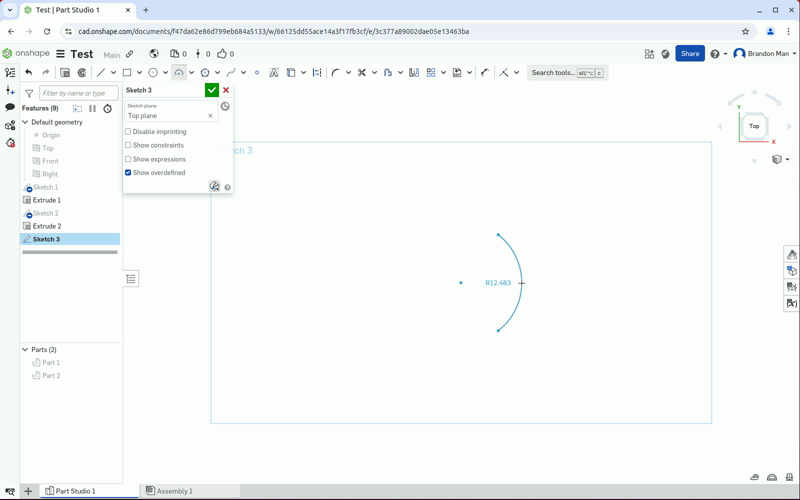
key_up(shift)
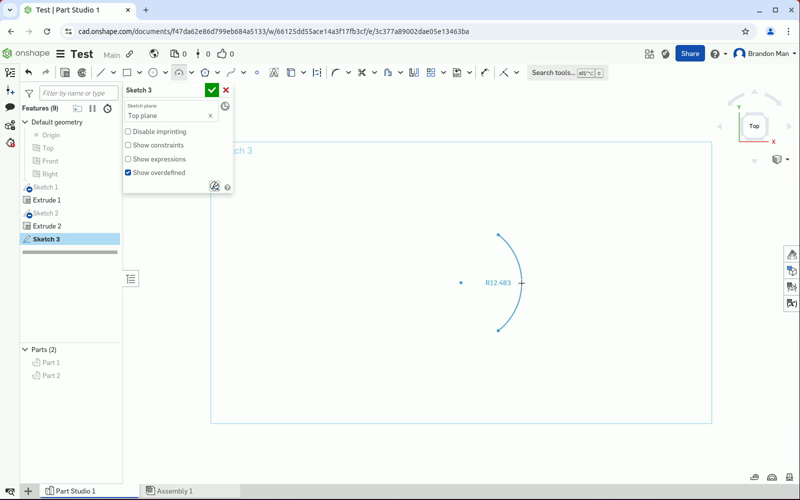
key(esc)
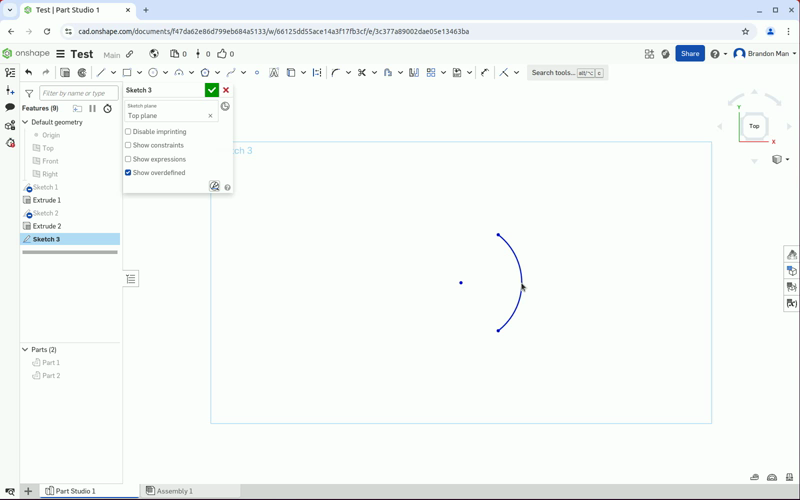
key(l)
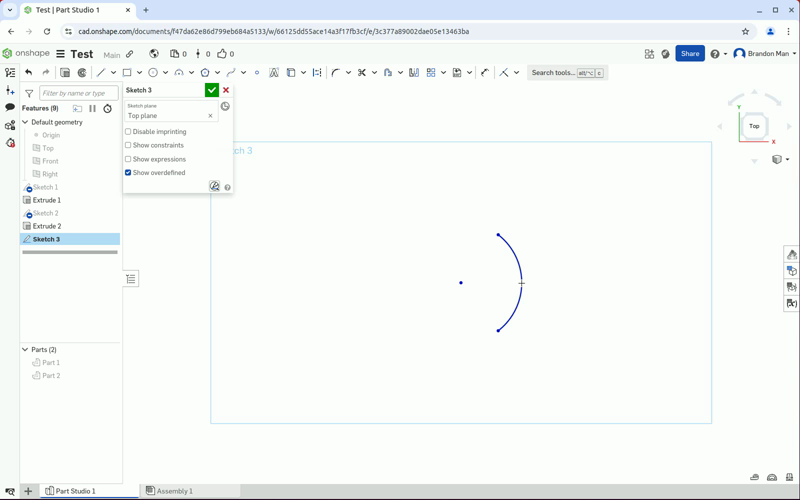
mouse_move(498, 234)
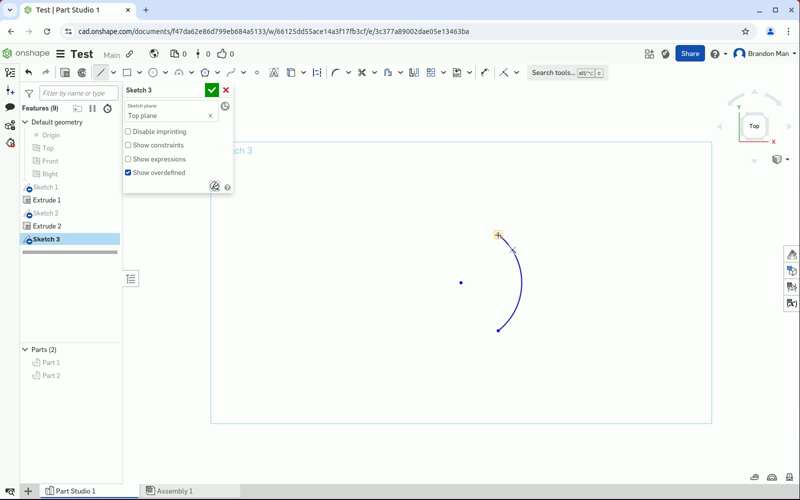
click(498, 234)
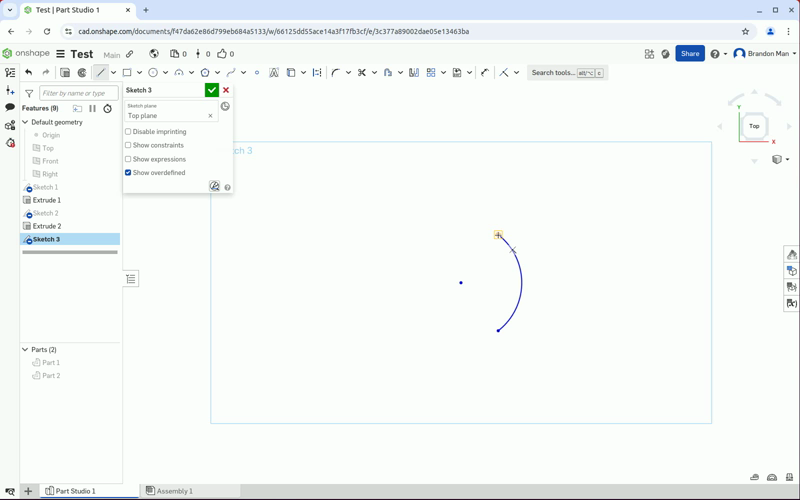
key_down(shift)
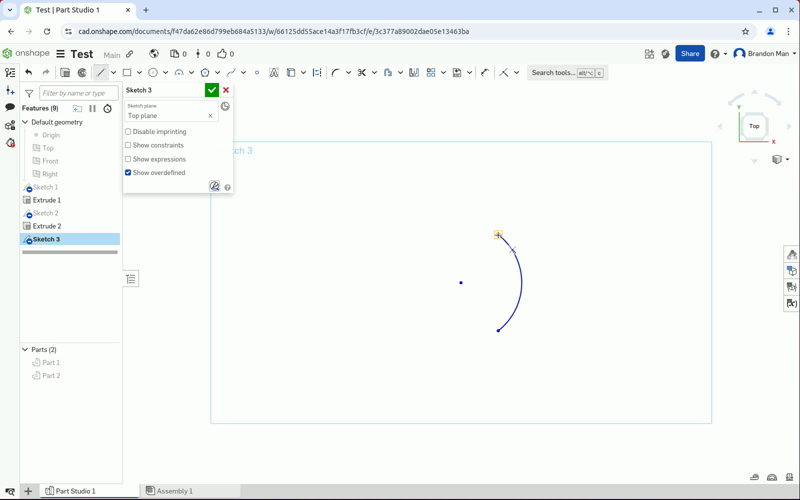
mouse_move(528, 234)
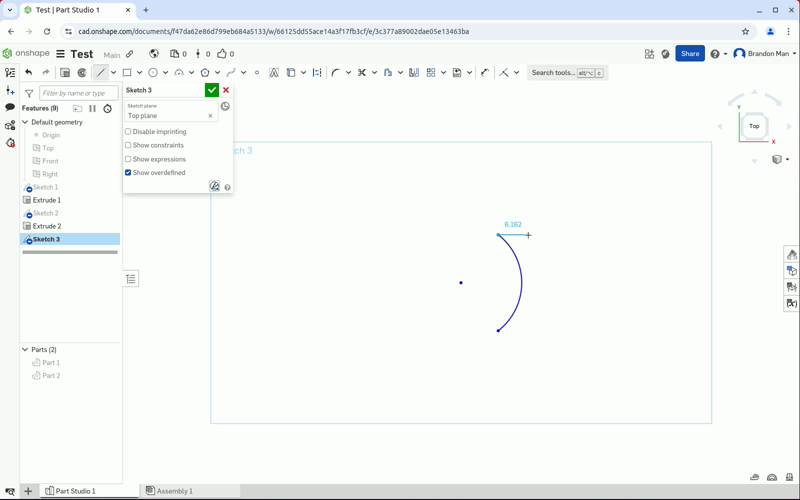
mouse_move(498, 263)
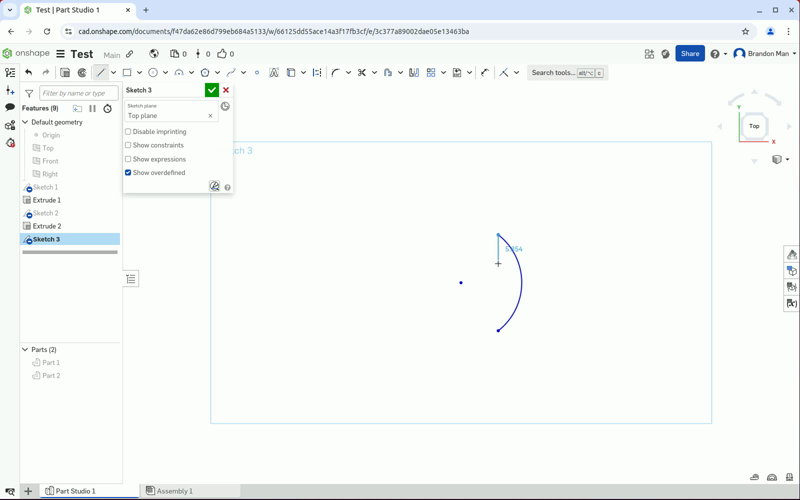
click(498, 263)
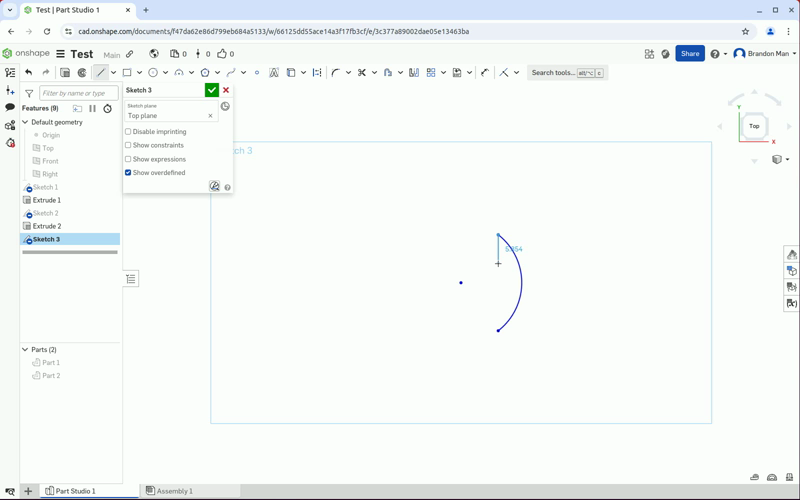
key_up(shift)
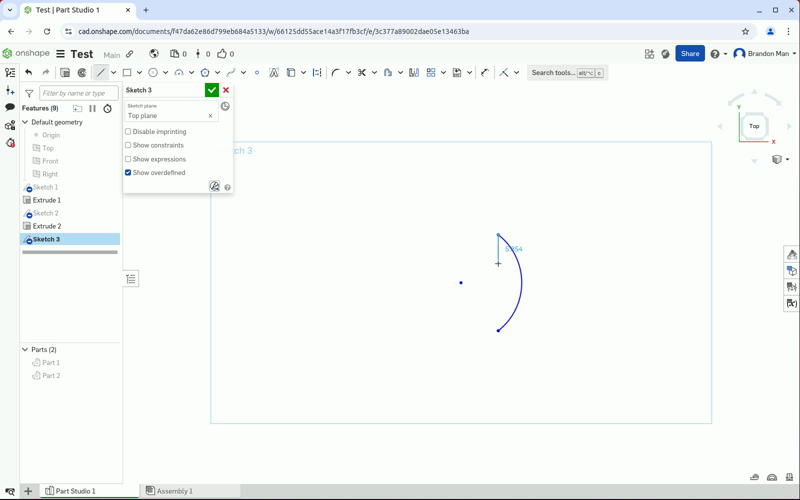
key(esc)
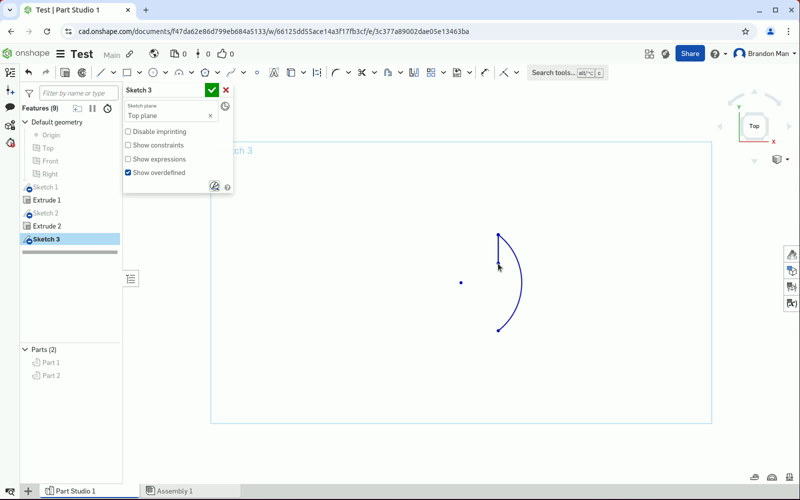
key(a)
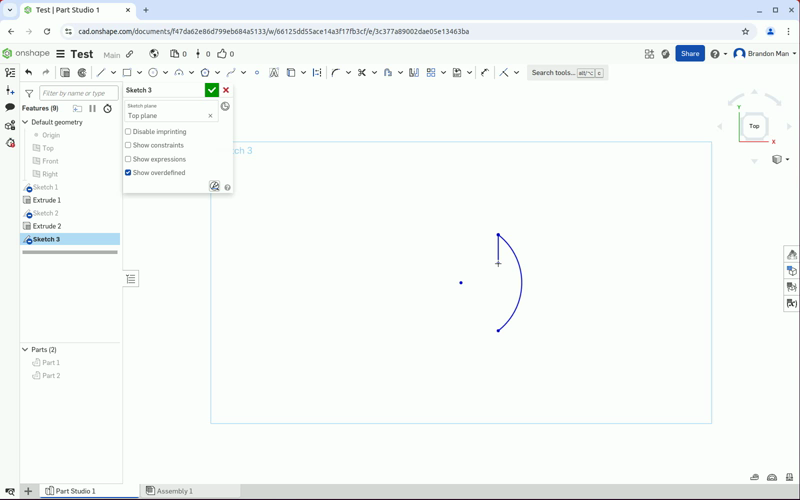
mouse_move(498, 263)
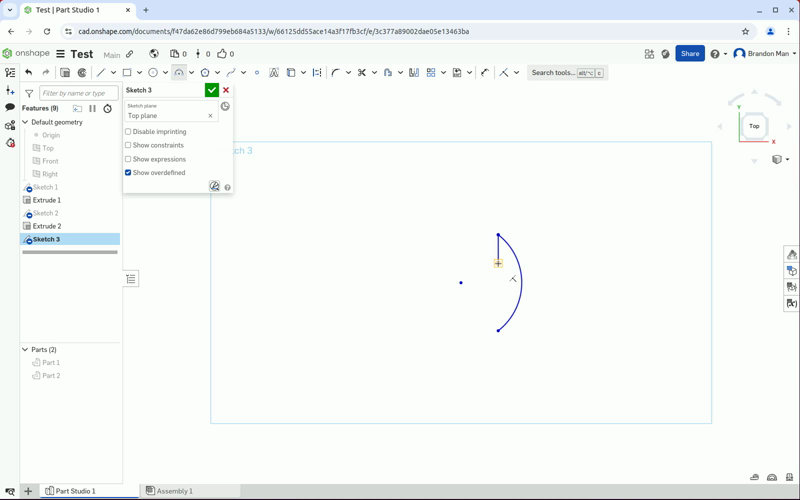
click(498, 263)
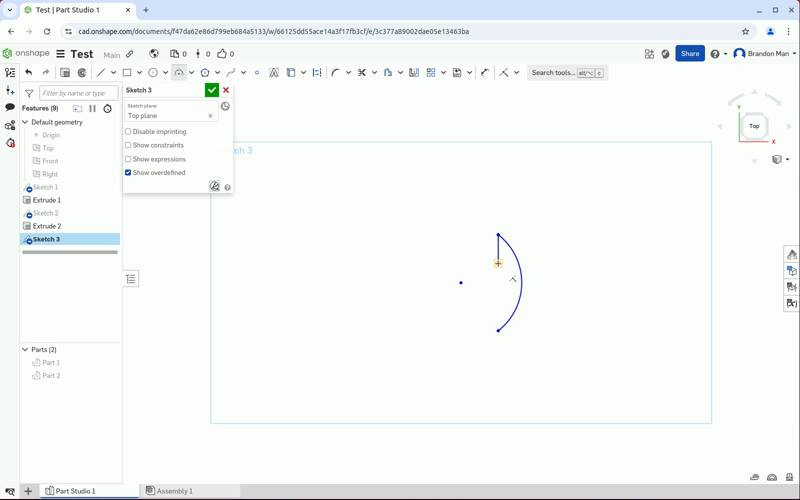
key_down(shift)
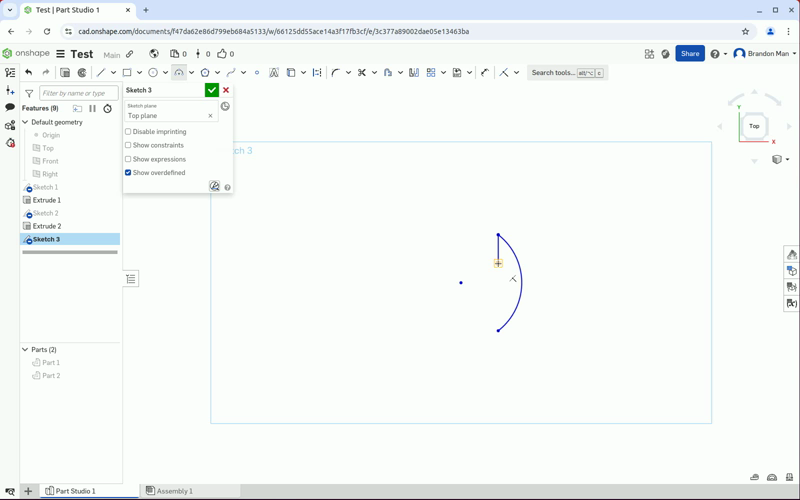
mouse_move(498, 302)
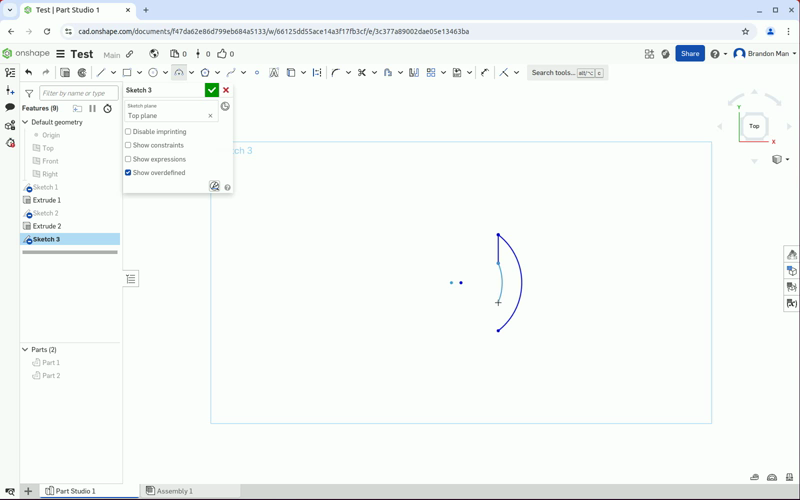
click(498, 302)
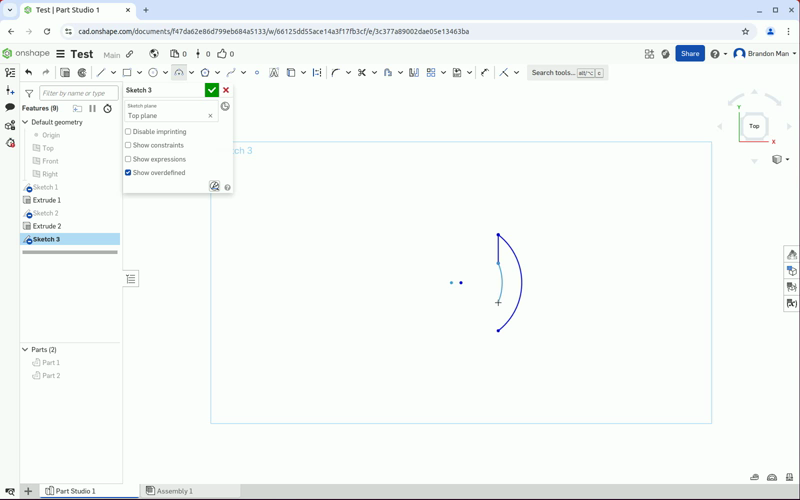
mouse_move(503, 282)
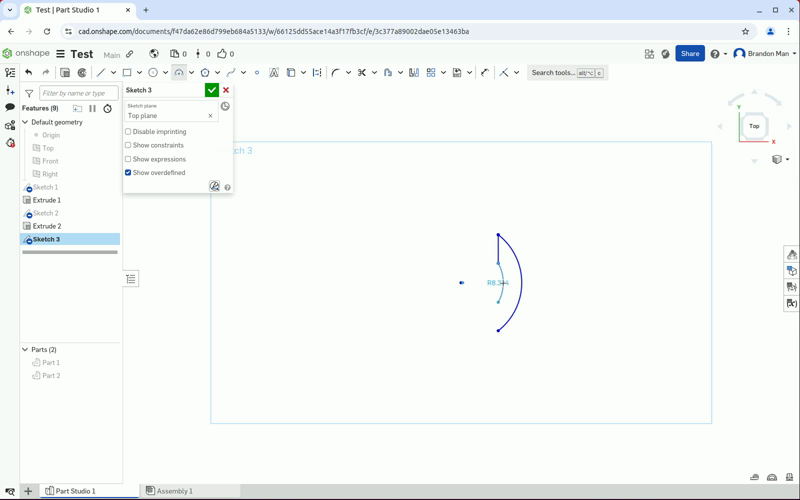
click(503, 282)
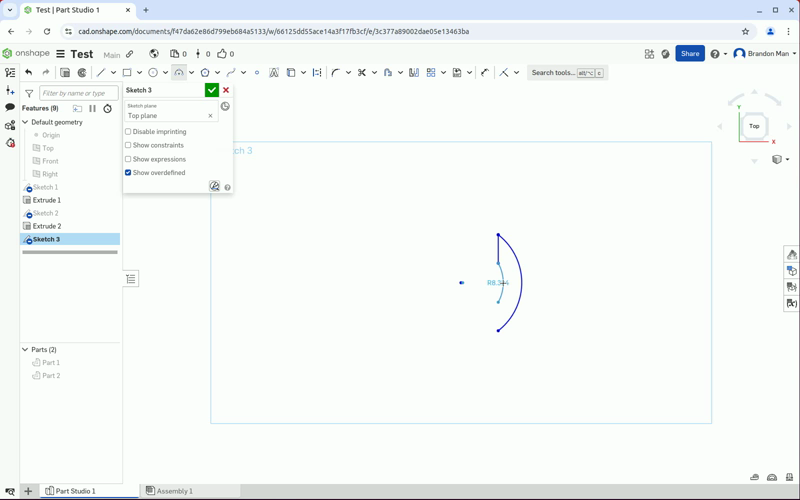
key_up(shift)
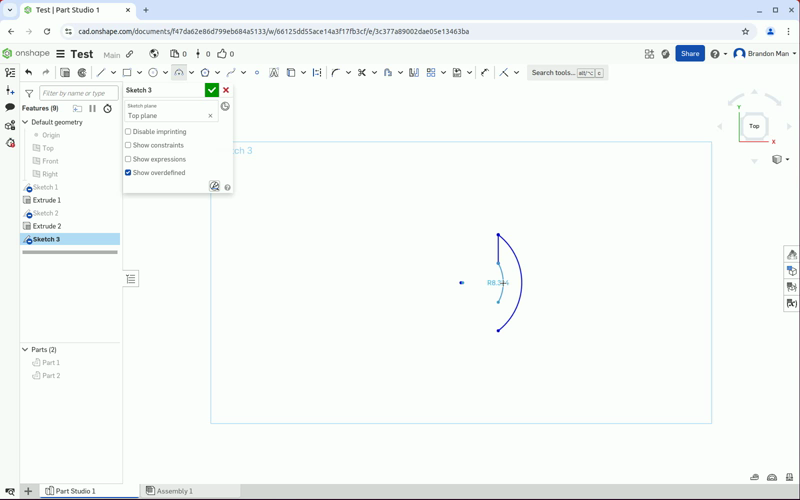
key(esc)
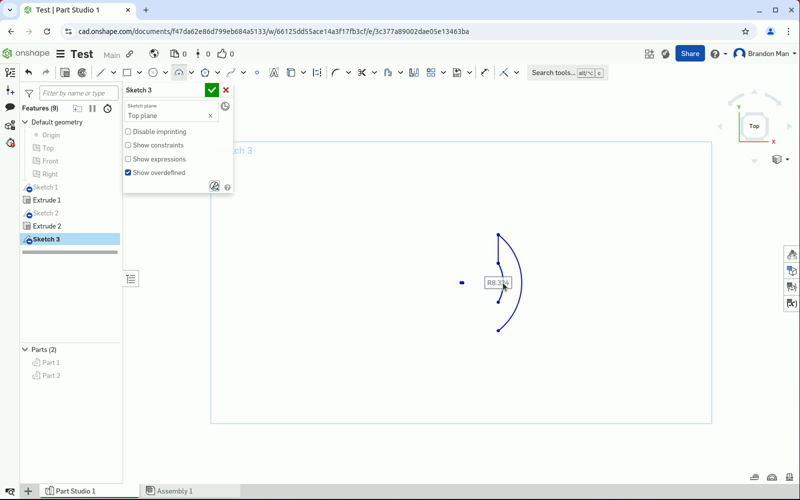
key(l)
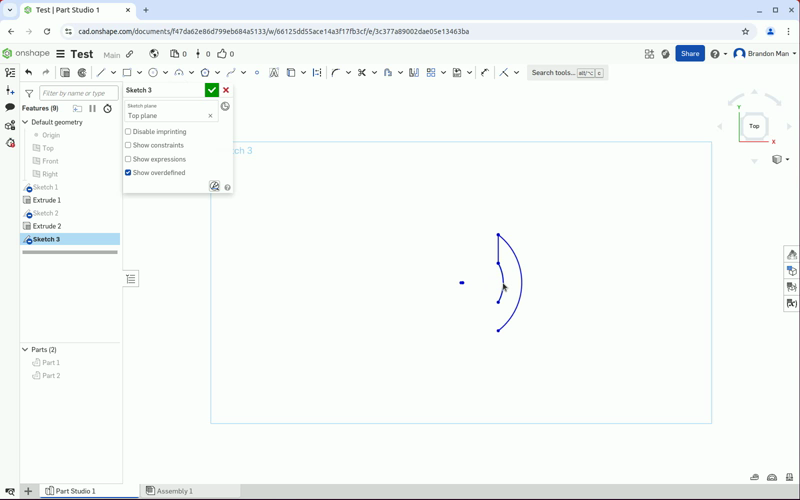
mouse_move(498, 302)
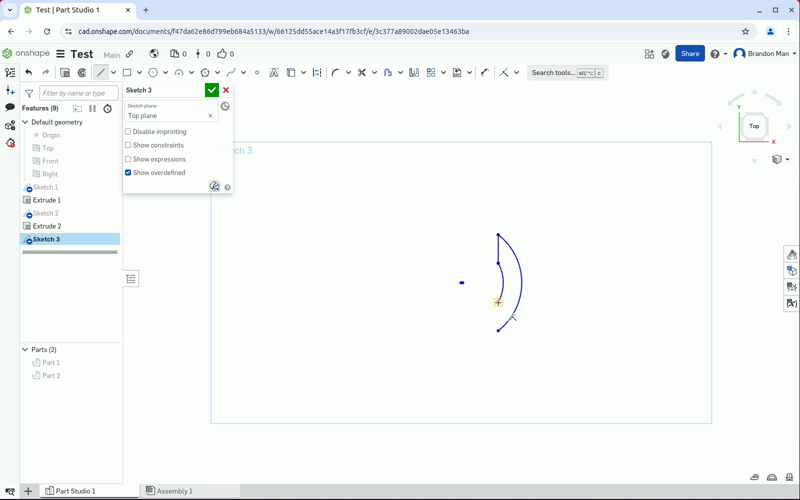
click(498, 302)
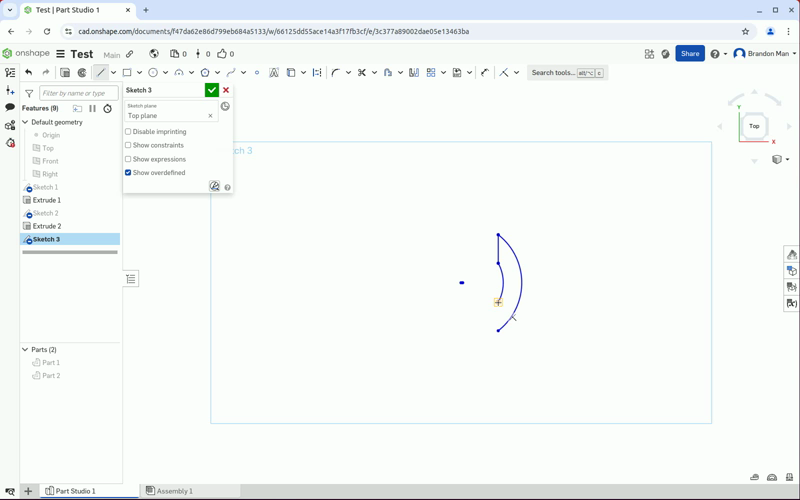
mouse_move(528, 302)
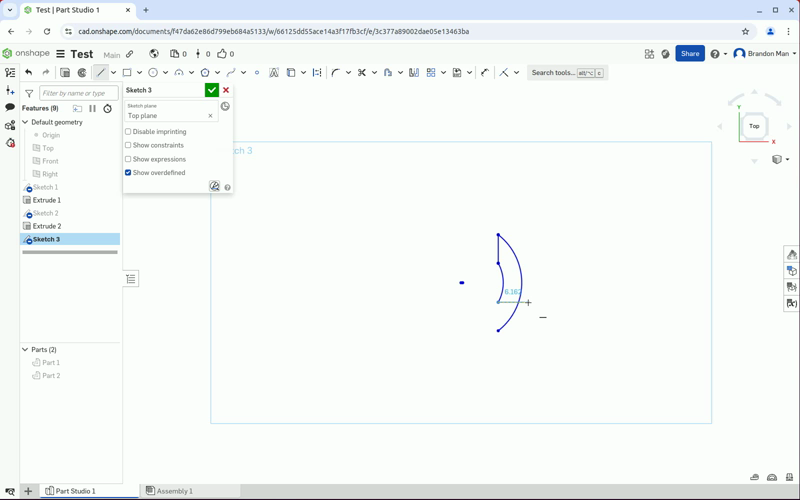
key_down(shift)
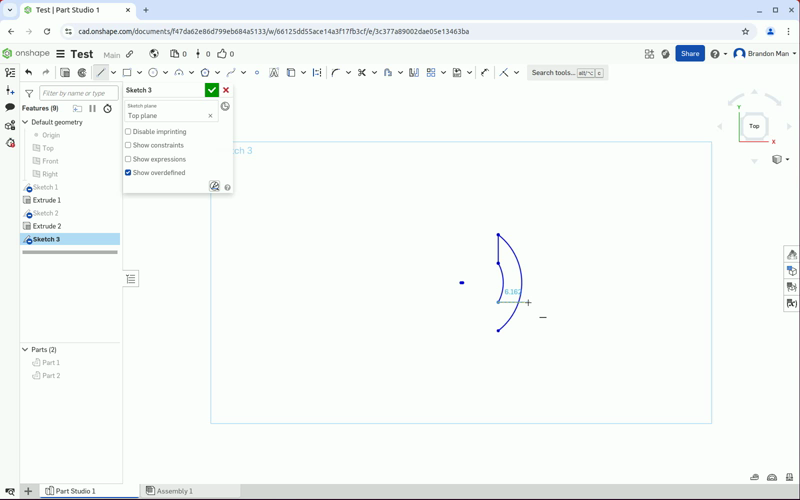
mouse_move(498, 330)
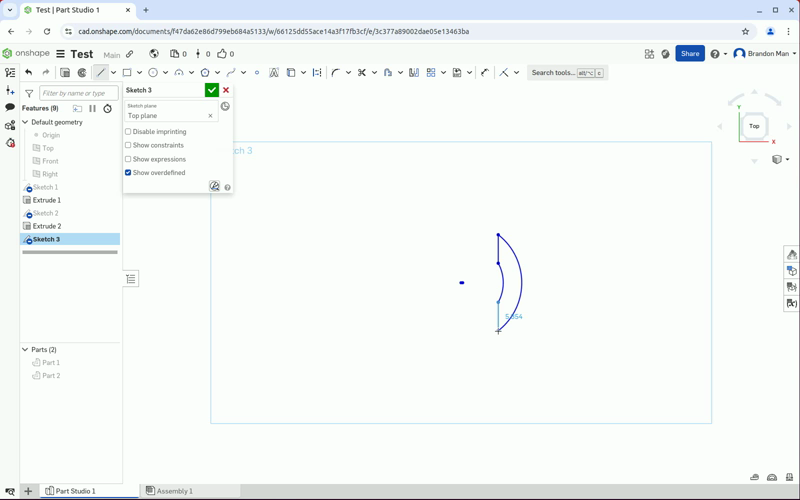
key_up(shift)
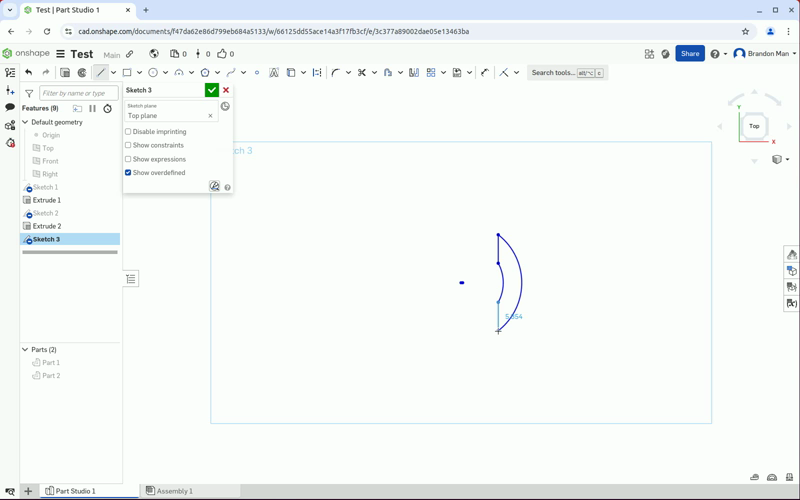
click(498, 330)
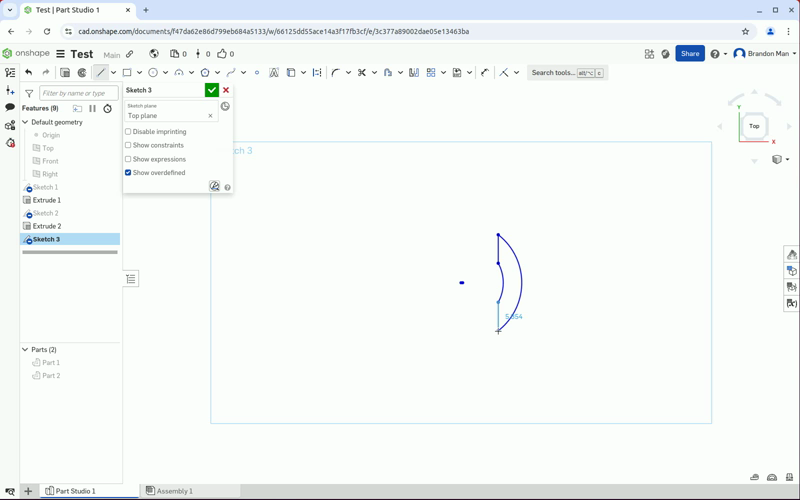
key(esc)
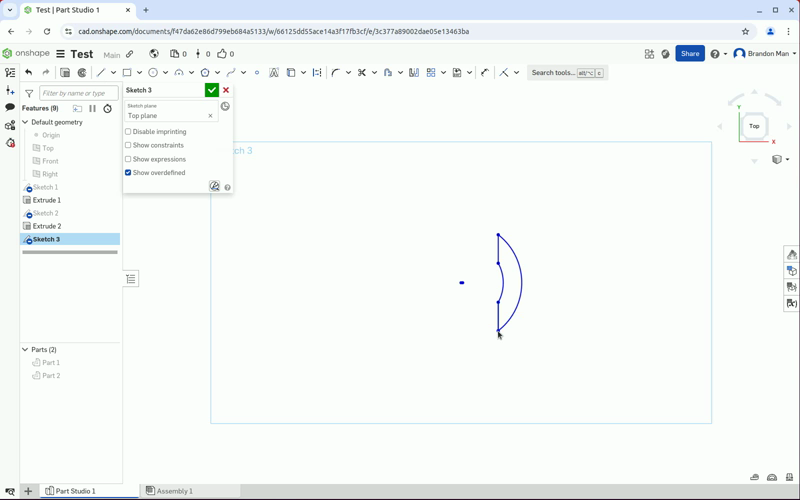
mouse_move(499, 312)
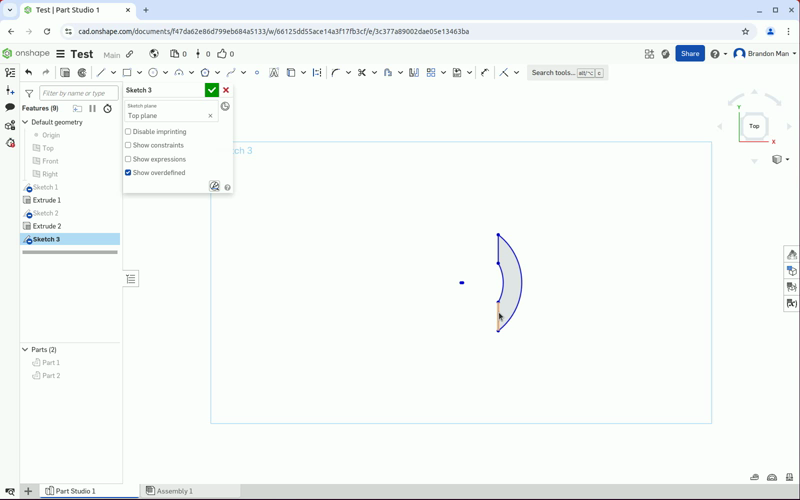
scroll(6)
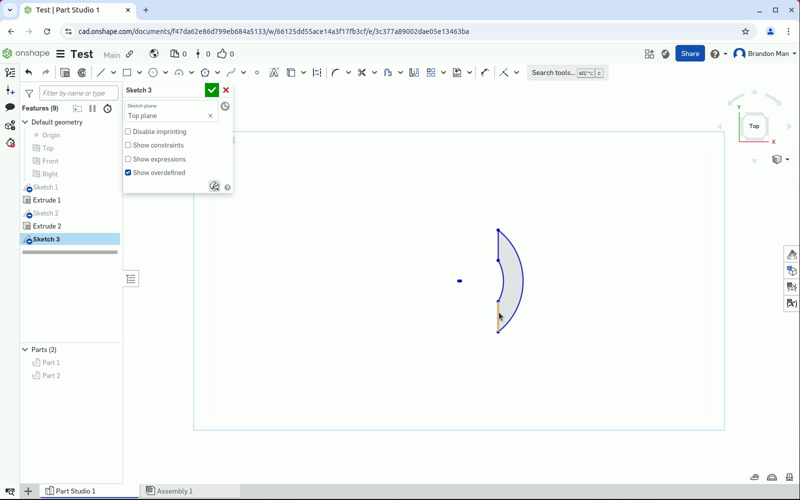
scroll(6)
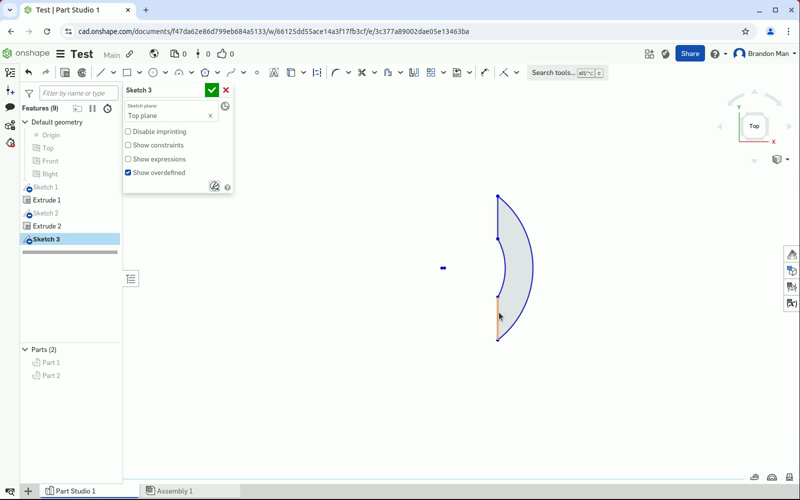
scroll(6)
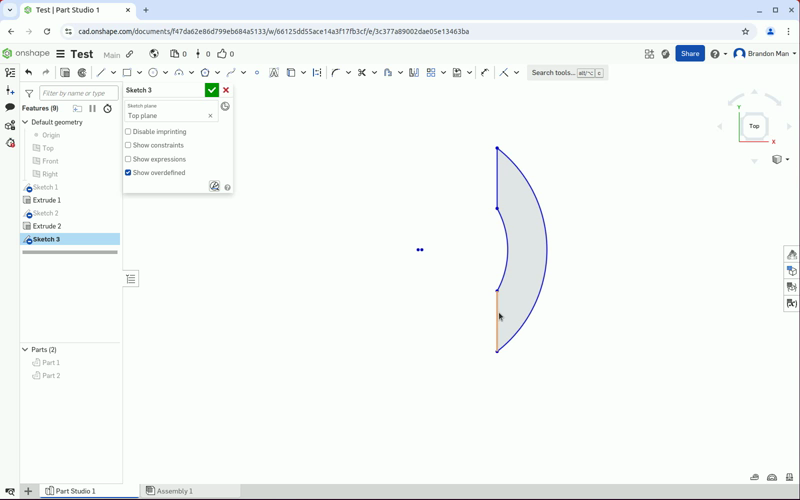
scroll(6)
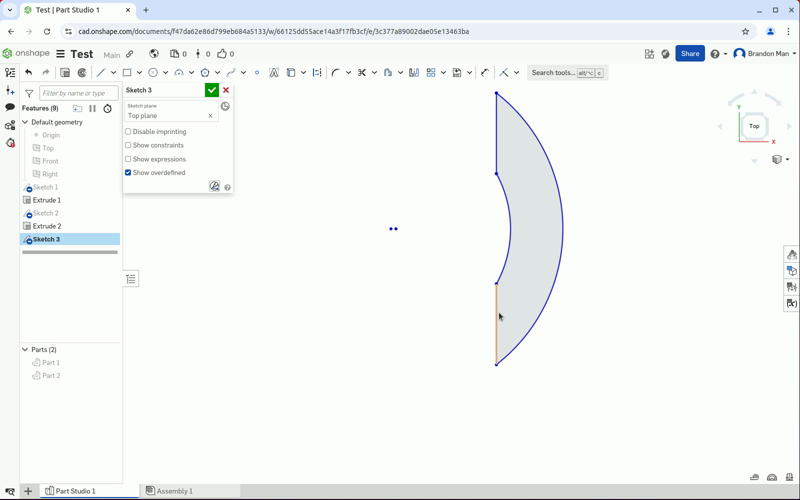
scroll(6)
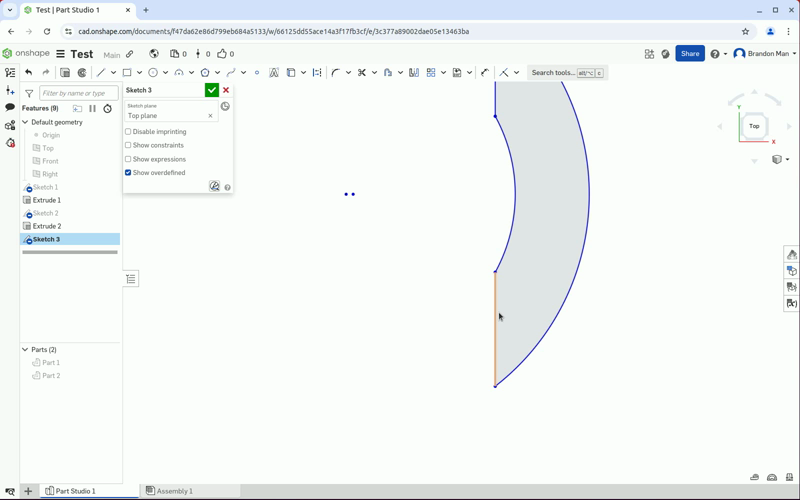
scroll(6)
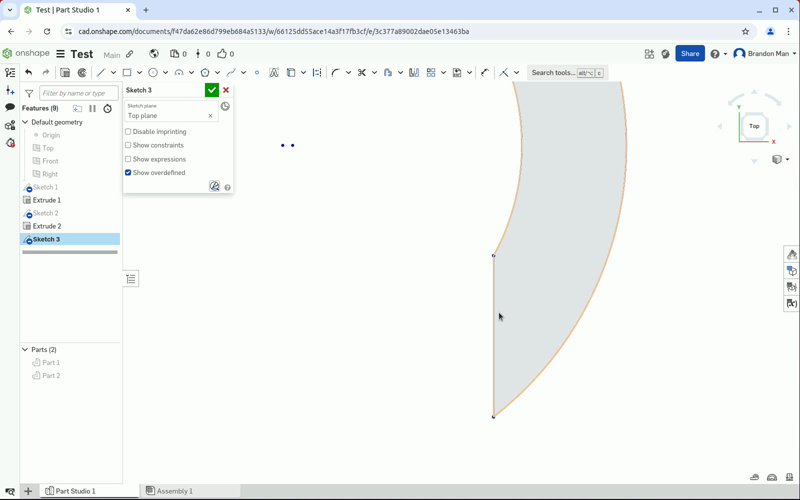
scroll(6)
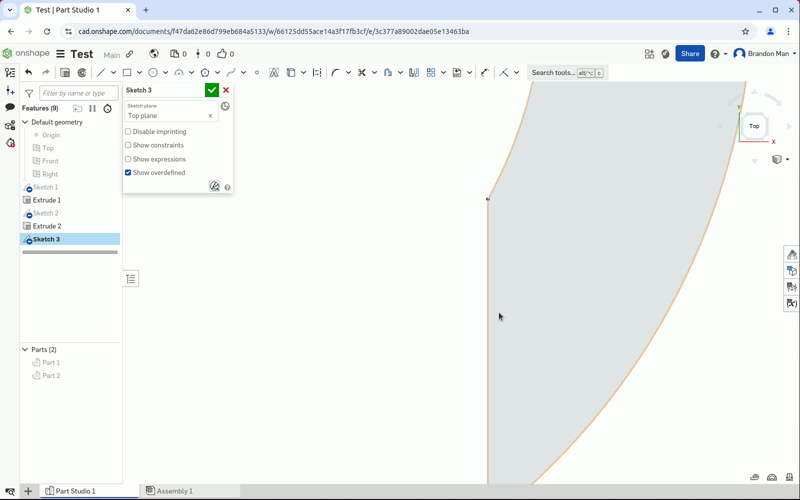
click(499, 312)
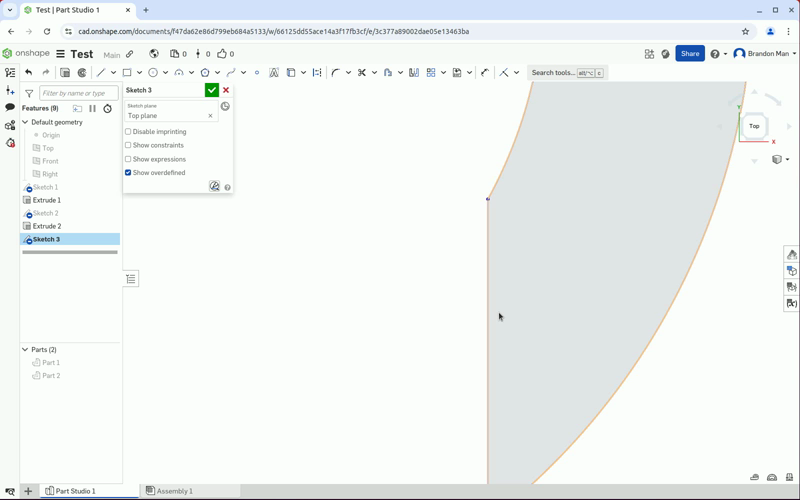
scroll(-6)
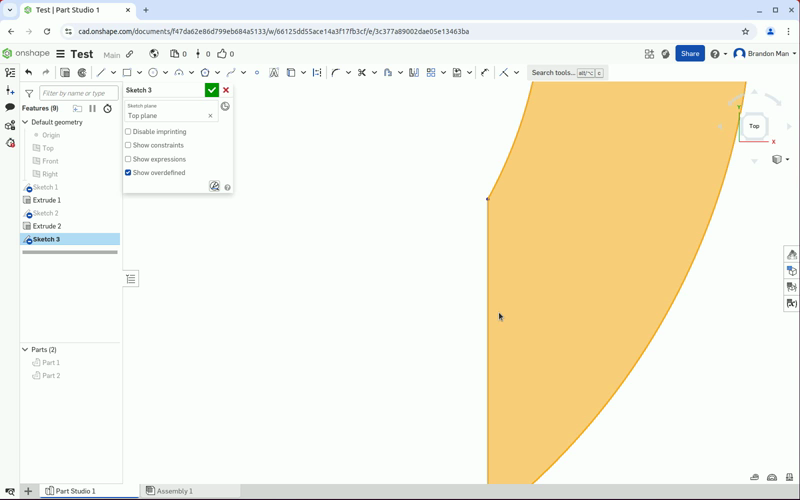
scroll(-6)
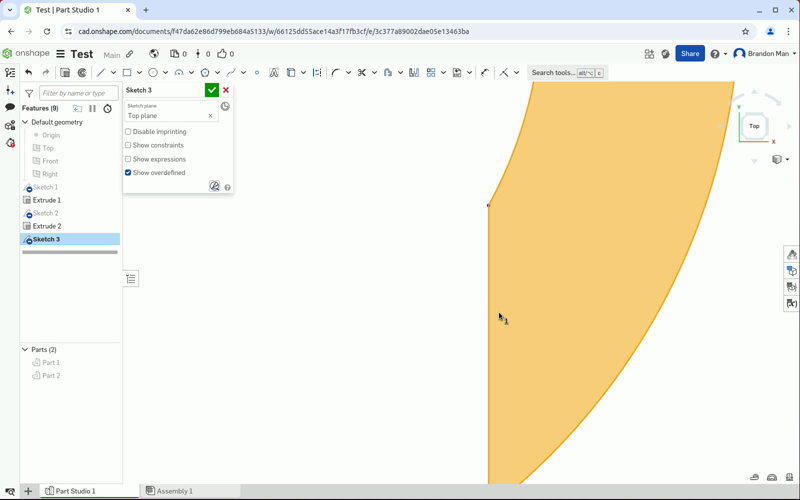
scroll(-6)
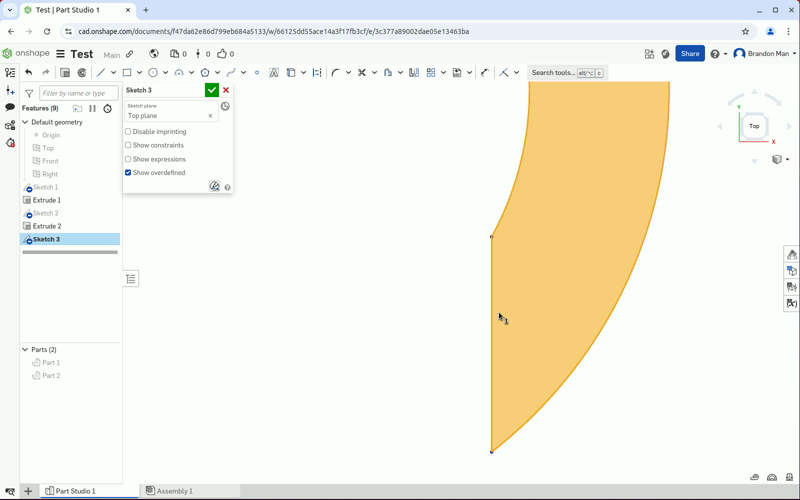
scroll(-6)
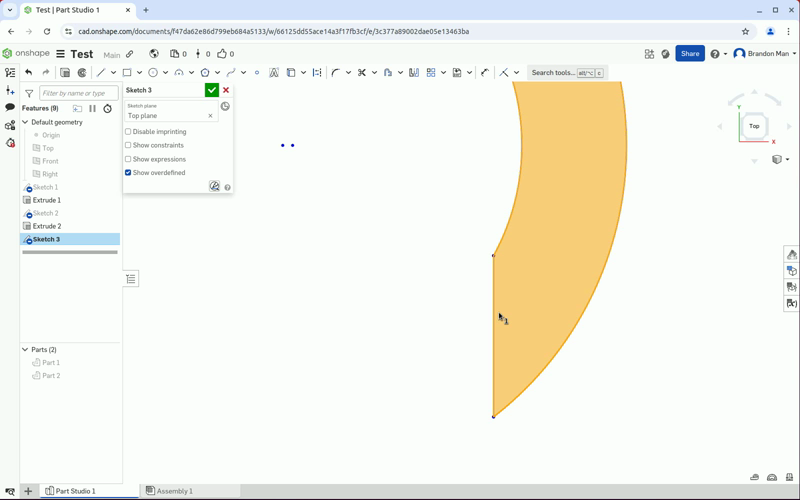
scroll(-6)
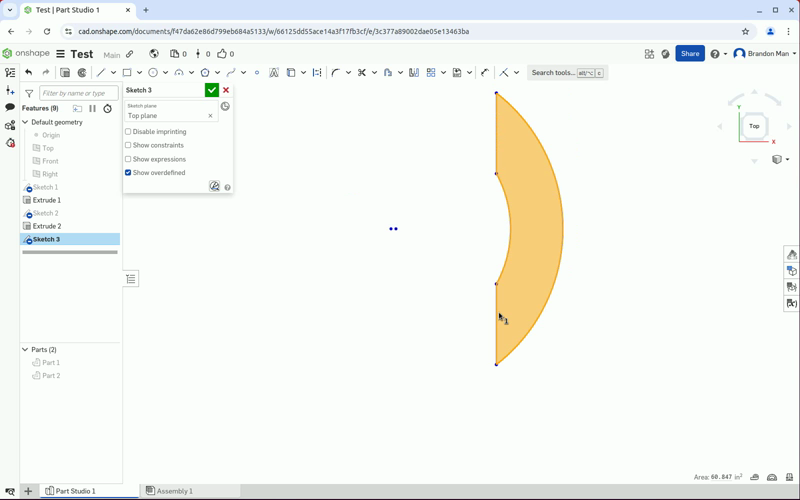
scroll(-6)
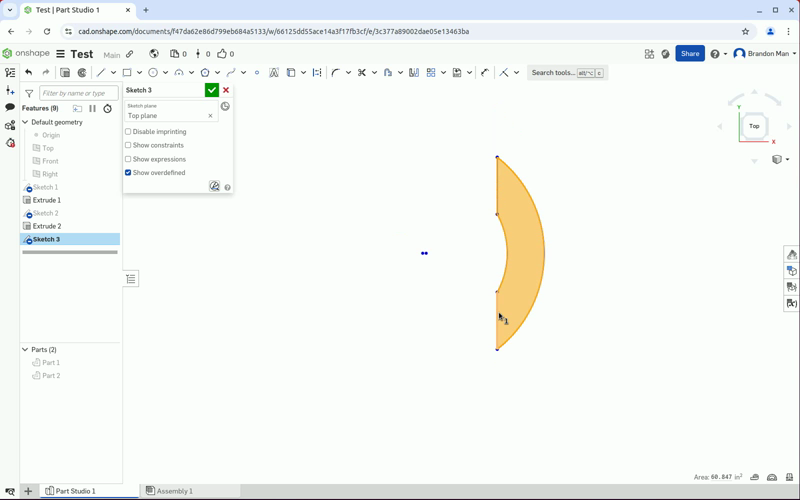
scroll(-6)
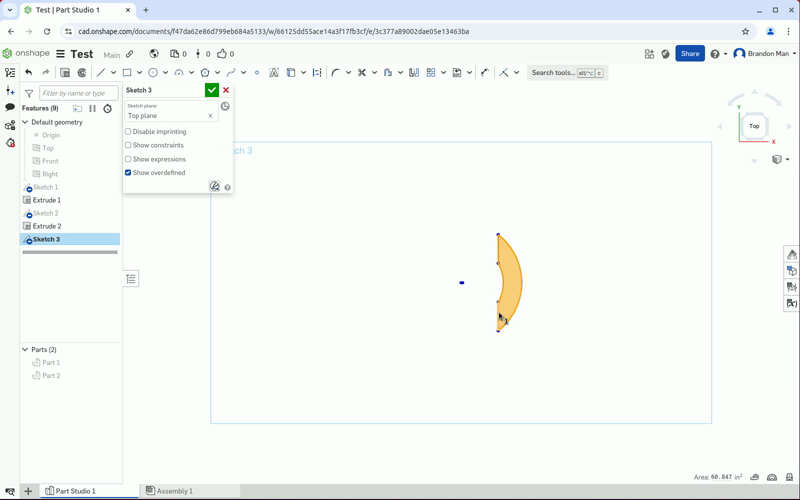
mouse_move(73, 352)
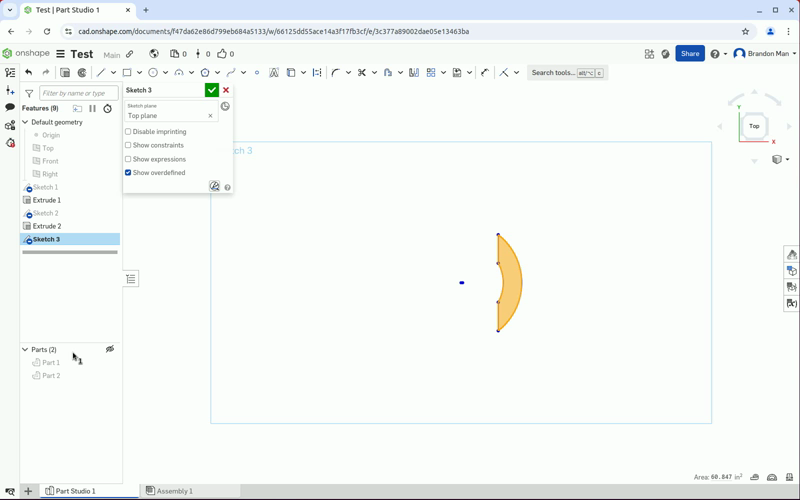
key(shift+y)
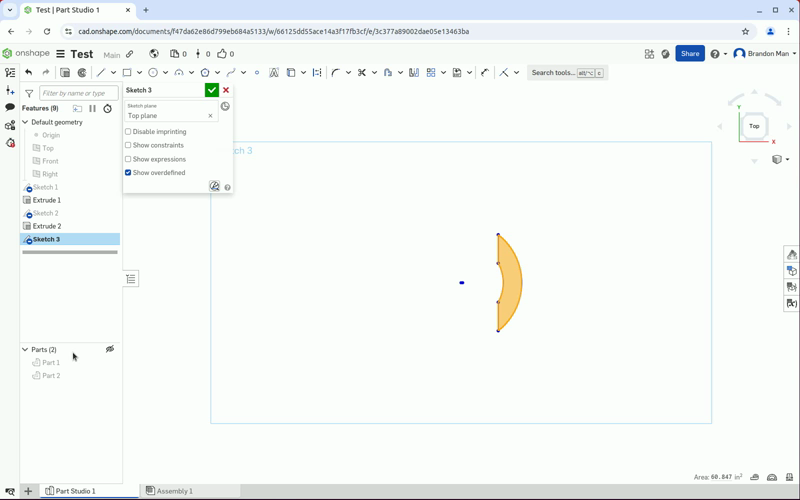
key(shift+e)
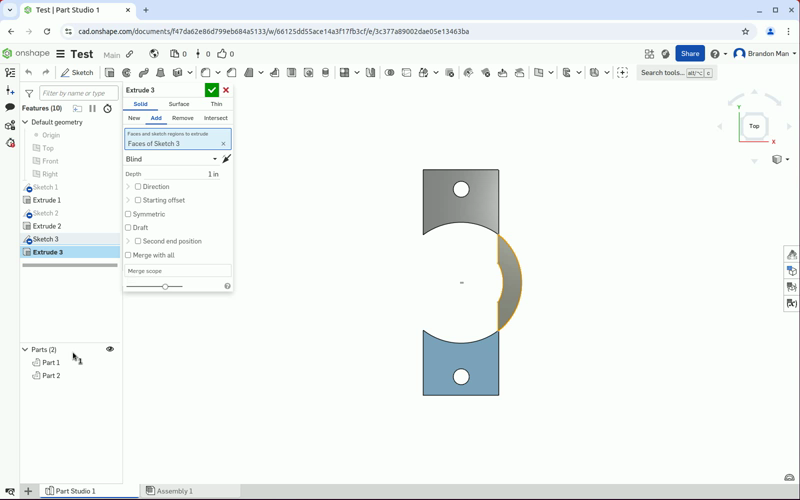
mouse_move(143, 106)
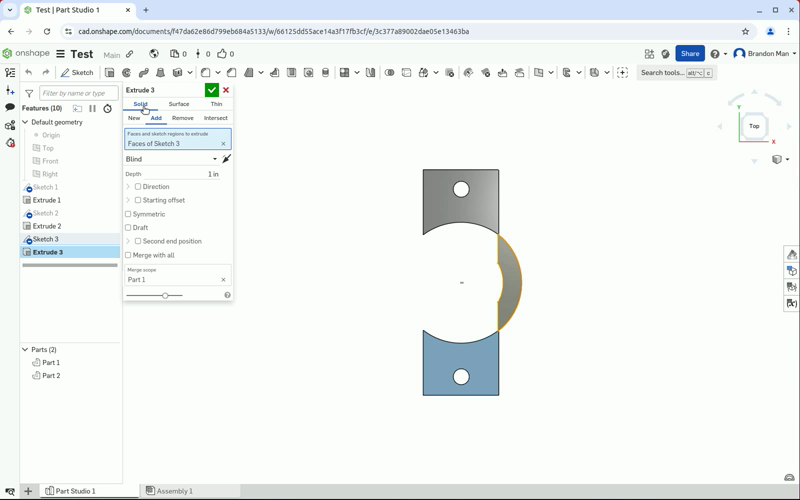
click(143, 106)
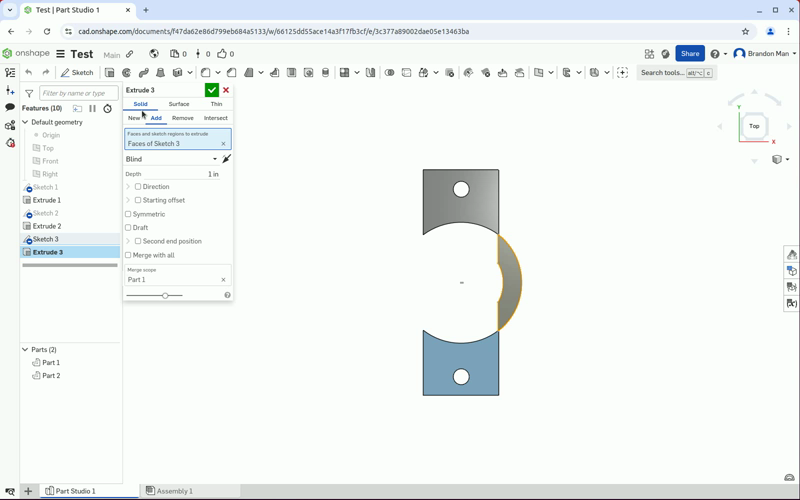
mouse_move(137, 120)
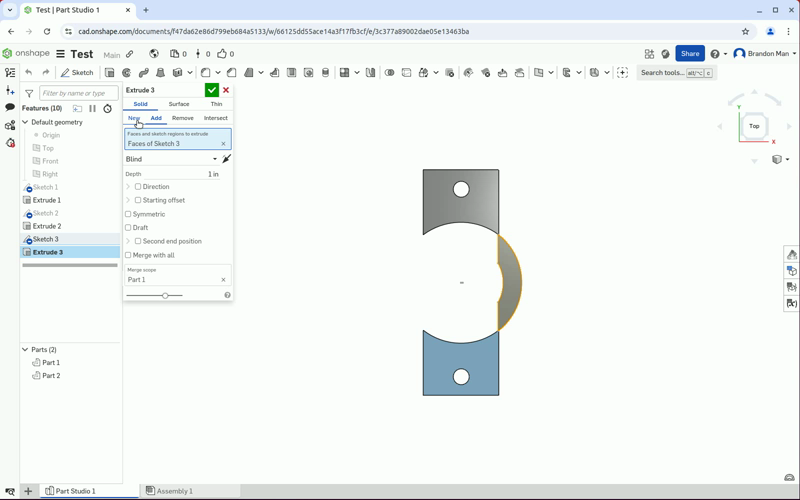
click(137, 120)
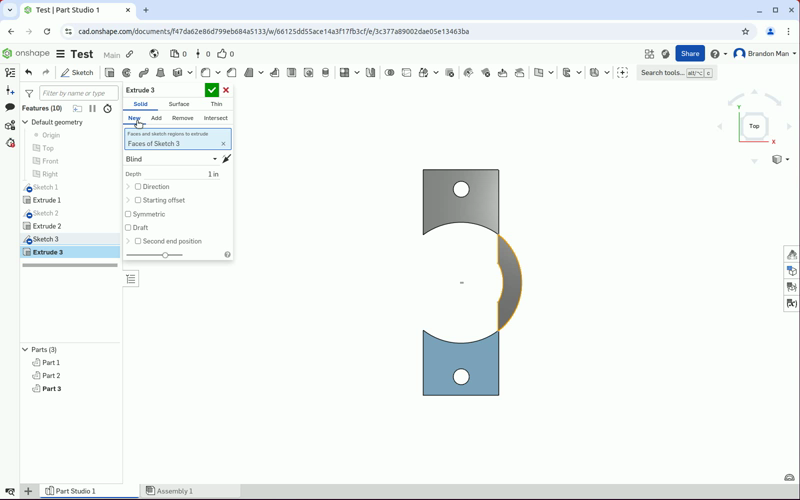
key(tab, 4)
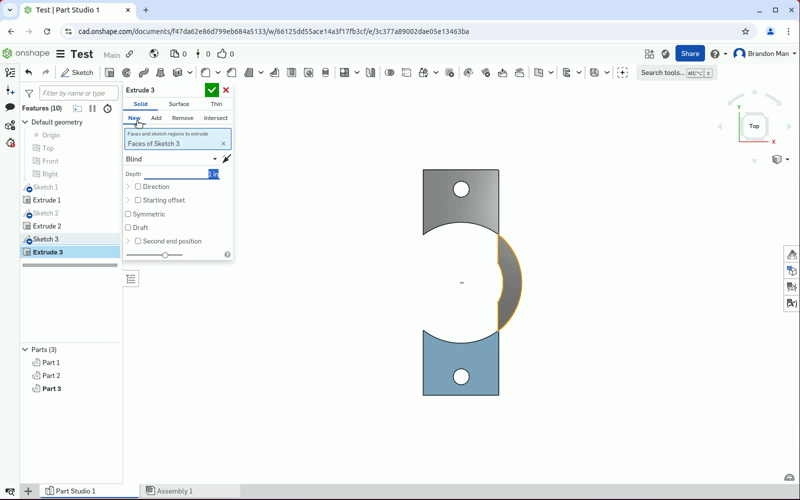
text(3.851)
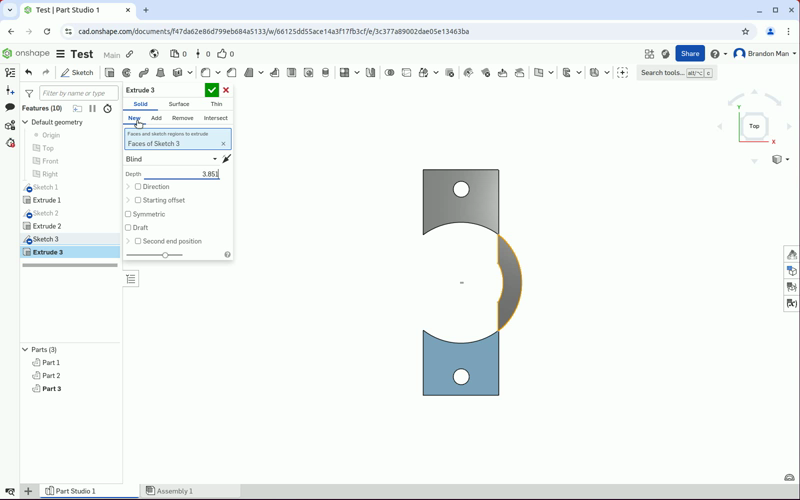
key(enter)
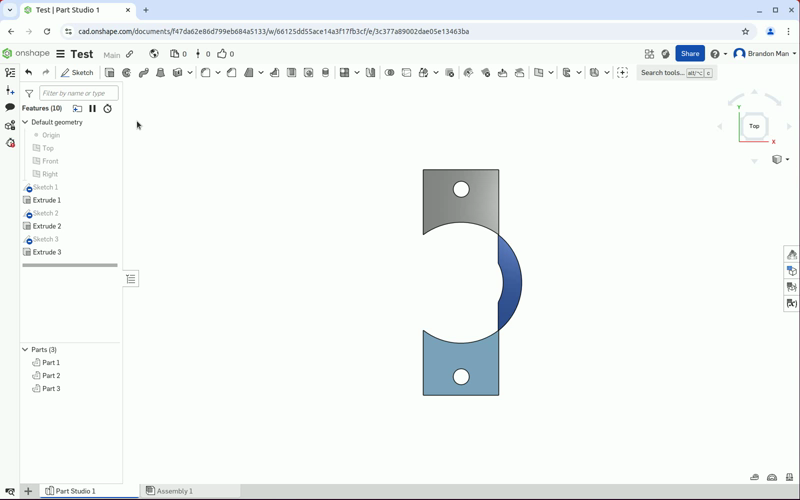
key(shift+h)
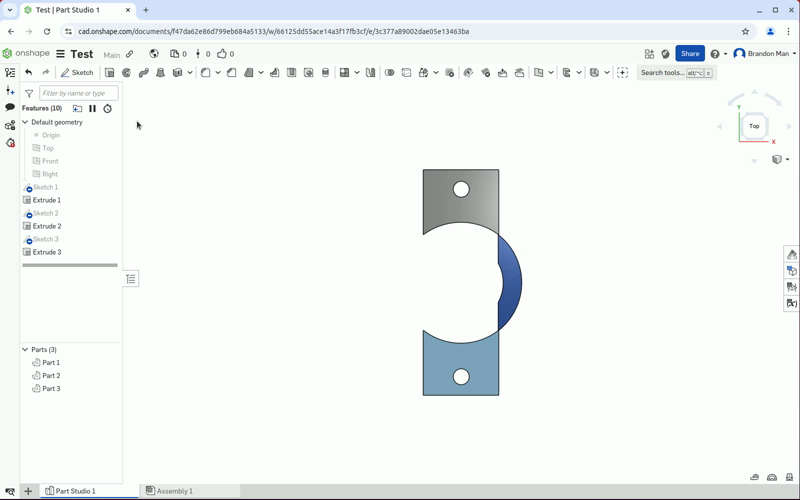
key(shift+h)
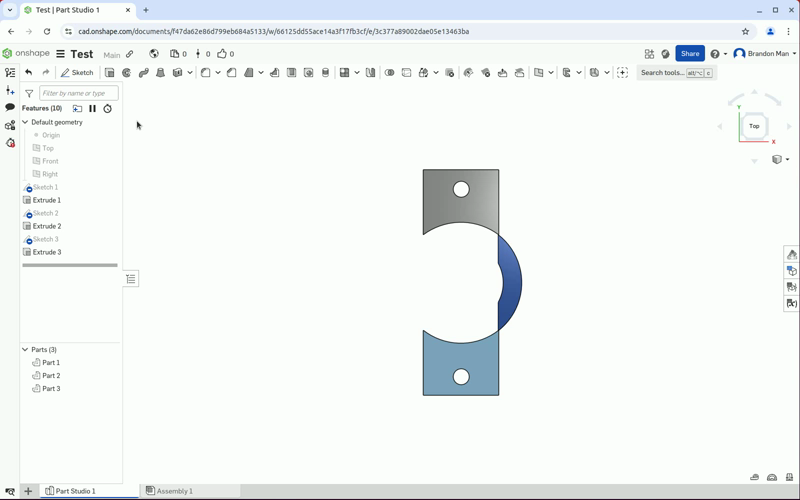
mouse_move(73, 189)
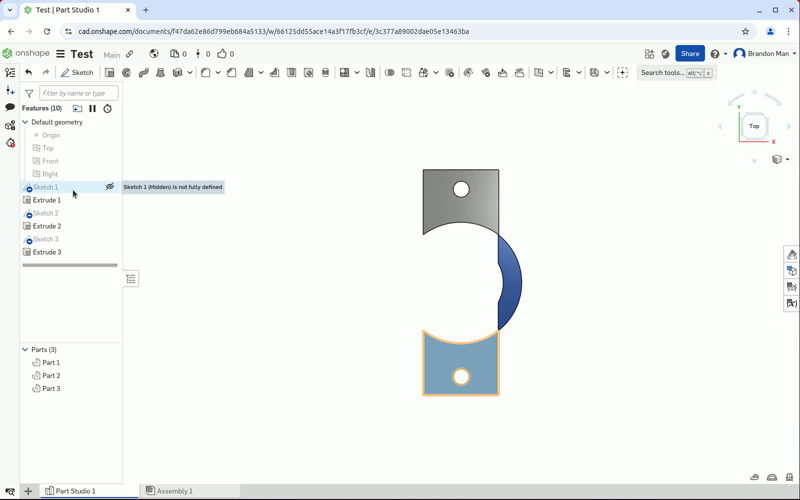
click(73, 189)
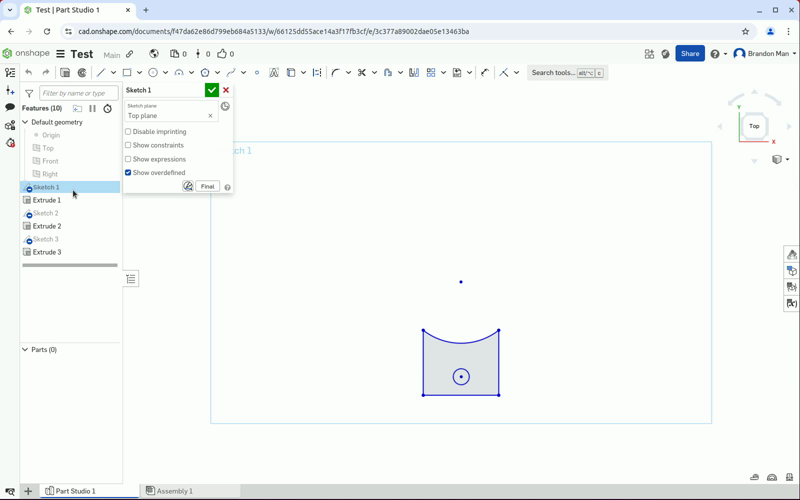
mouse_move(229, 92)
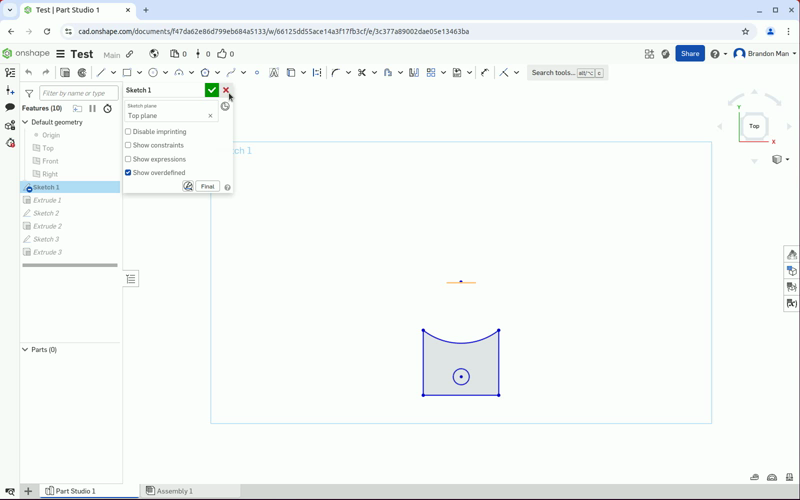
click(229, 92)
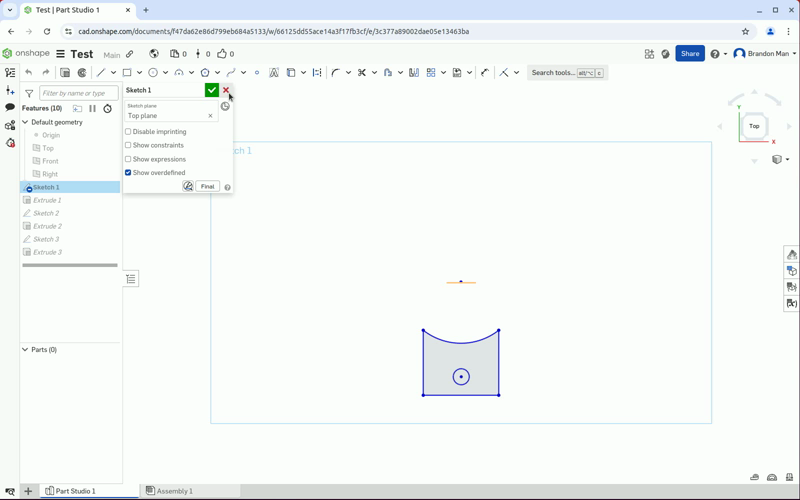
key(shift+s)
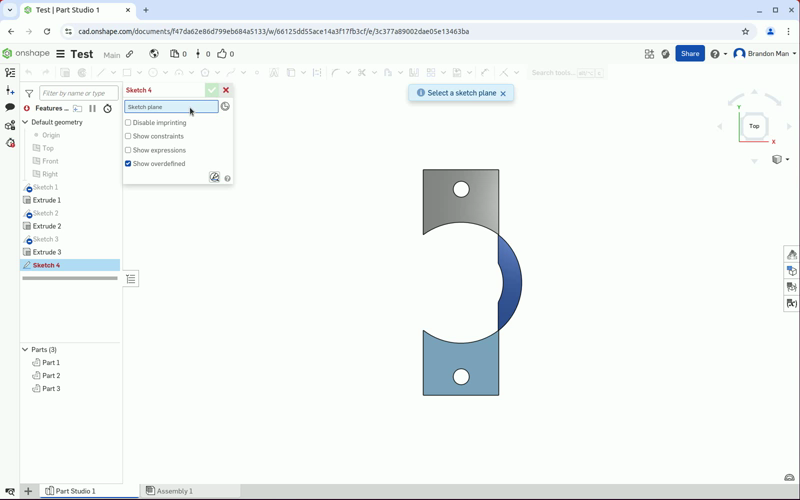
mouse_move(73, 150)
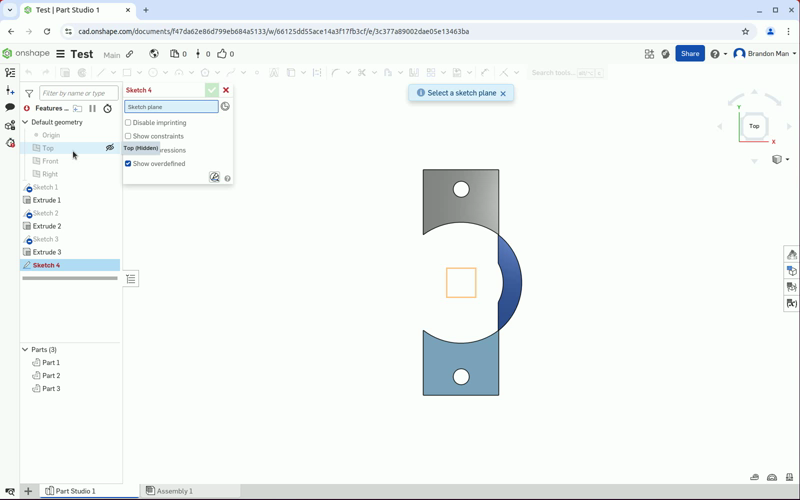
click(73, 150)
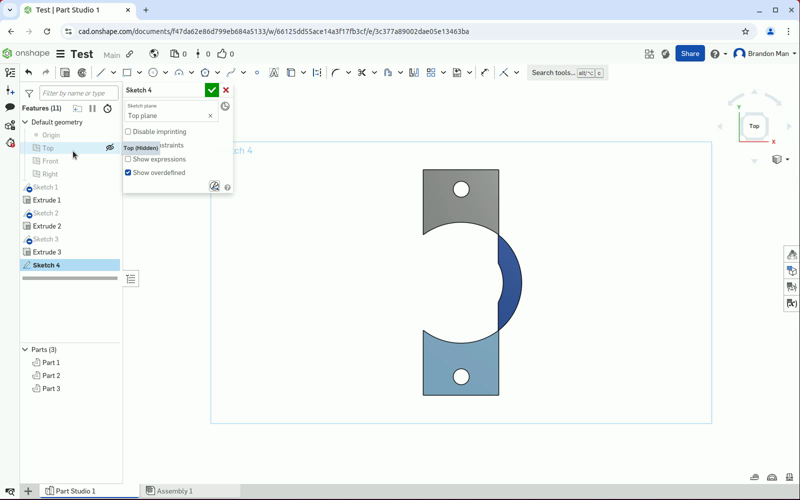
mouse_move(73, 352)
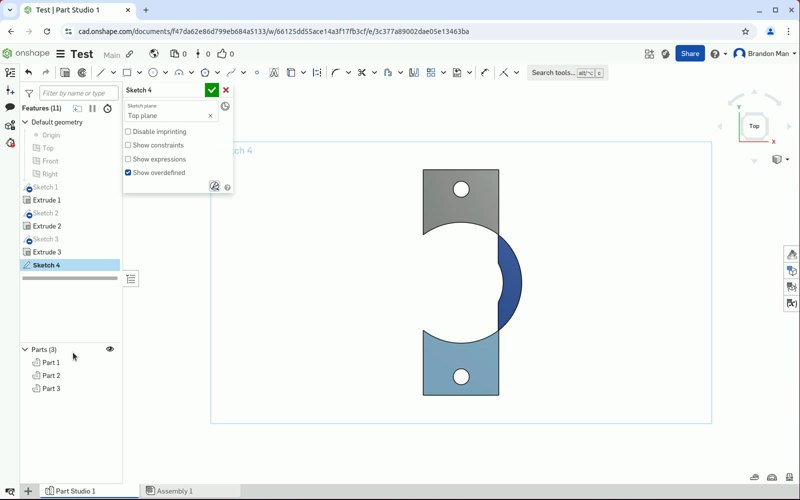
key(y)
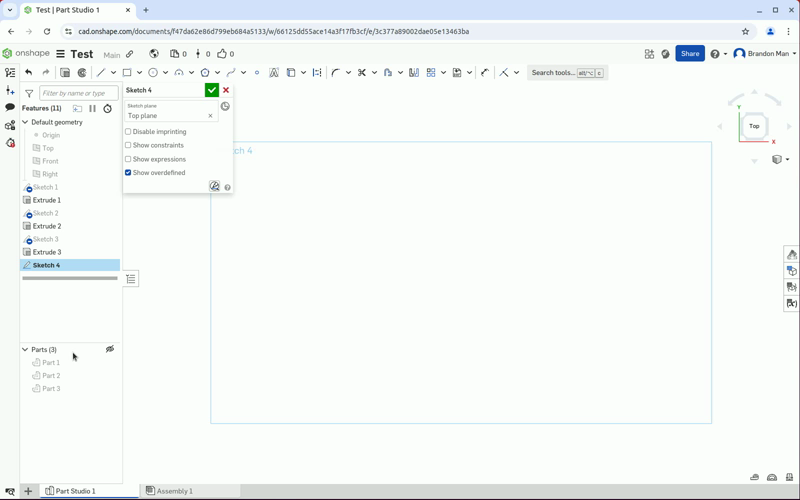
key(l)
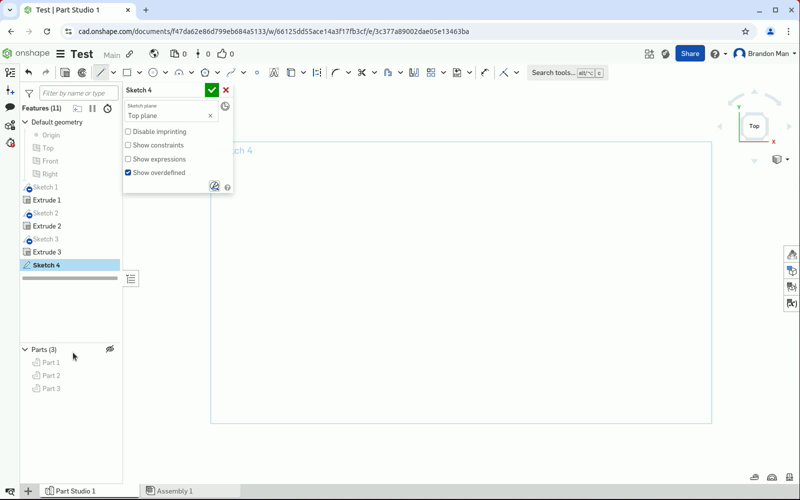
key_down(shift)
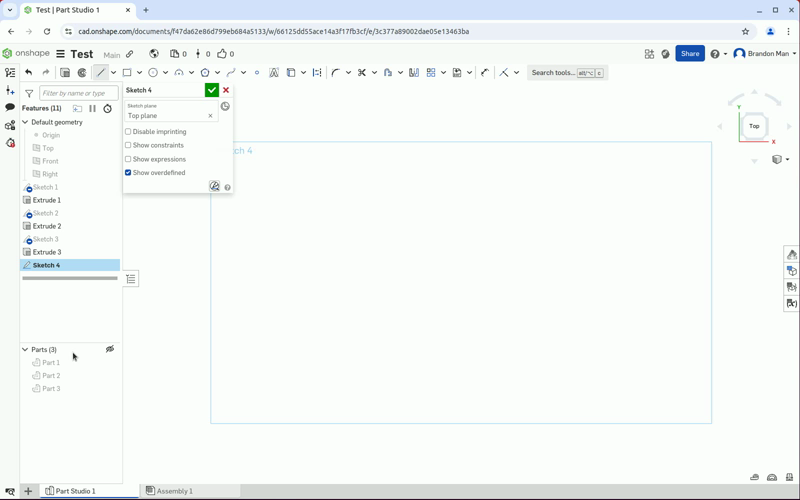
mouse_move(423, 330)
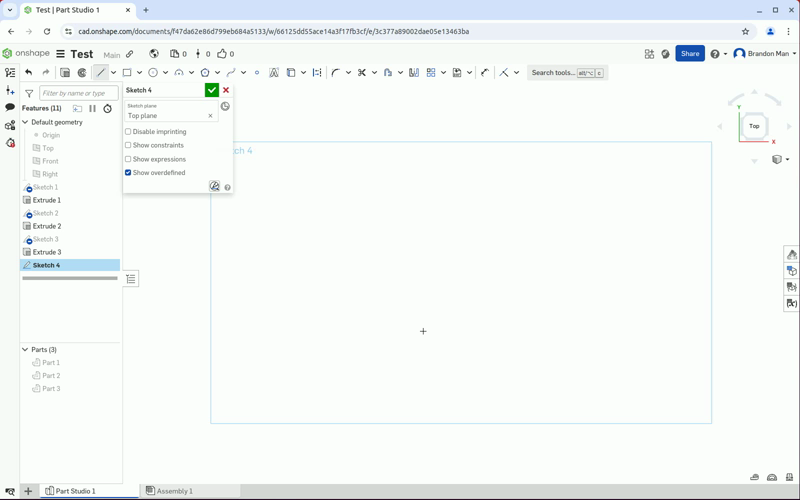
click(423, 330)
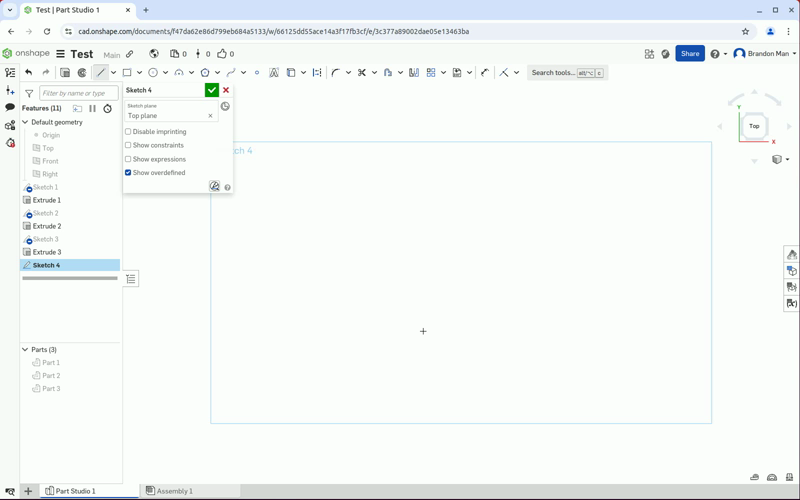
key_up(shift)
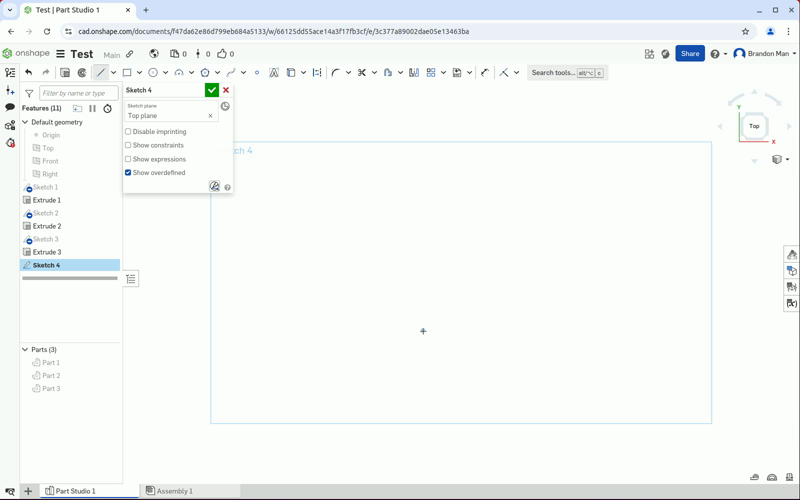
key_down(shift)
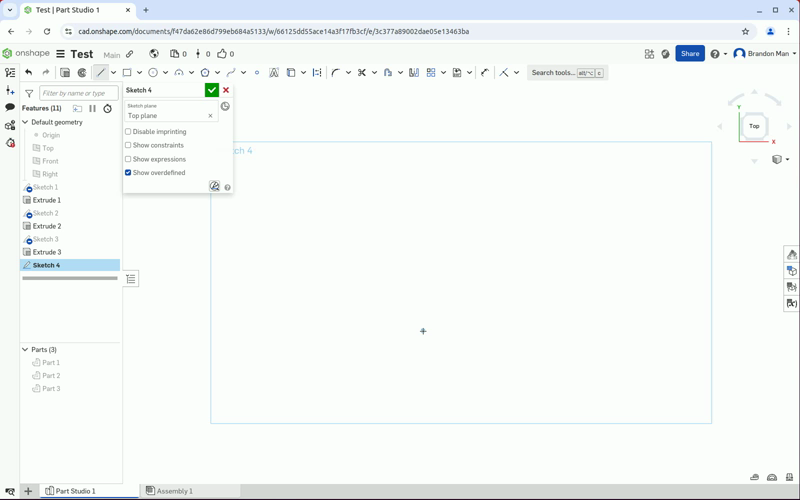
mouse_move(453, 330)
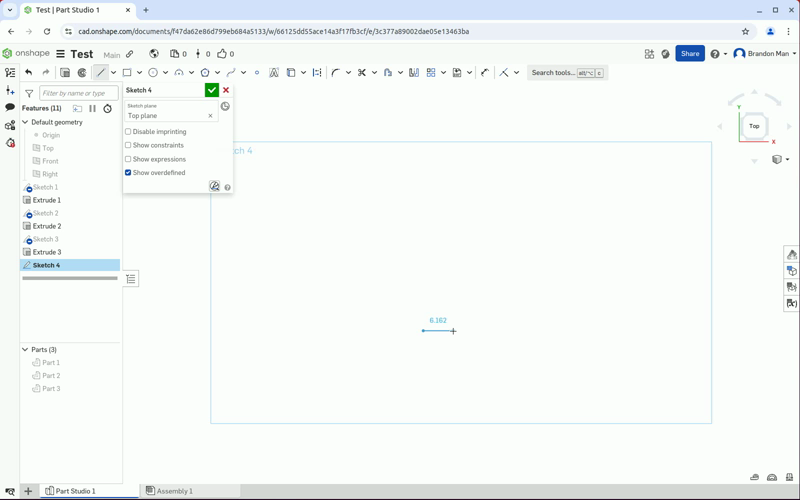
mouse_move(423, 302)
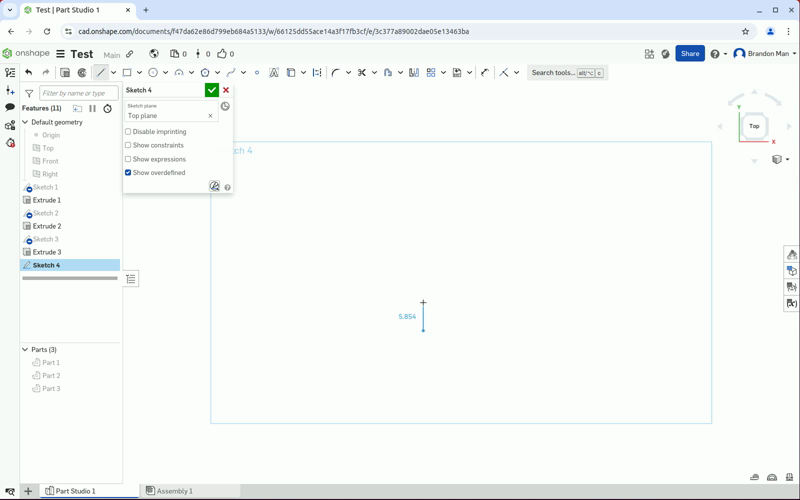
click(423, 302)
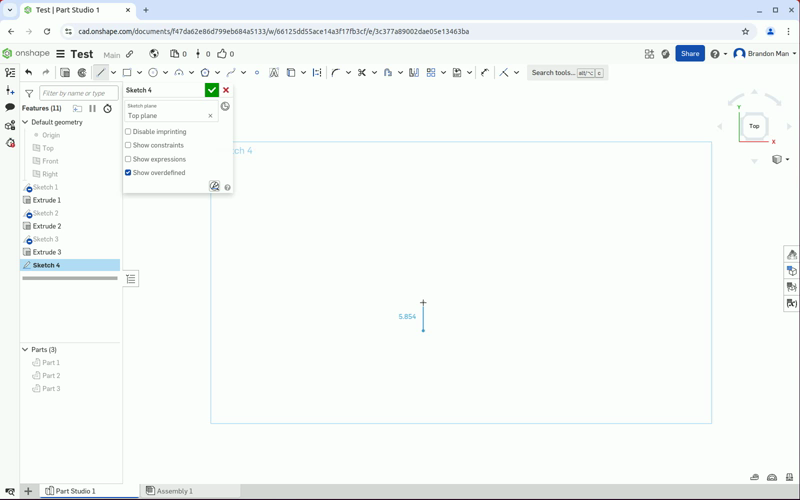
key_up(shift)
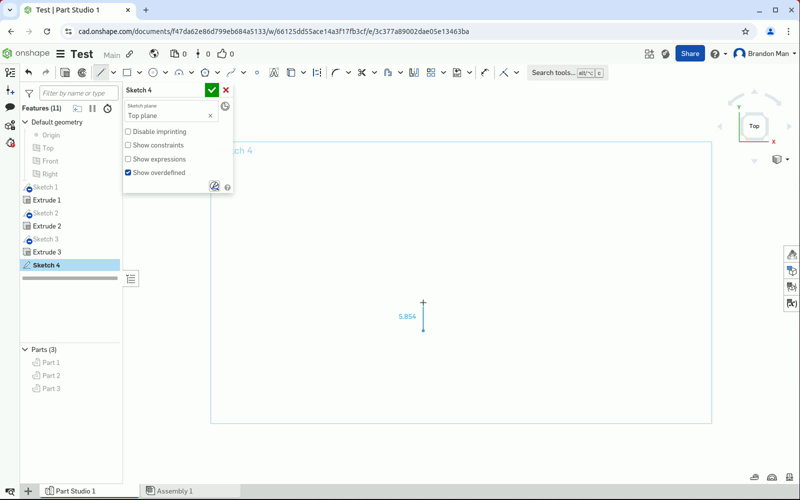
key(esc)
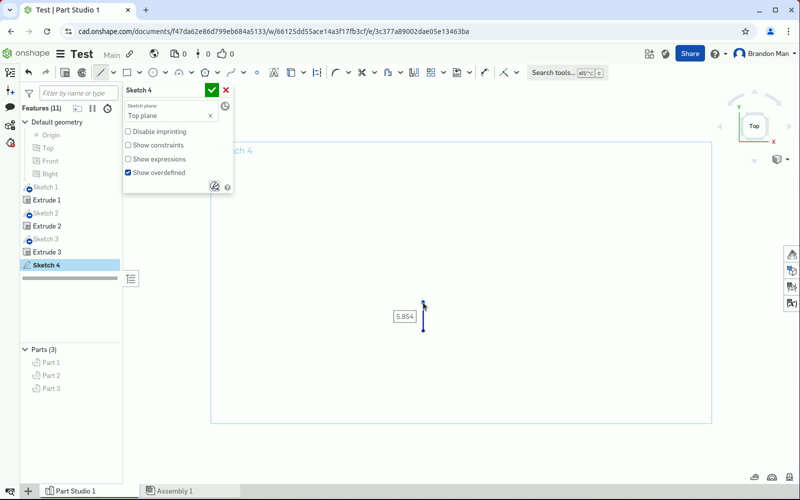
key(a)
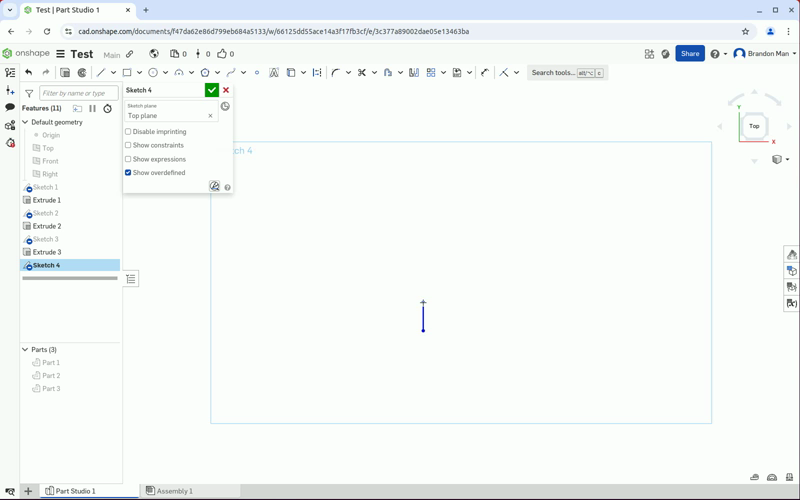
mouse_move(423, 302)
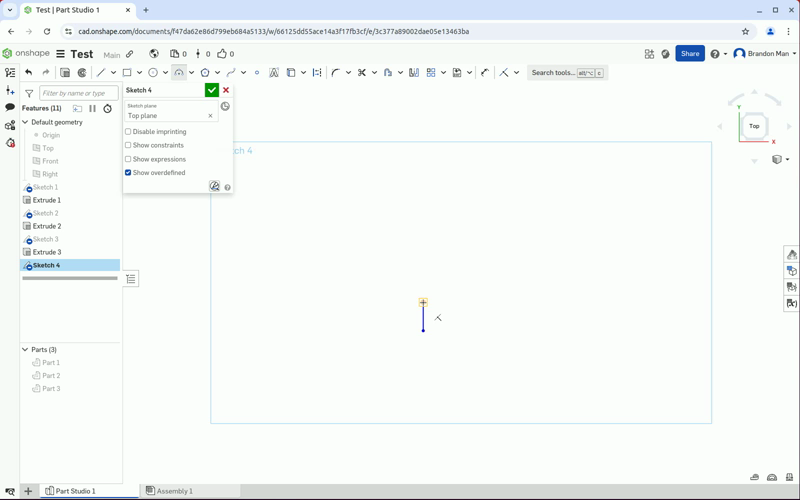
click(423, 302)
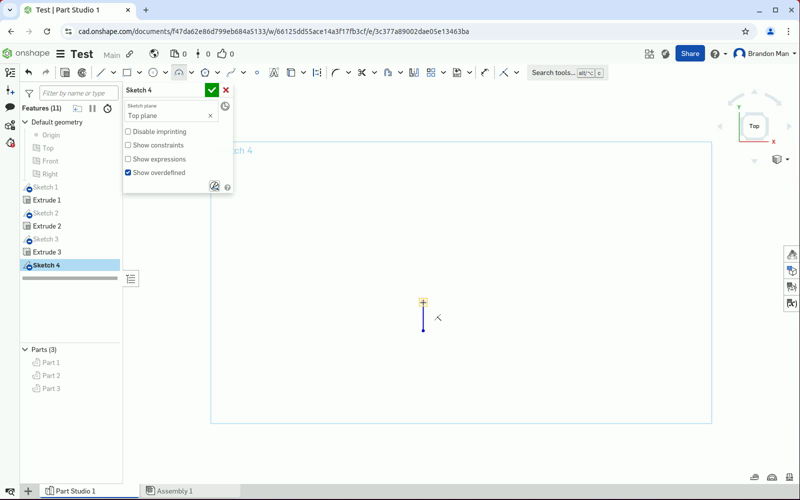
key_down(shift)
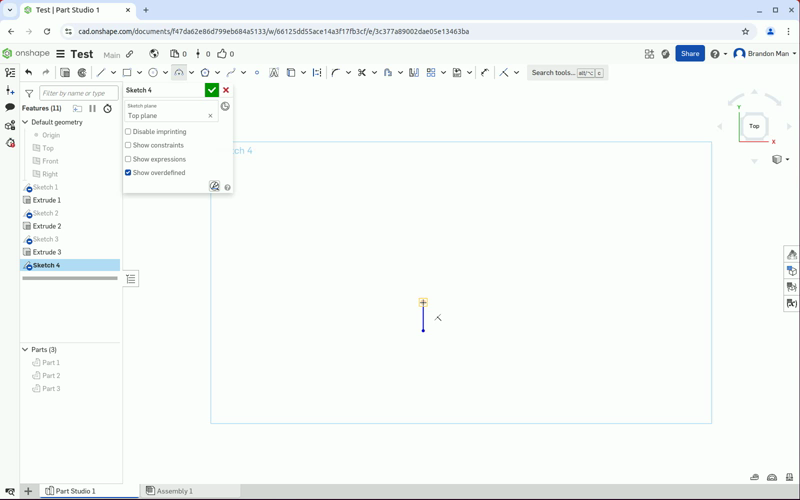
mouse_move(423, 263)
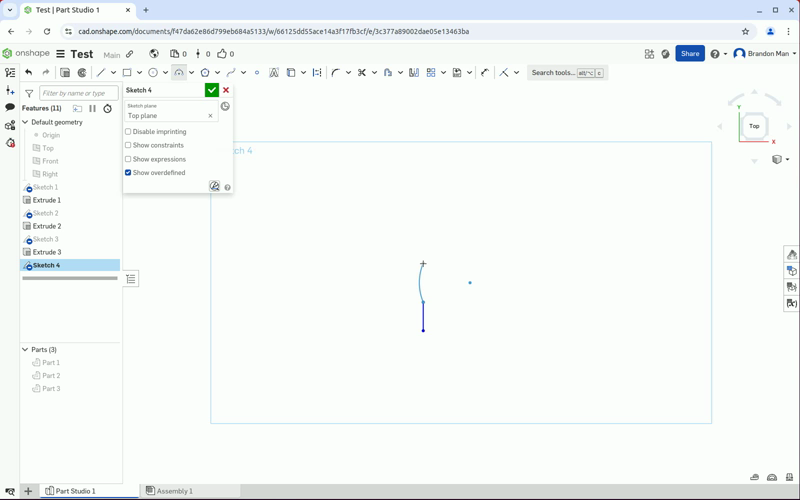
click(423, 263)
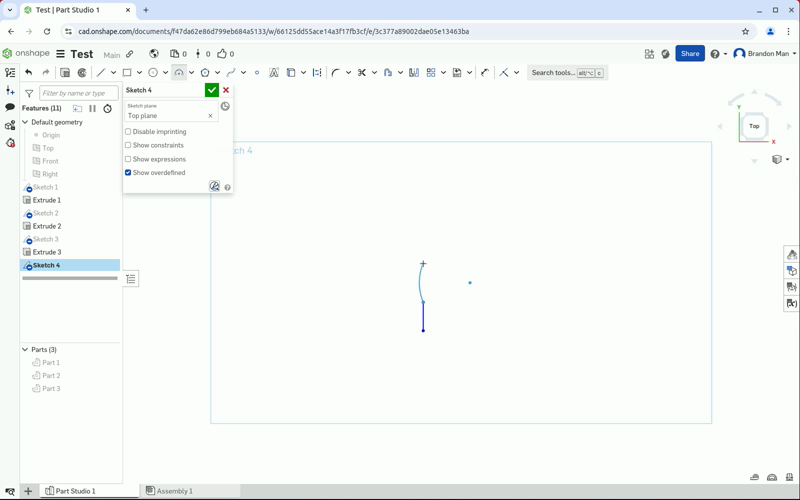
mouse_move(418, 282)
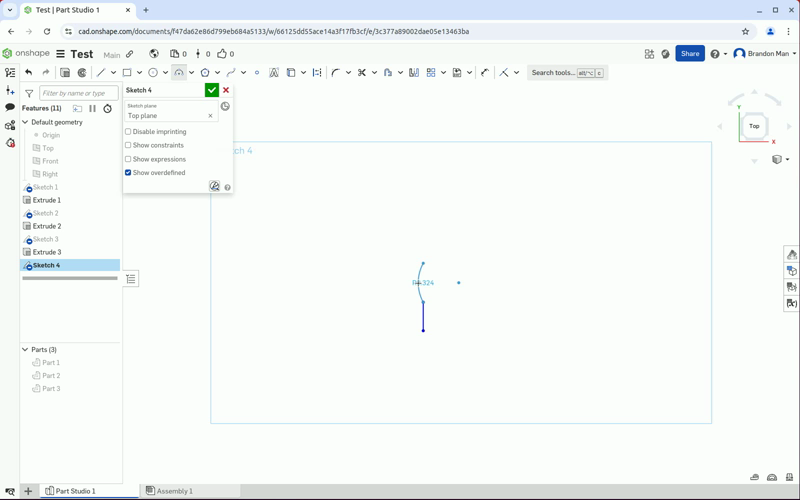
click(418, 282)
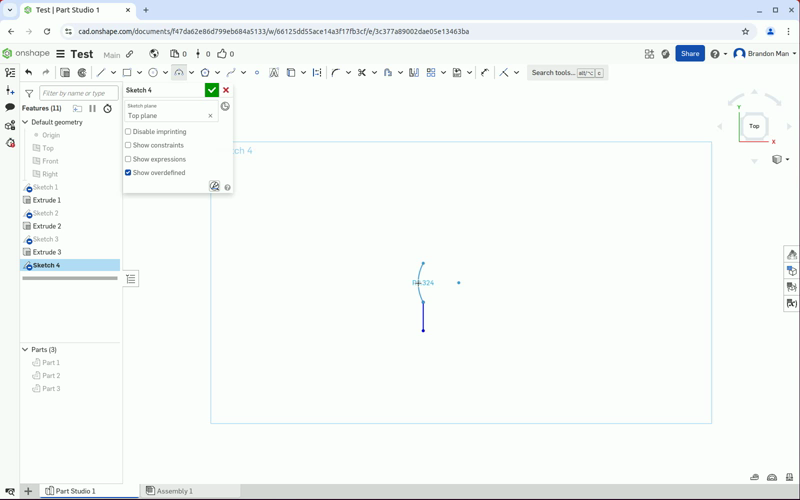
key_up(shift)
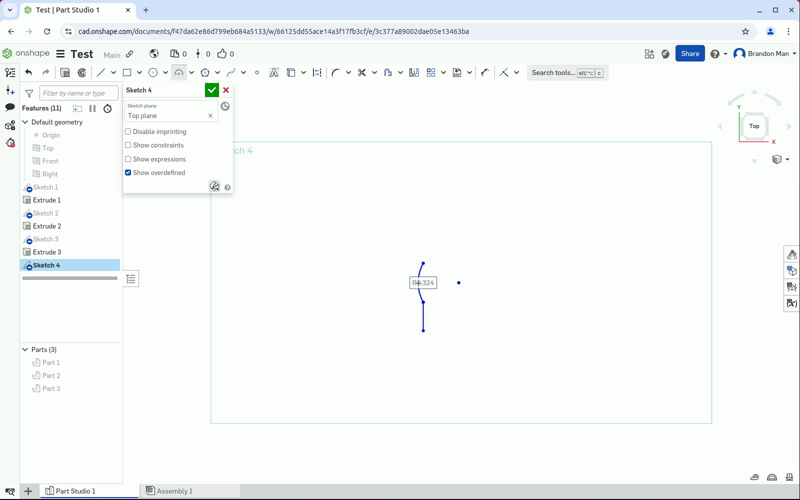
key(esc)
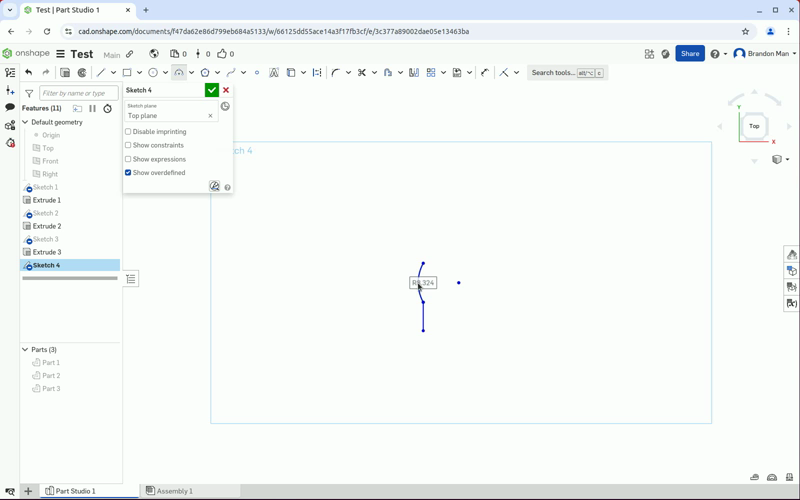
key(l)
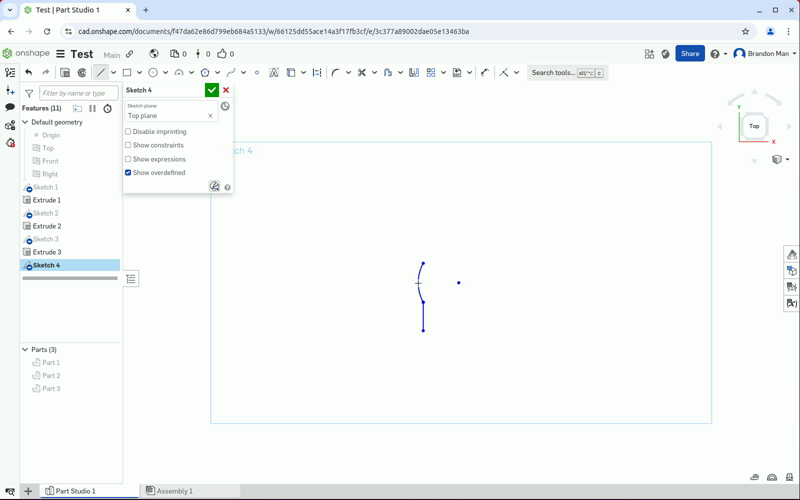
mouse_move(423, 263)
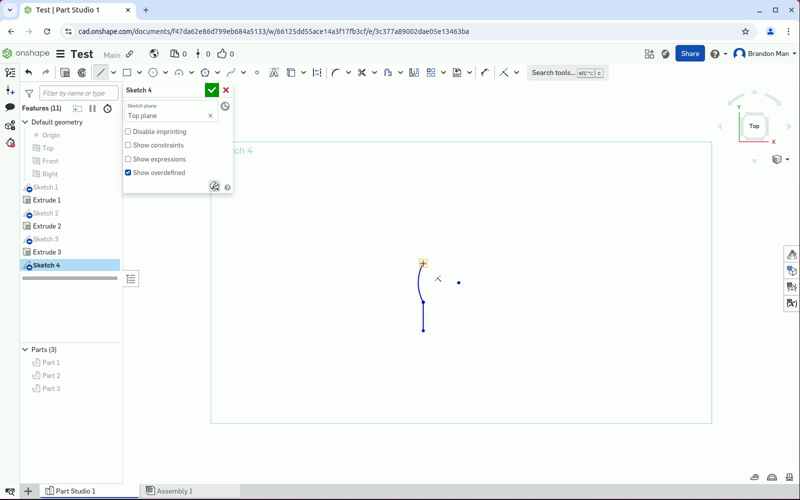
click(423, 263)
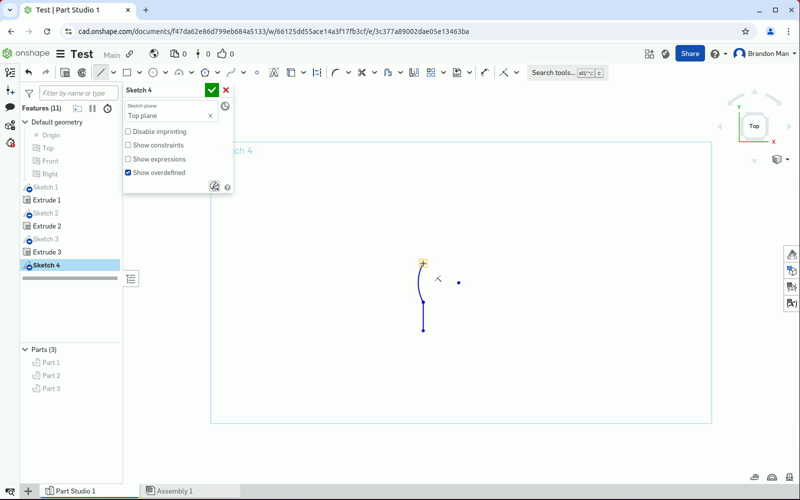
key_down(shift)
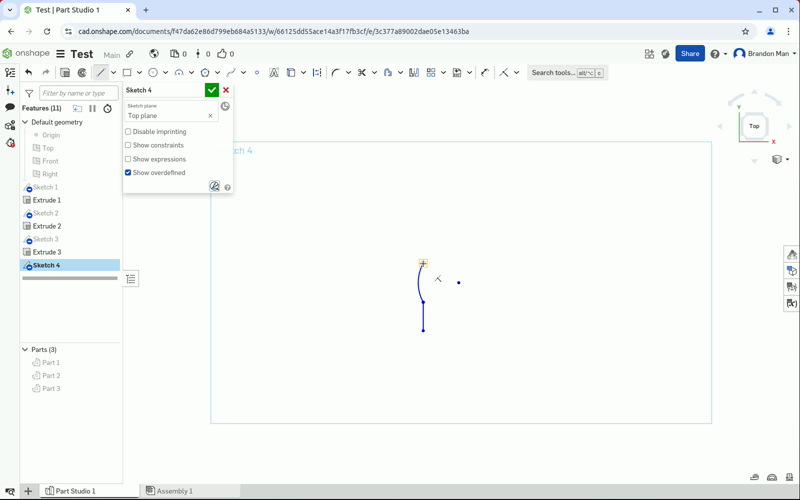
mouse_move(453, 263)
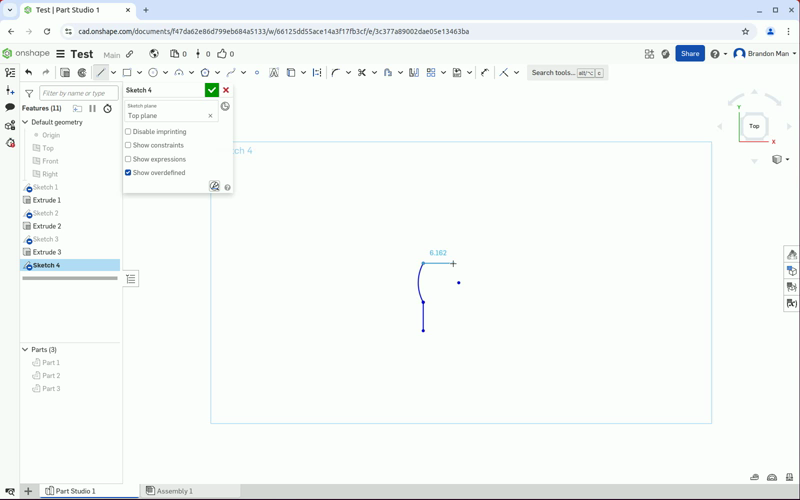
mouse_move(423, 234)
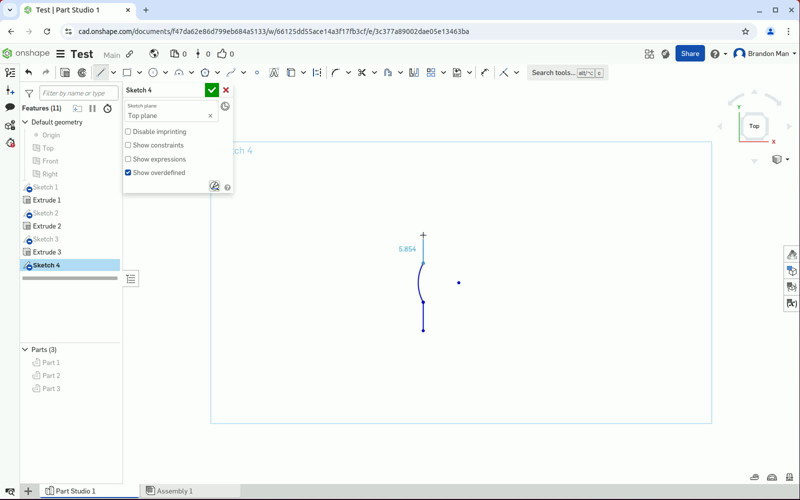
click(423, 234)
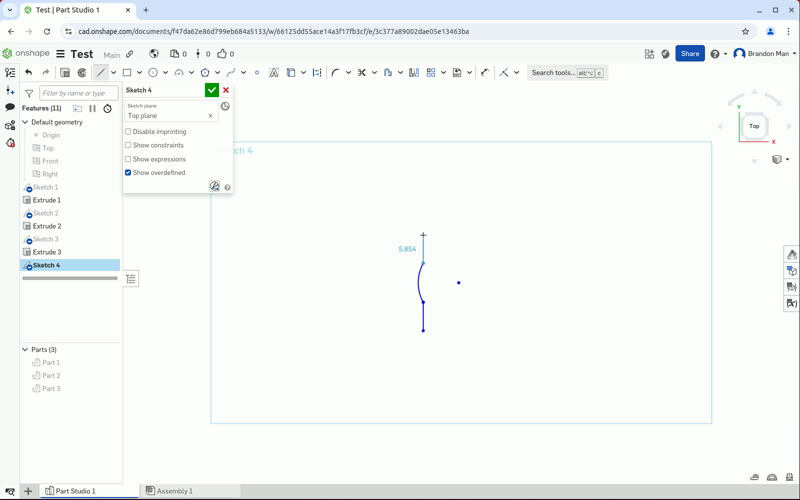
key_up(shift)
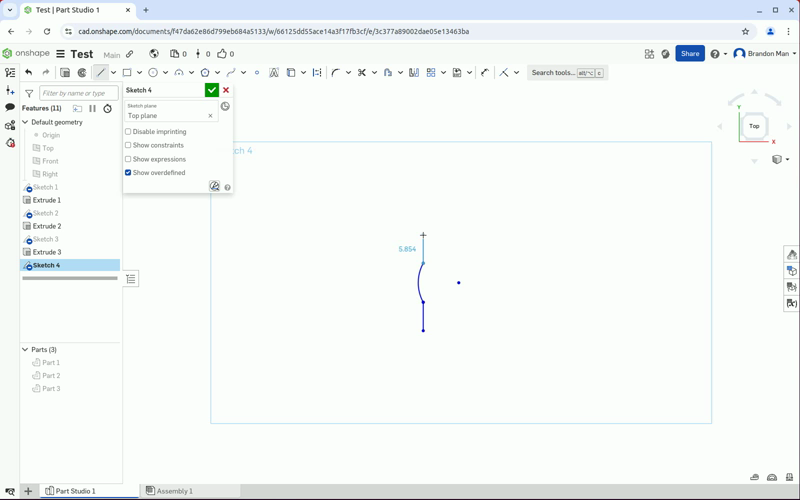
key(esc)
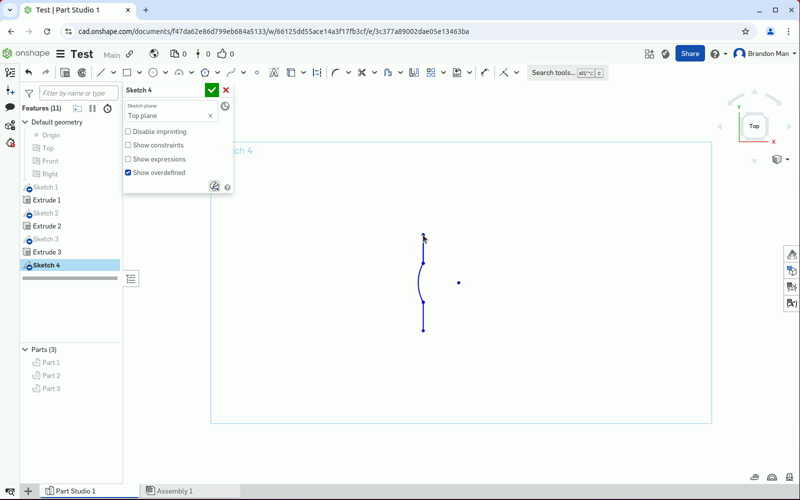
key(a)
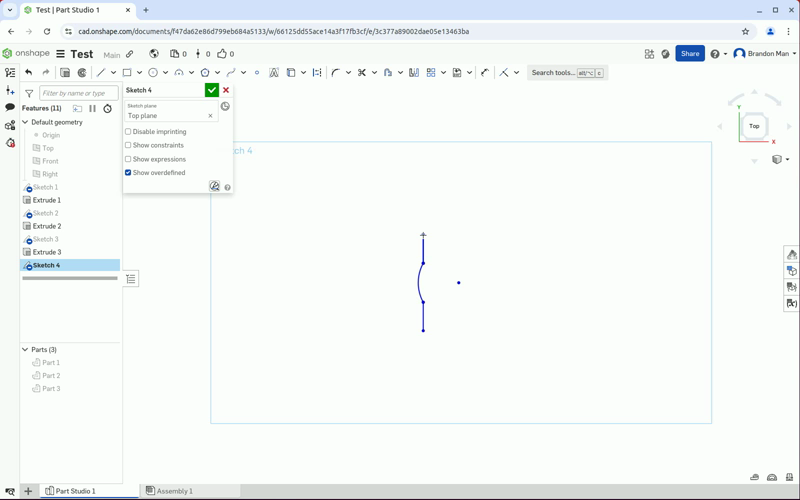
mouse_move(423, 234)
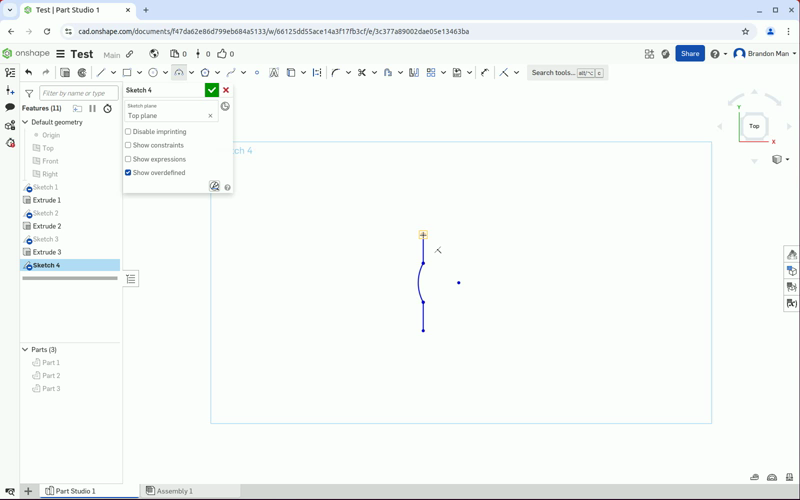
click(423, 234)
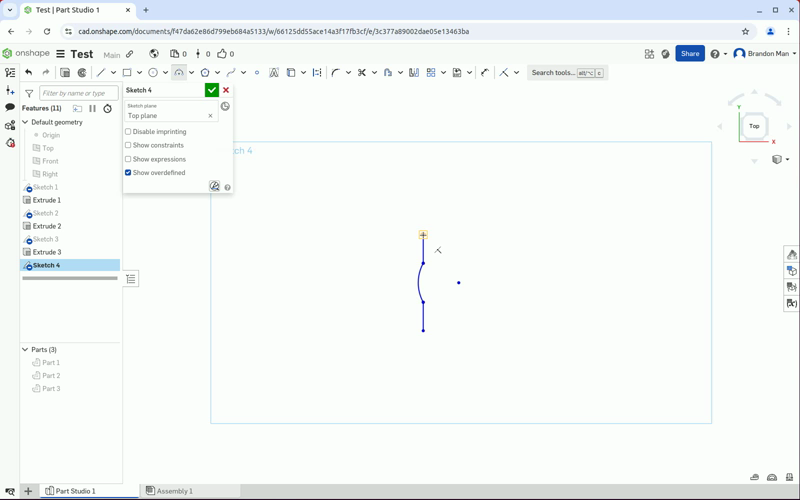
mouse_move(423, 330)
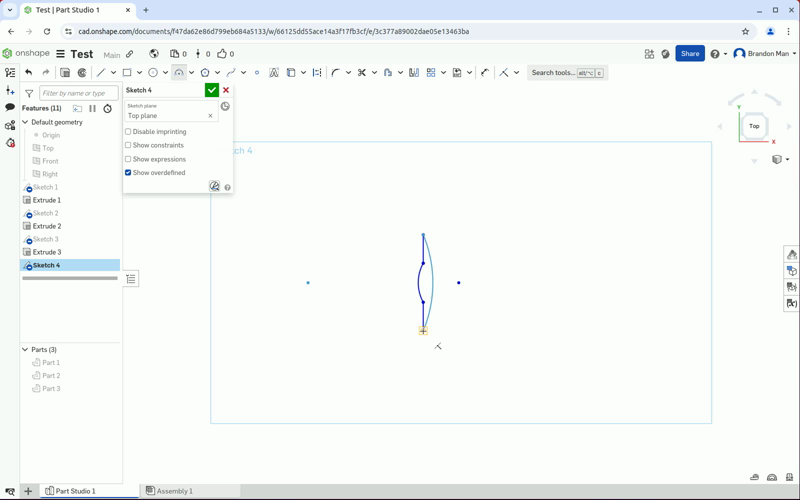
click(423, 330)
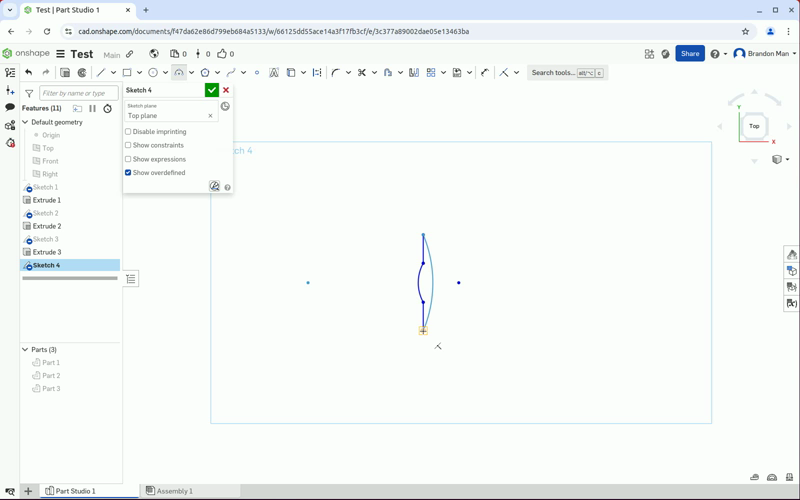
key_down(shift)
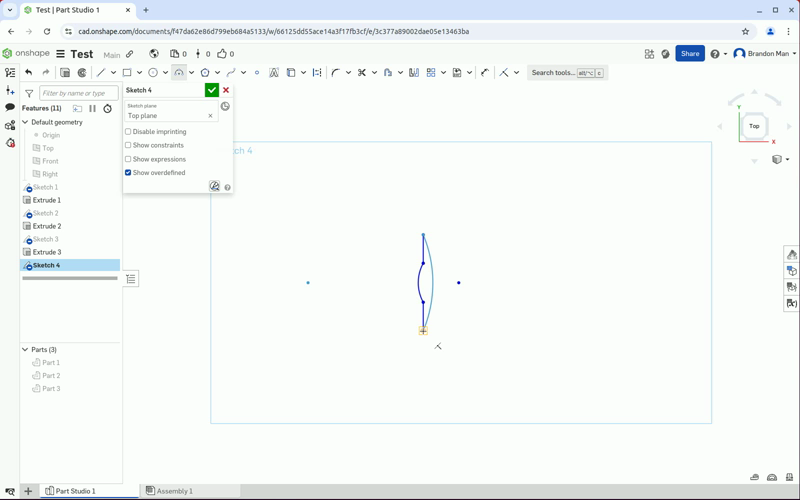
mouse_move(399, 282)
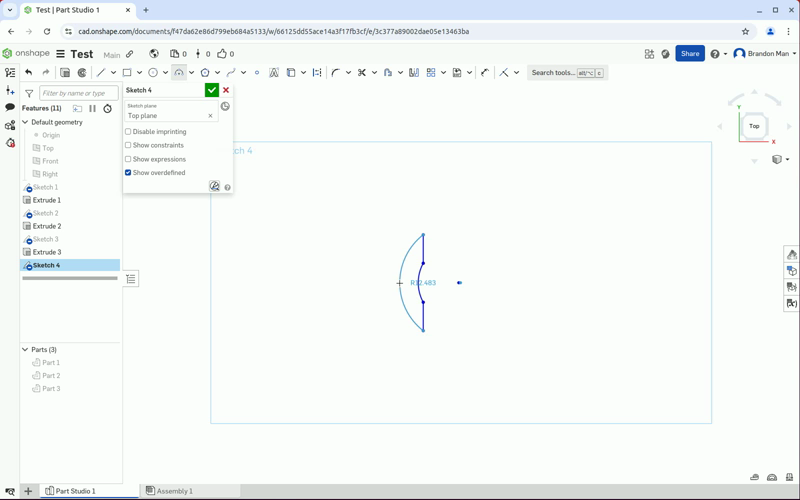
click(399, 282)
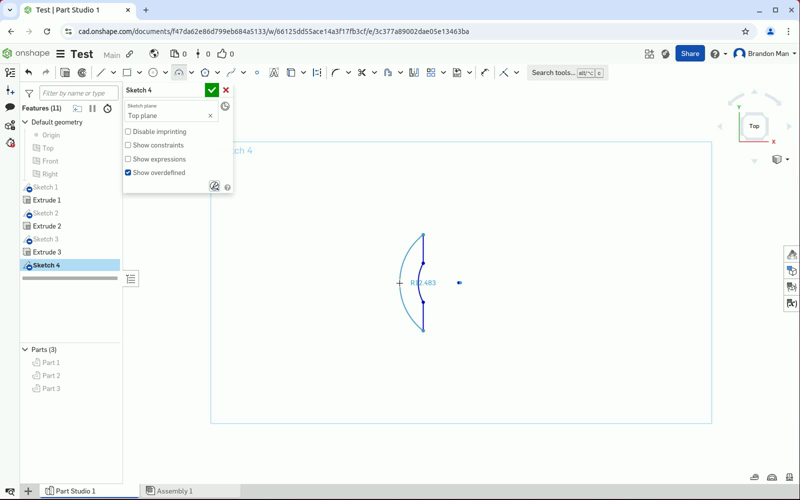
key_up(shift)
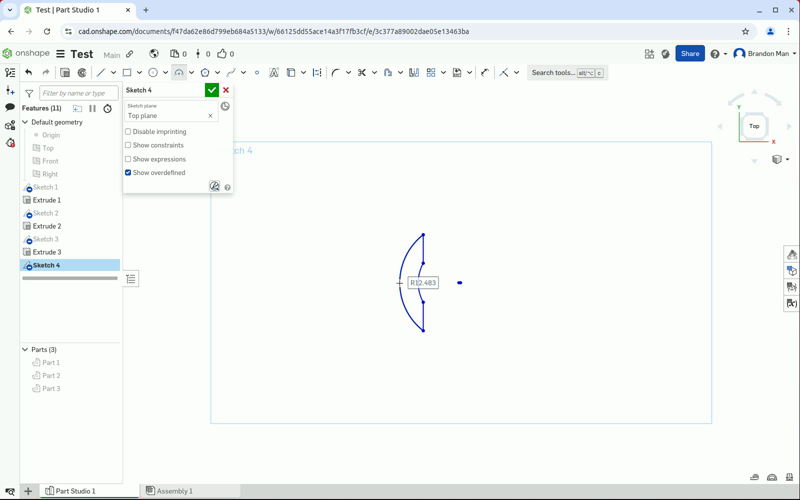
key(esc)
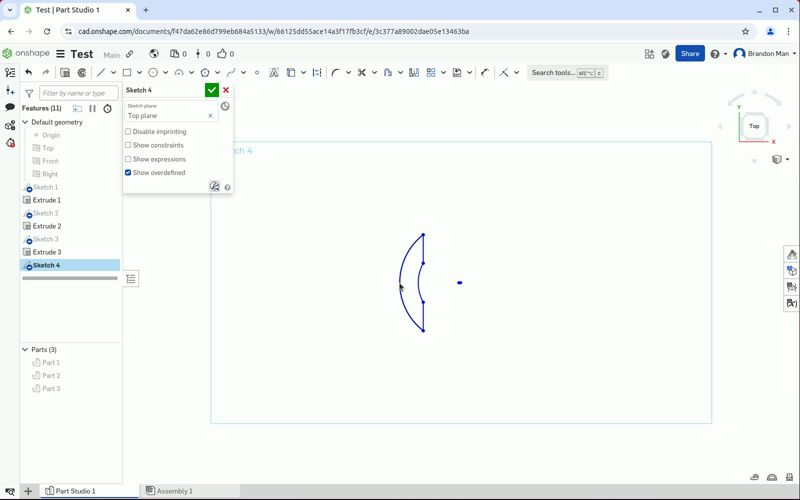
mouse_move(408, 296)
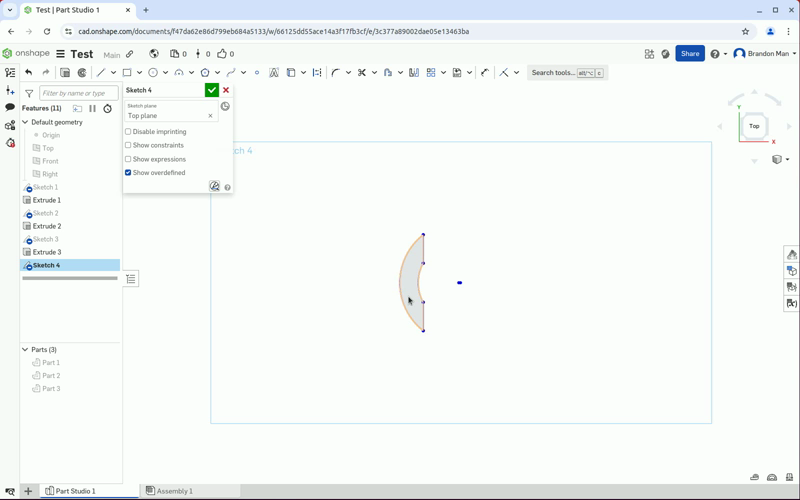
scroll(6)
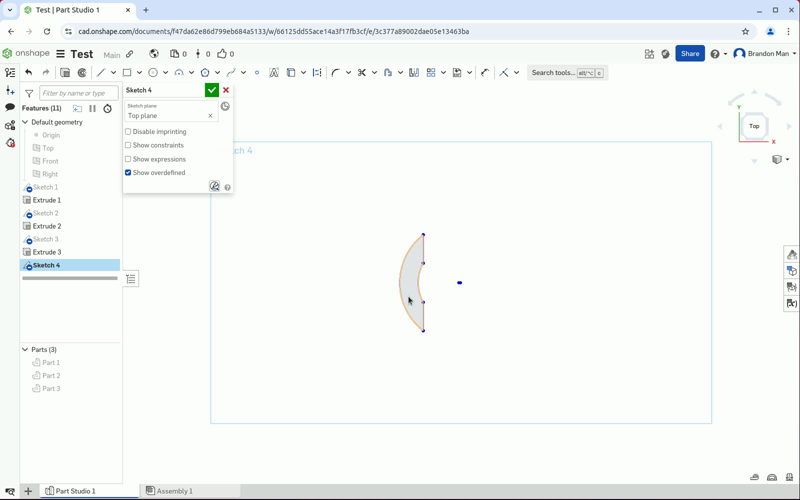
scroll(6)
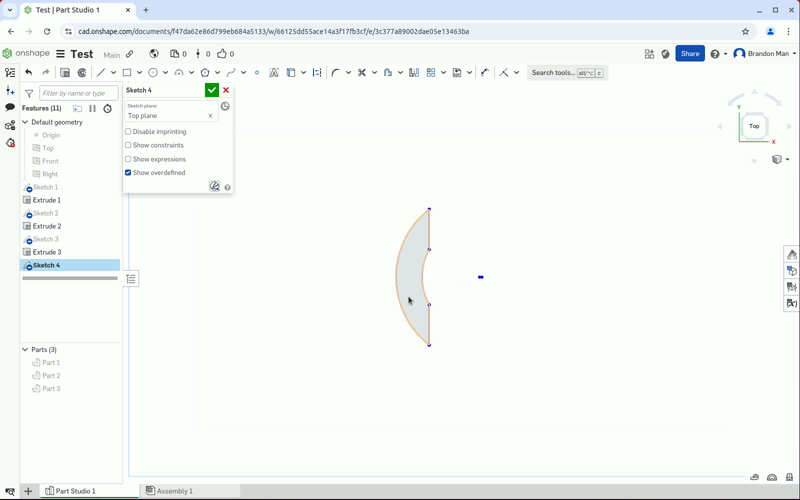
scroll(6)
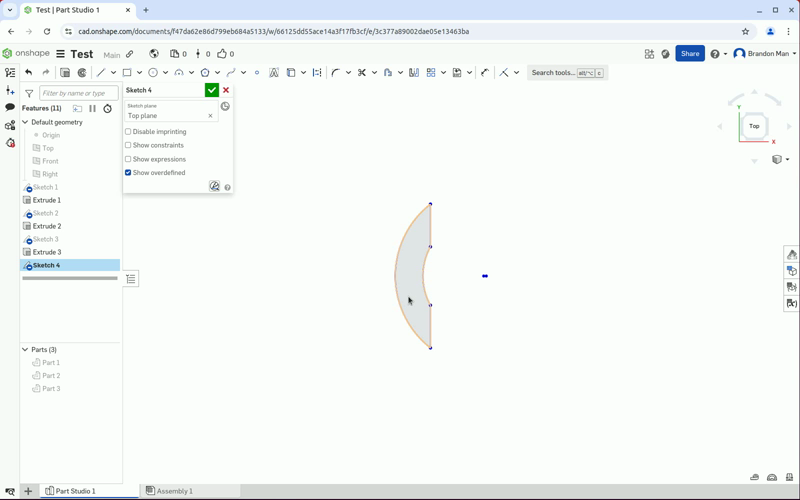
scroll(6)
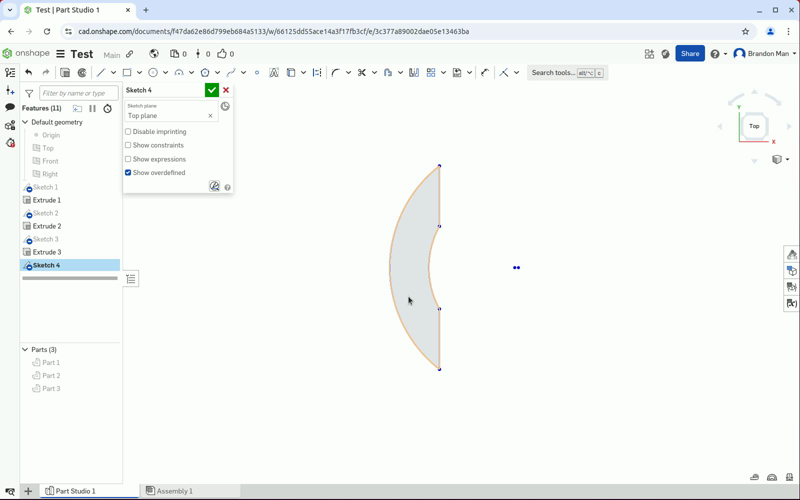
scroll(6)
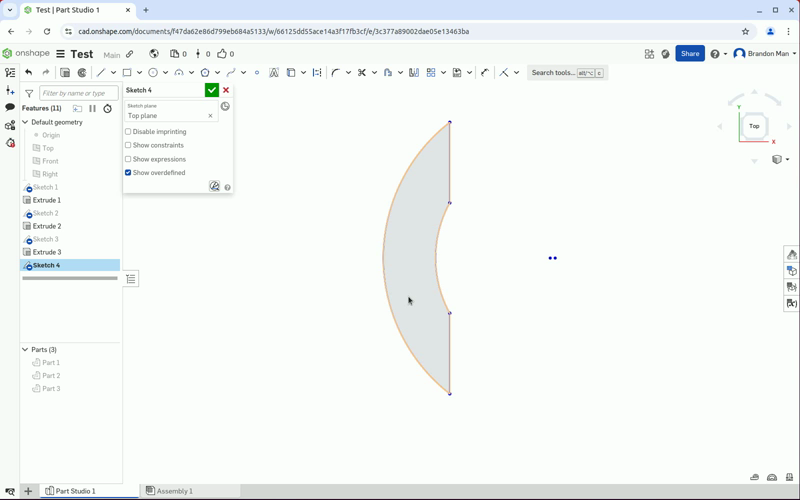
scroll(6)
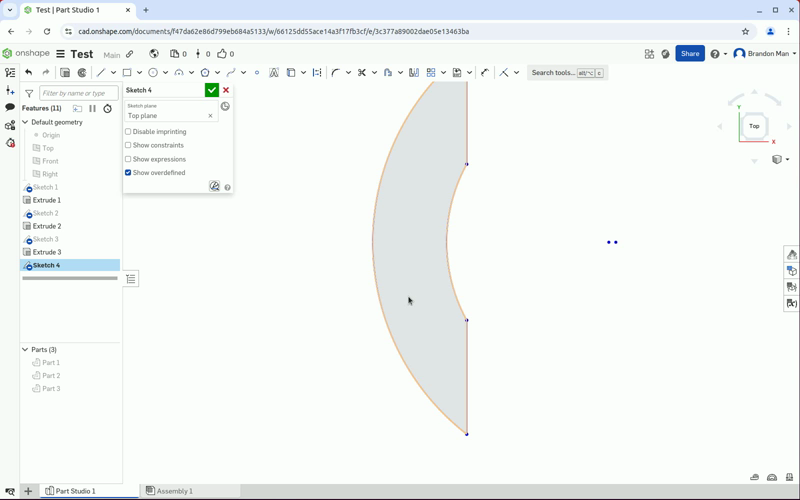
scroll(6)
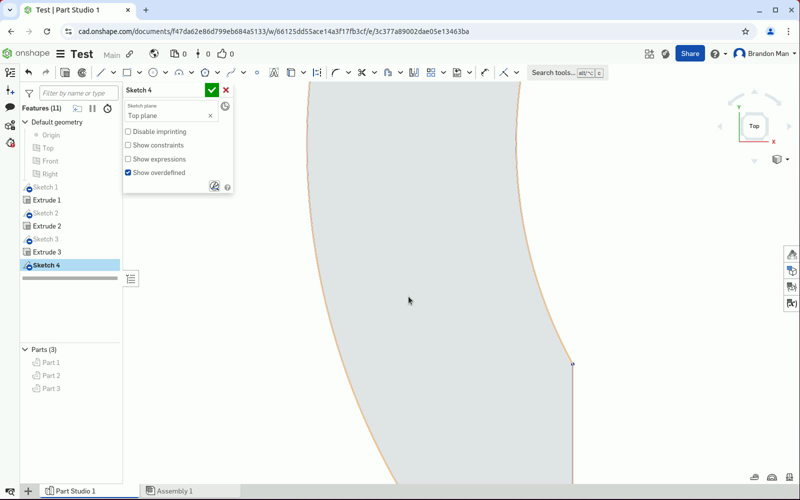
click(408, 296)
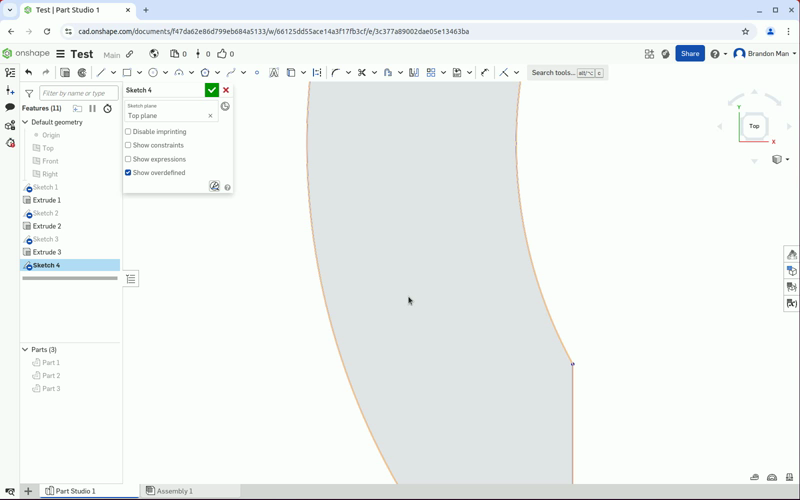
scroll(-6)
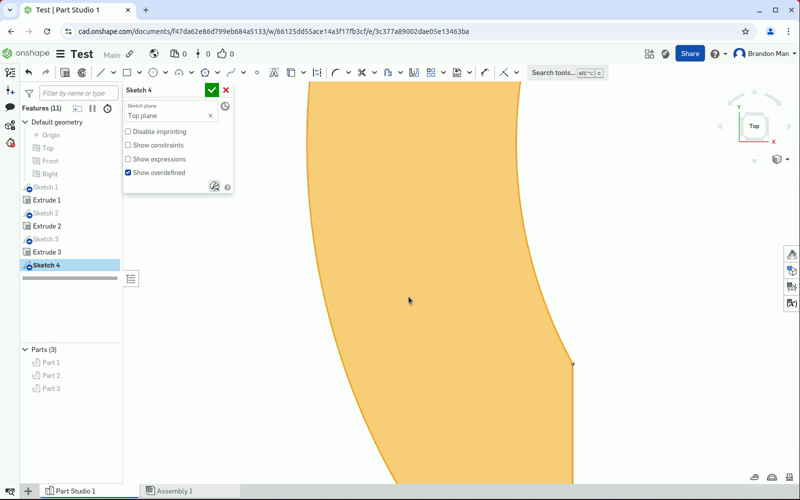
scroll(-6)
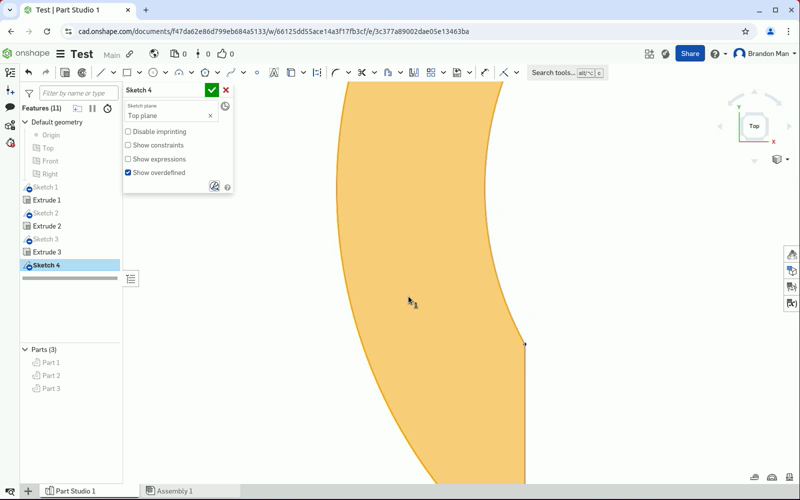
scroll(-6)
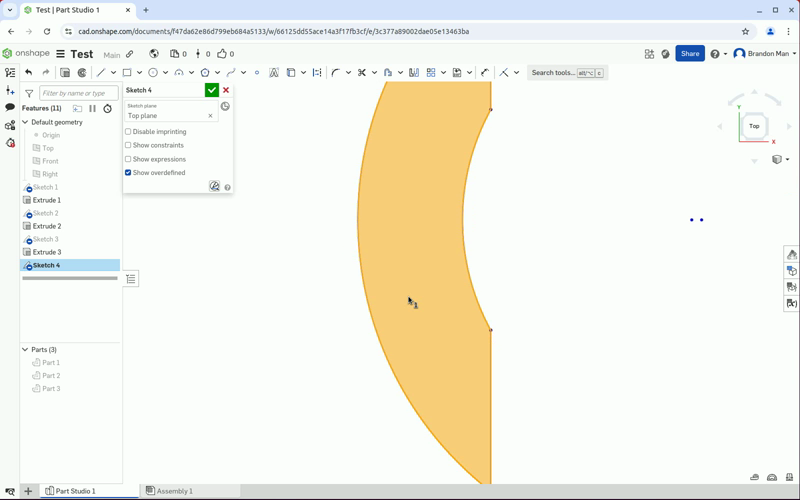
scroll(-6)
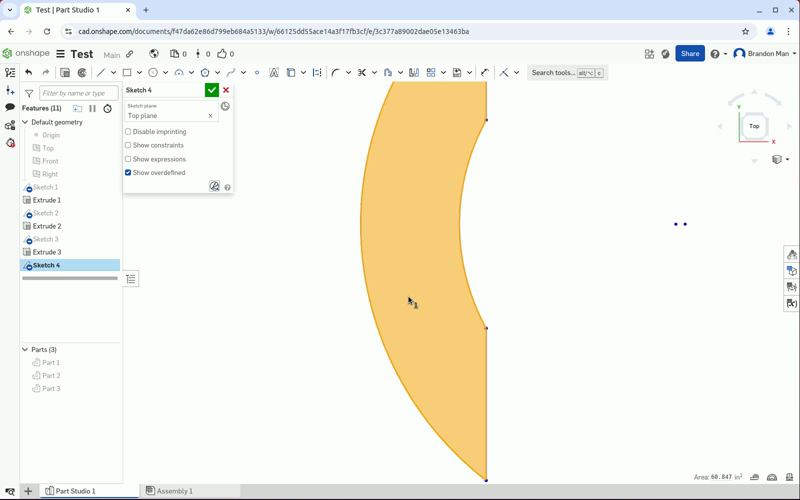
scroll(-6)
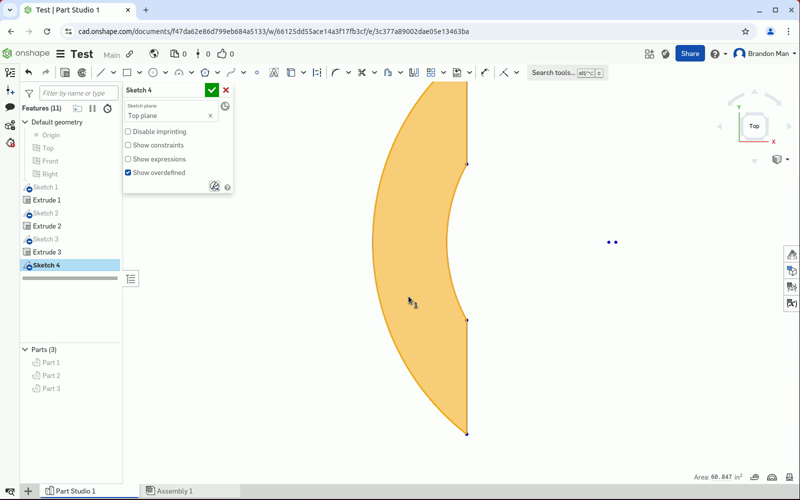
scroll(-6)
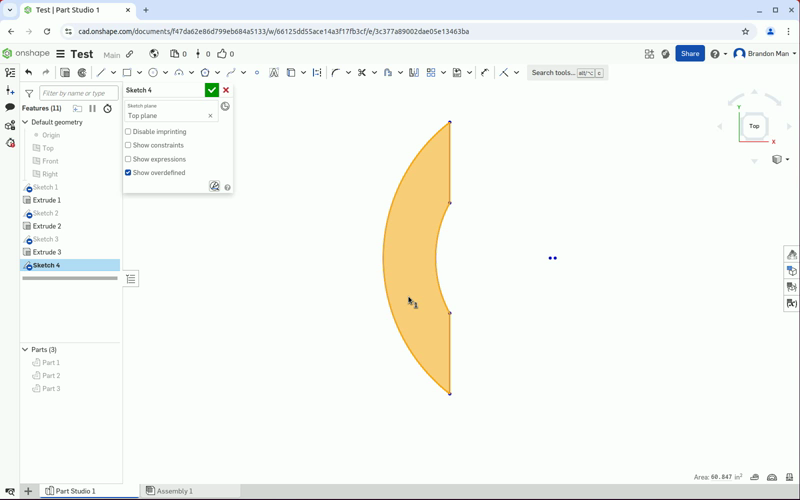
scroll(-6)
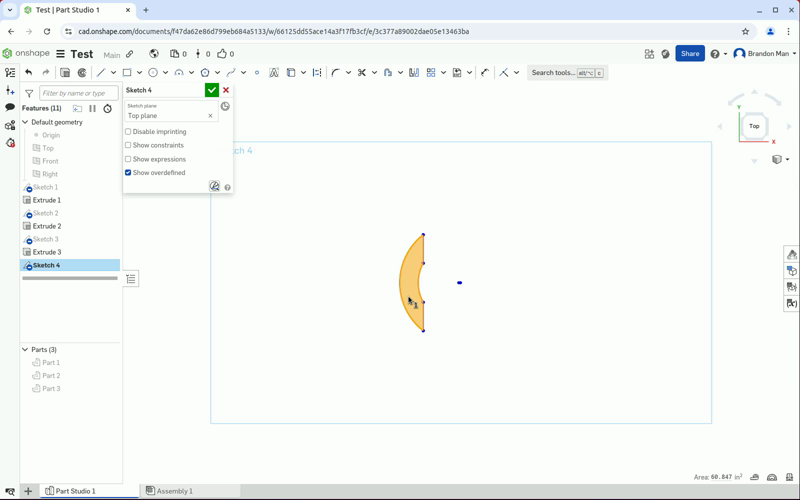
mouse_move(73, 352)
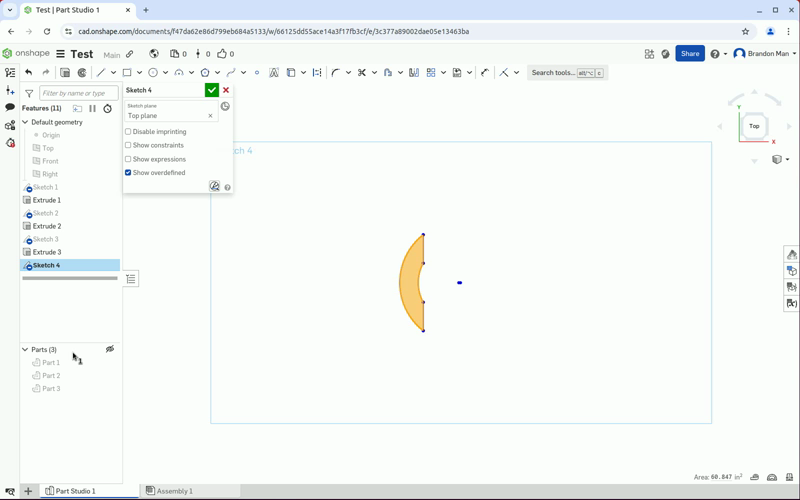
key(shift+y)
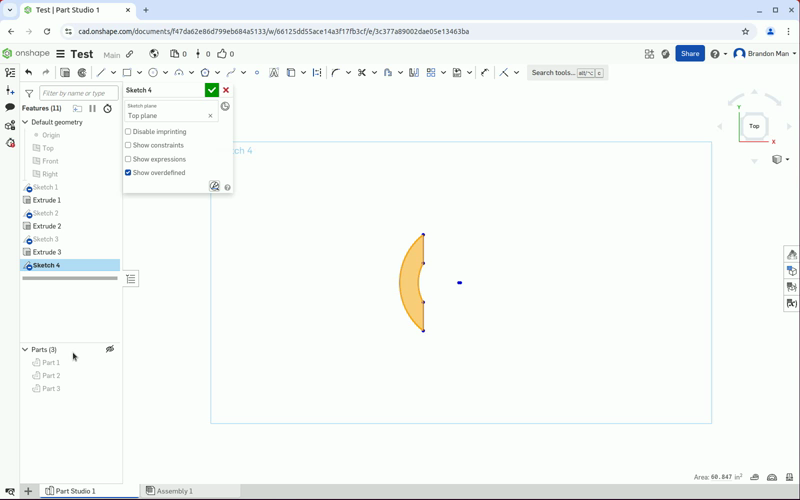
key(shift+e)
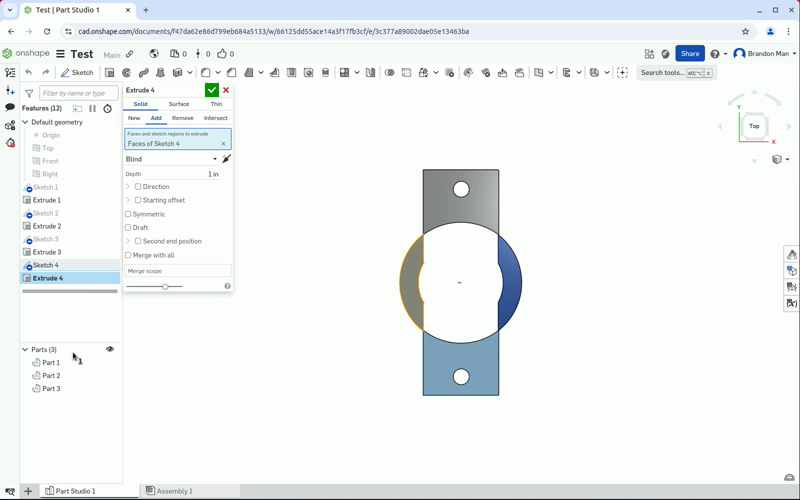
mouse_move(143, 106)
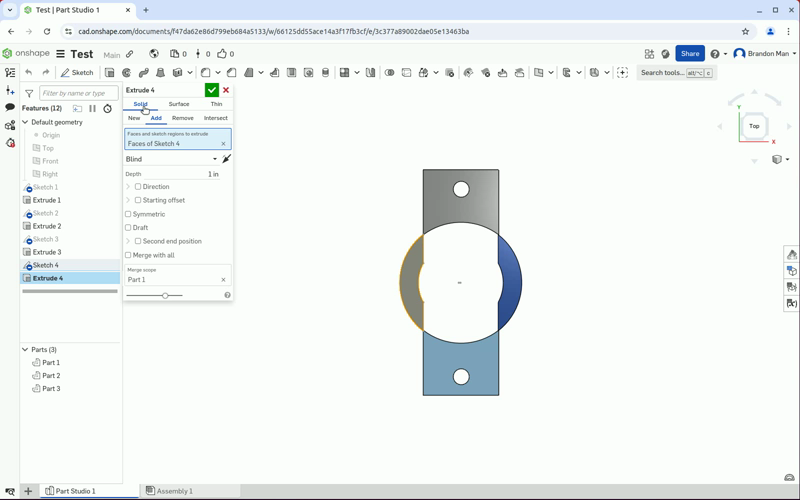
click(143, 106)
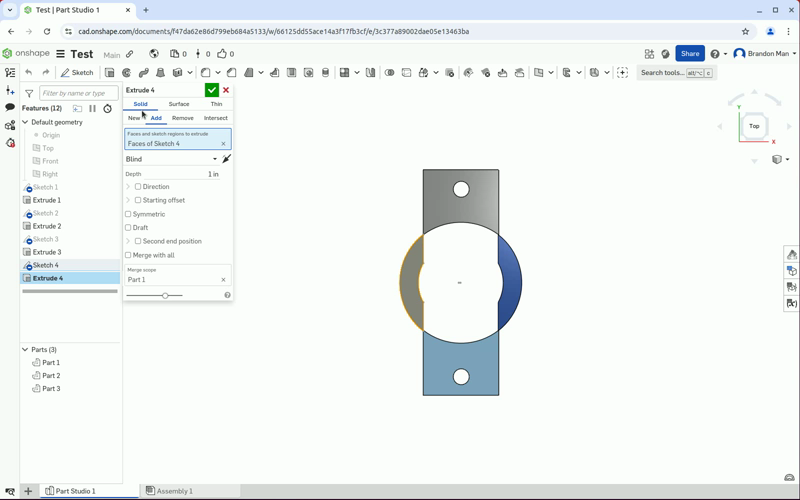
mouse_move(137, 120)
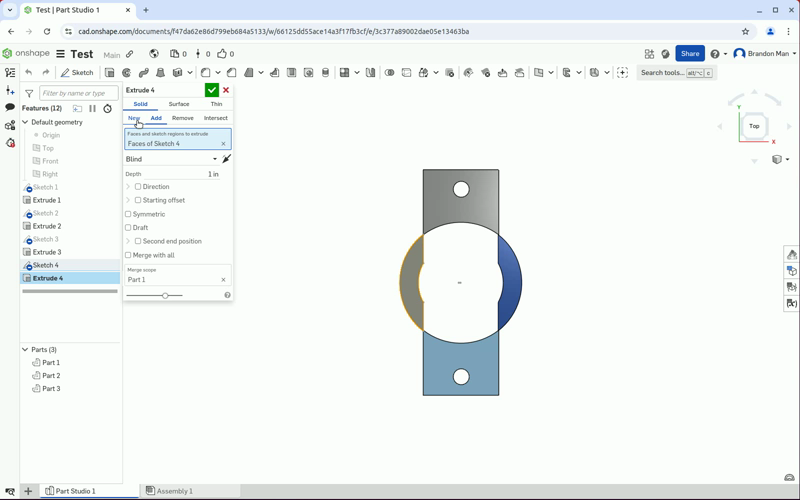
click(137, 120)
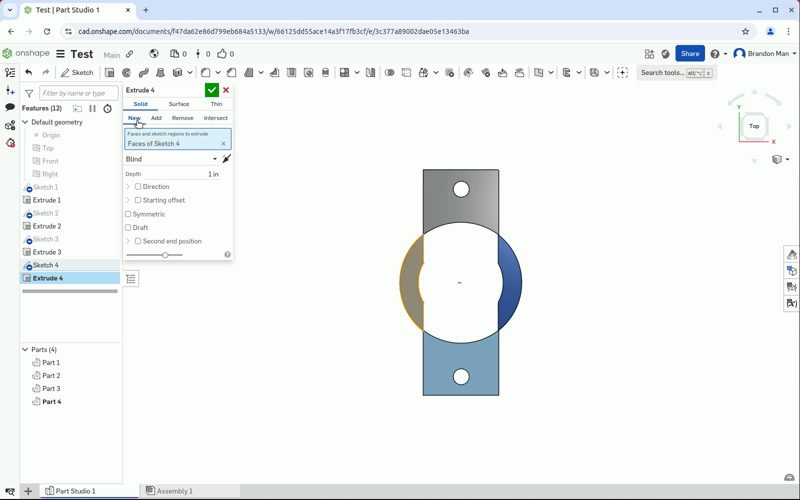
key(tab, 4)
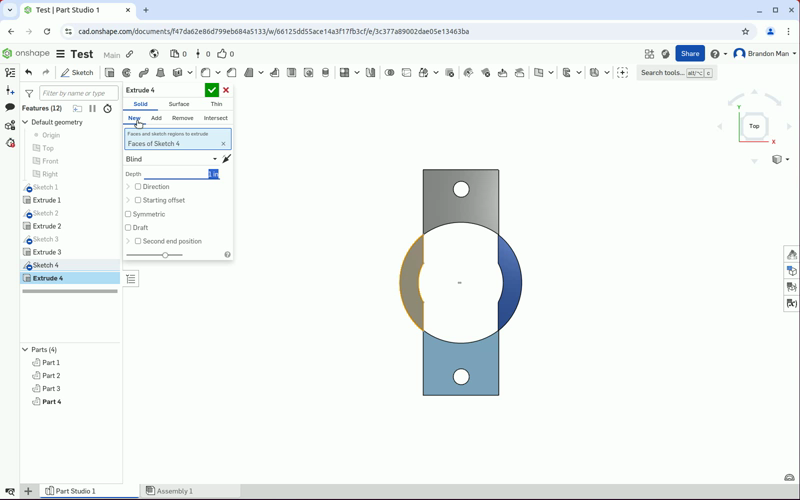
text(3.851)
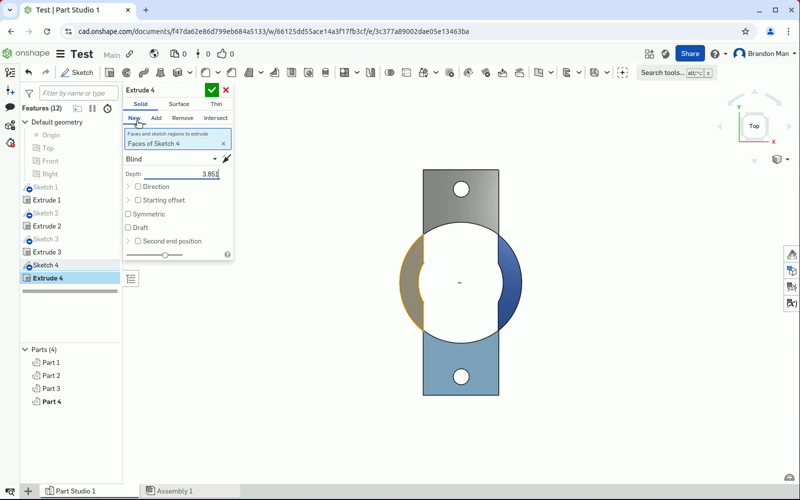
key(enter)
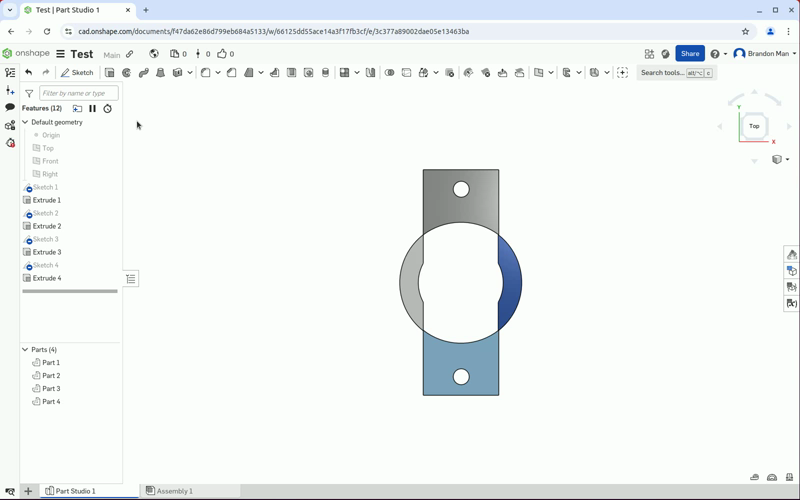
key(shift+h)
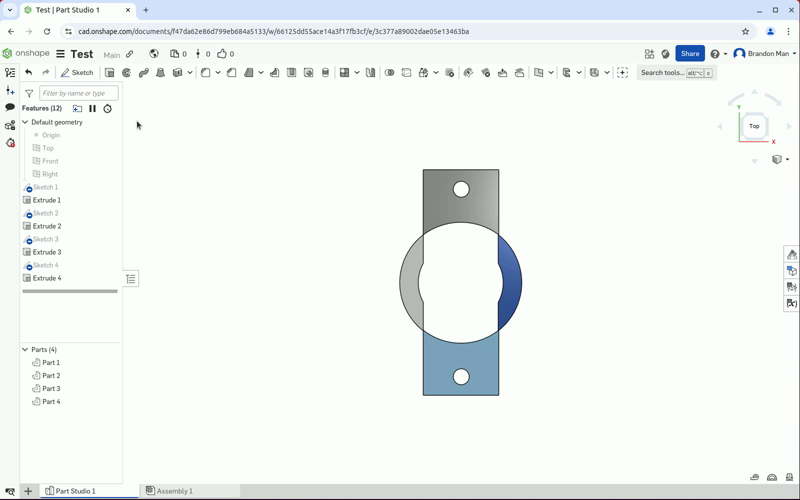
key(shift+h)
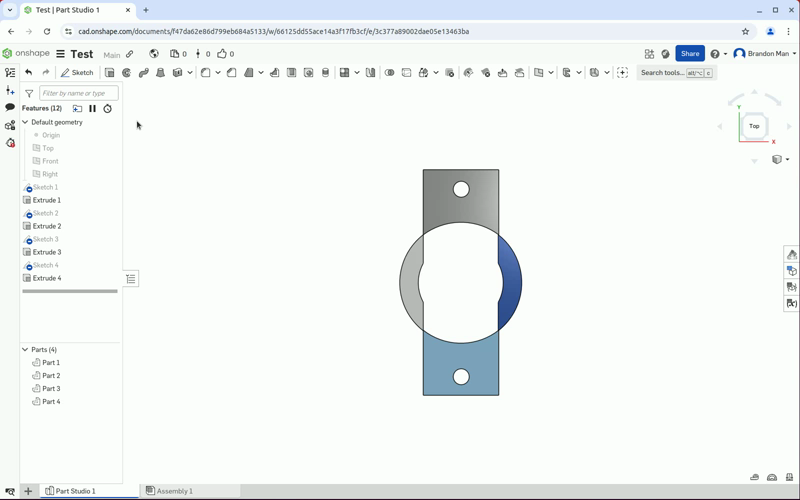
mouse_move(73, 189)
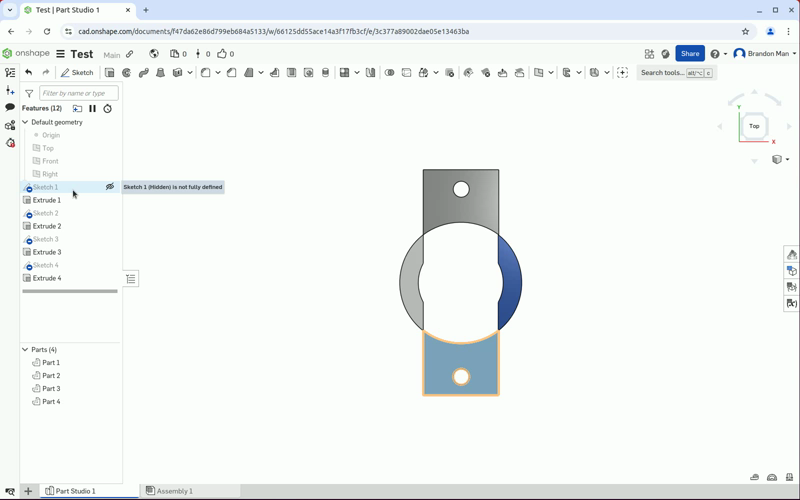
click(73, 189)
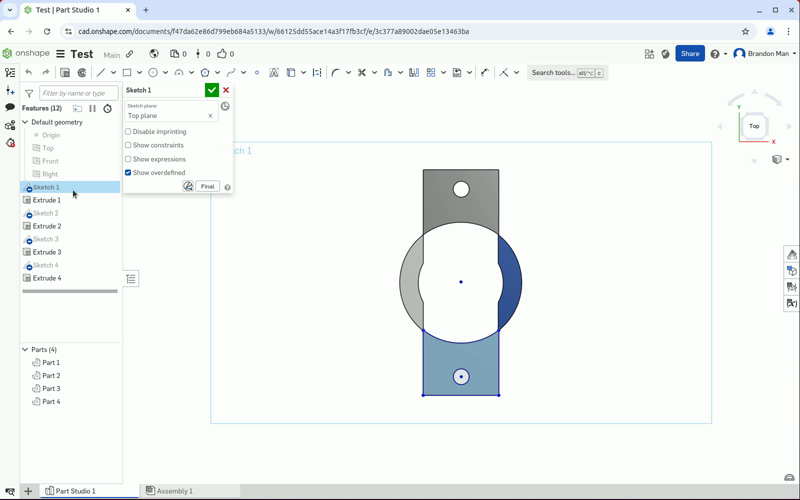
mouse_move(229, 92)
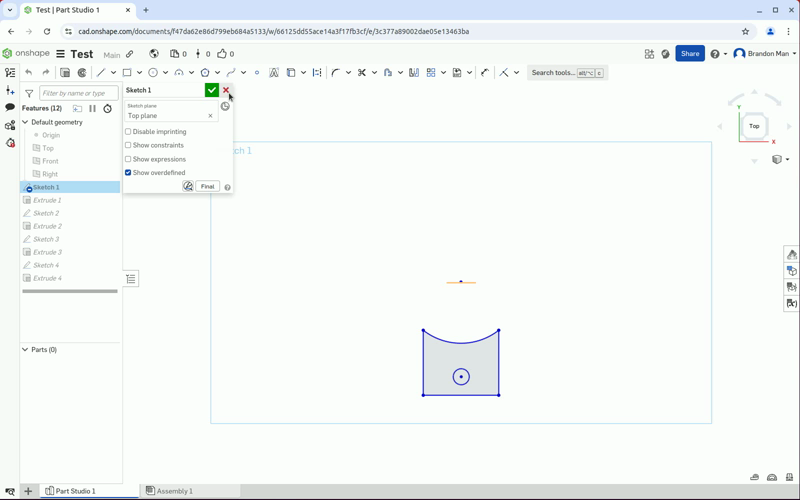
click(229, 92)
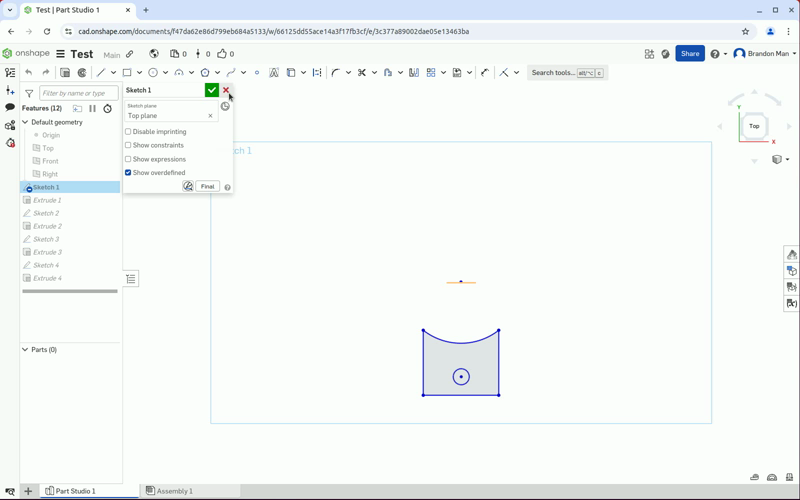
key(shift+s)
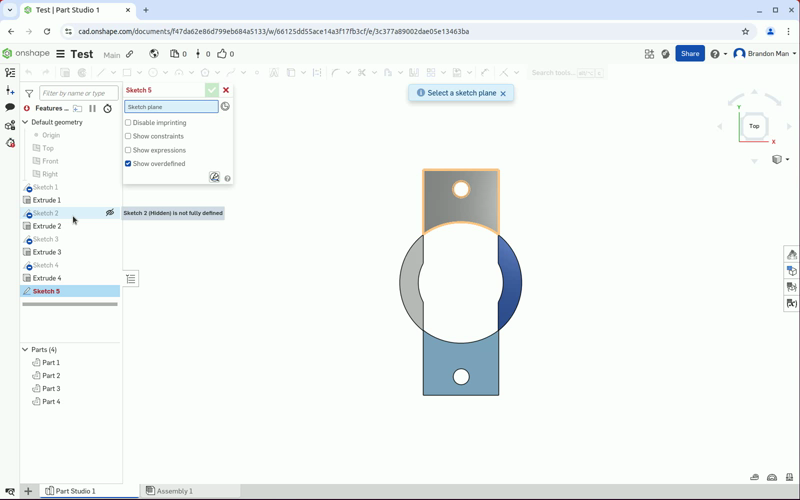
scroll(3)
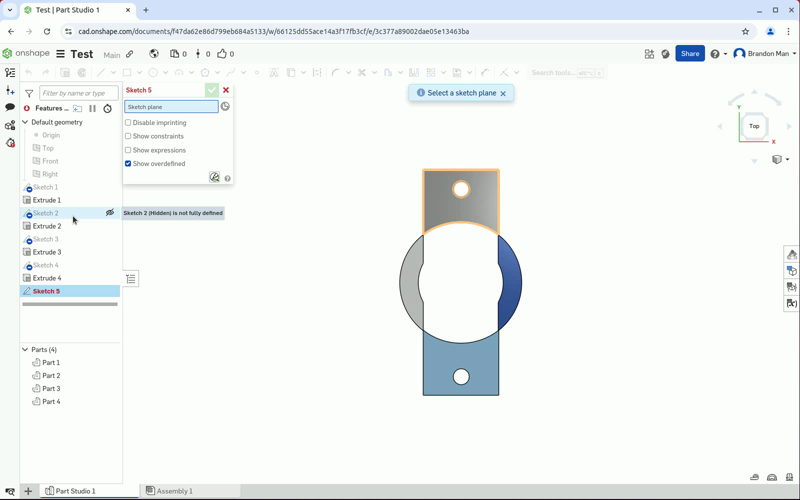
mouse_move(73, 150)
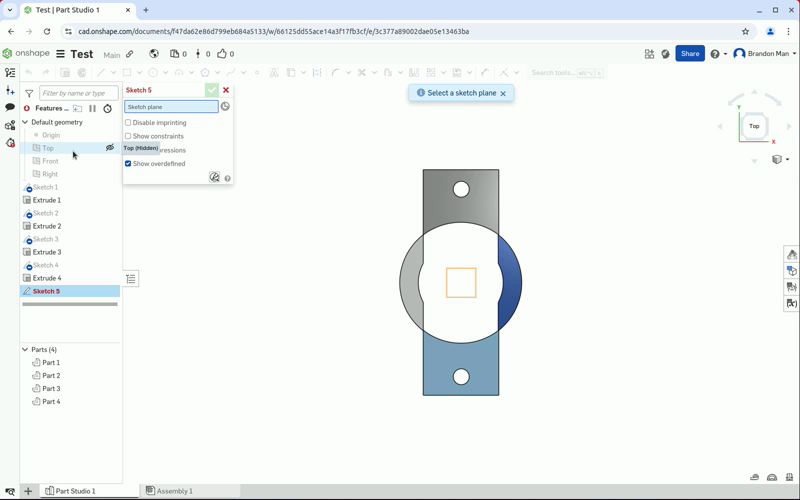
click(73, 150)
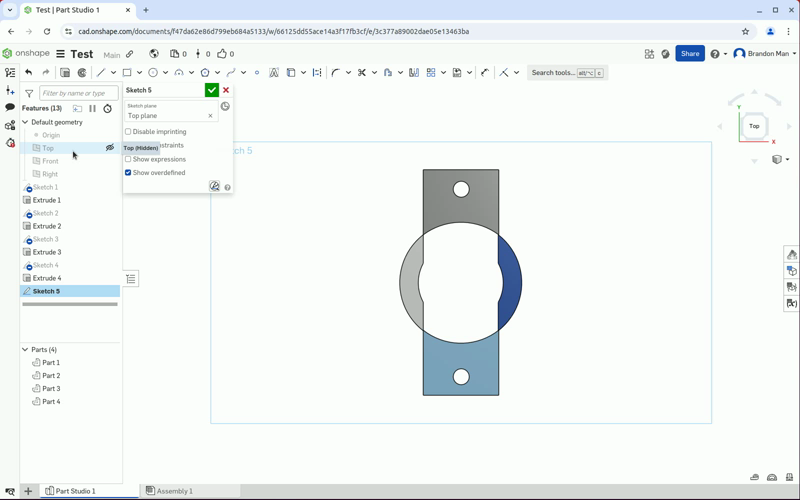
mouse_move(73, 352)
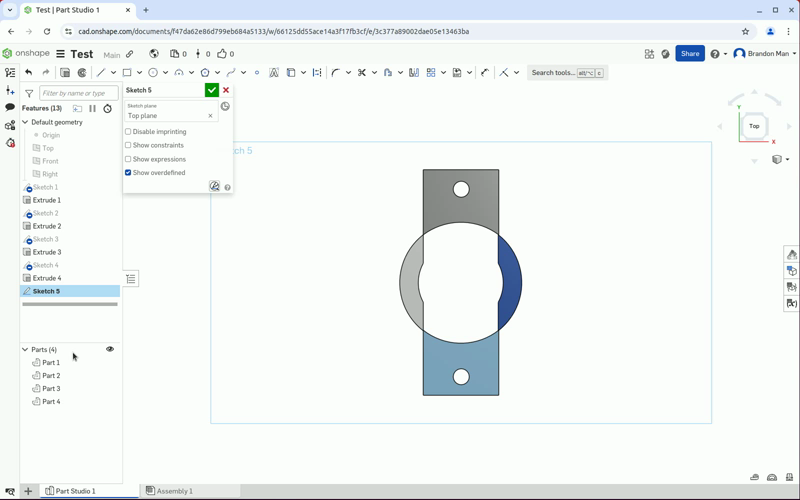
key(y)
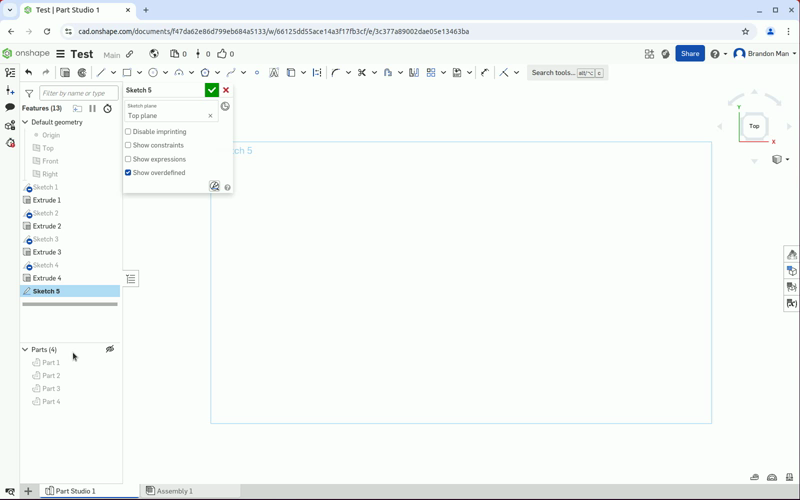
key(a)
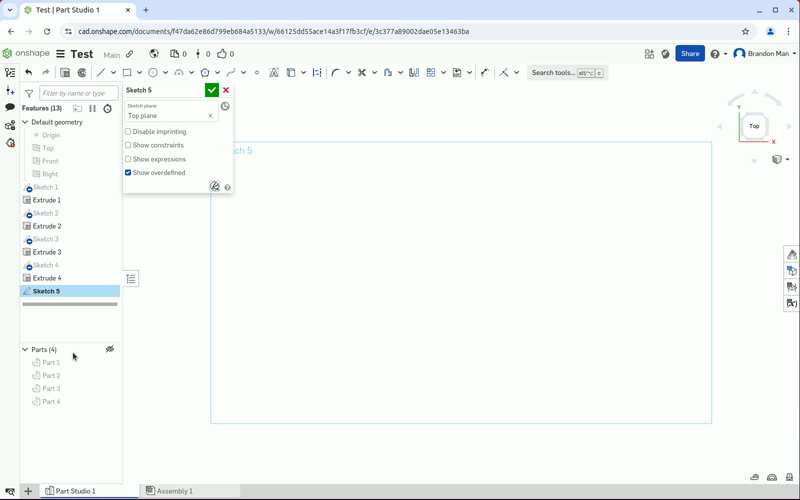
key_down(shift)
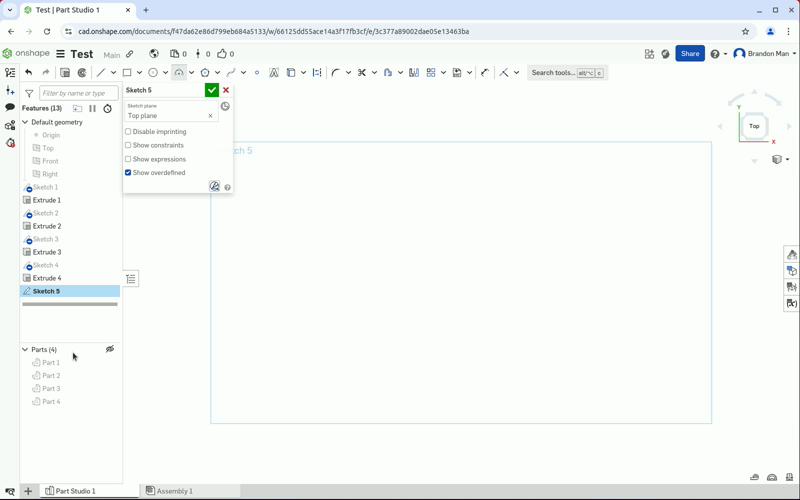
mouse_move(423, 330)
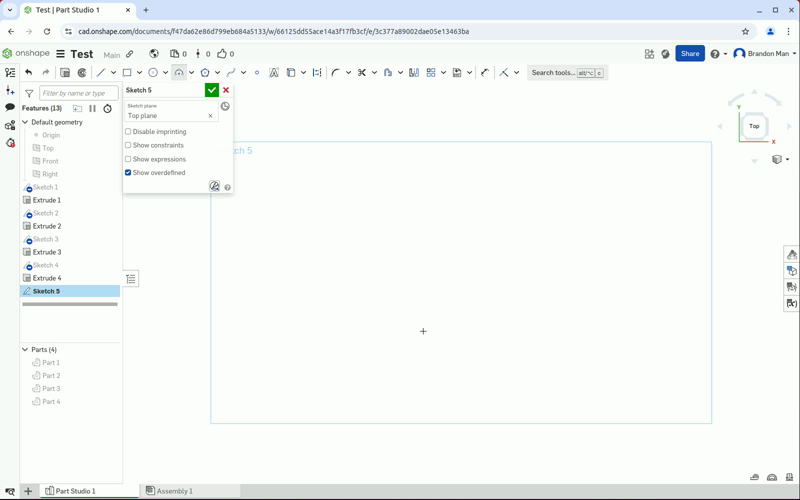
click(423, 330)
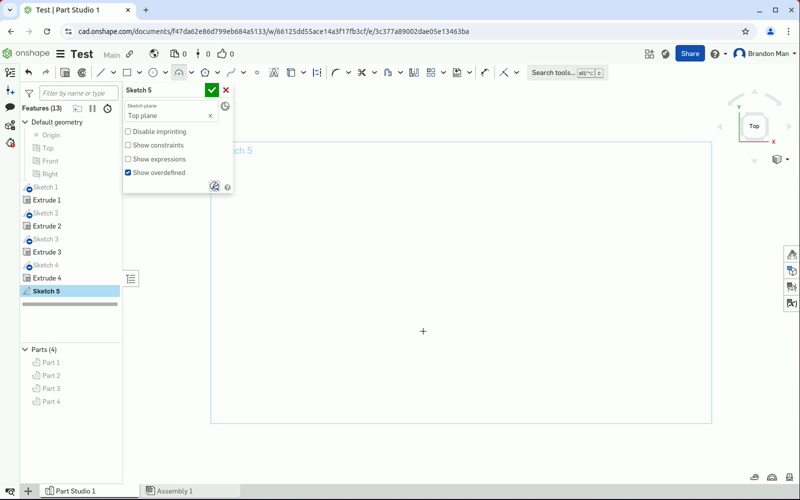
key_up(shift)
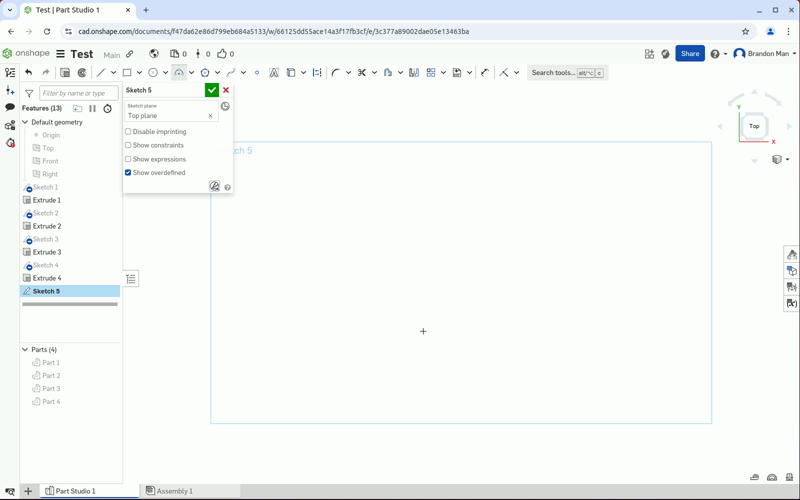
key_down(shift)
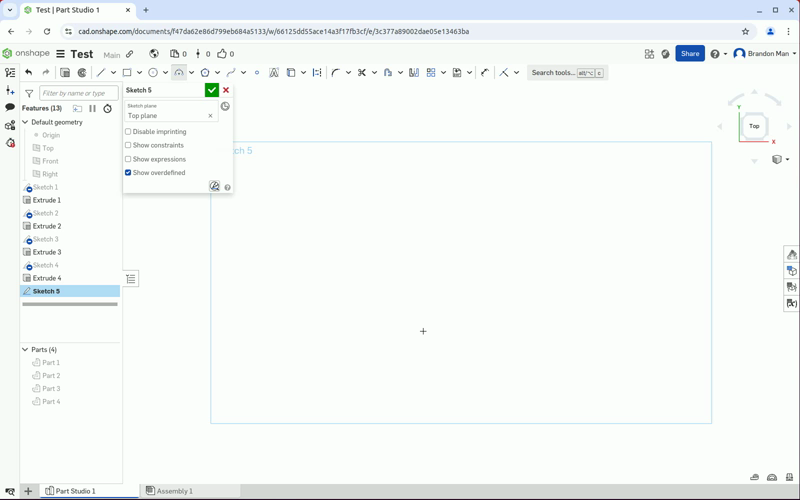
mouse_move(498, 330)
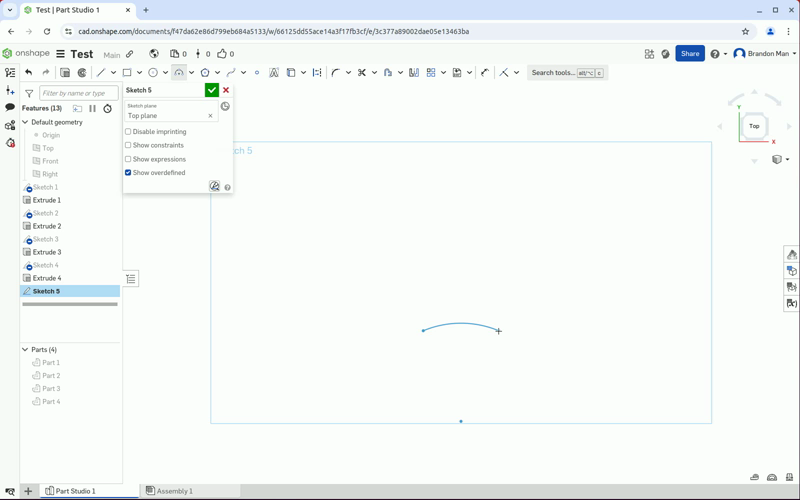
click(498, 330)
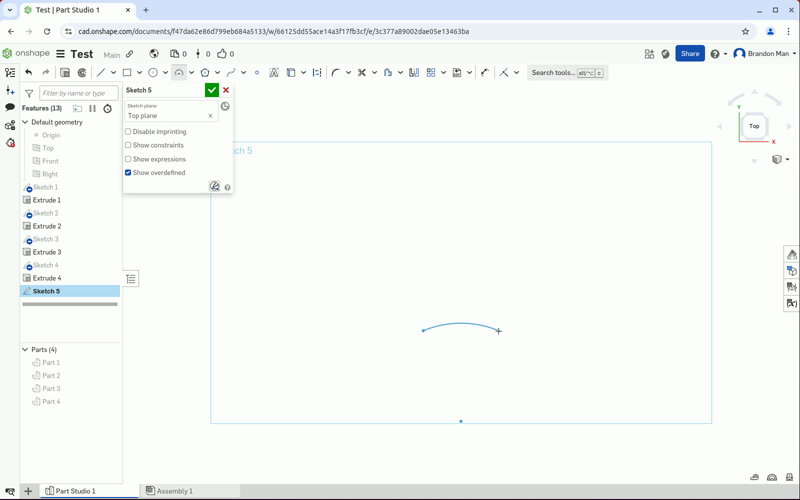
mouse_move(461, 343)
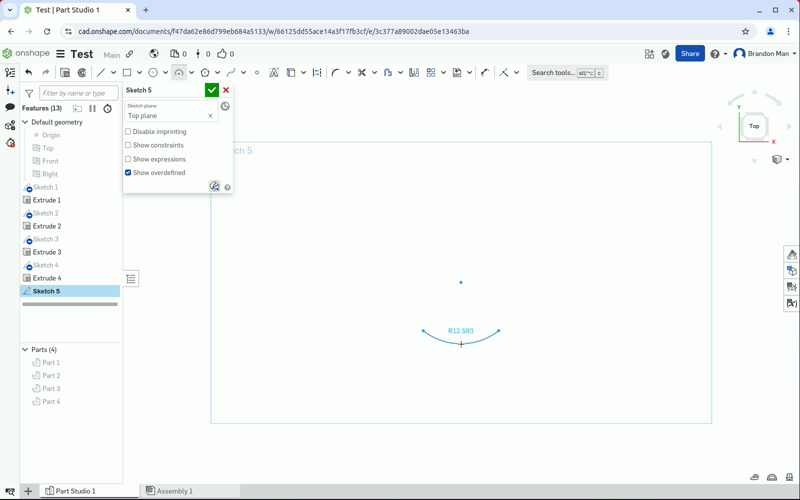
click(461, 343)
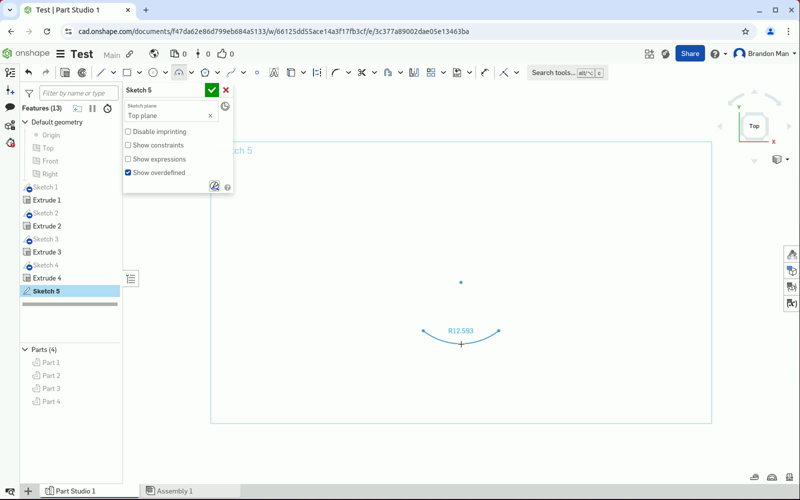
key_up(shift)
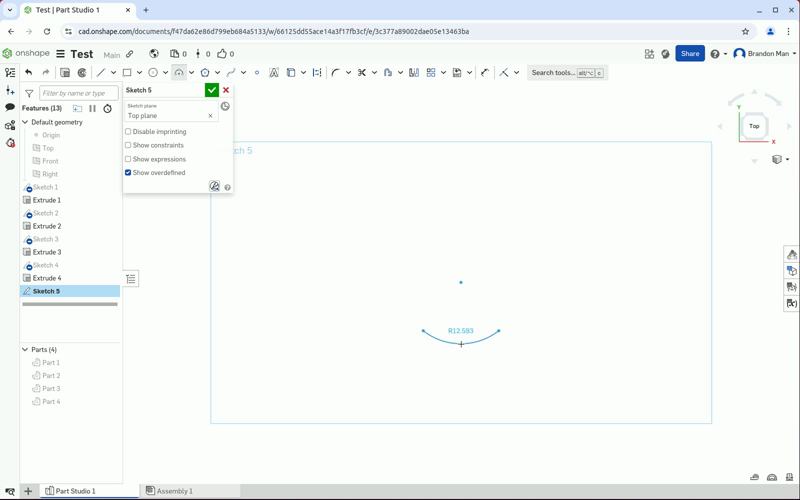
key(esc)
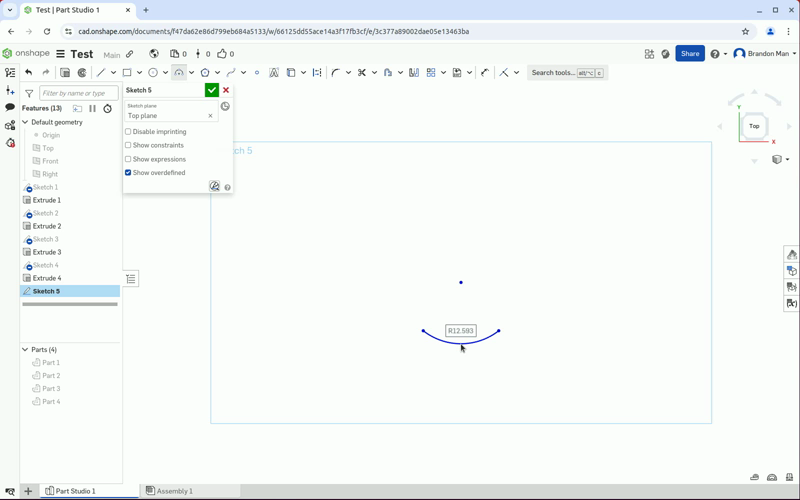
key(l)
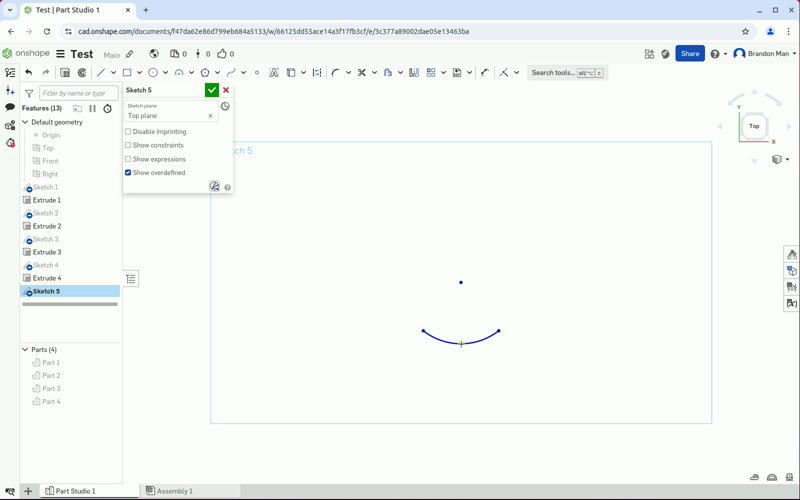
mouse_move(498, 330)
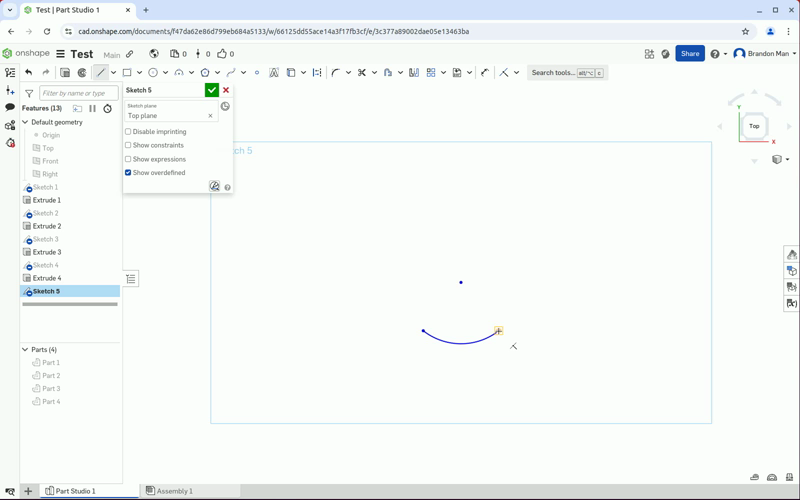
click(498, 330)
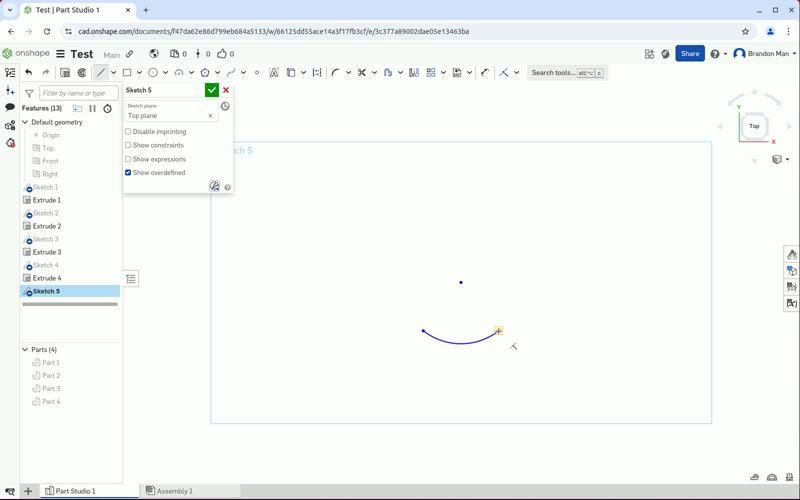
key_down(shift)
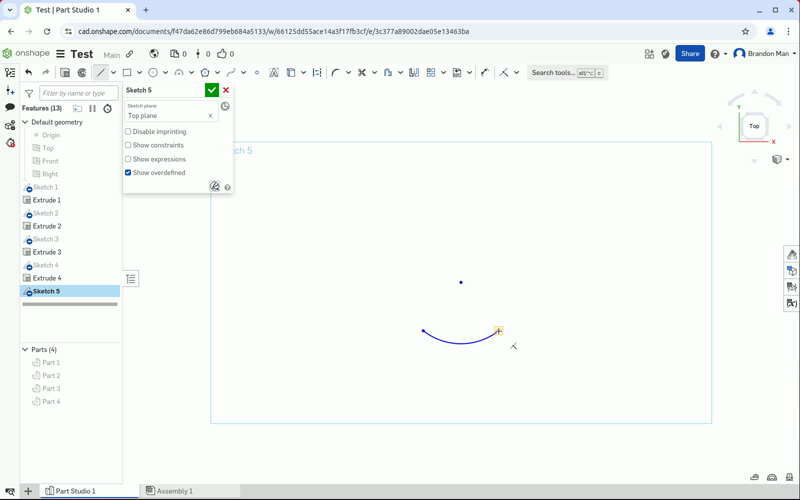
mouse_move(528, 330)
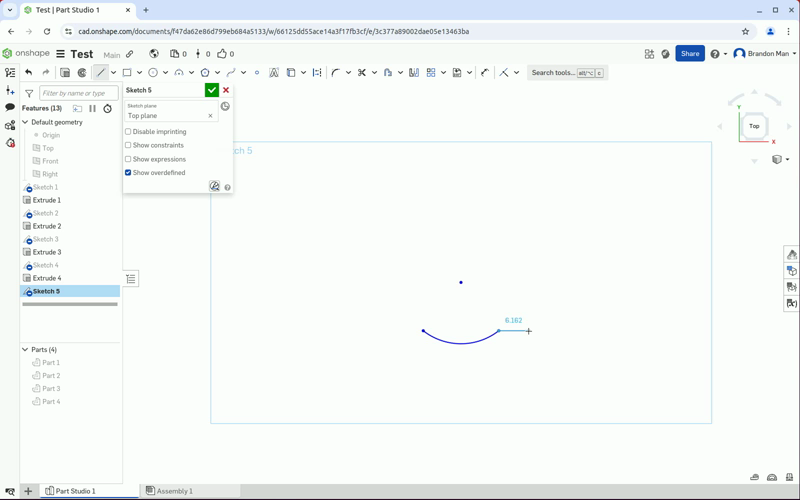
mouse_move(498, 302)
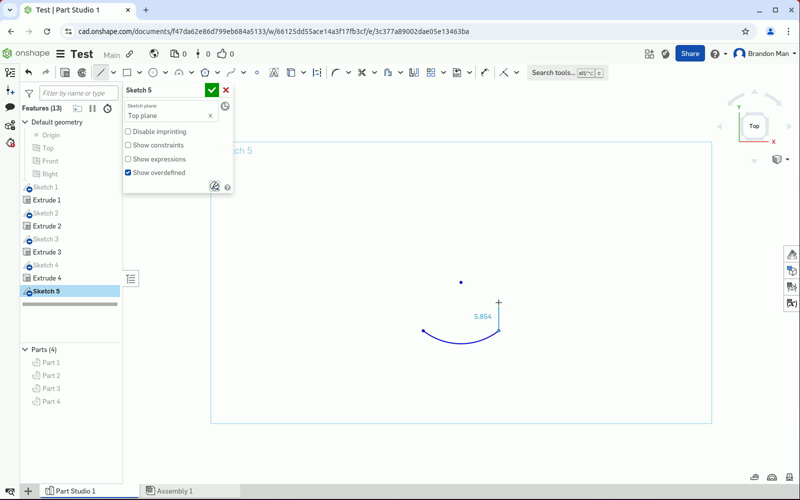
click(498, 302)
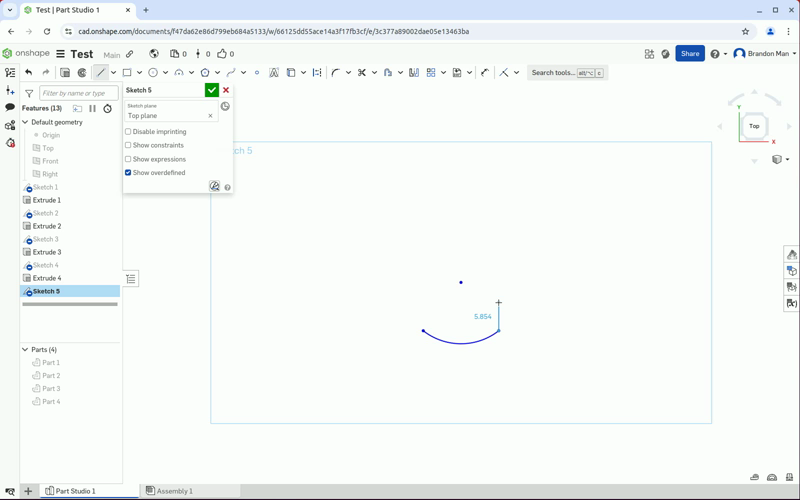
key_up(shift)
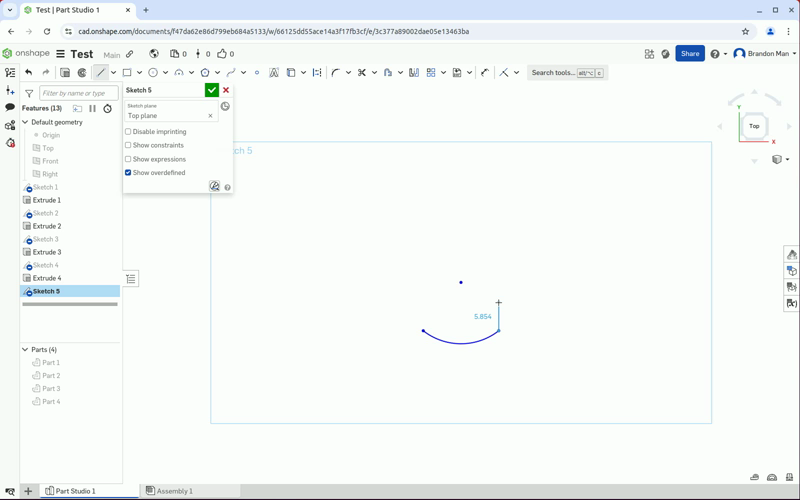
key(esc)
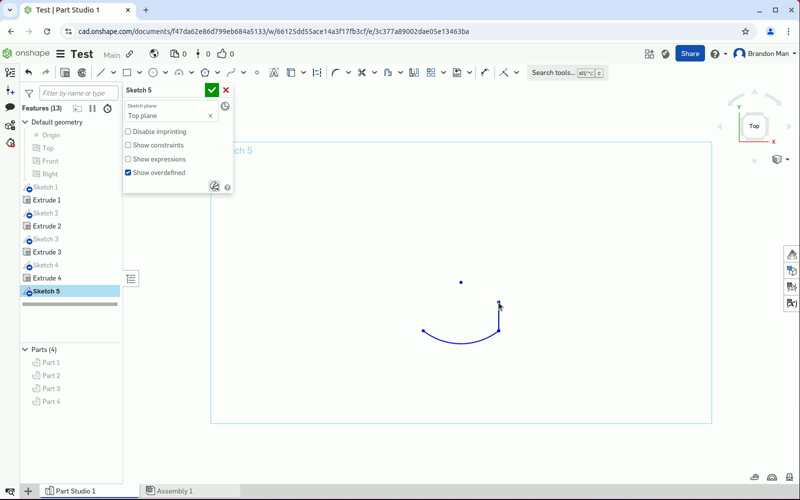
key(a)
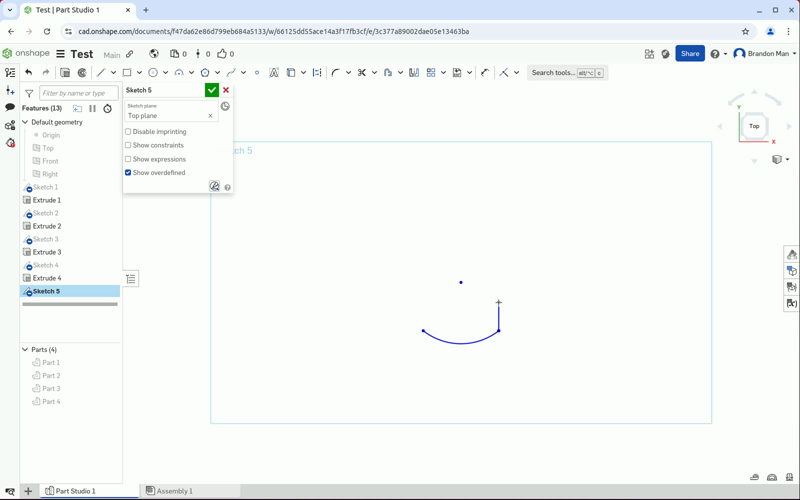
mouse_move(498, 302)
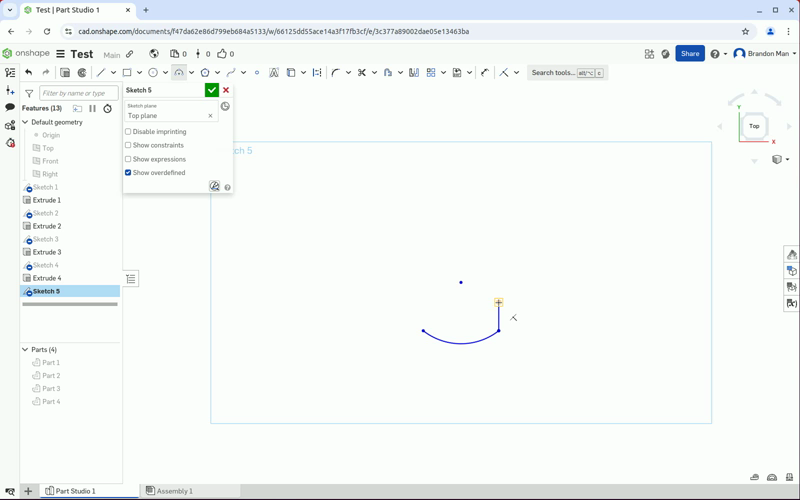
click(498, 302)
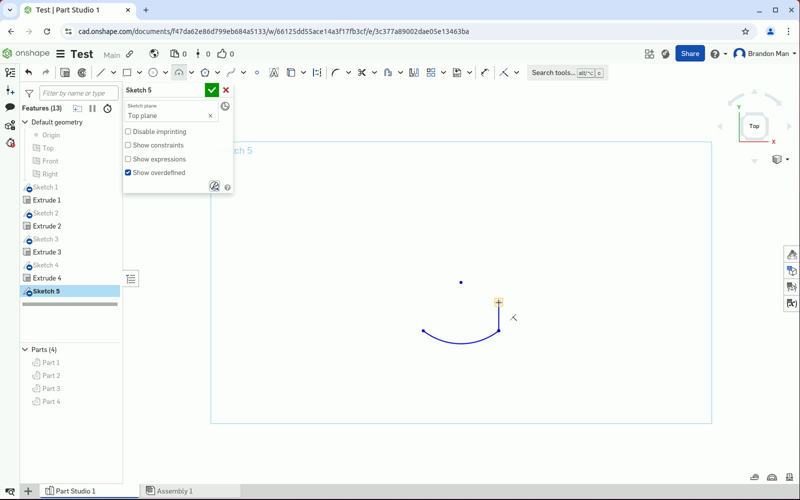
key_down(shift)
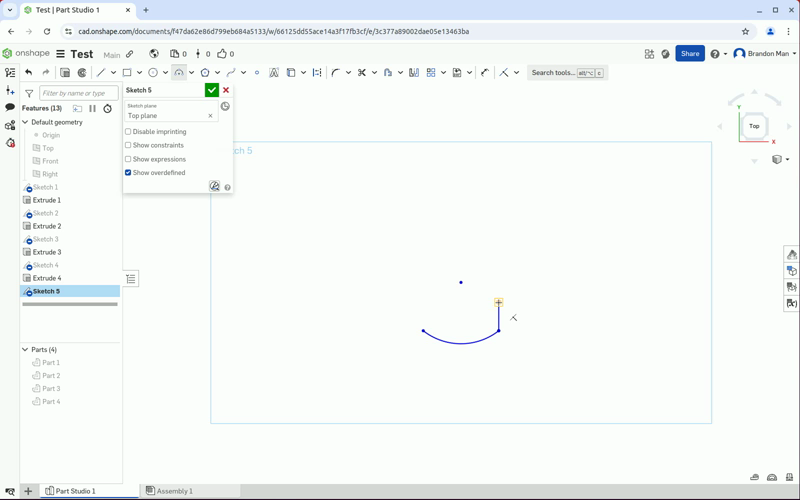
mouse_move(423, 302)
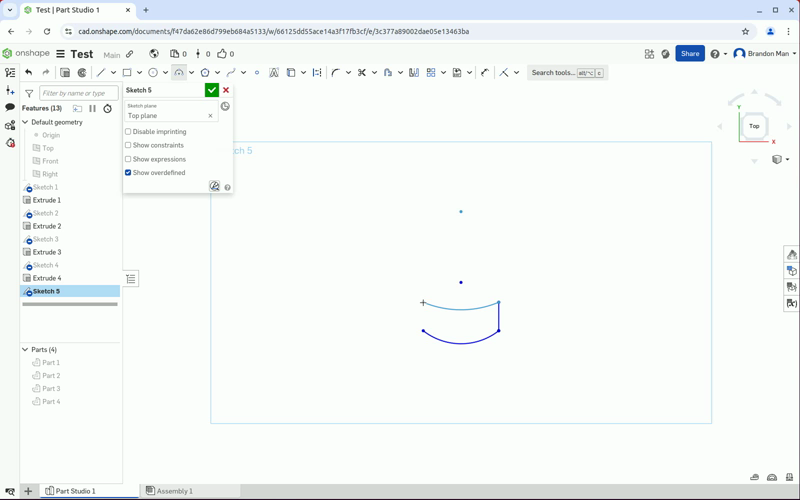
click(423, 302)
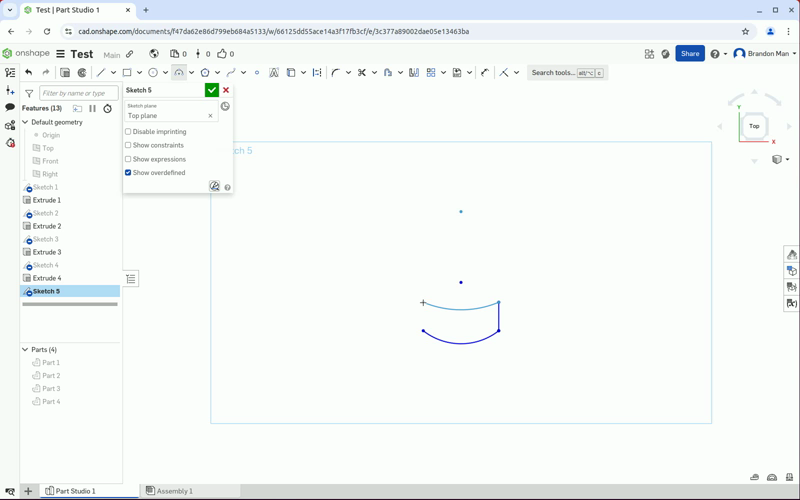
mouse_move(461, 325)
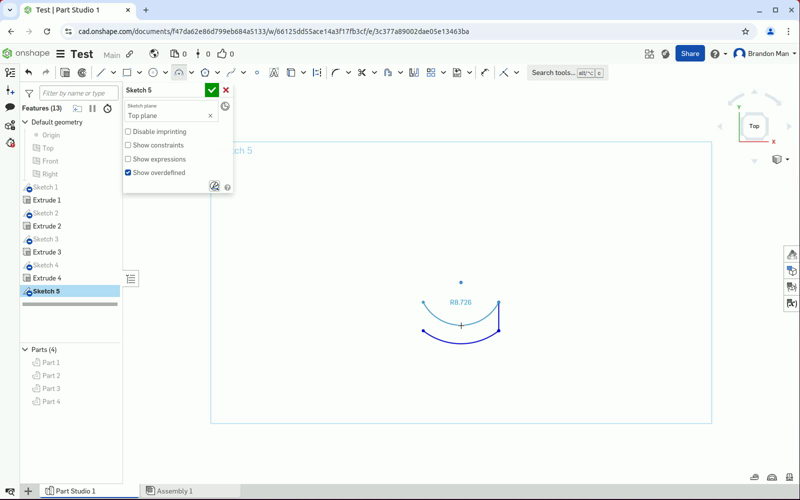
click(461, 325)
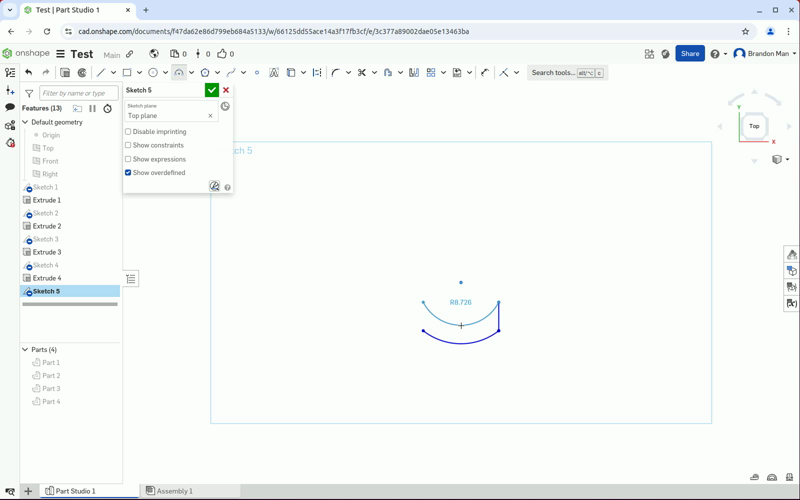
key_up(shift)
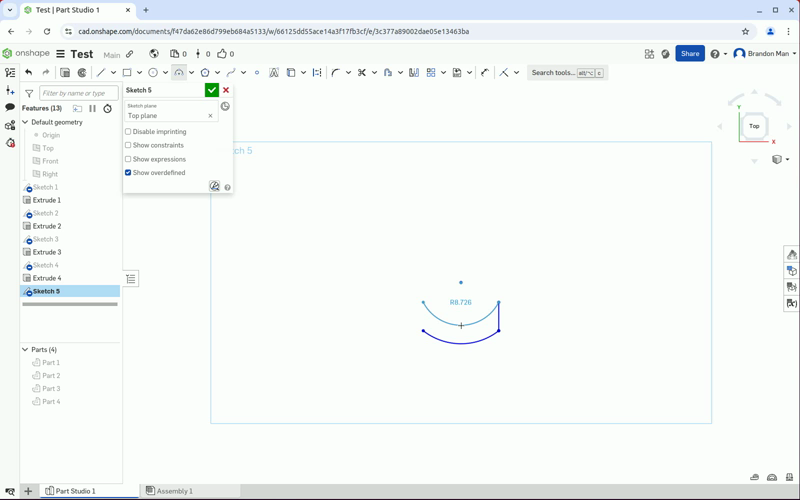
key(esc)
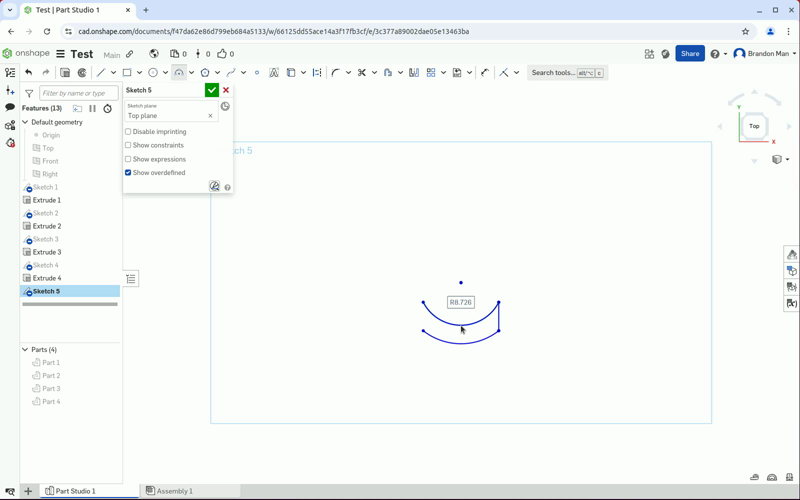
key(l)
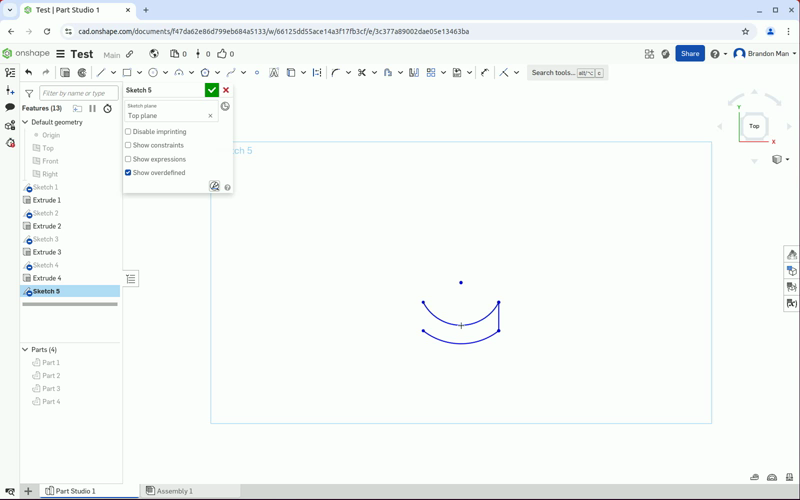
mouse_move(423, 302)
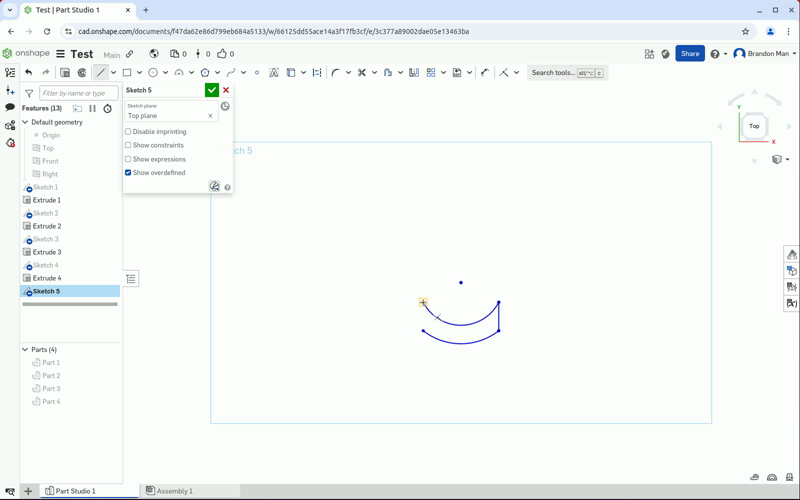
click(423, 302)
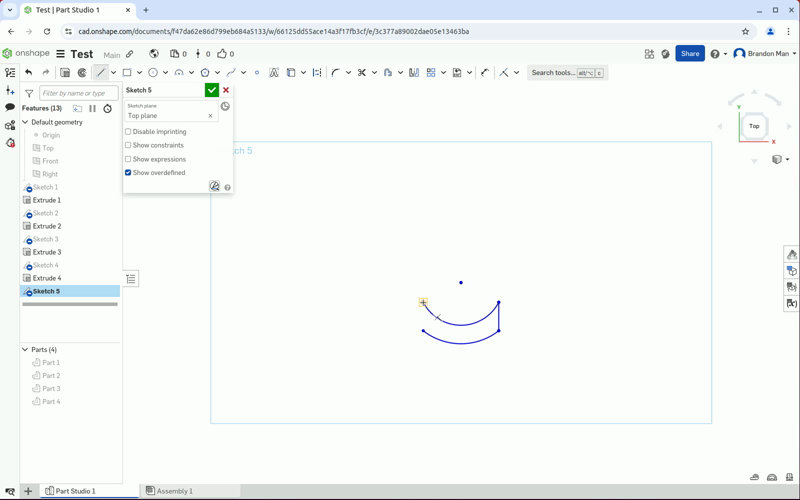
mouse_move(453, 302)
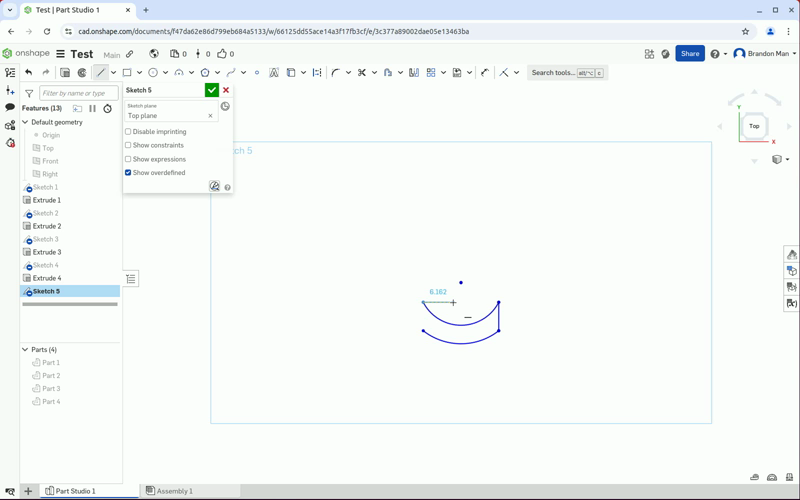
key_down(shift)
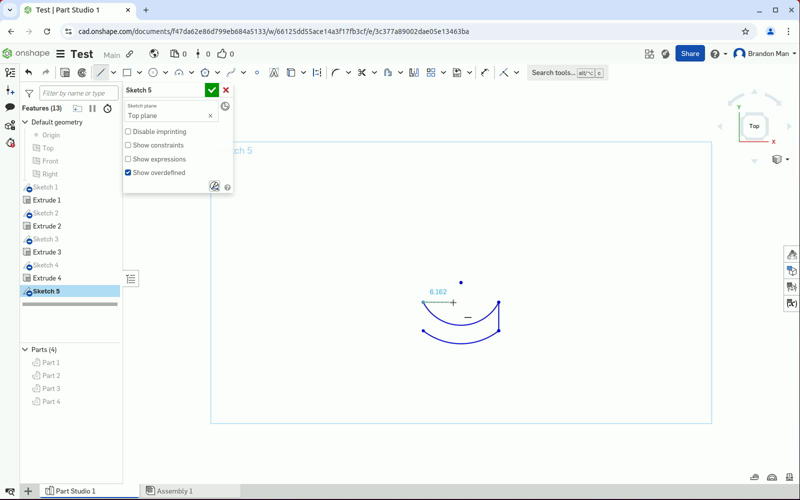
mouse_move(423, 330)
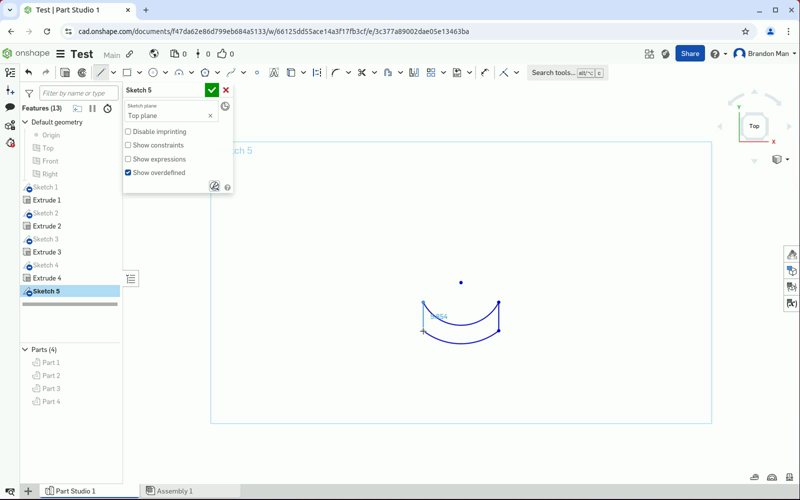
key_up(shift)
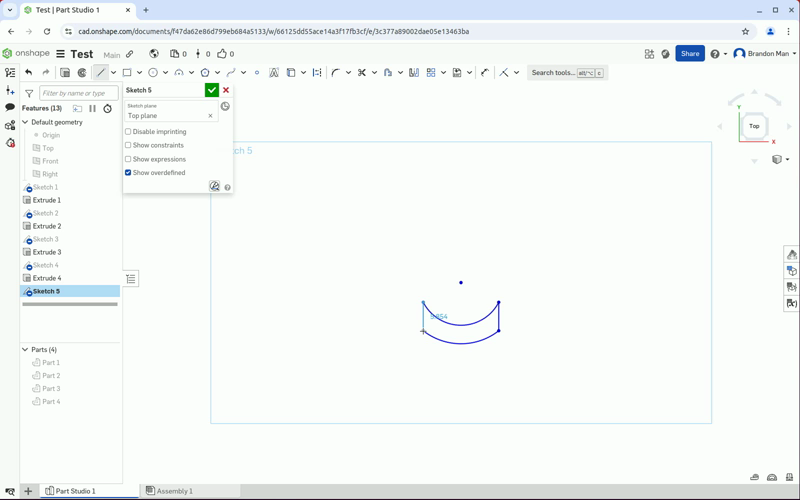
click(423, 330)
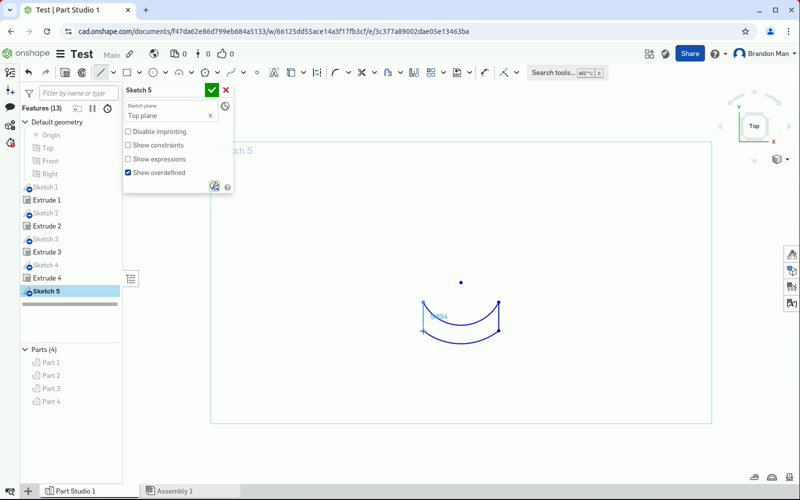
key(esc)
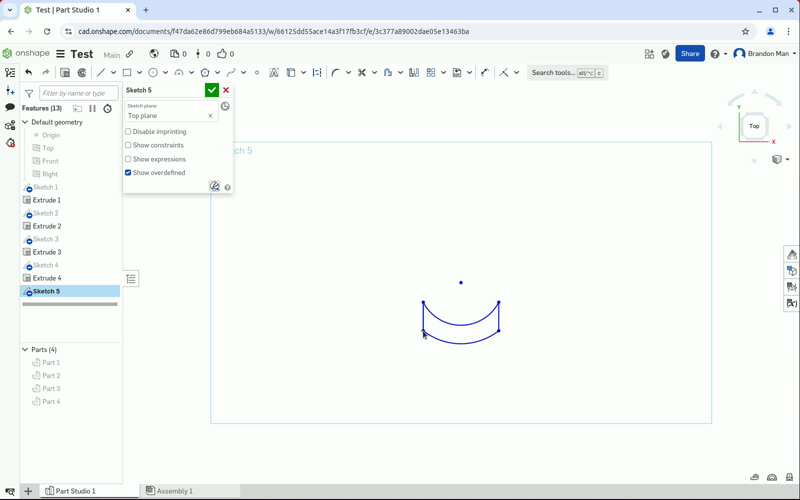
mouse_move(464, 341)
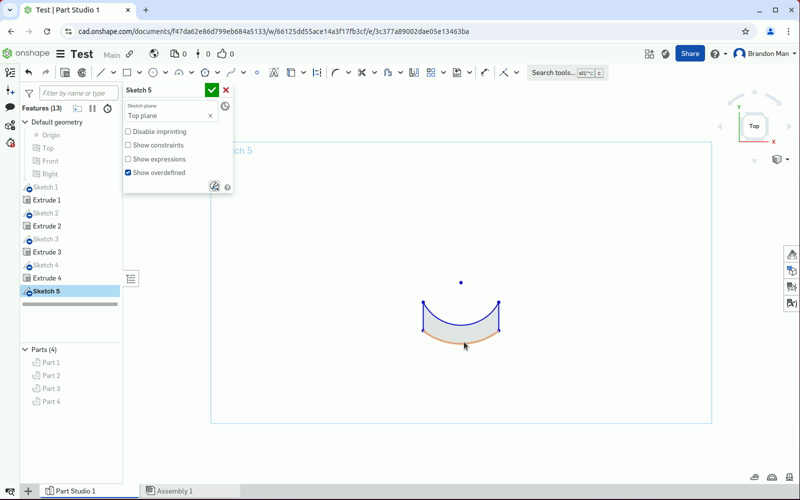
scroll(6)
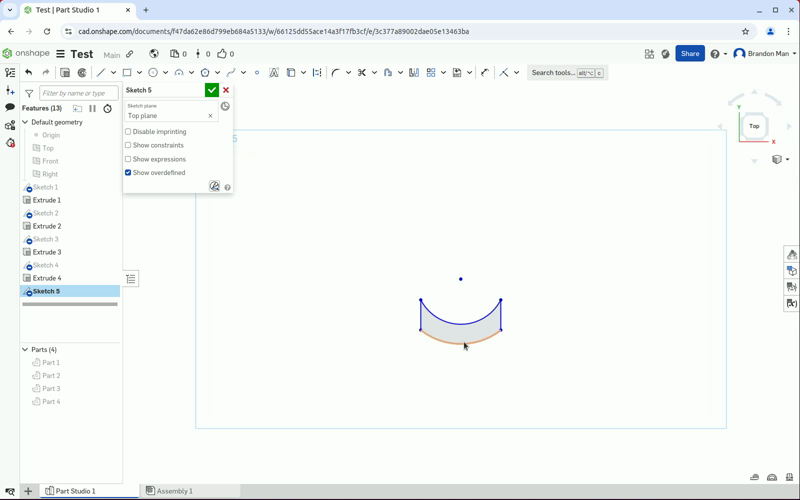
scroll(6)
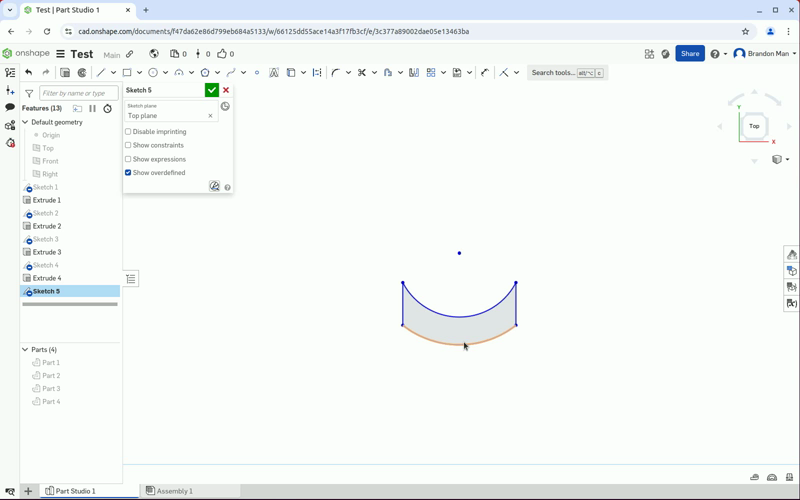
scroll(6)
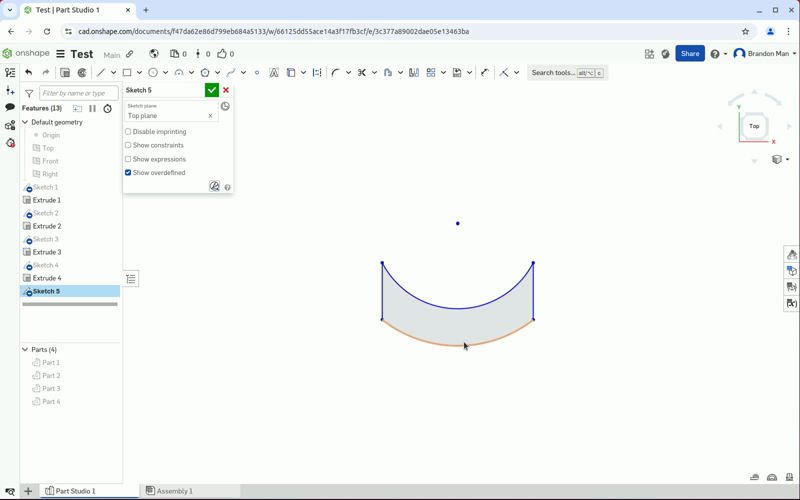
scroll(6)
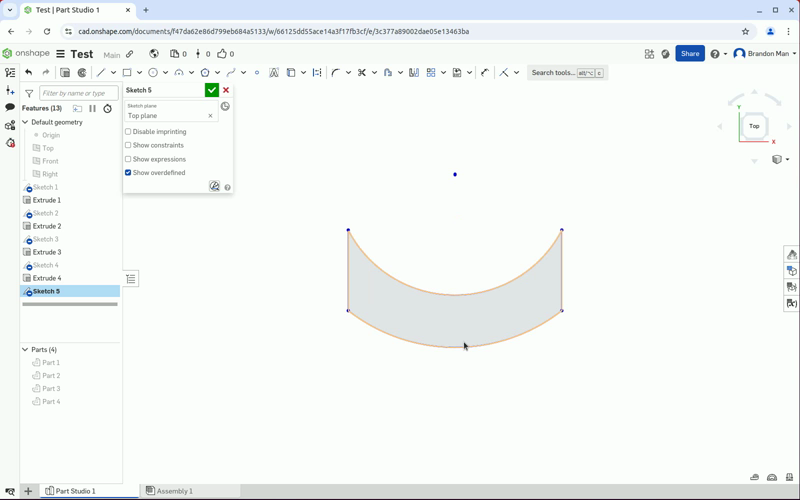
scroll(6)
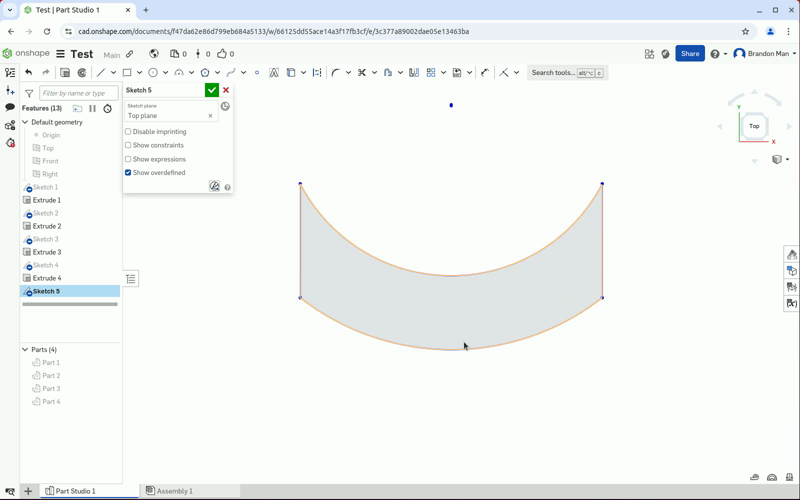
scroll(6)
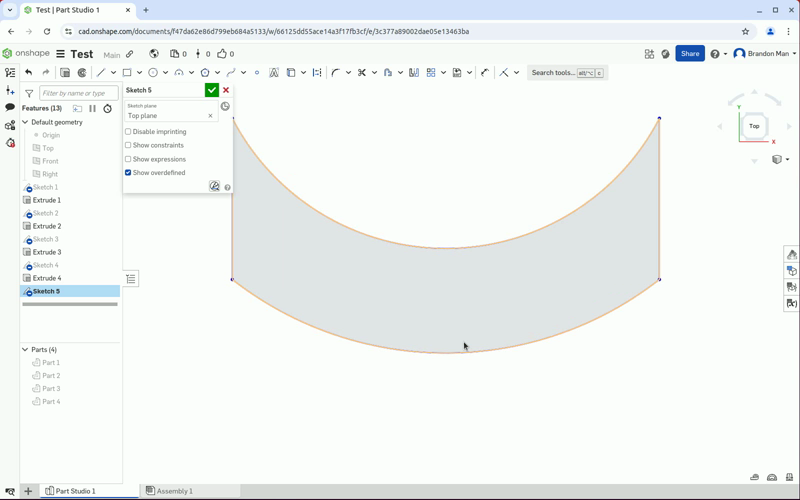
scroll(6)
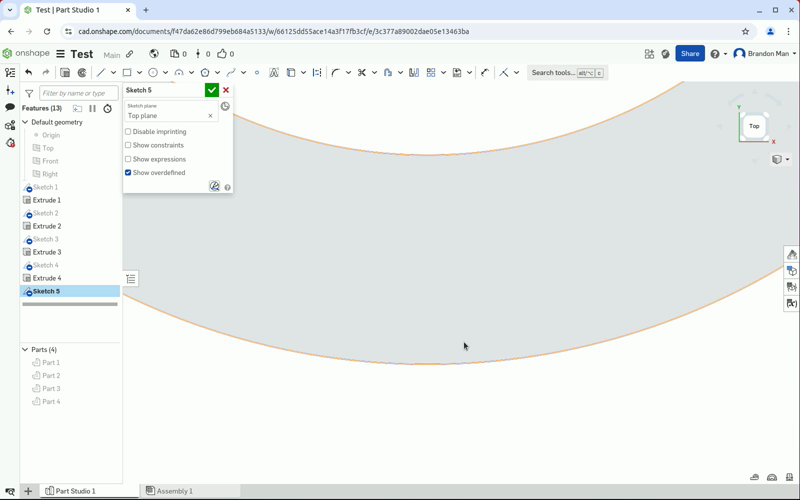
click(464, 341)
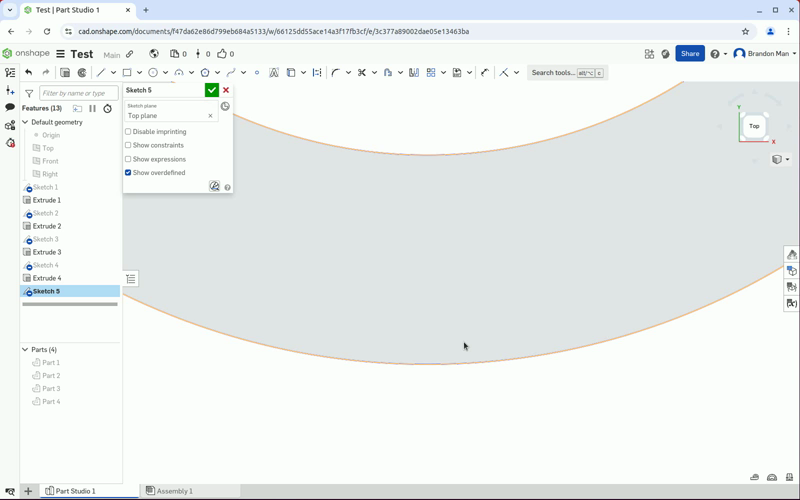
scroll(-6)
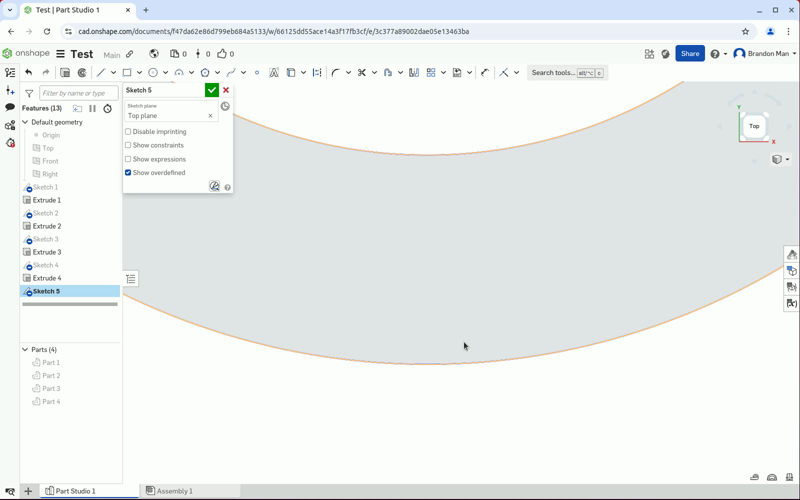
scroll(-6)
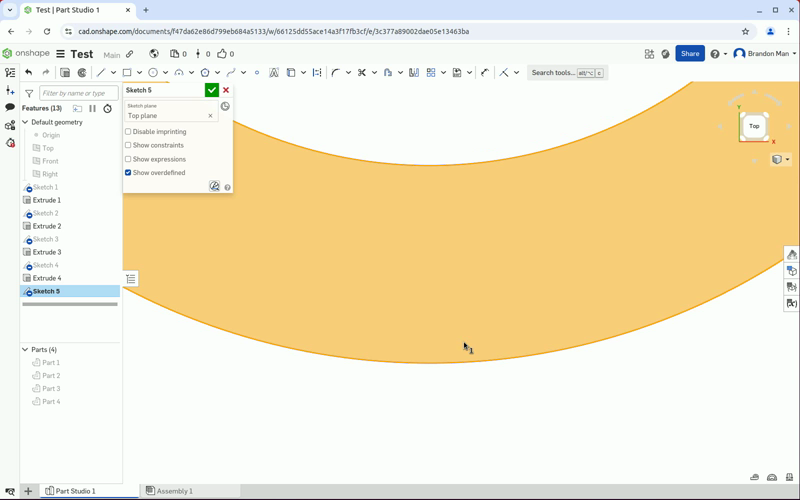
scroll(-6)
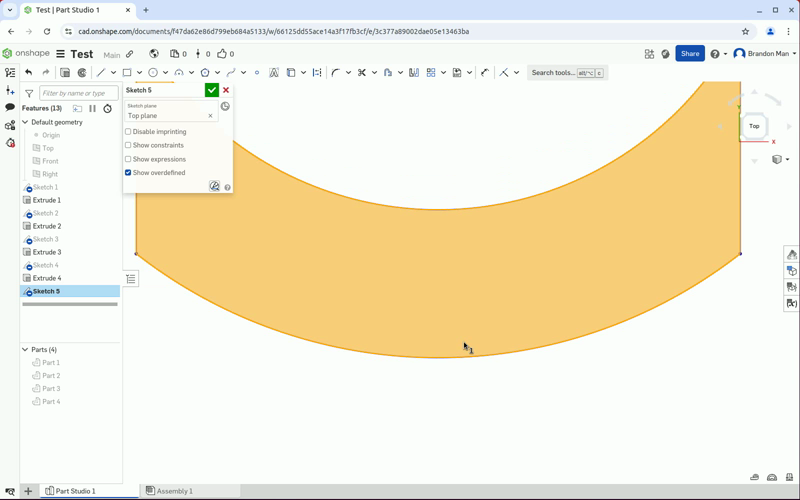
scroll(-6)
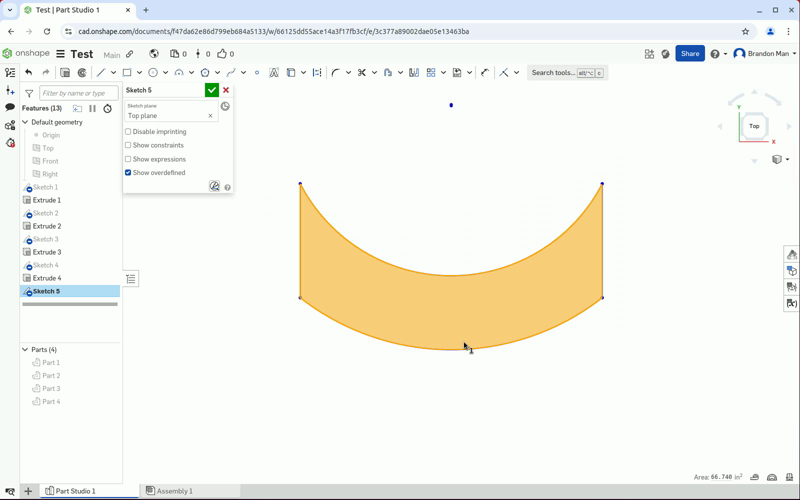
scroll(-6)
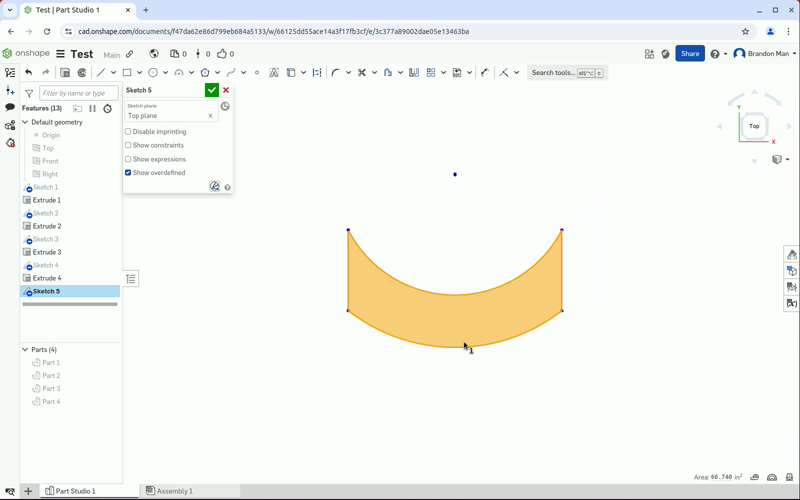
scroll(-6)
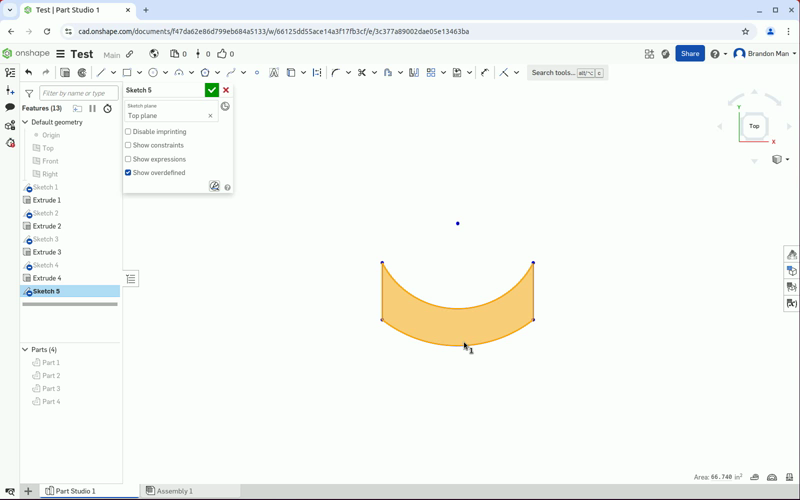
scroll(-6)
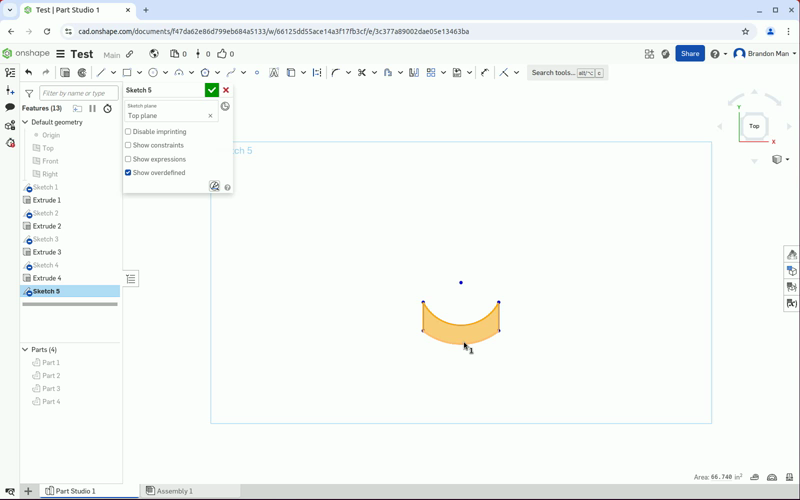
mouse_move(73, 352)
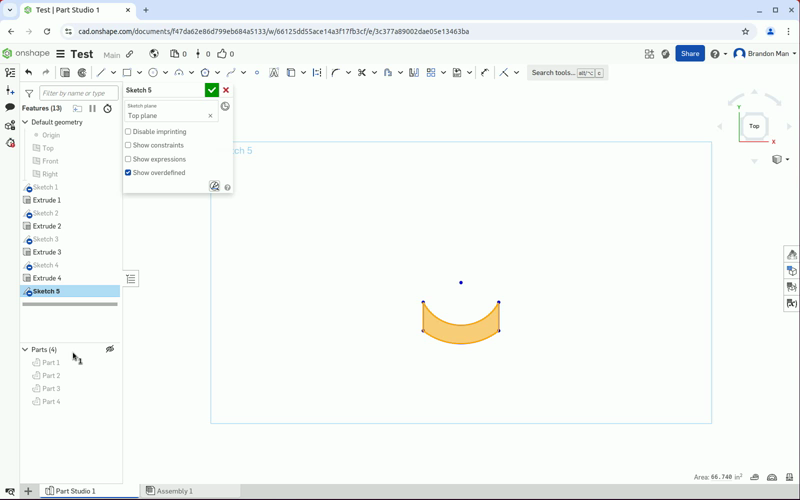
key(shift+y)
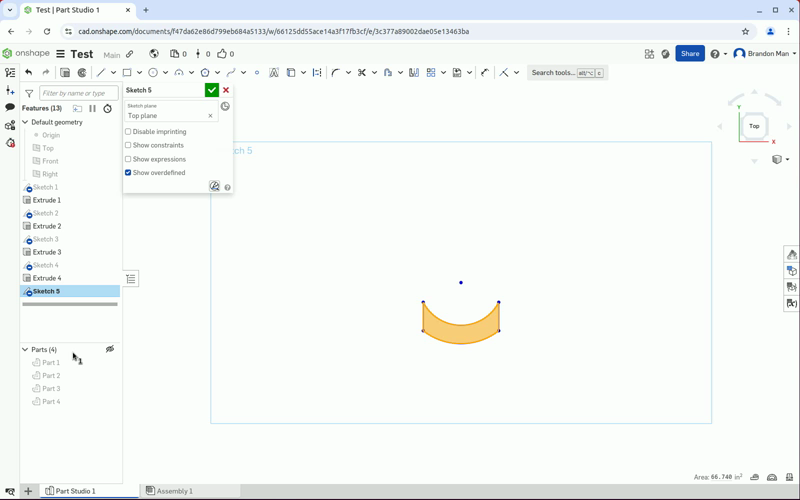
key(shift+e)
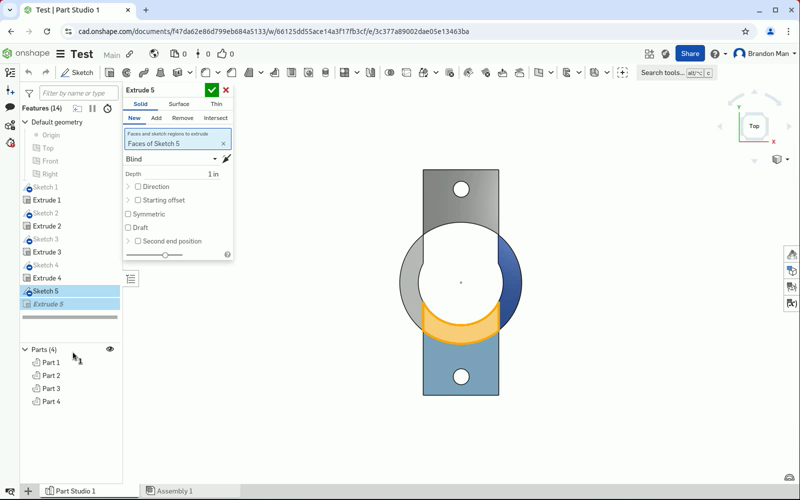
mouse_move(143, 106)
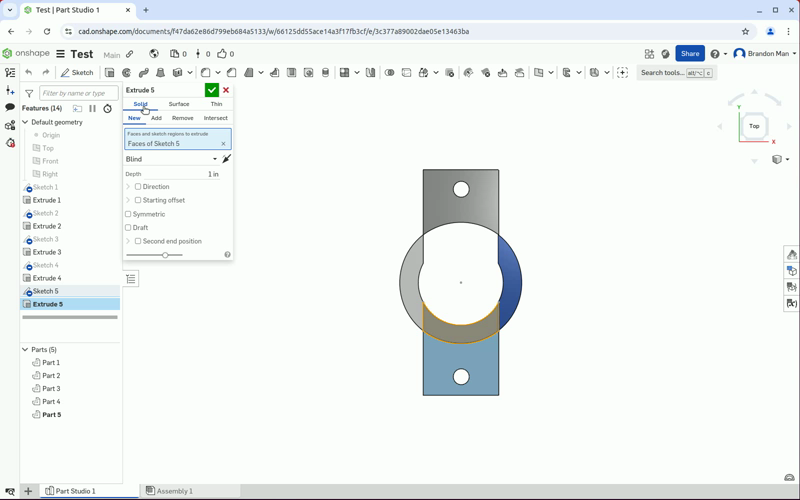
click(143, 106)
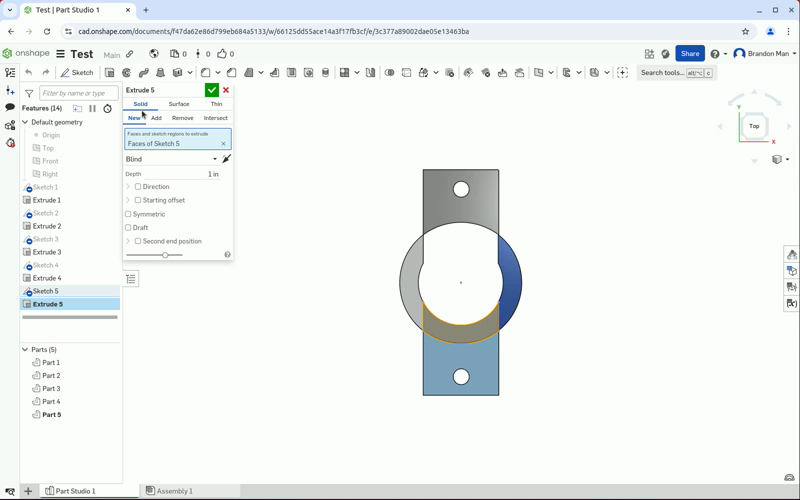
mouse_move(137, 120)
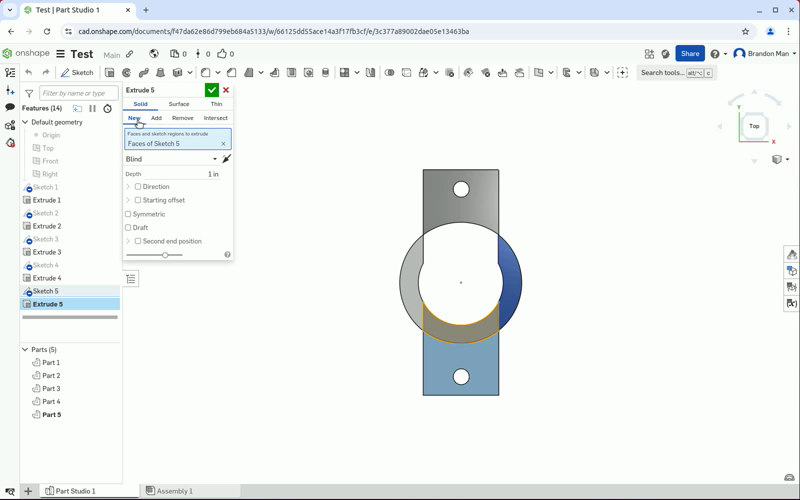
click(137, 120)
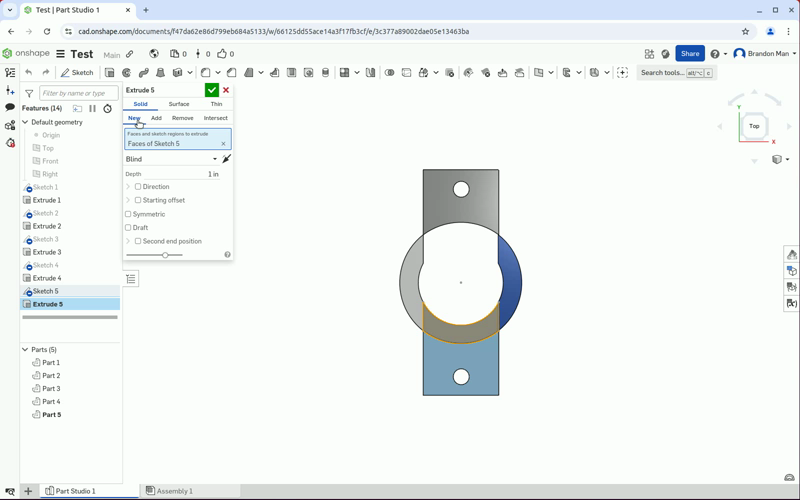
key(tab, 4)
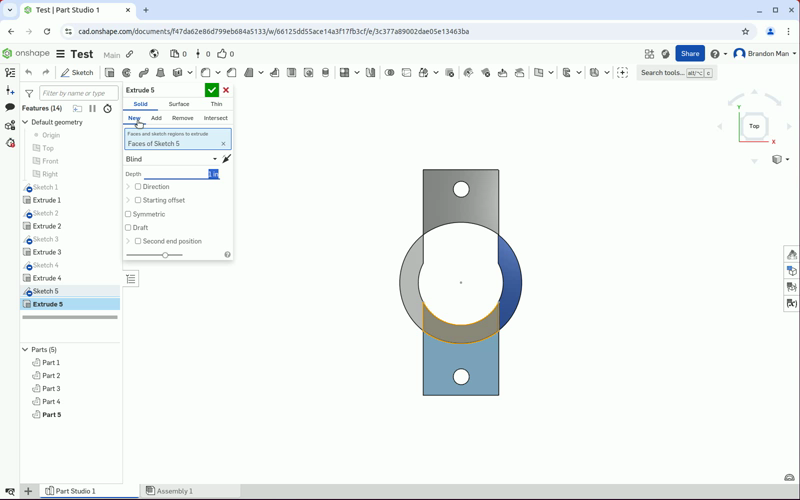
text(3.851)
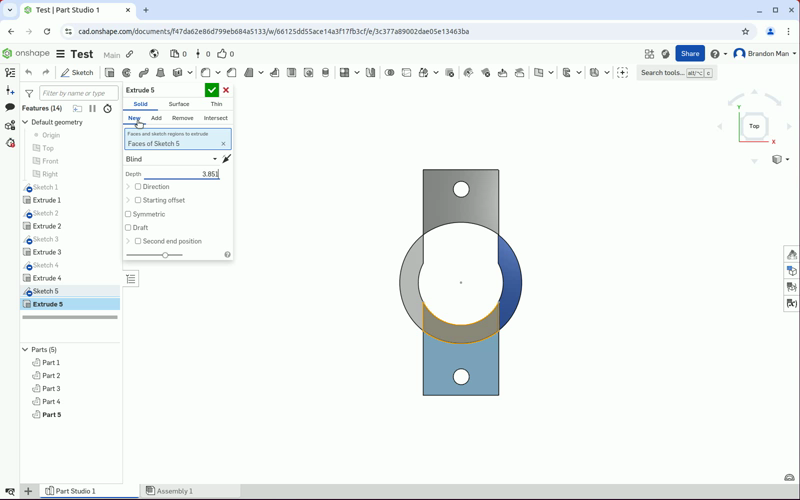
key(enter)
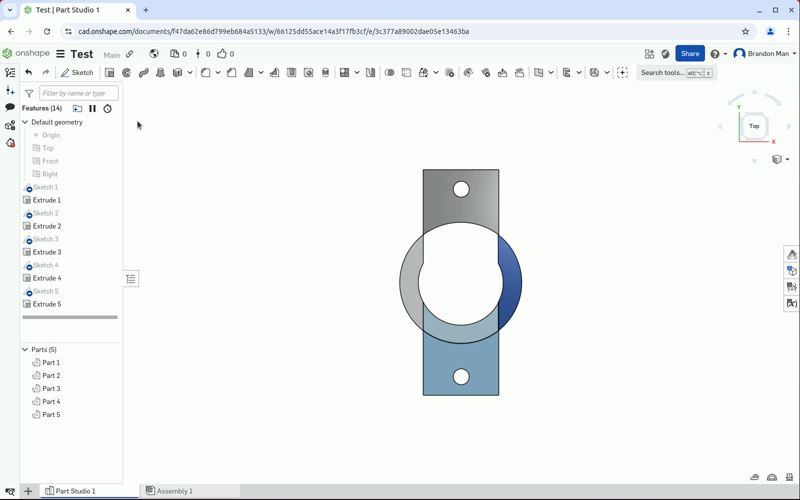
key(shift+h)
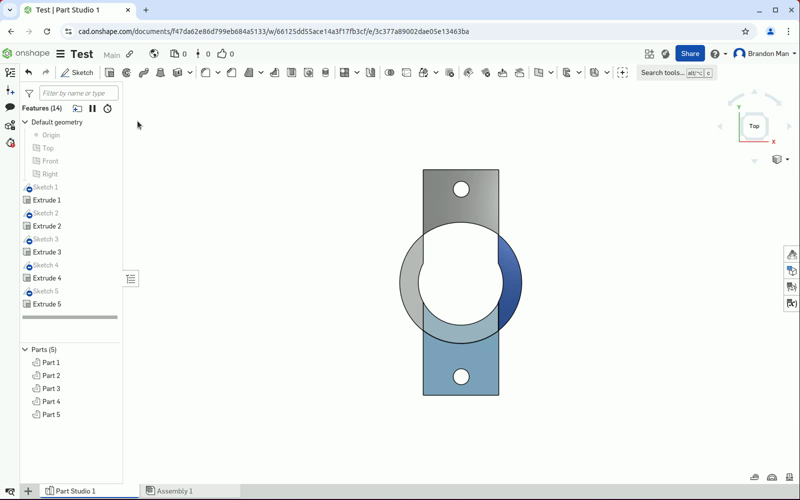
key(shift+h)
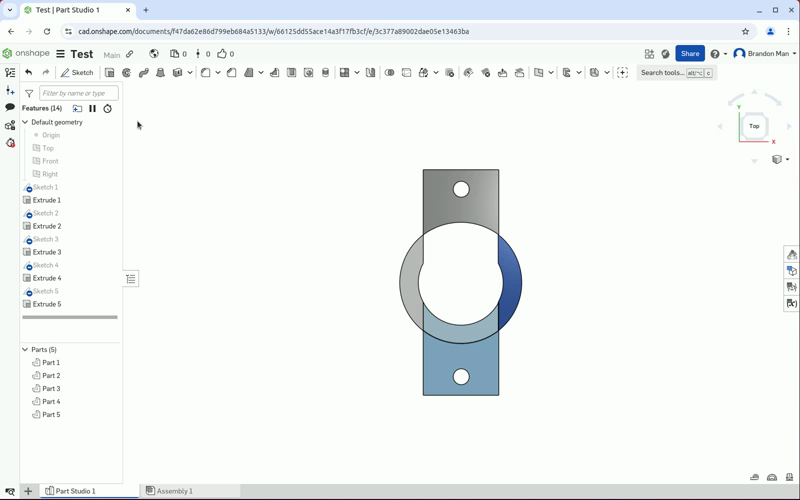
mouse_move(73, 189)
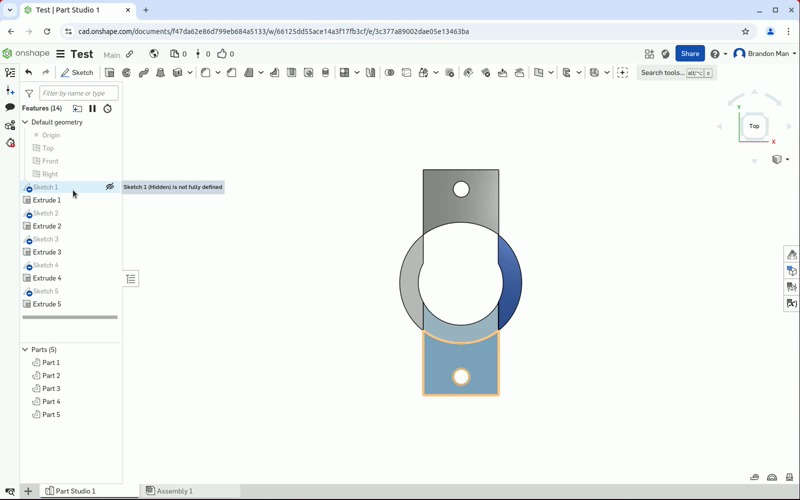
click(73, 189)
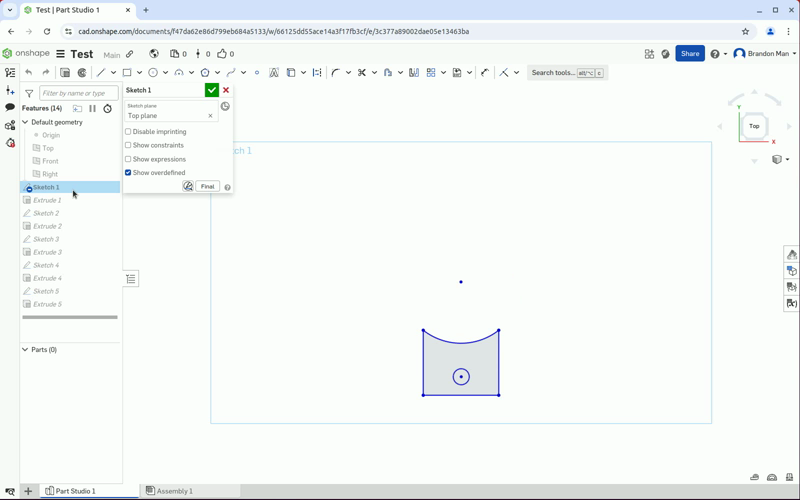
mouse_move(229, 92)
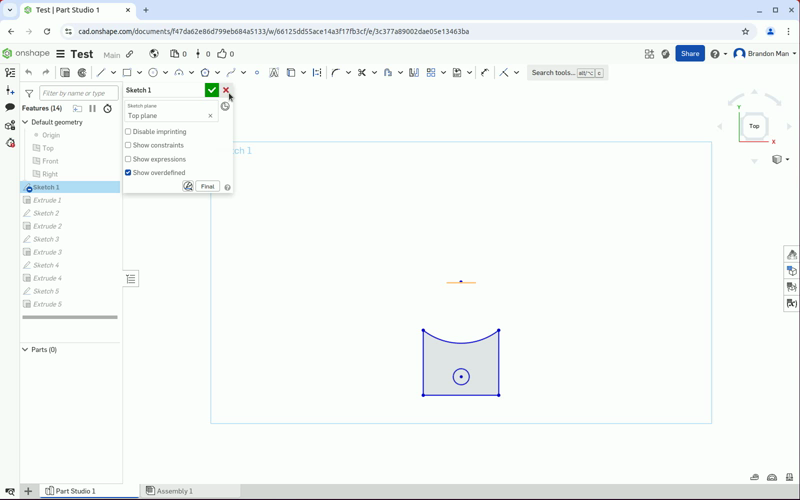
click(229, 92)
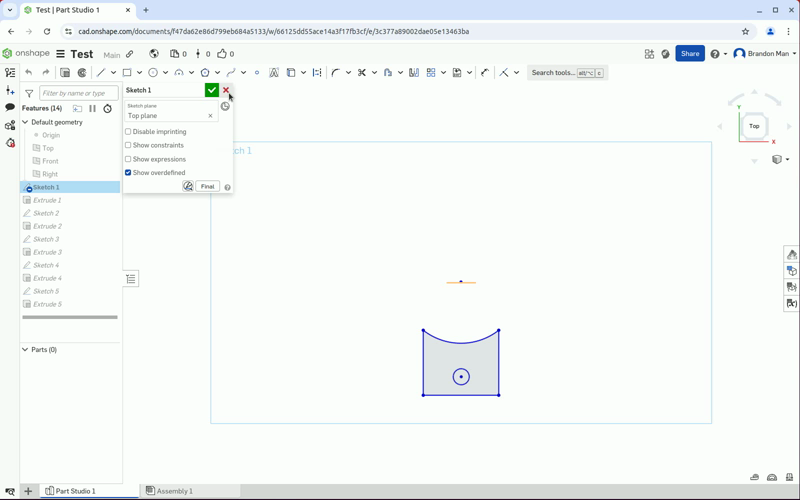
key(shift+s)
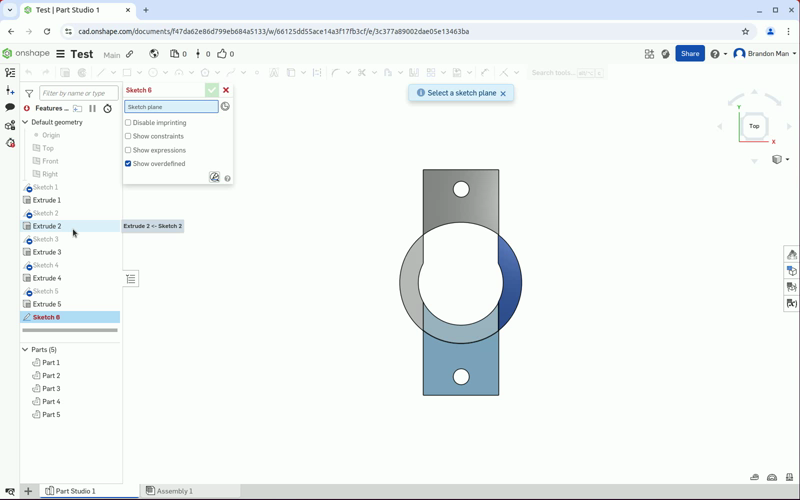
scroll(3)
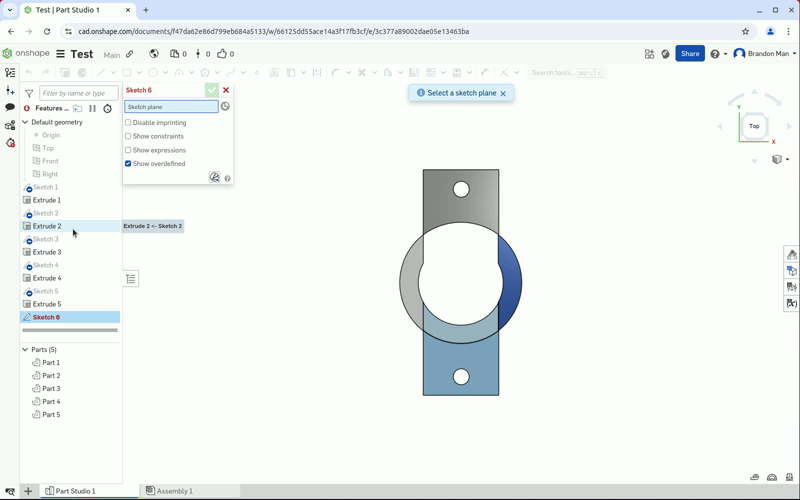
mouse_move(73, 150)
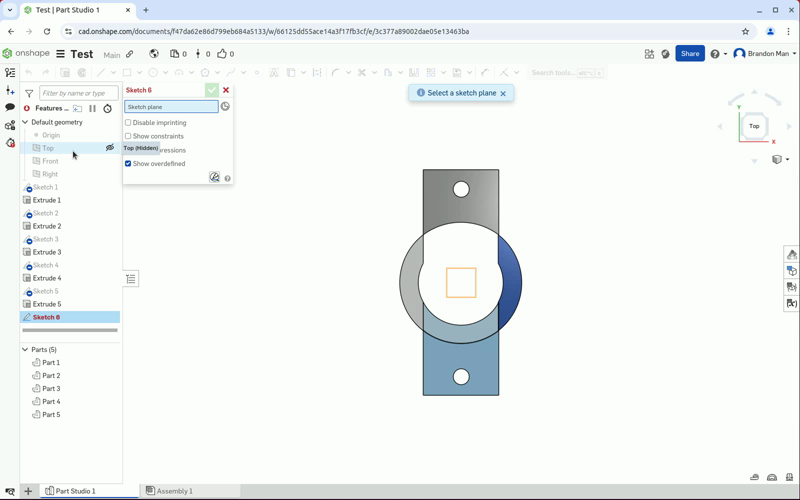
click(73, 150)
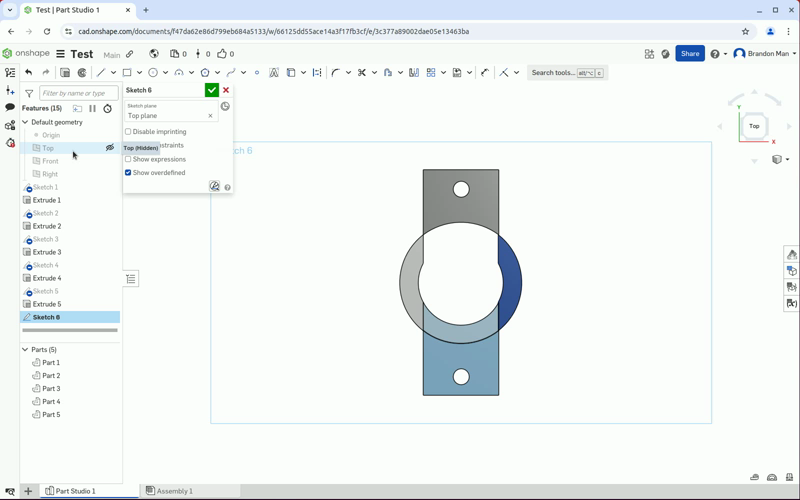
mouse_move(73, 352)
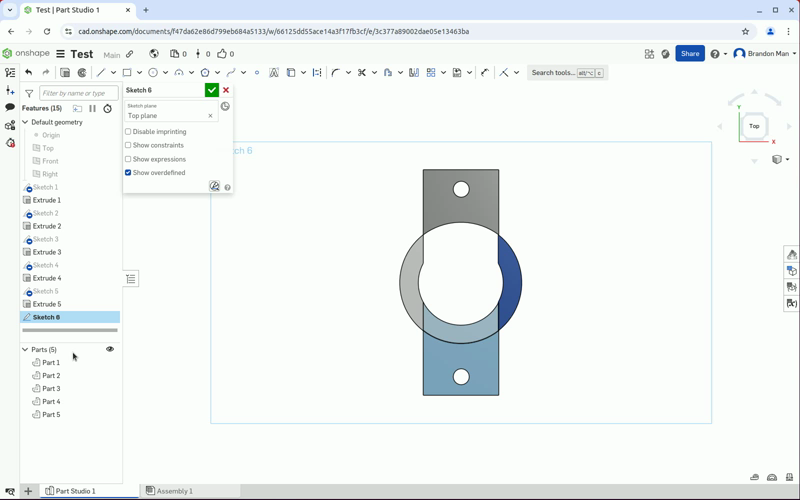
key(y)
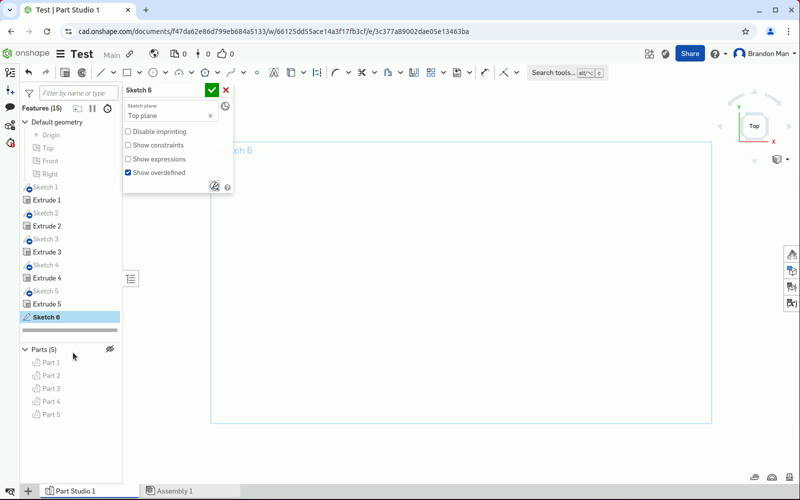
key(a)
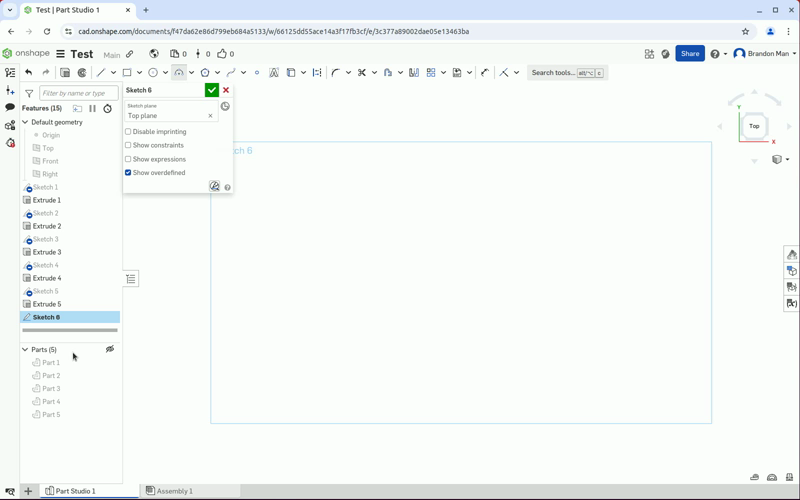
key_down(shift)
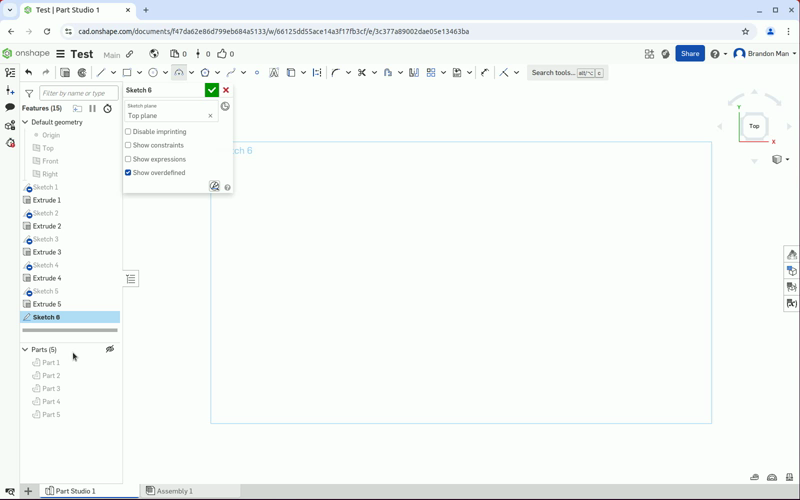
mouse_move(423, 264)
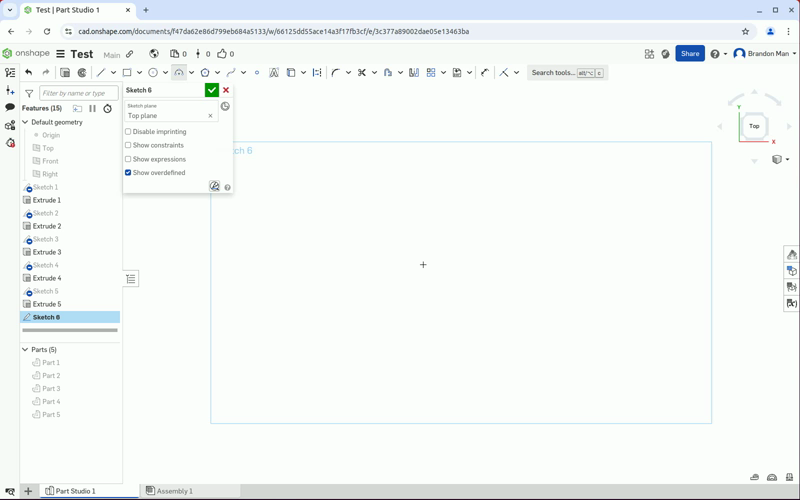
click(423, 264)
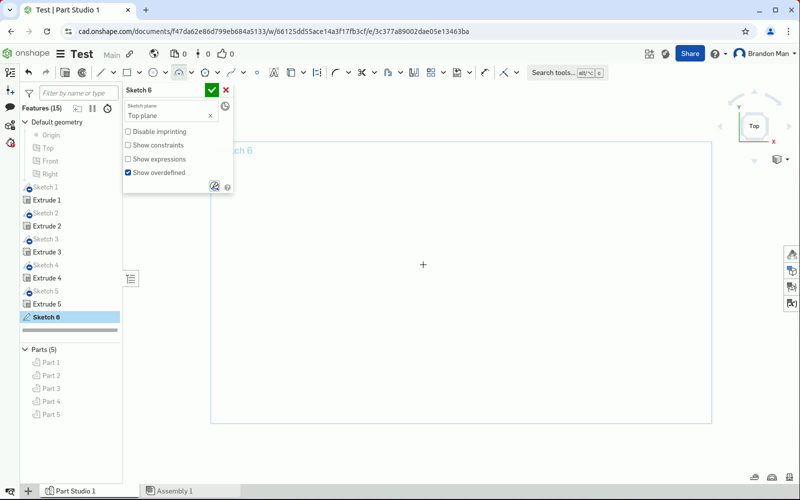
key_up(shift)
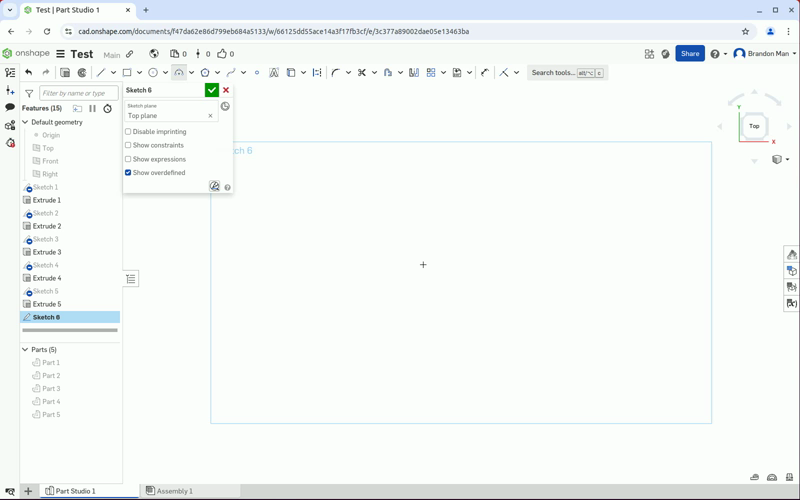
key_down(shift)
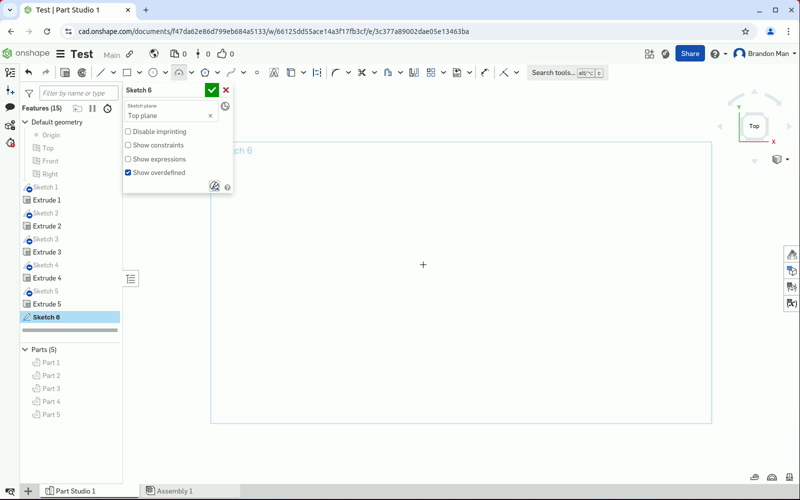
mouse_move(498, 264)
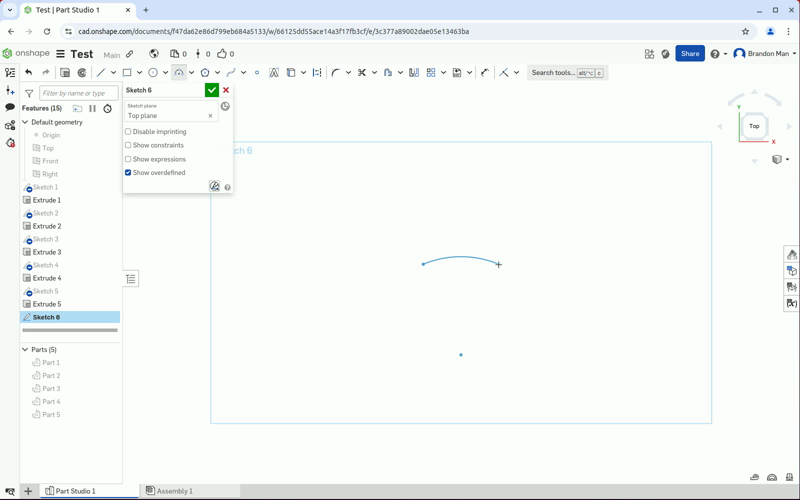
click(498, 264)
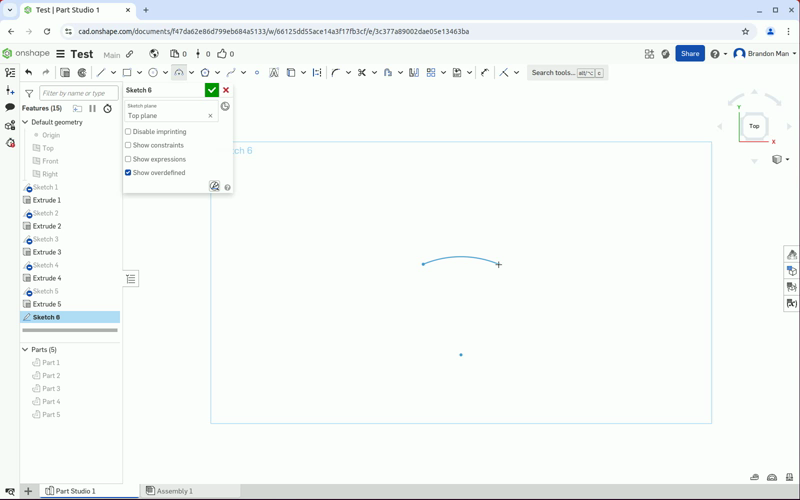
mouse_move(461, 241)
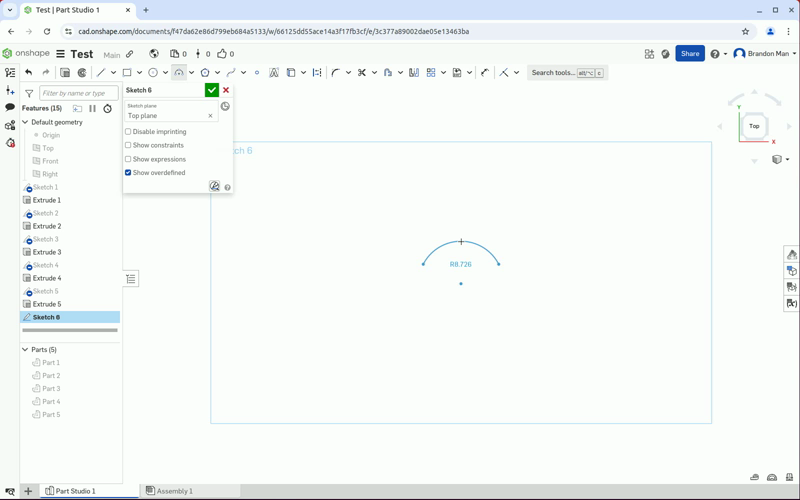
click(461, 241)
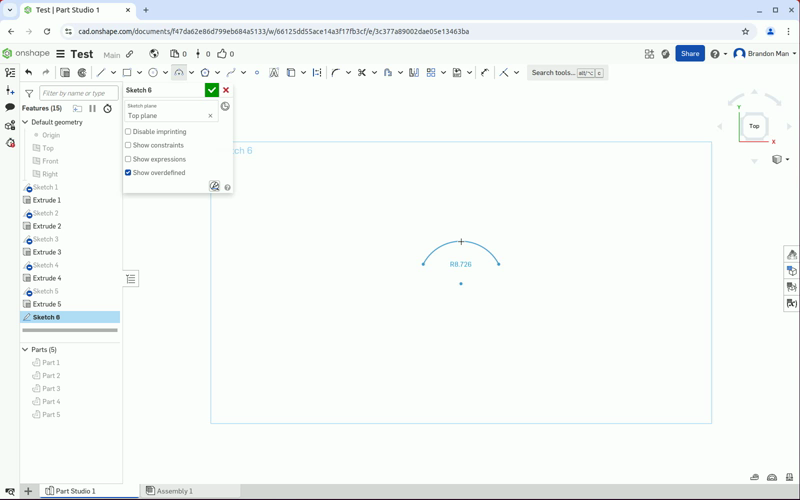
key_up(shift)
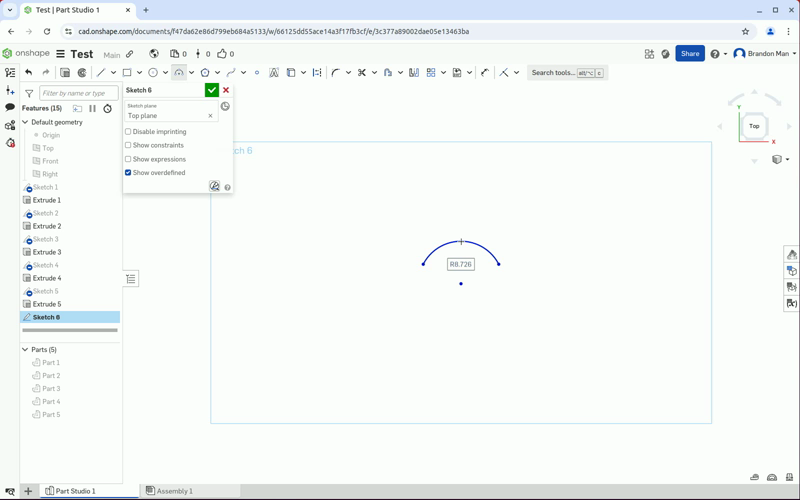
key(esc)
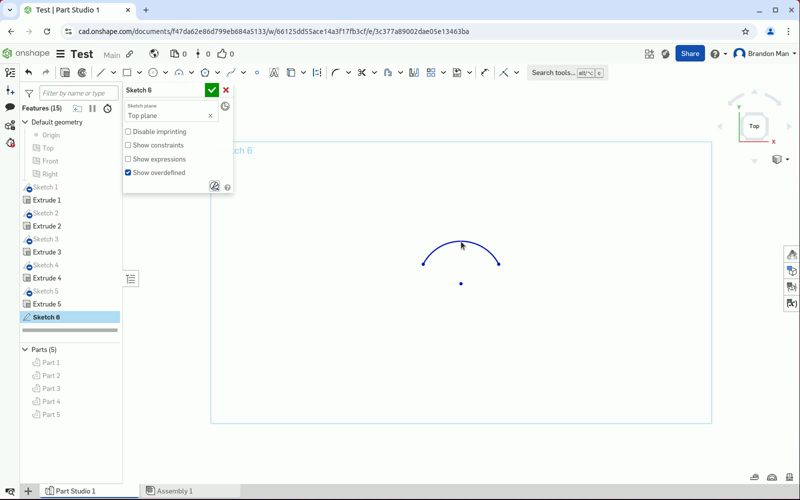
key(l)
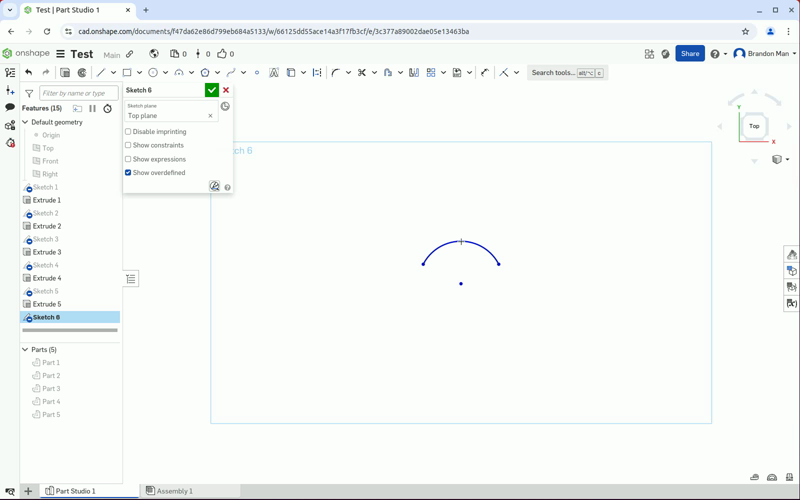
mouse_move(498, 264)
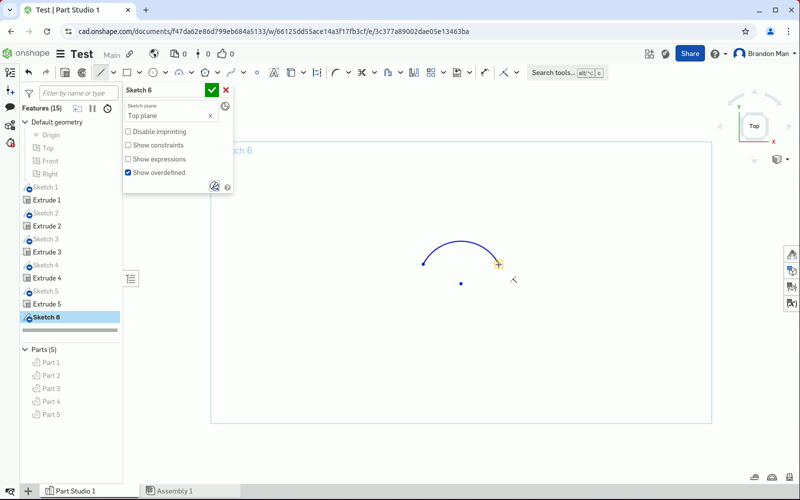
click(498, 264)
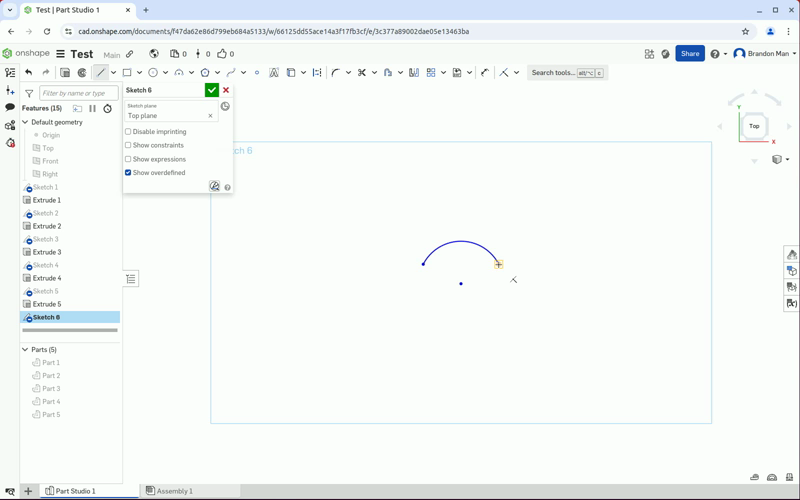
key_down(shift)
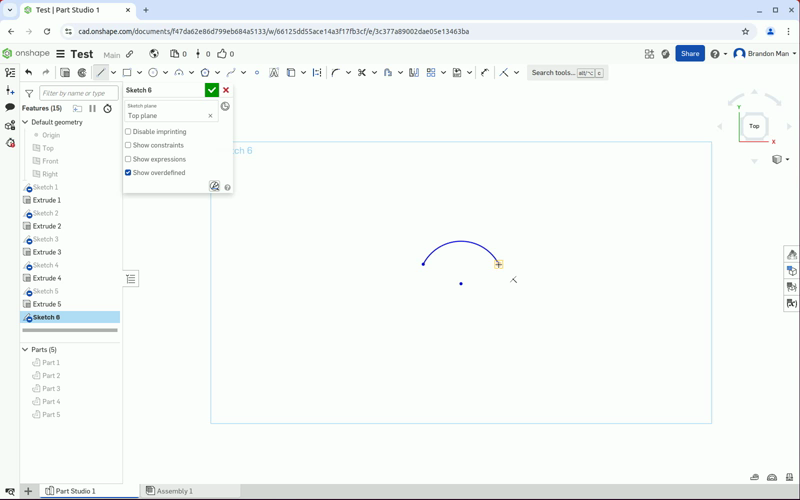
mouse_move(528, 264)
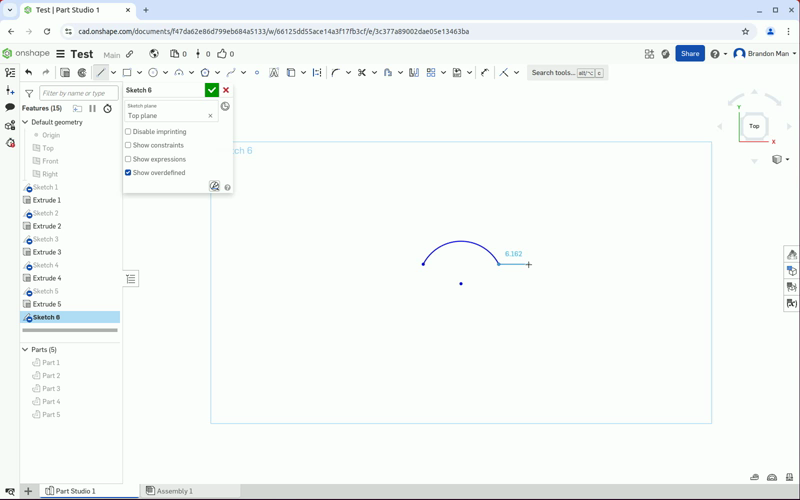
mouse_move(498, 235)
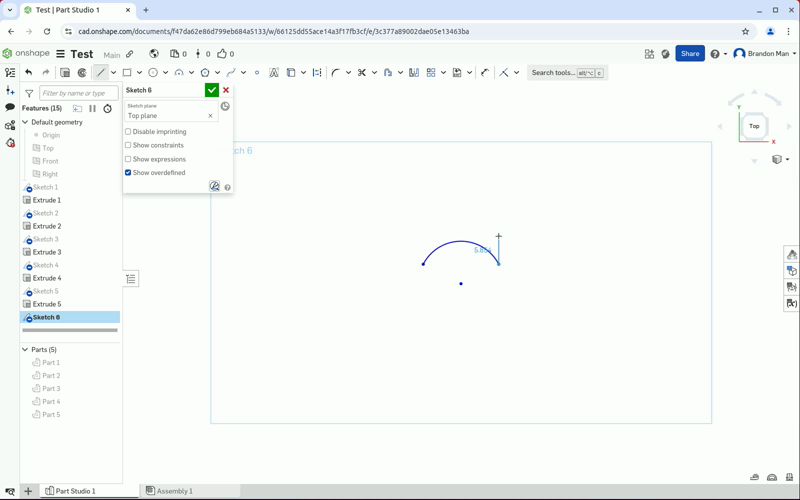
click(498, 235)
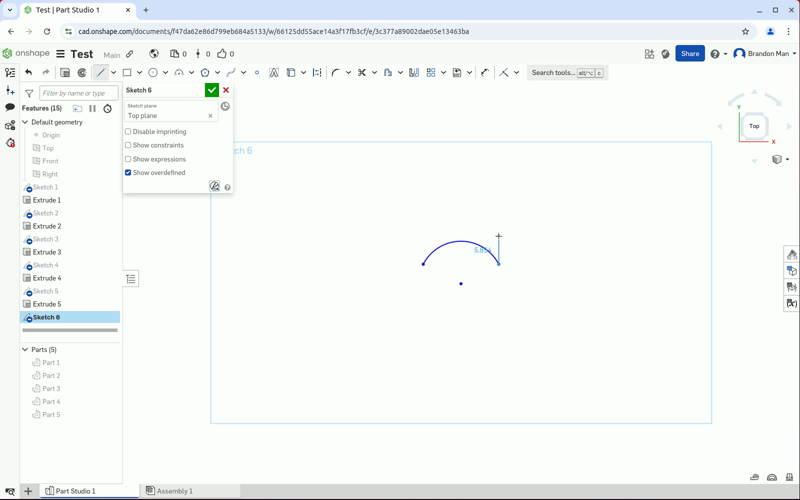
key_up(shift)
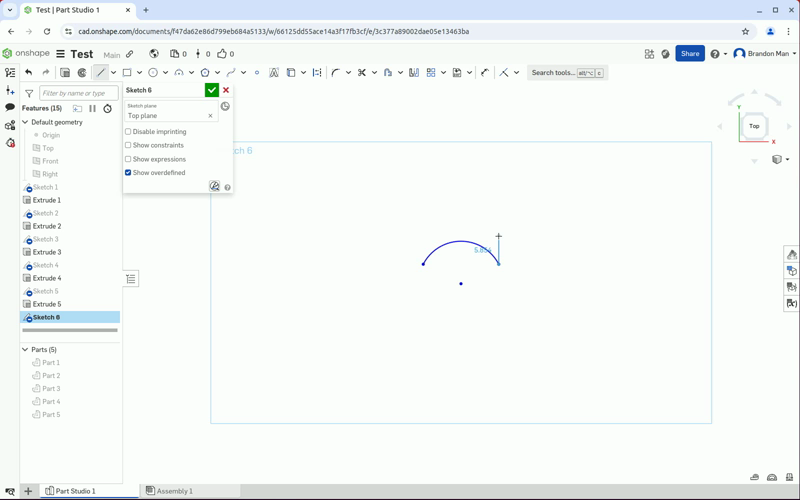
key(esc)
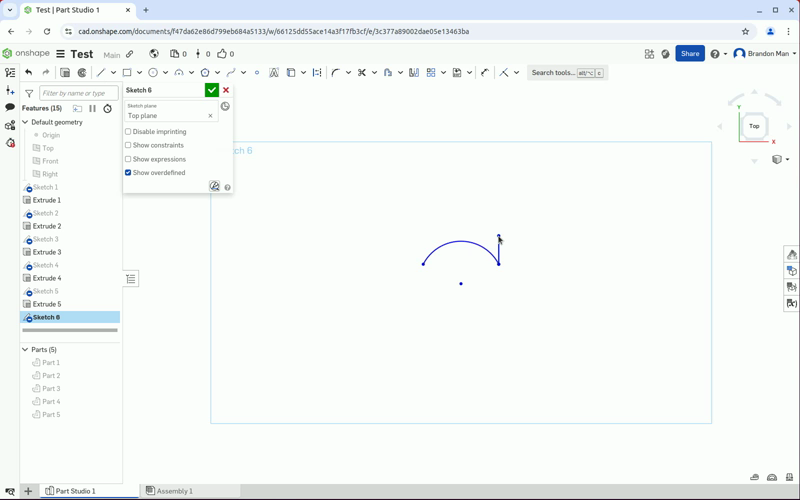
key(a)
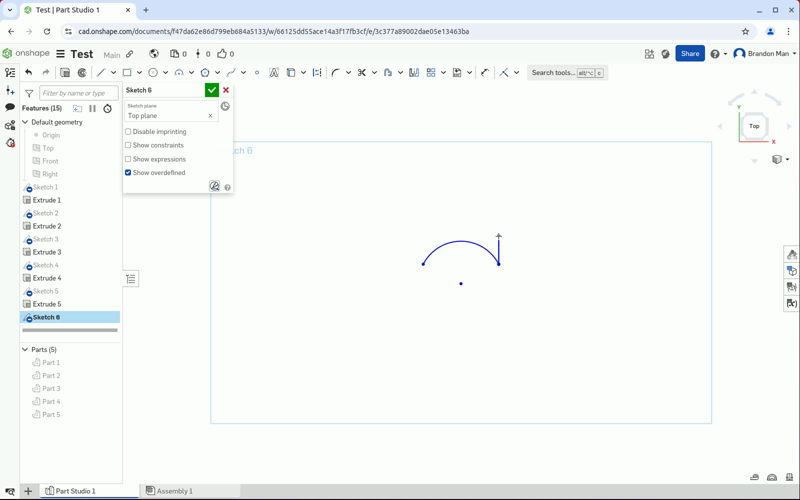
mouse_move(498, 235)
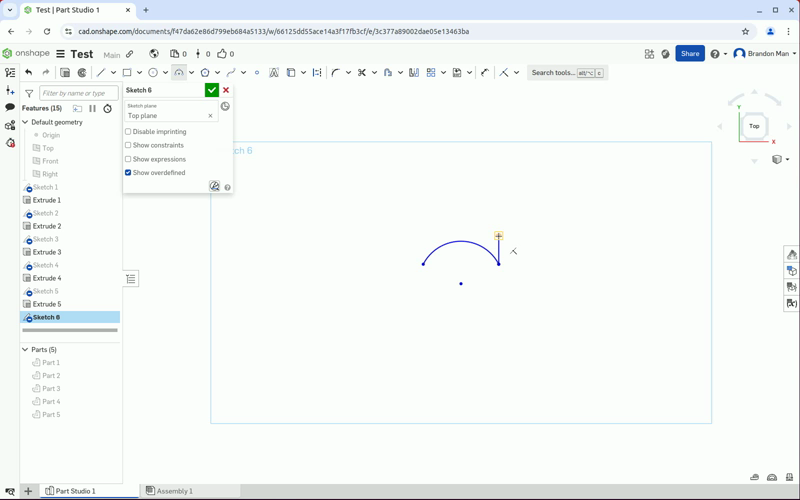
click(498, 235)
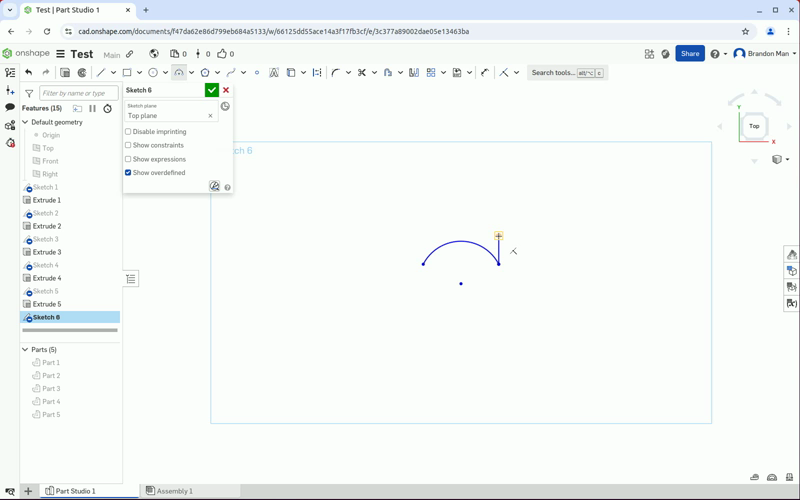
key_down(shift)
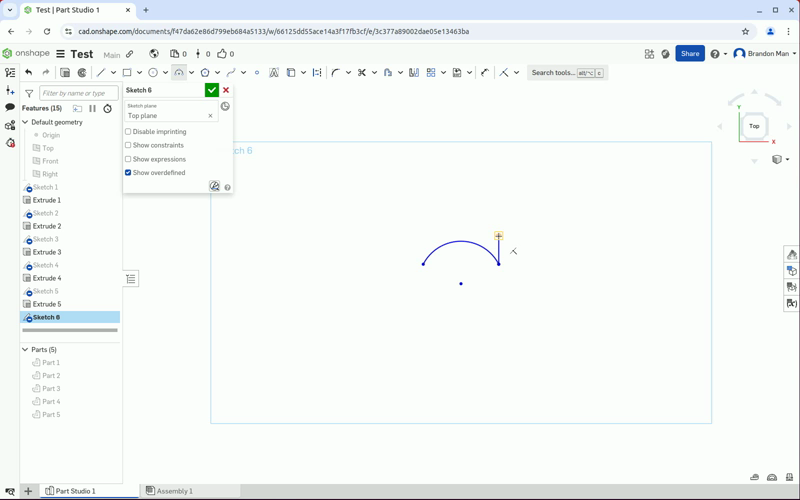
mouse_move(423, 235)
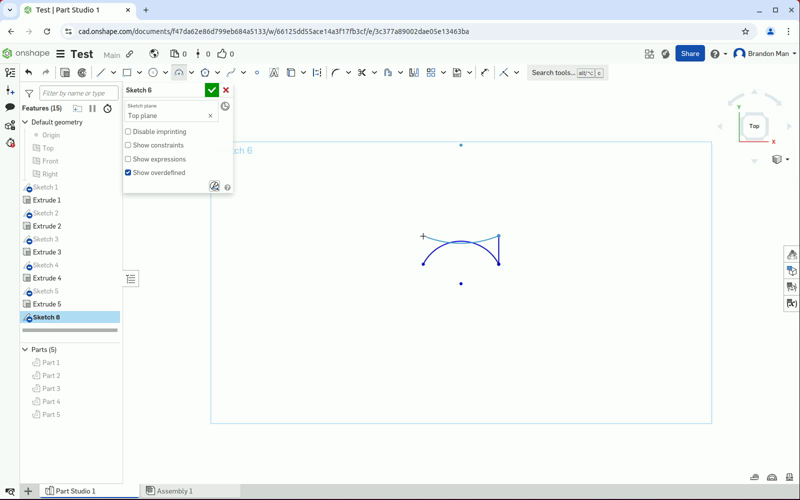
click(423, 235)
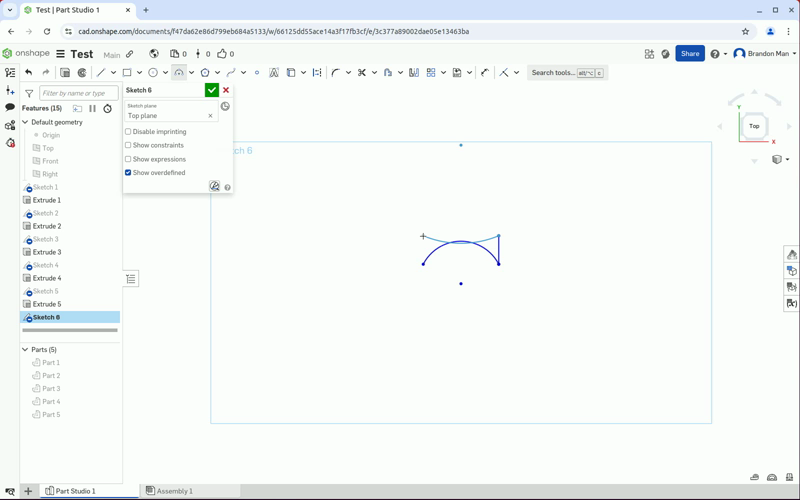
mouse_move(461, 222)
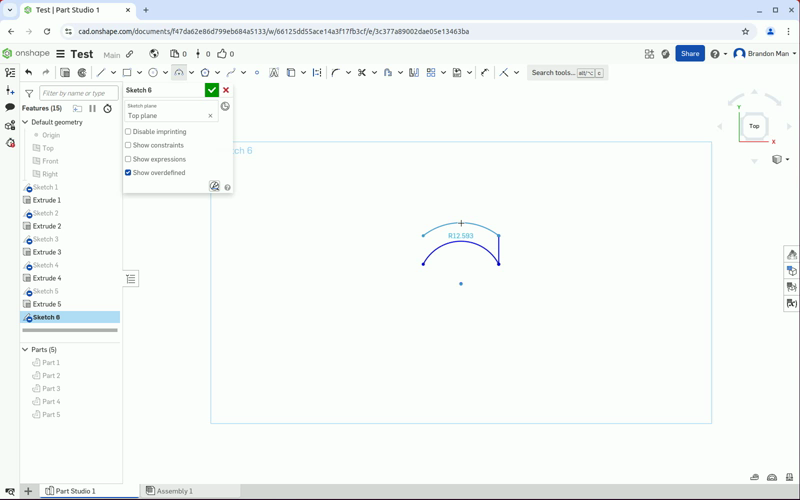
click(461, 222)
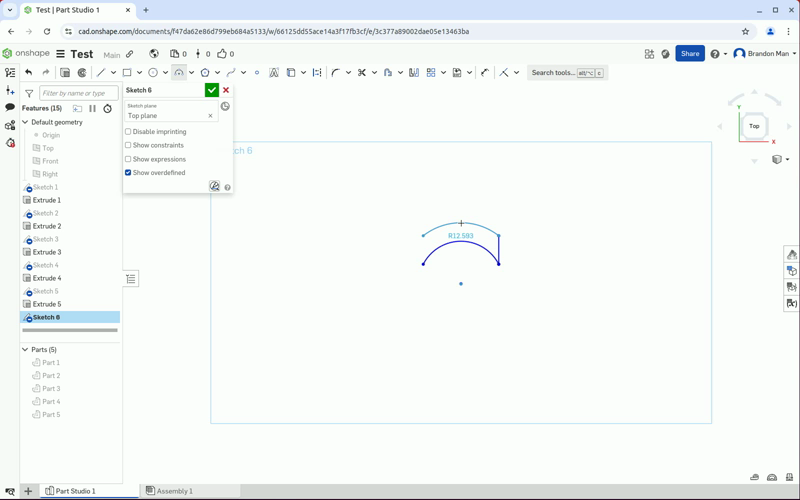
key_up(shift)
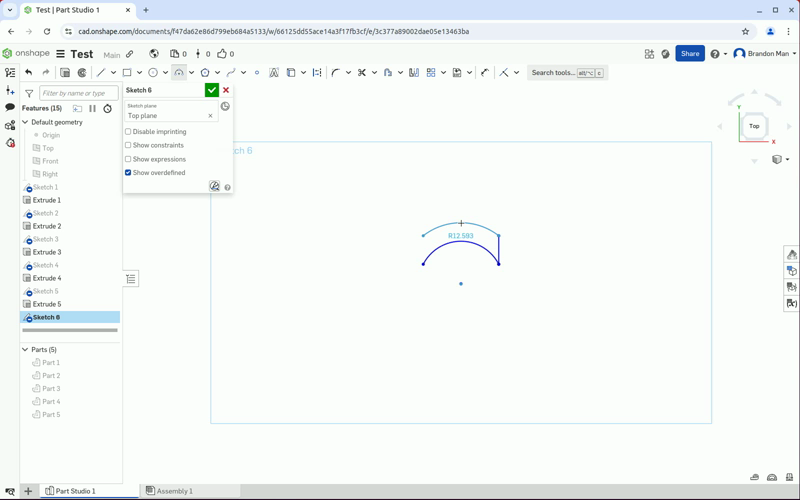
key(esc)
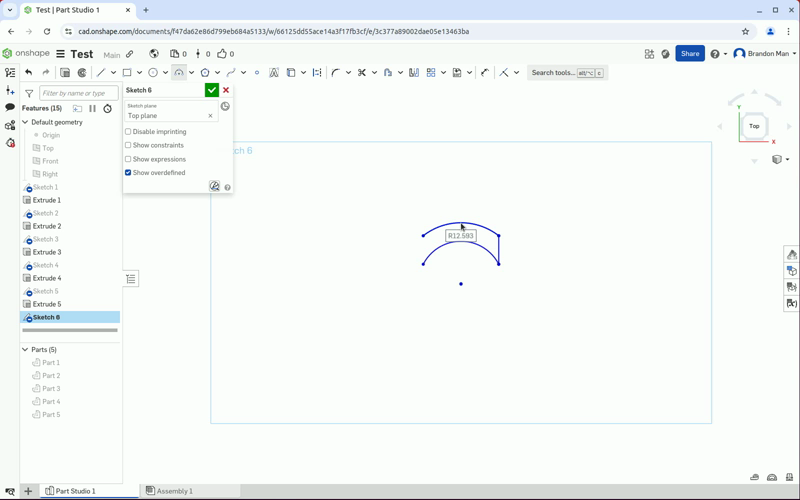
key(l)
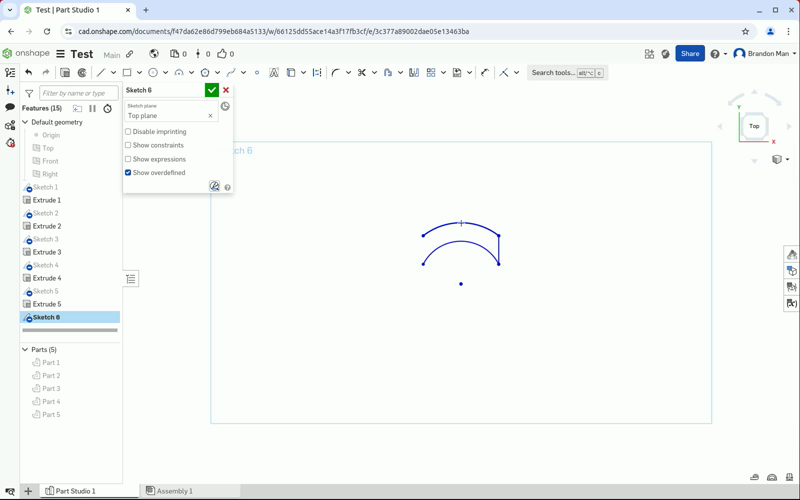
mouse_move(423, 235)
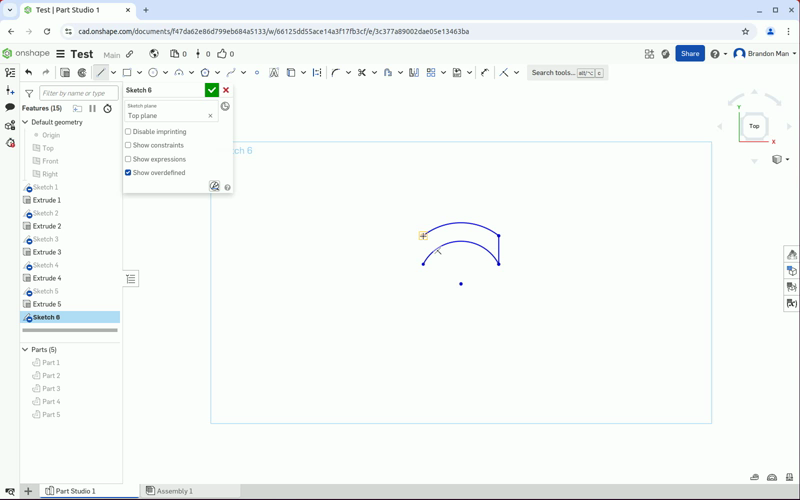
click(423, 235)
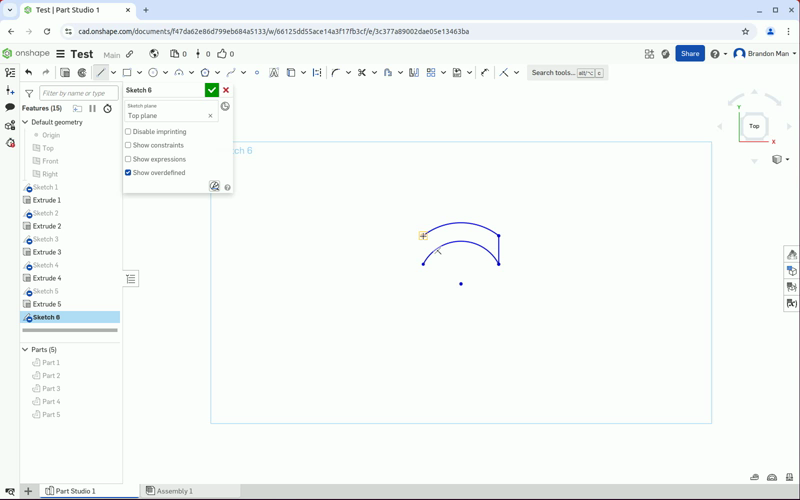
mouse_move(453, 235)
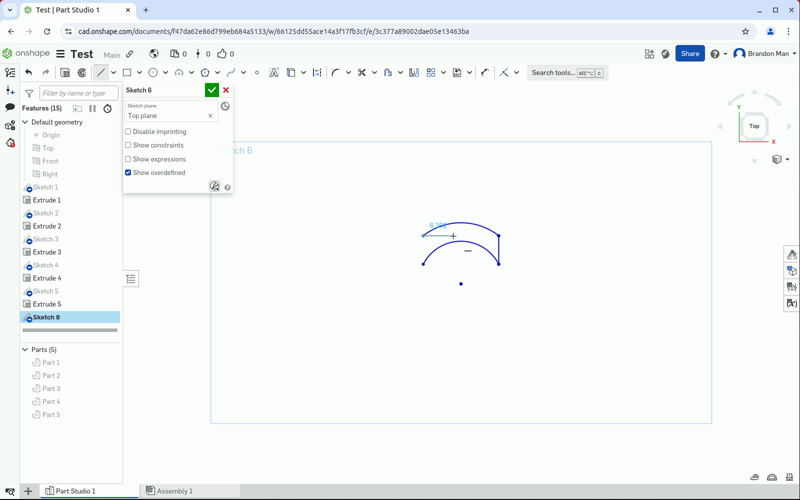
key_down(shift)
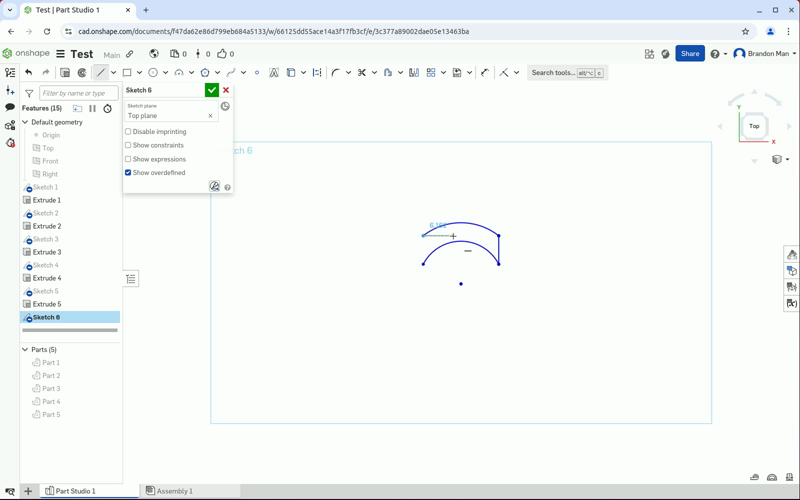
mouse_move(423, 264)
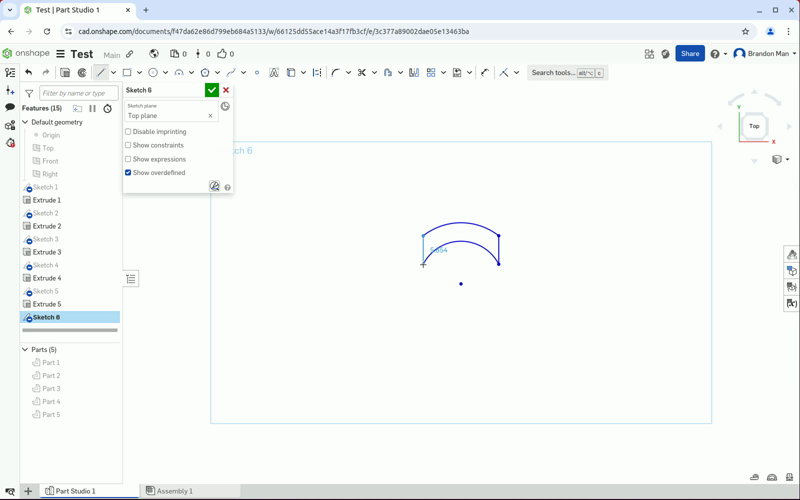
key_up(shift)
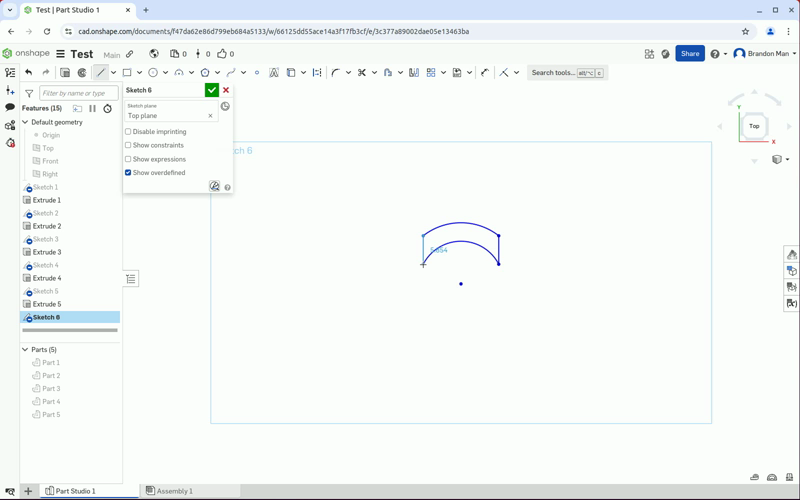
click(423, 264)
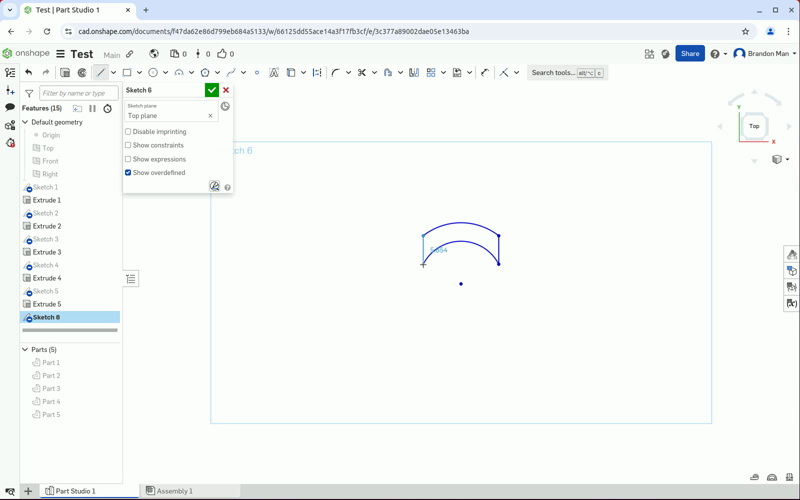
key(esc)
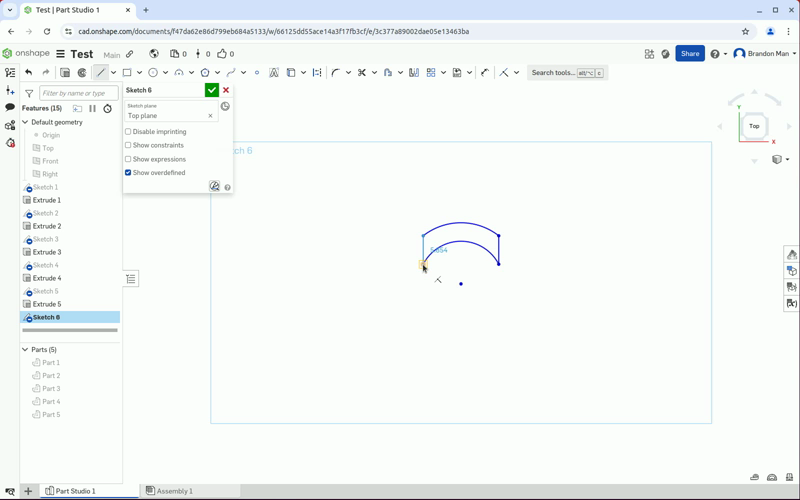
mouse_move(424, 251)
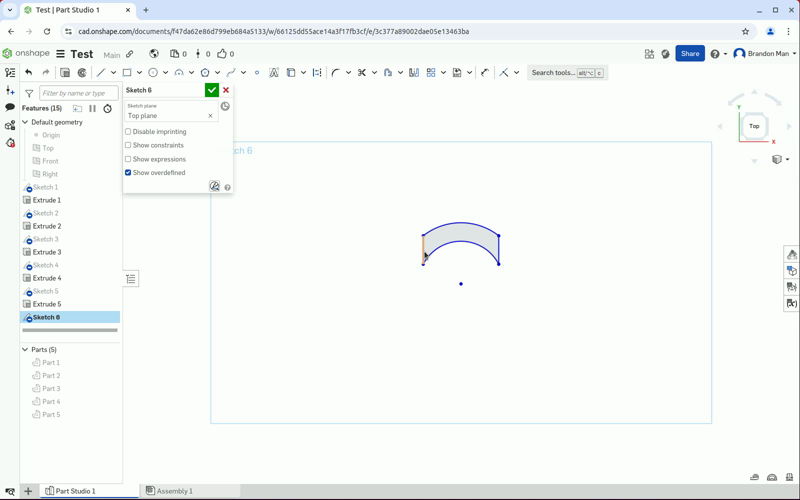
scroll(6)
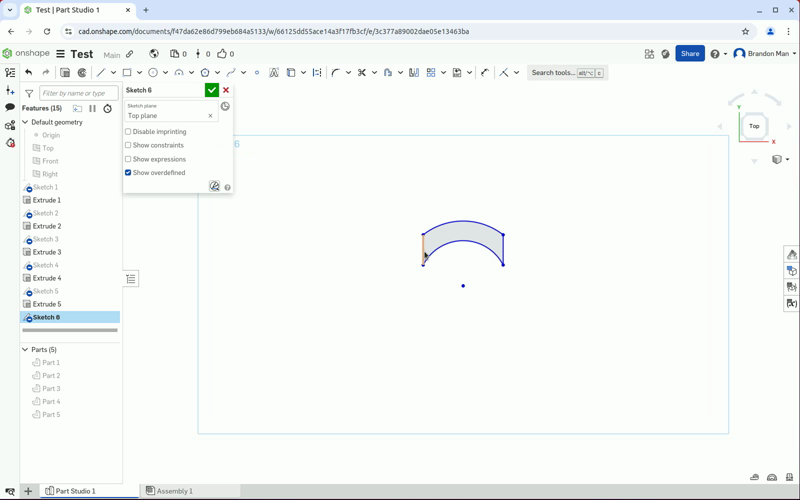
scroll(6)
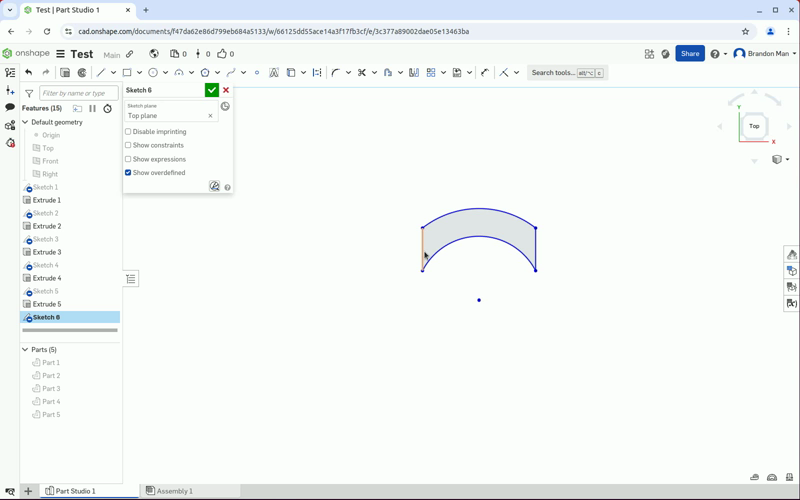
scroll(6)
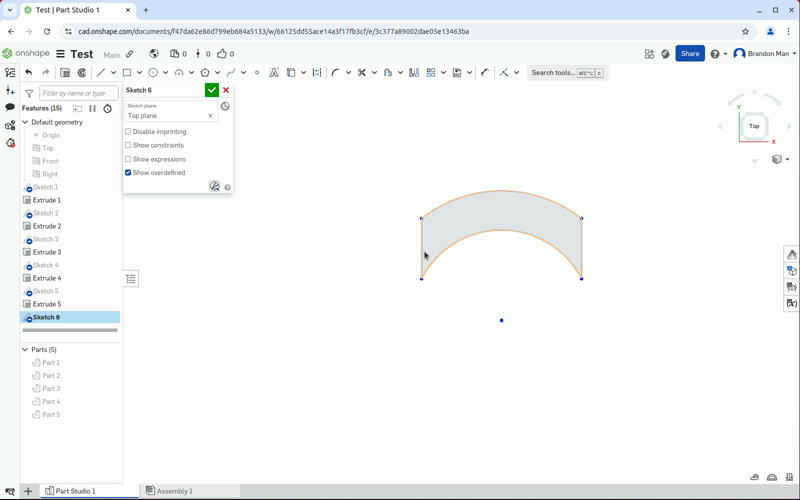
scroll(6)
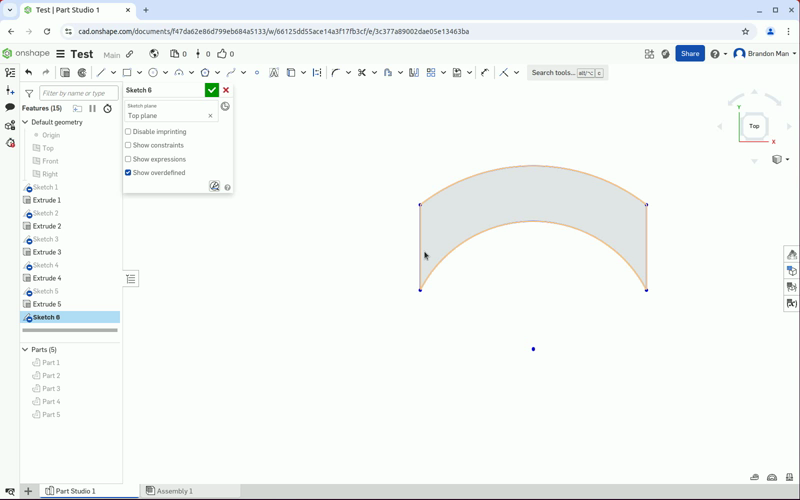
scroll(6)
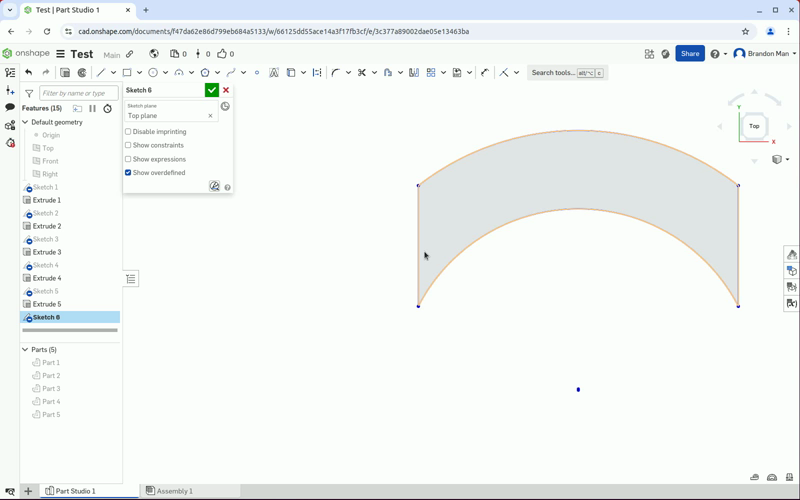
scroll(6)
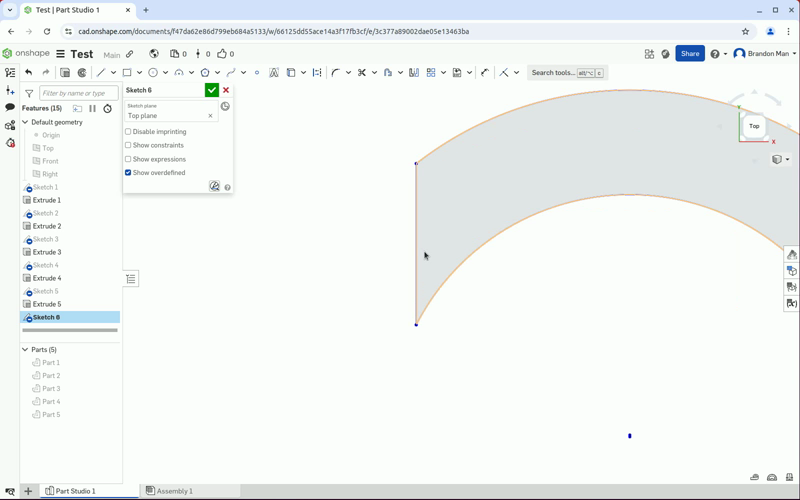
scroll(6)
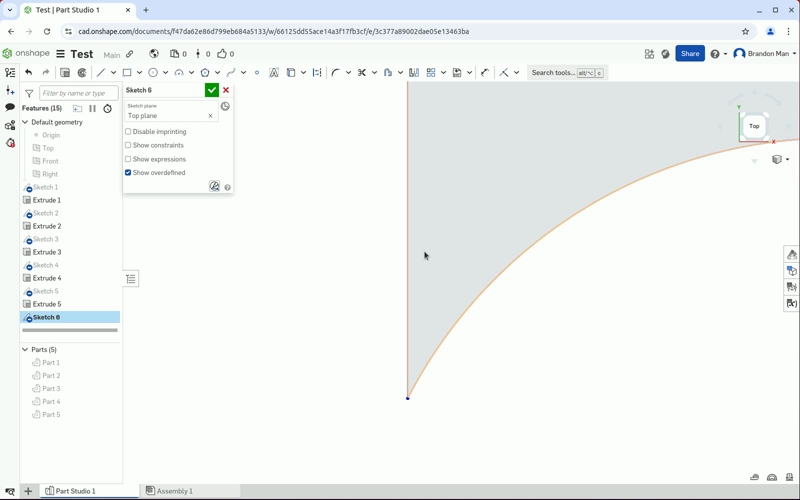
click(424, 251)
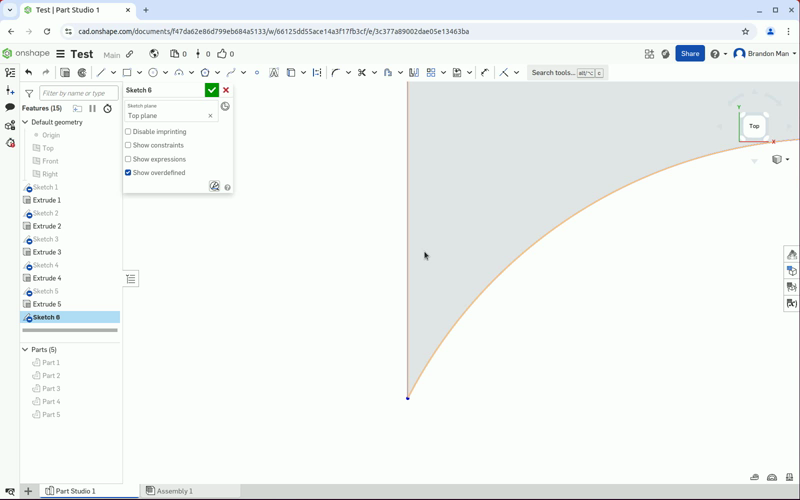
scroll(-6)
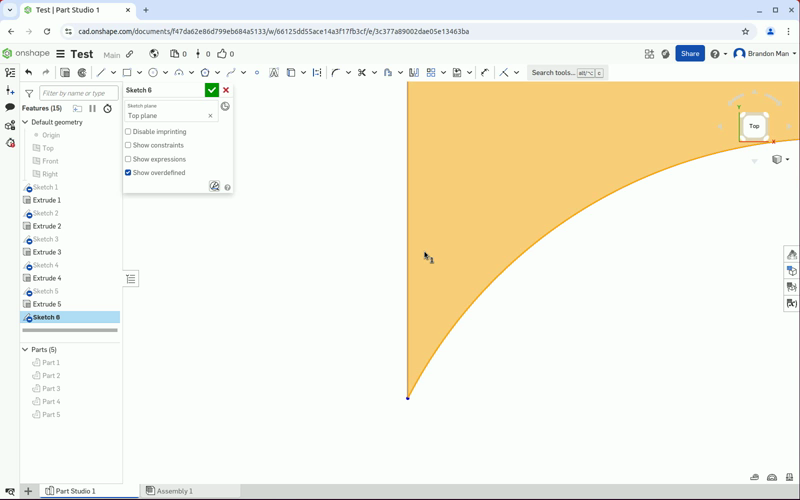
scroll(-6)
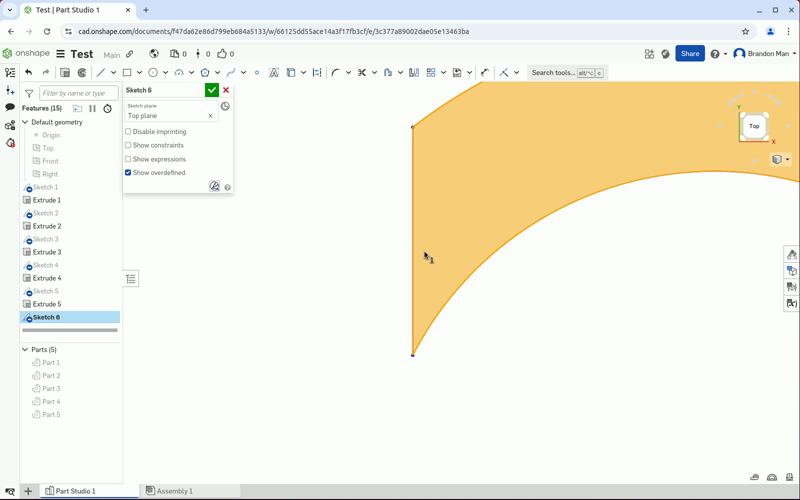
scroll(-6)
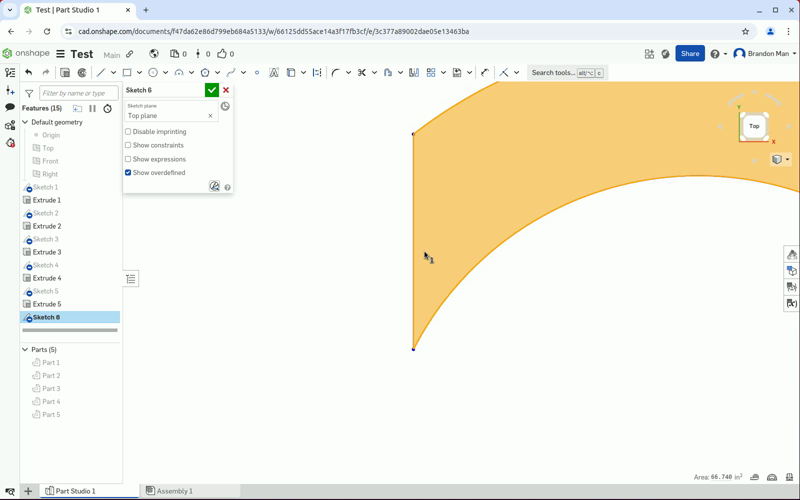
scroll(-6)
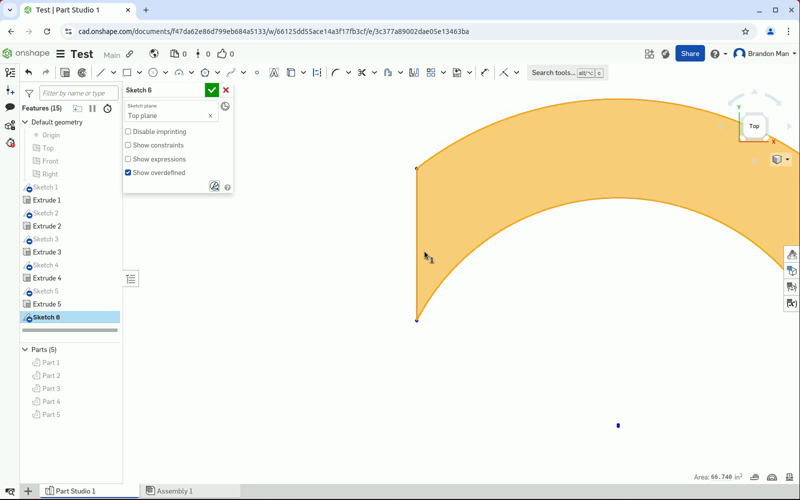
scroll(-6)
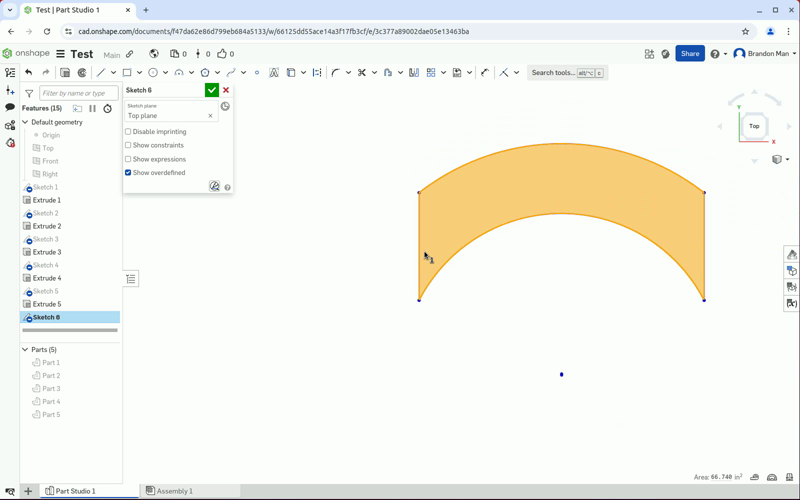
scroll(-6)
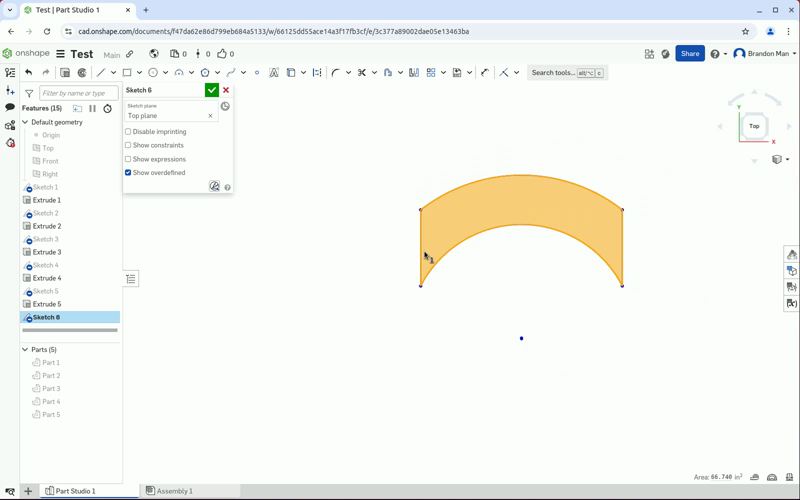
scroll(-6)
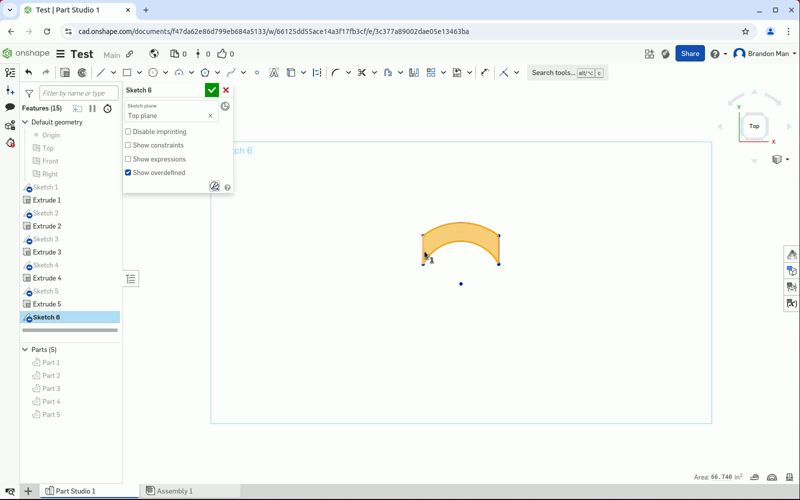
mouse_move(73, 352)
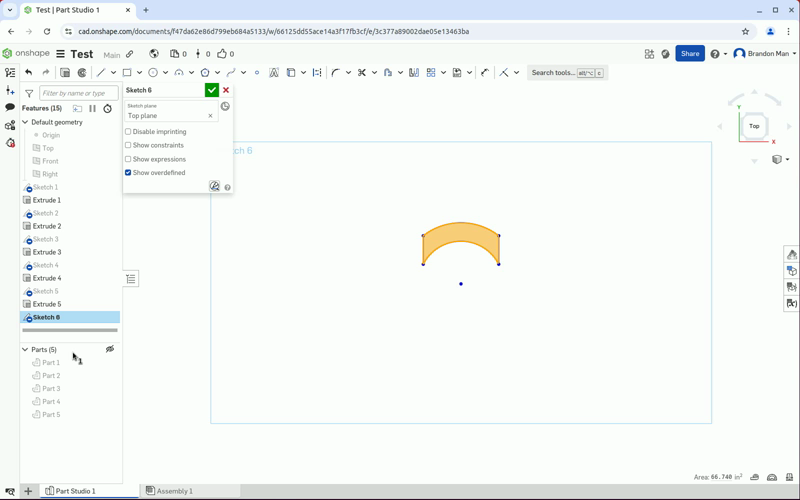
key(shift+y)
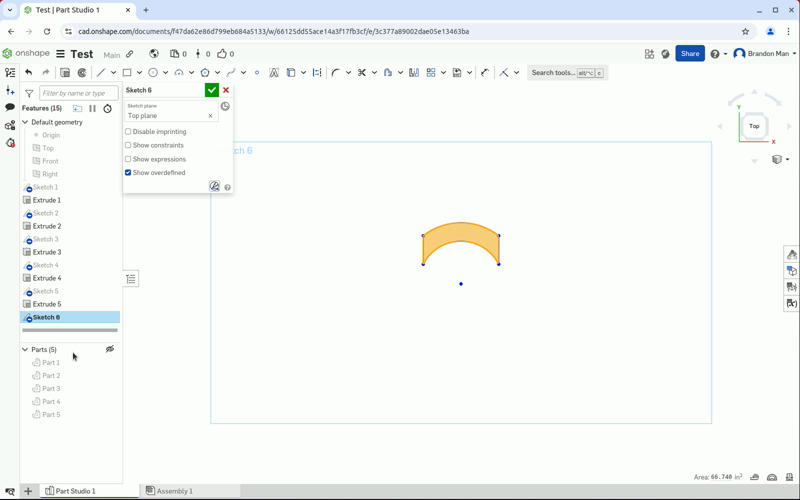
key(shift+e)
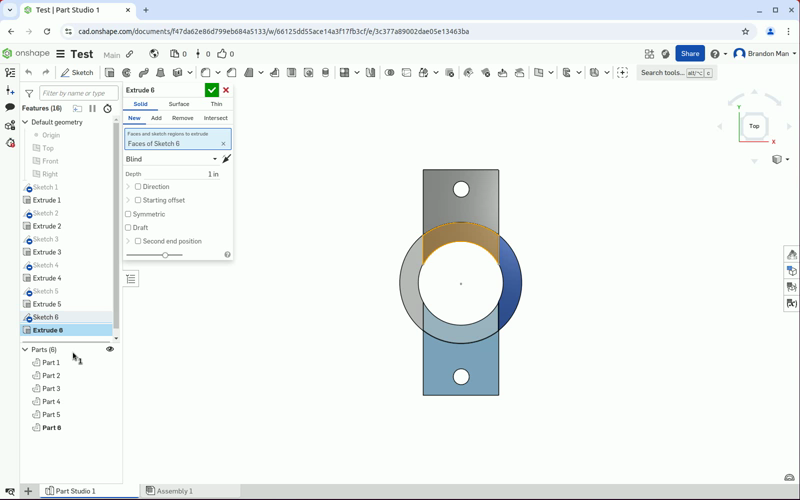
mouse_move(143, 106)
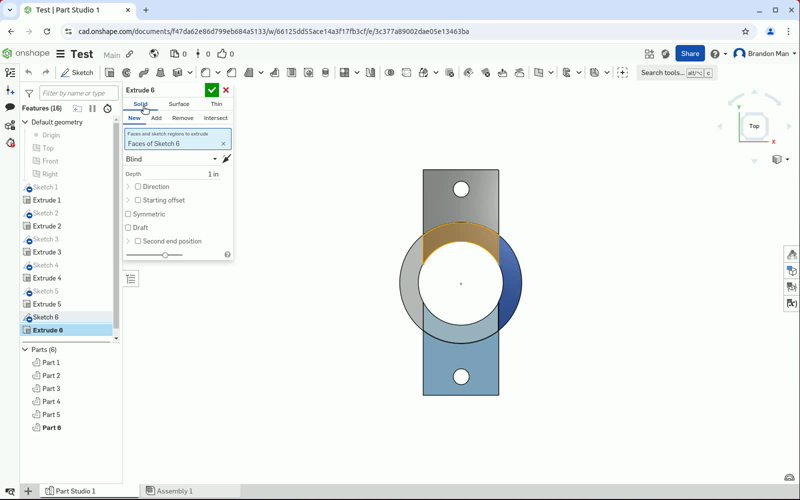
click(143, 106)
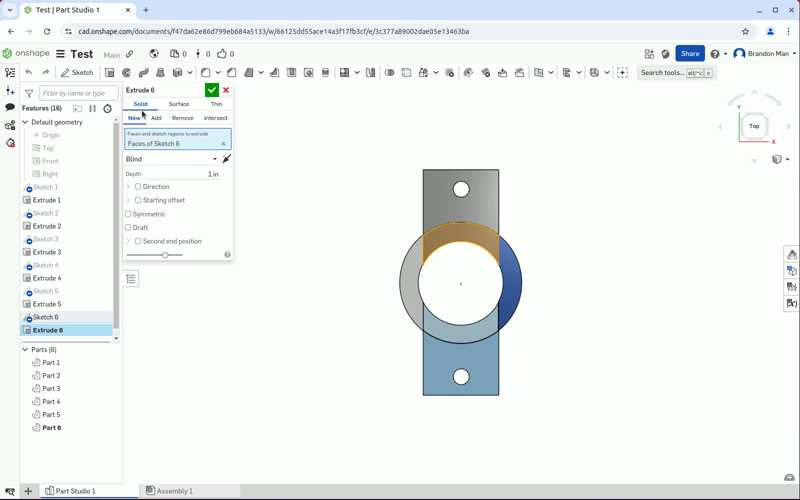
mouse_move(137, 120)
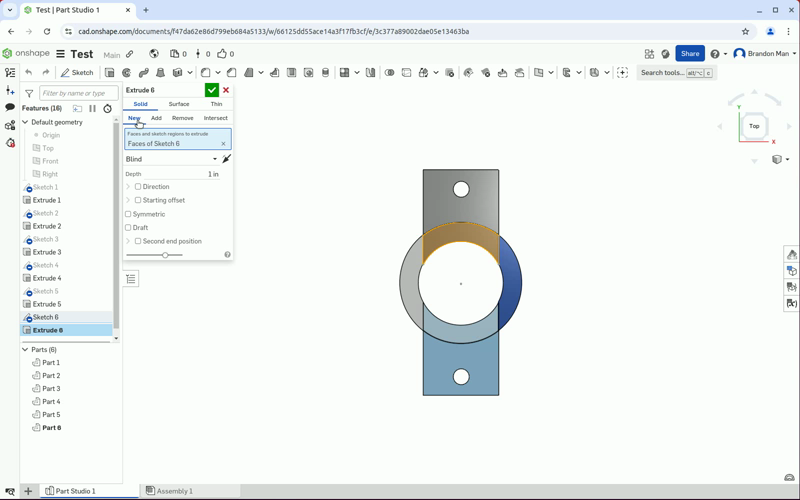
click(137, 120)
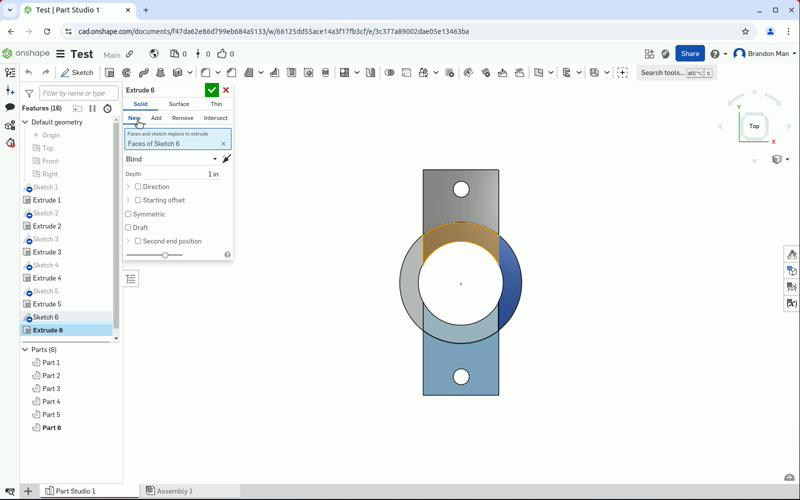
key(tab, 4)
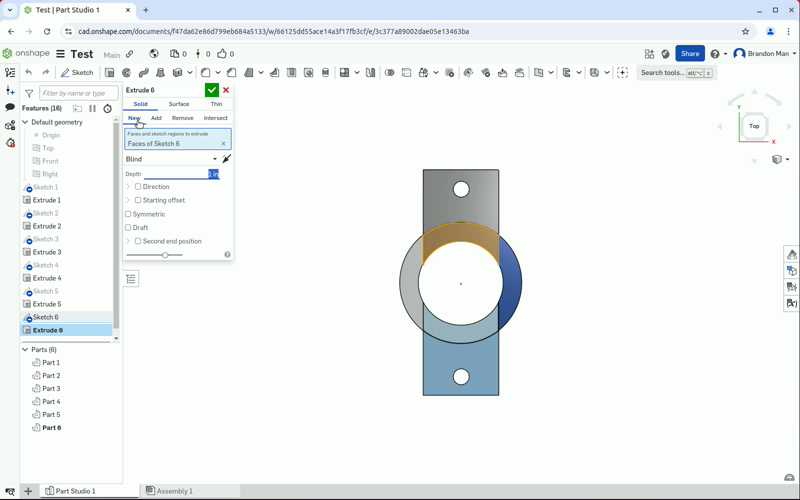
text(3.851)
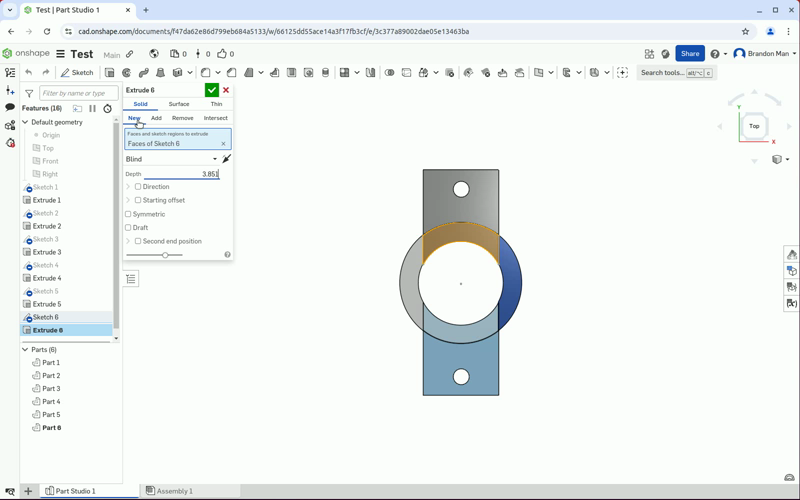
key(enter)
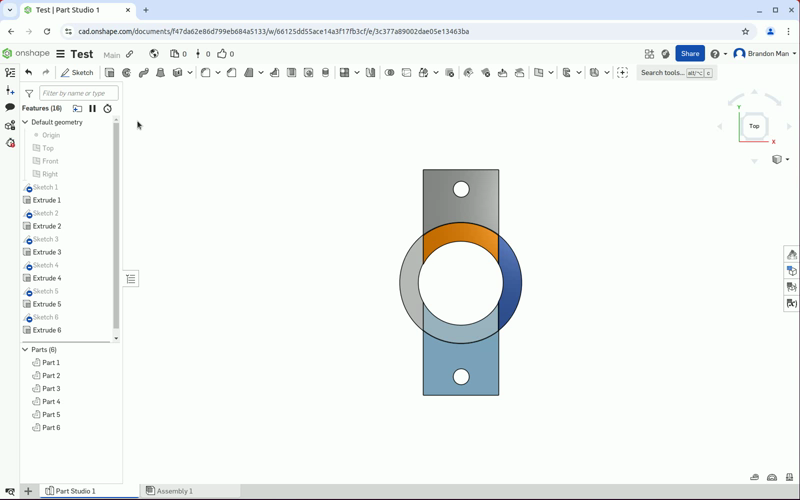
key(shift+h)
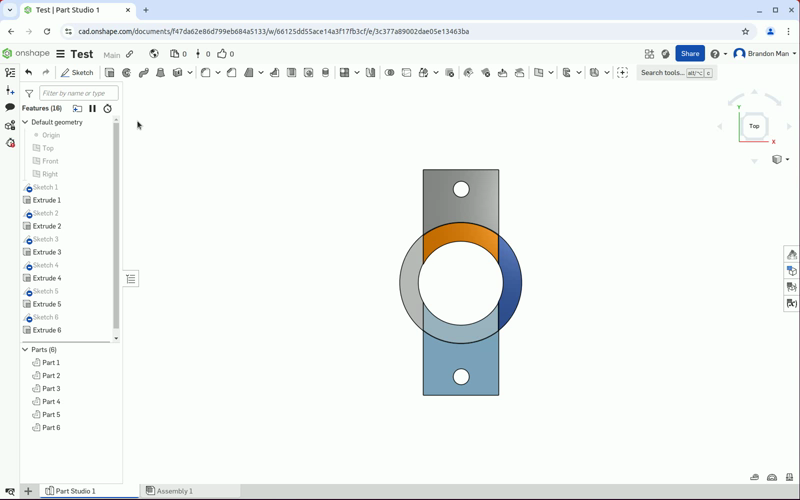
key(shift+h)
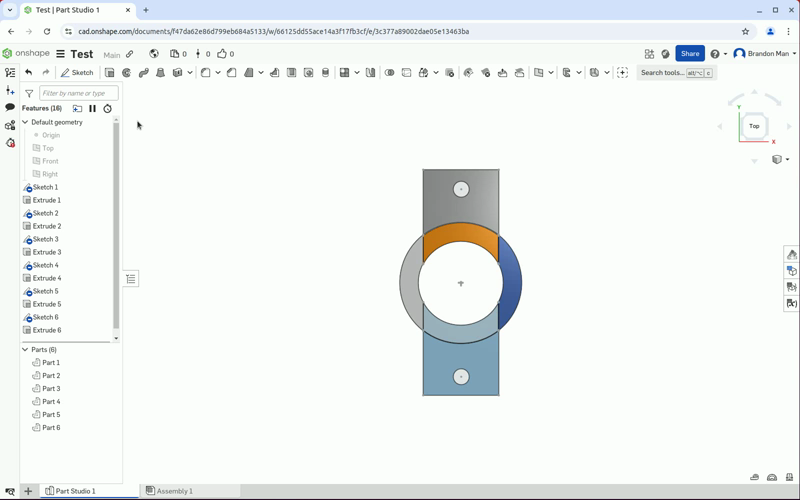
key(shift+7)
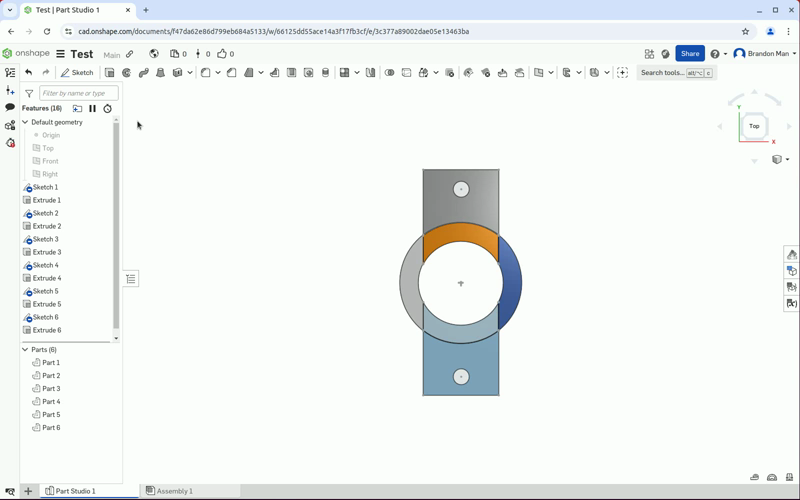
key(up, 3)
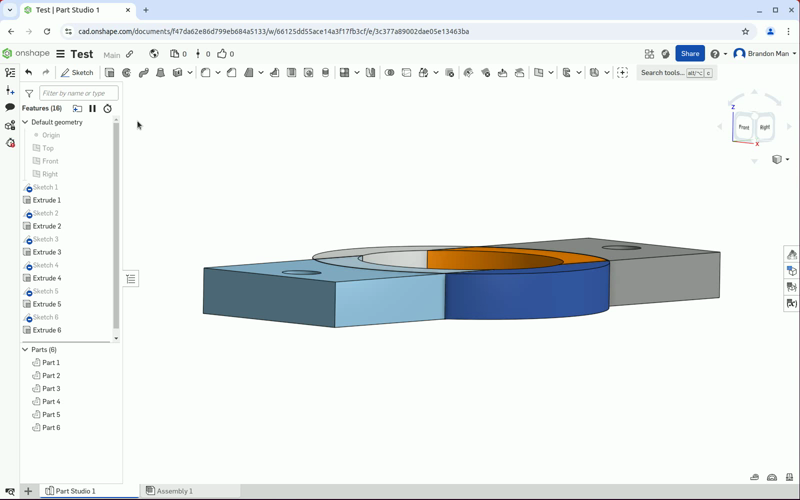
key(left, 3)
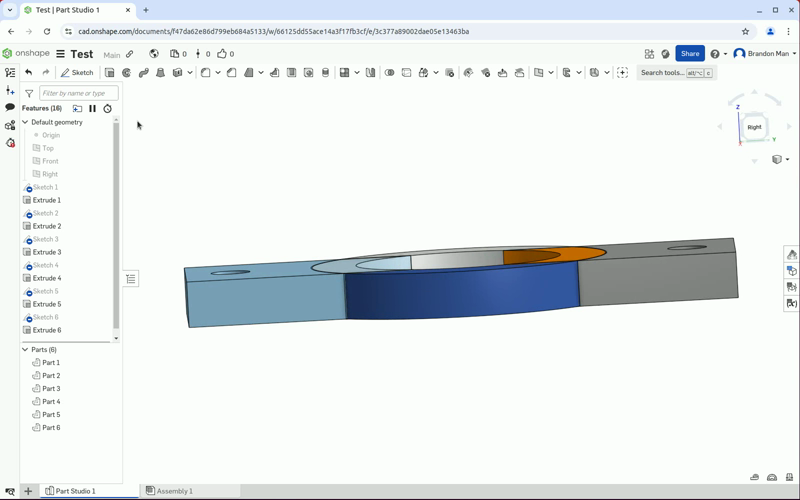
key(right, 3)
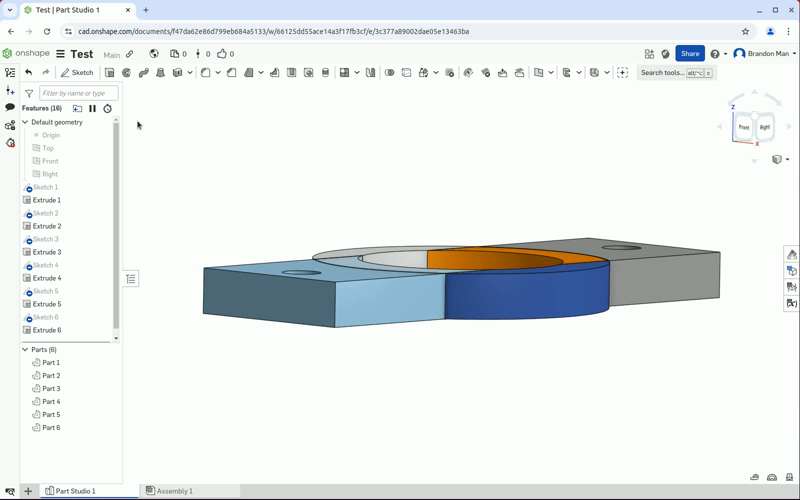
key(down, 3)
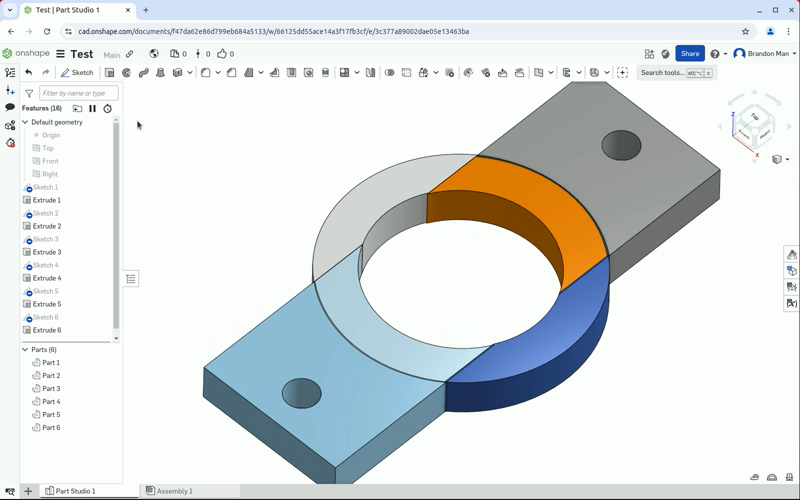
mouse_move(69, 189)
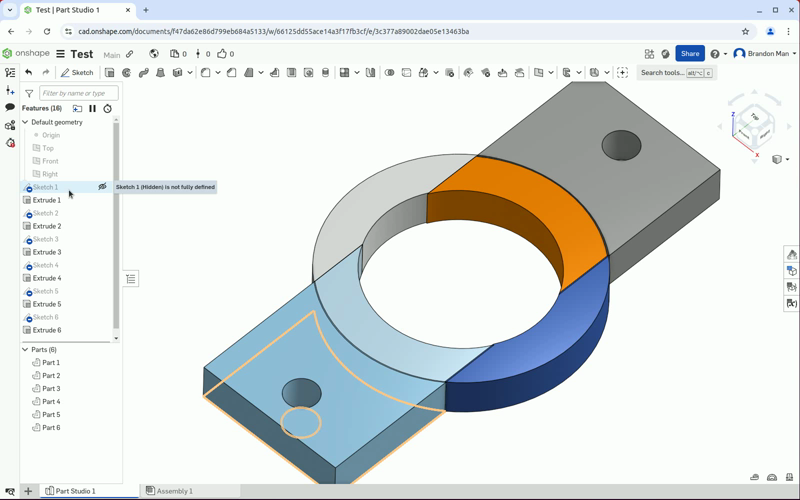
click(69, 189)